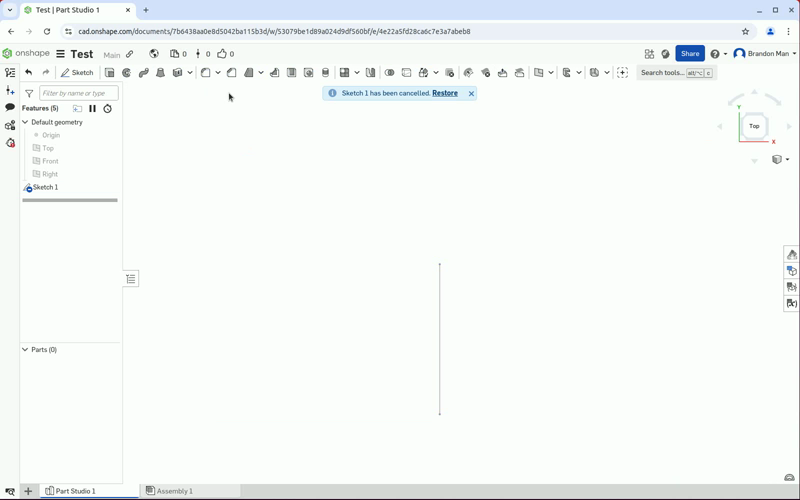
key(shift+h)
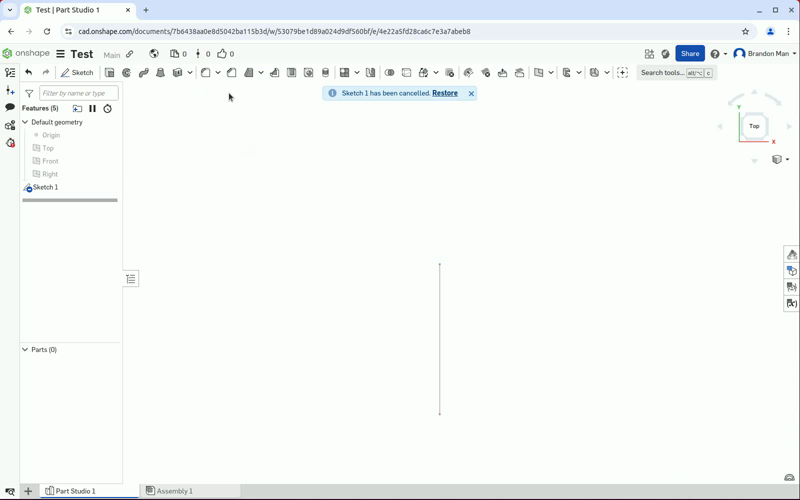
key(shift+s)
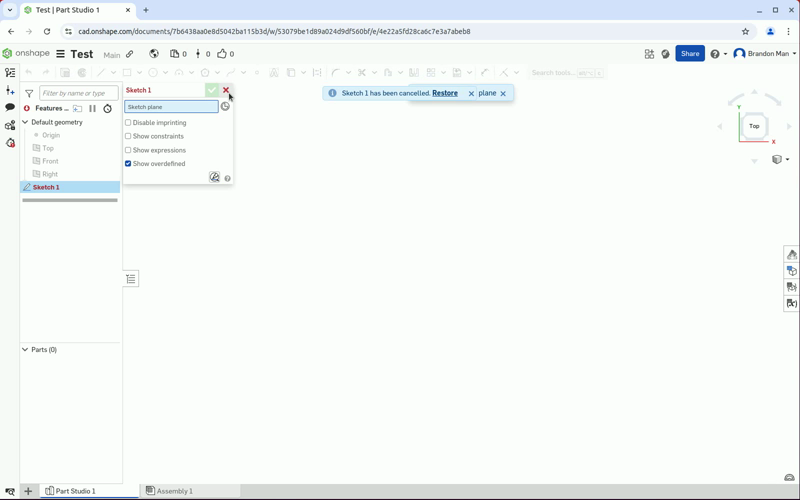
mouse_move(73, 150)
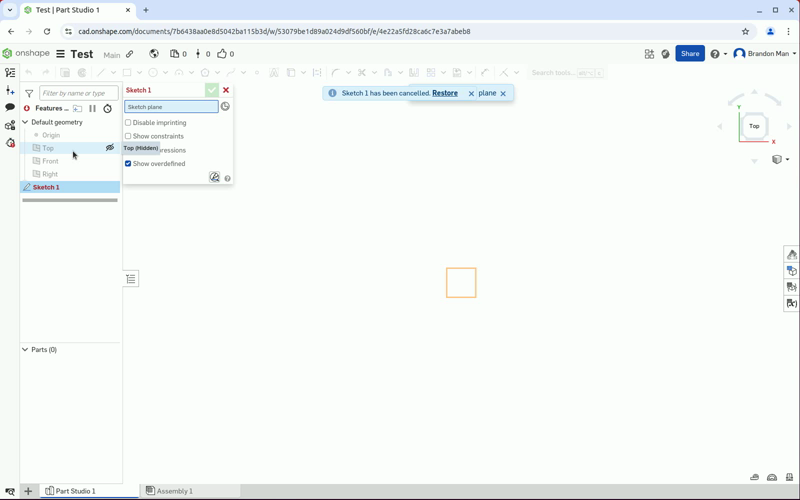
click(73, 150)
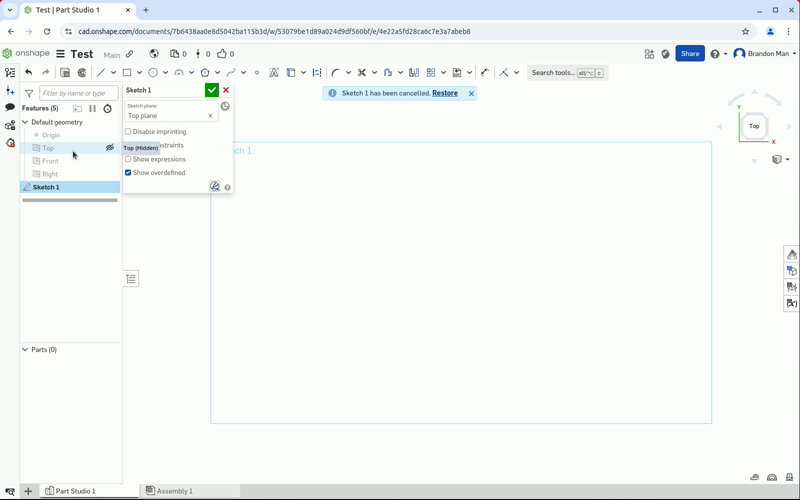
mouse_move(73, 352)
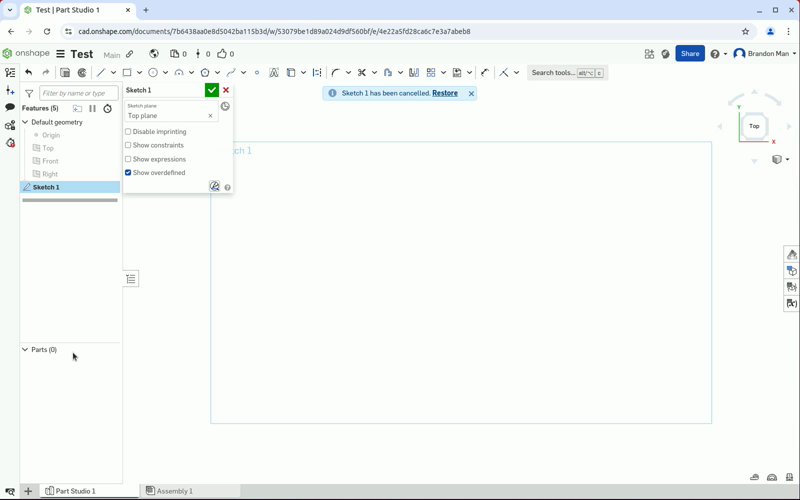
key(y)
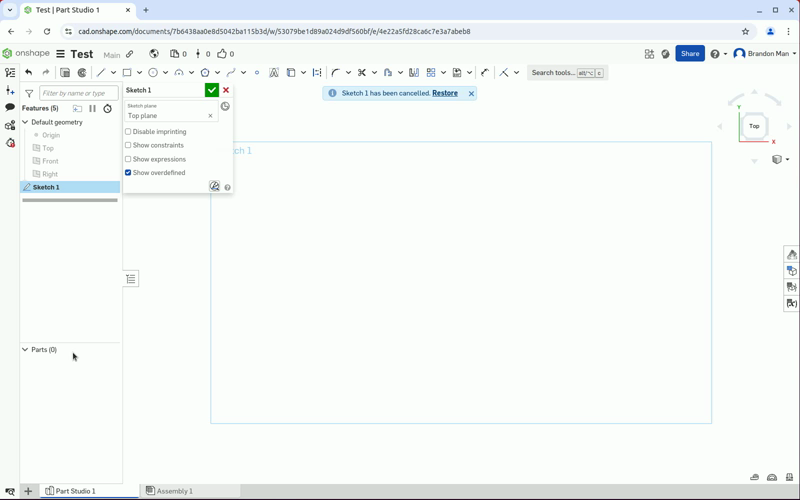
key(a)
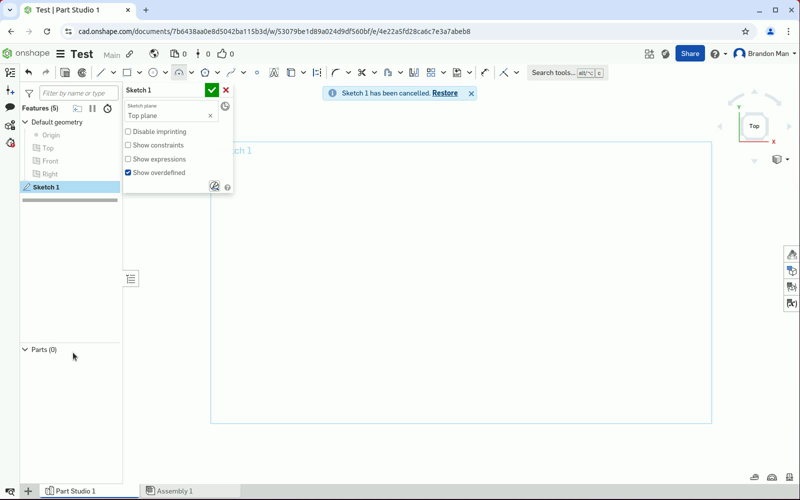
key_down(shift)
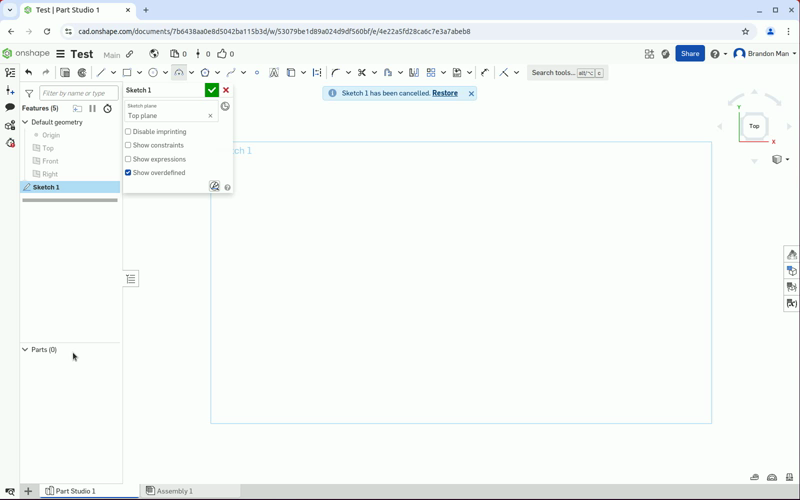
mouse_move(453, 286)
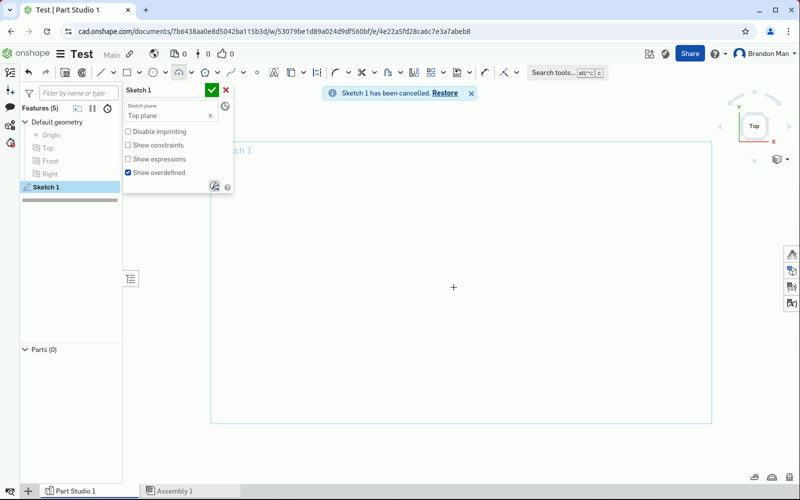
click(453, 286)
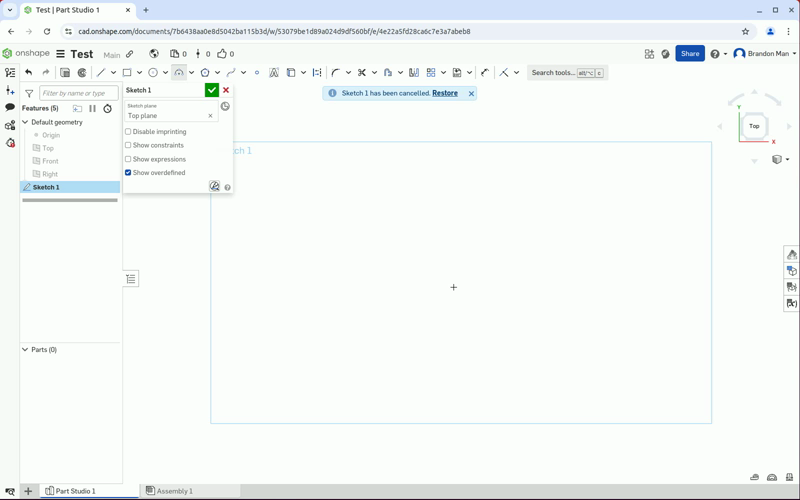
key_up(shift)
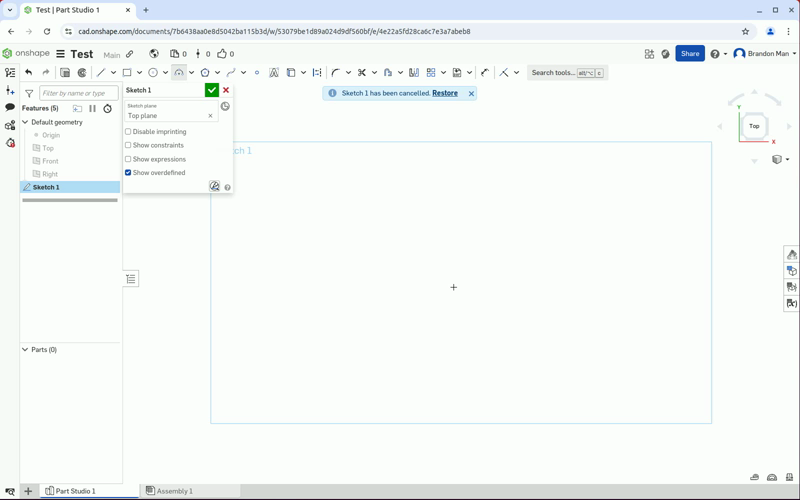
key_down(shift)
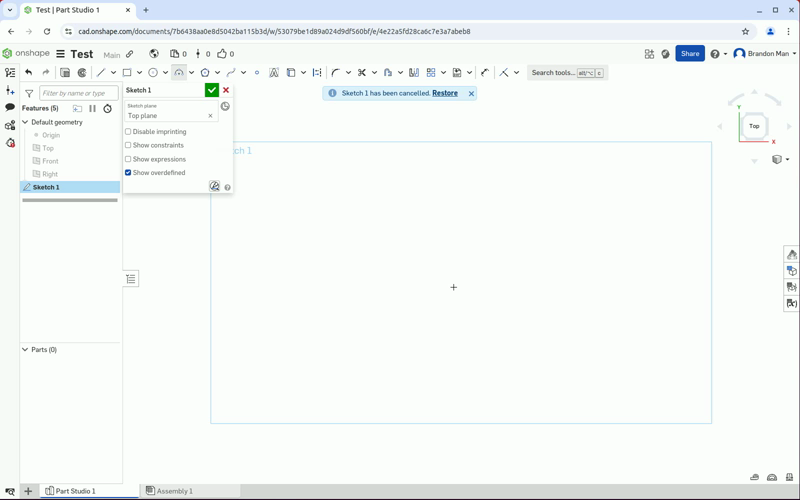
mouse_move(457, 290)
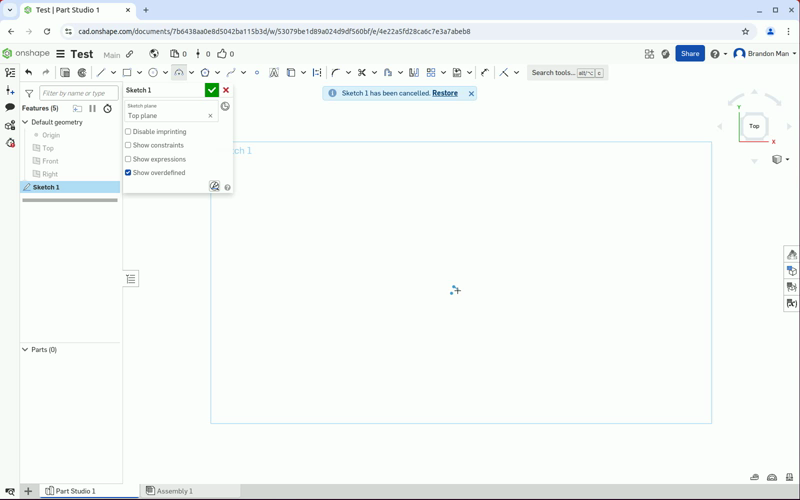
scroll(6)
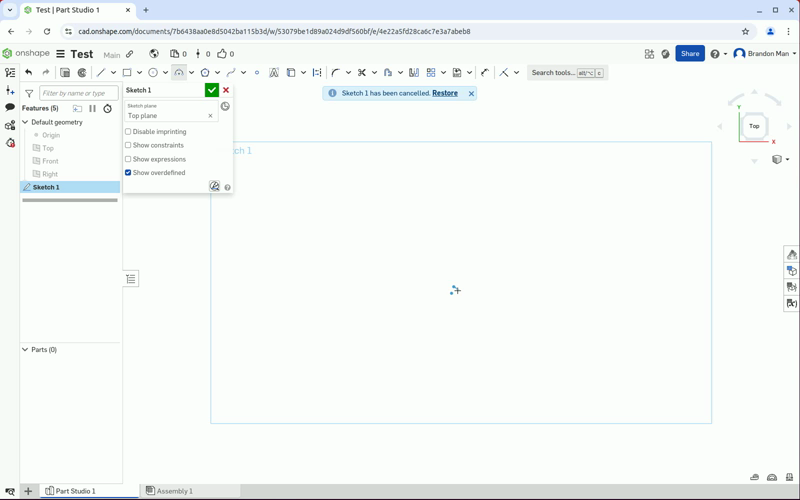
scroll(6)
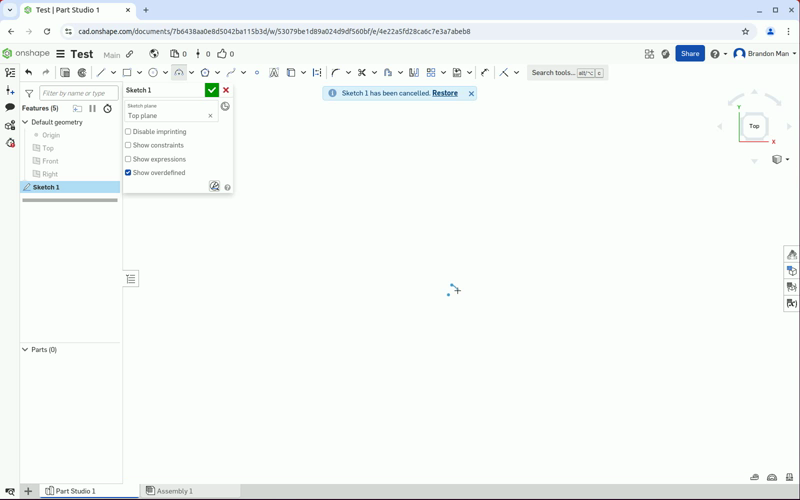
scroll(6)
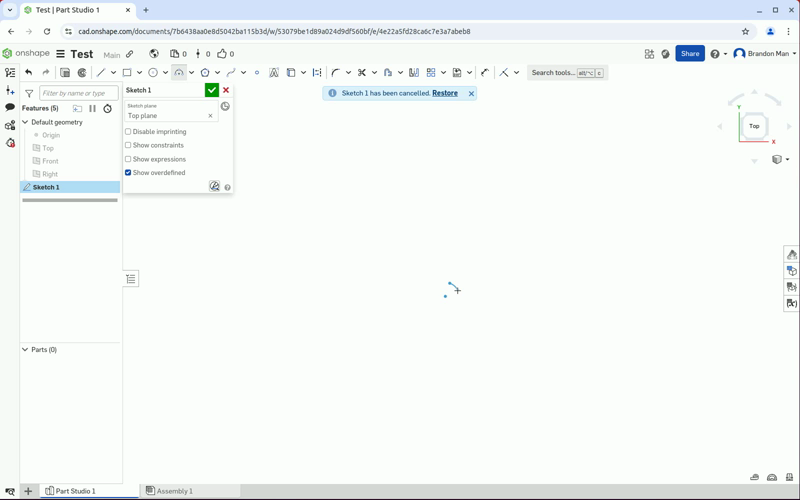
scroll(6)
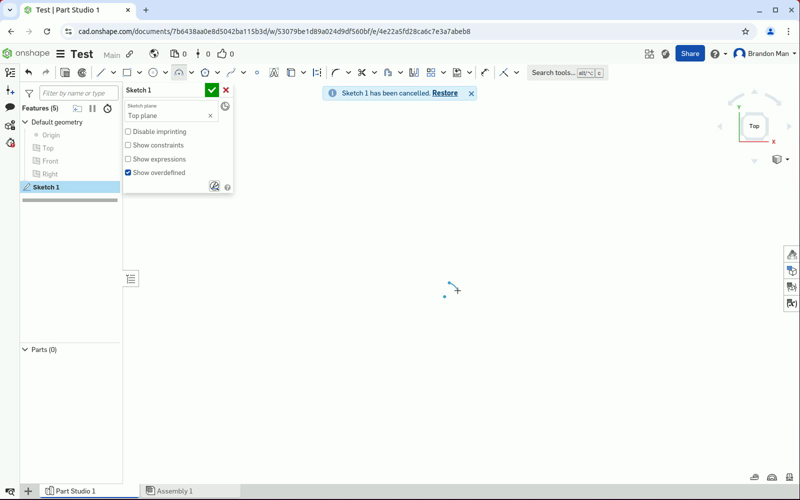
scroll(6)
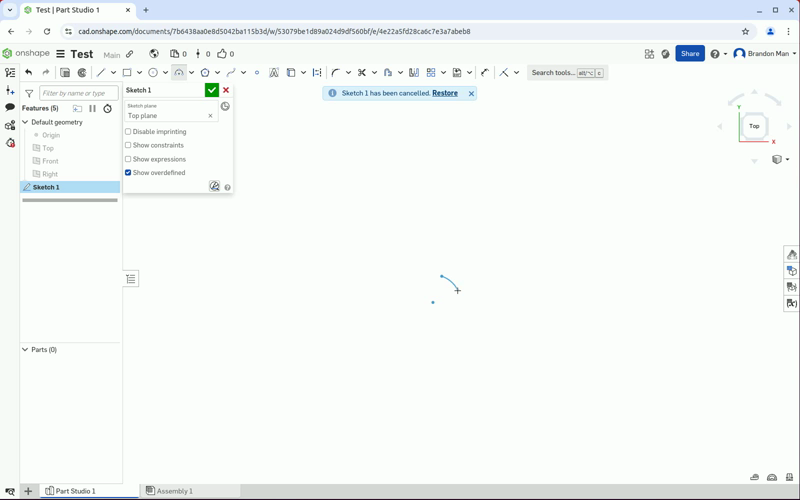
scroll(6)
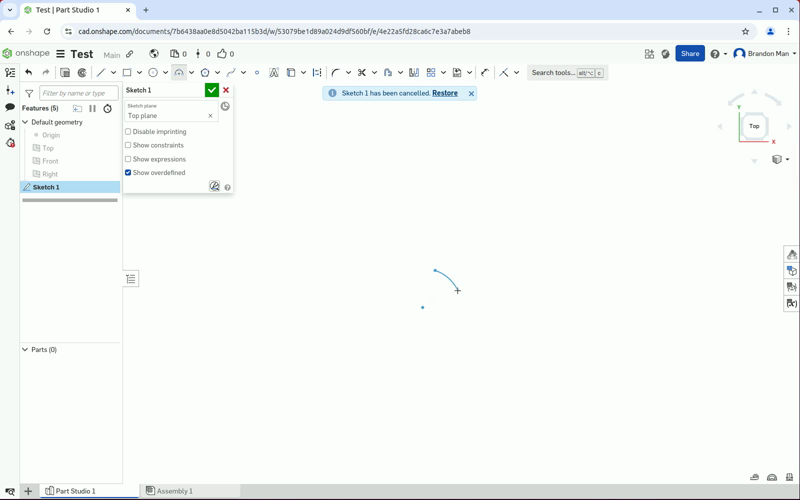
scroll(6)
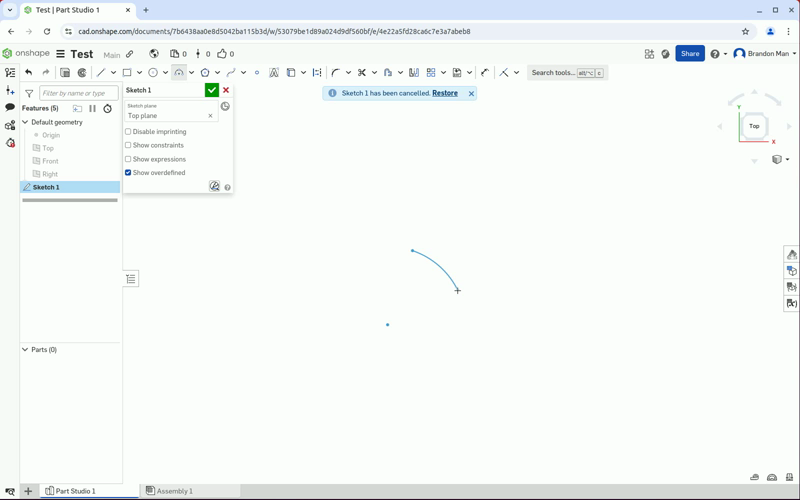
click(457, 290)
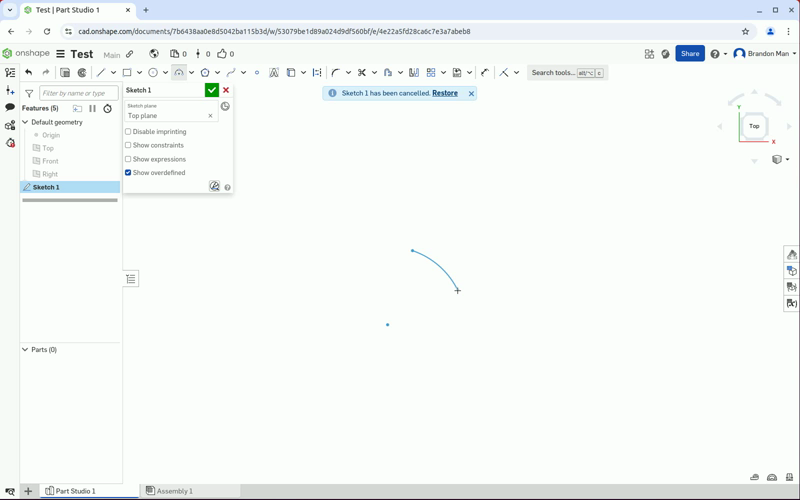
scroll(-6)
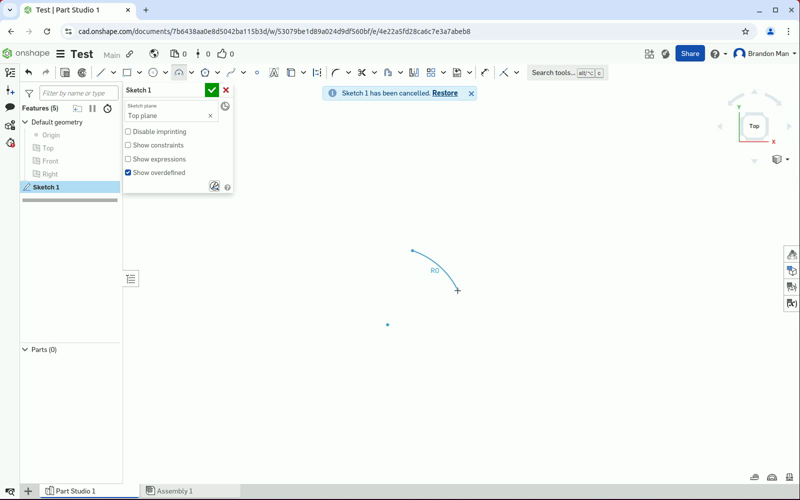
scroll(-6)
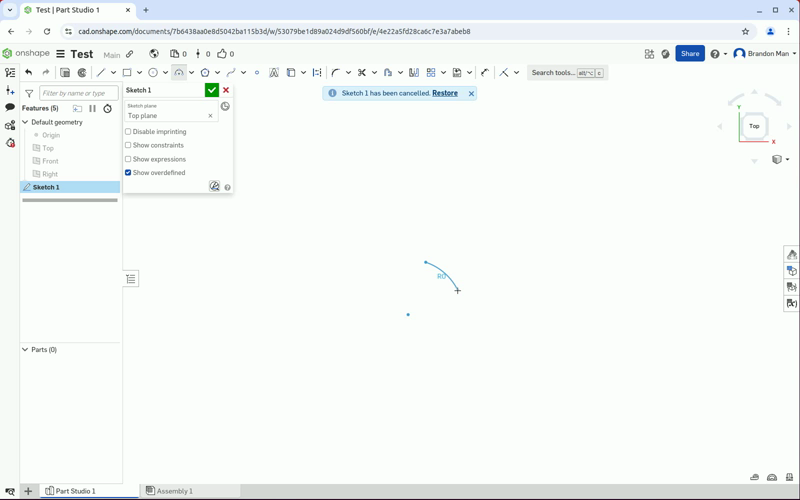
scroll(-6)
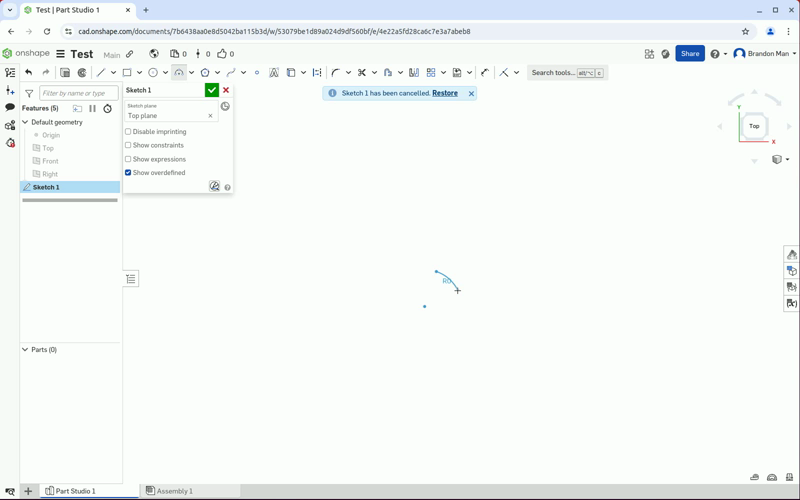
scroll(-6)
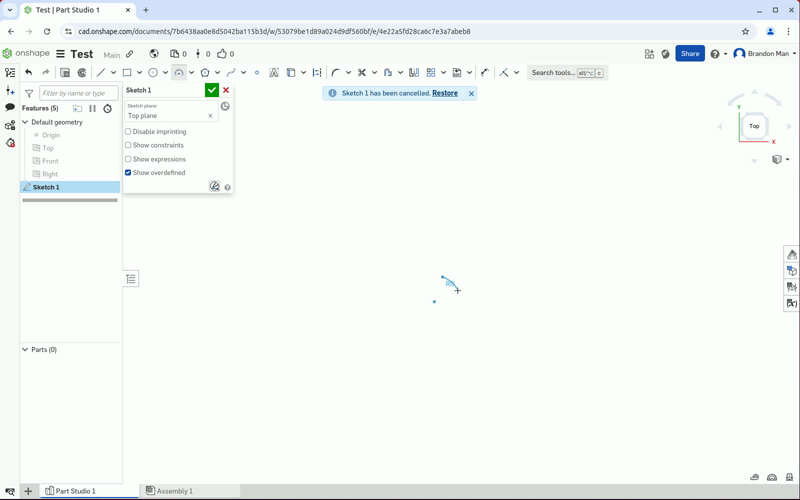
scroll(-6)
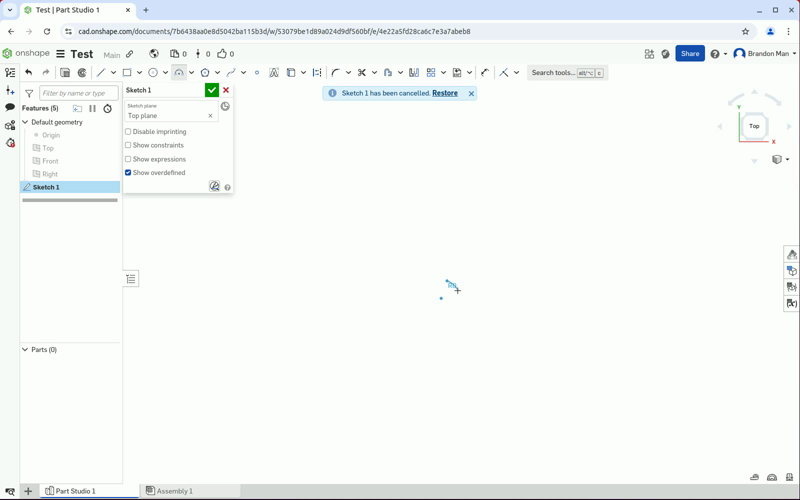
scroll(-6)
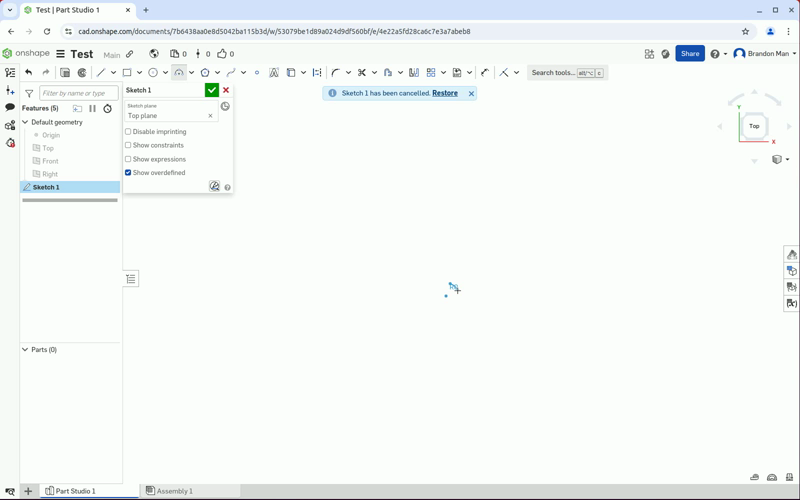
scroll(-6)
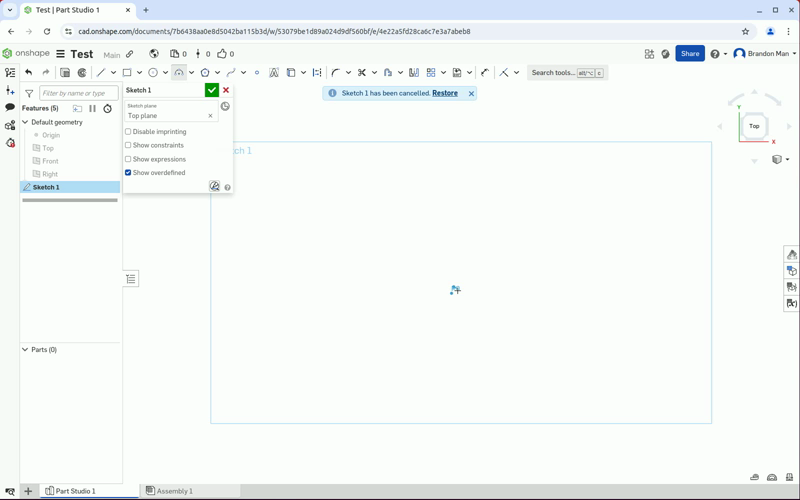
mouse_move(455, 289)
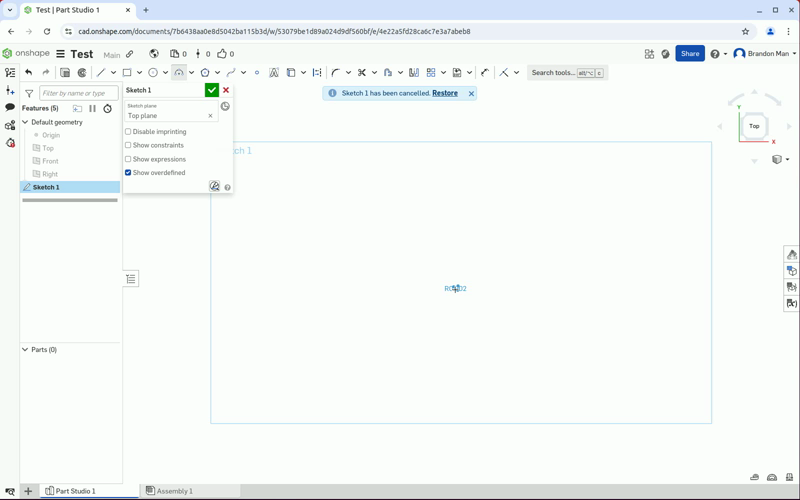
scroll(6)
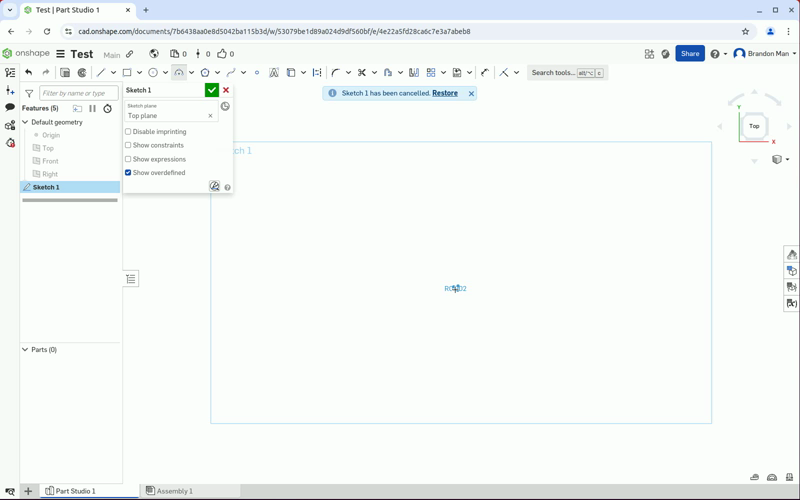
scroll(6)
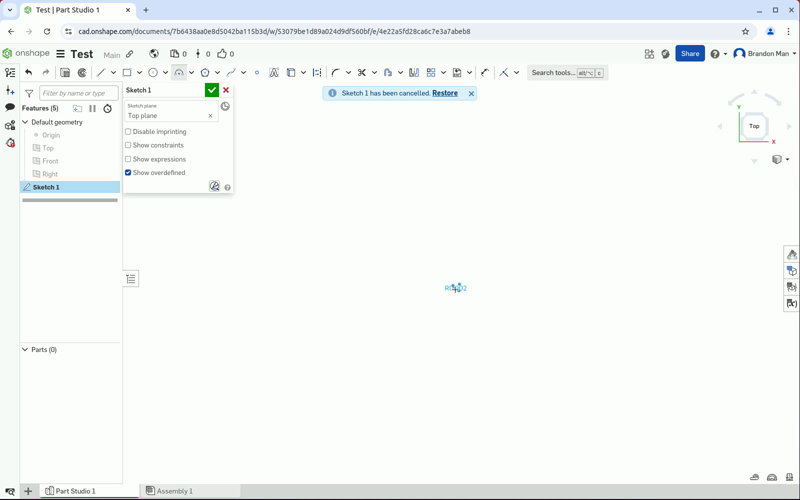
scroll(6)
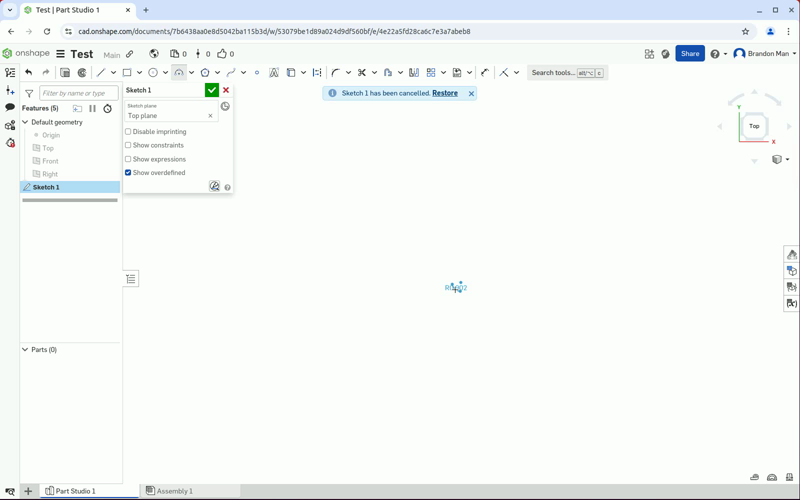
scroll(6)
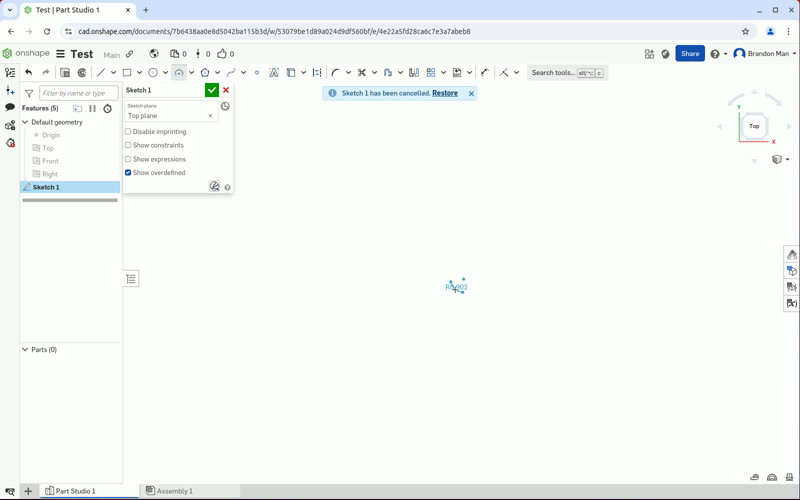
scroll(6)
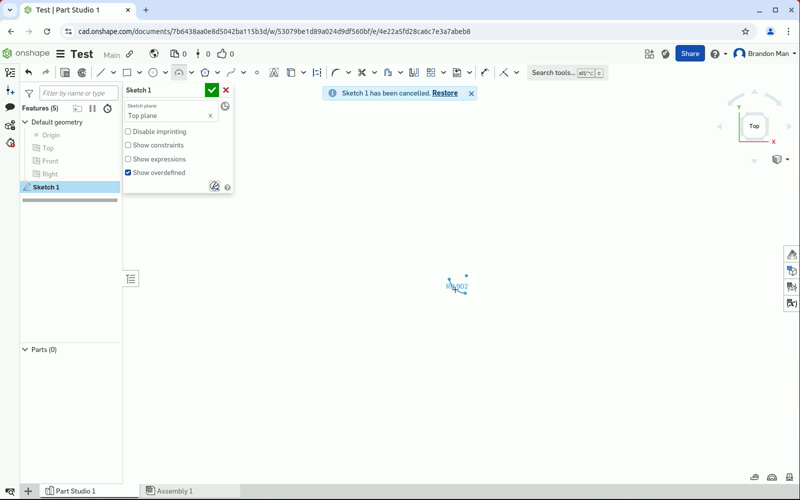
scroll(6)
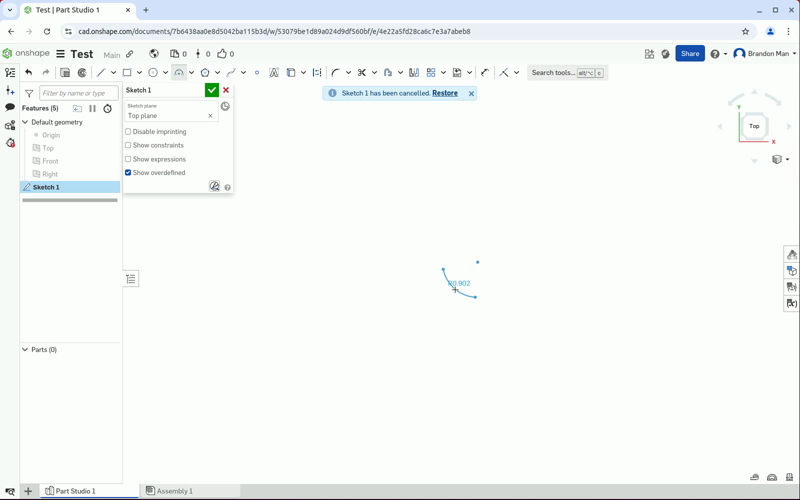
scroll(6)
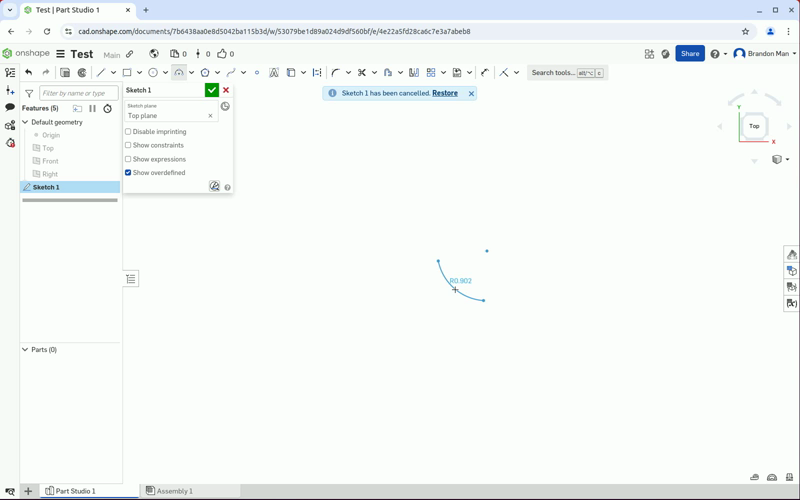
click(455, 289)
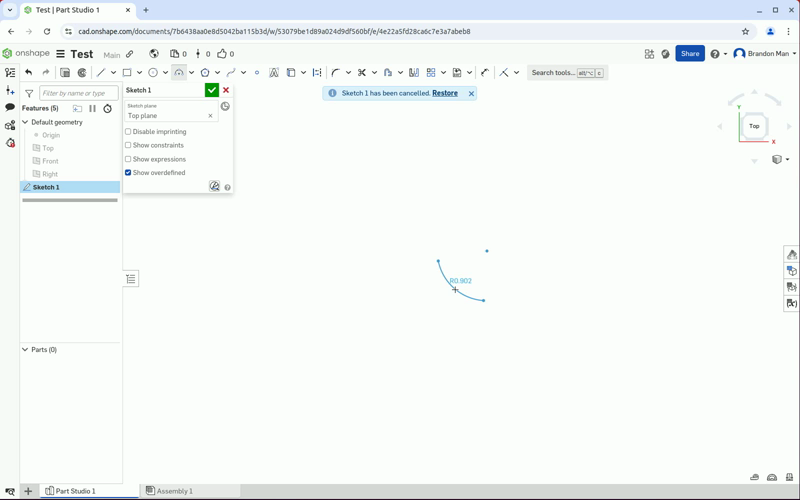
scroll(-6)
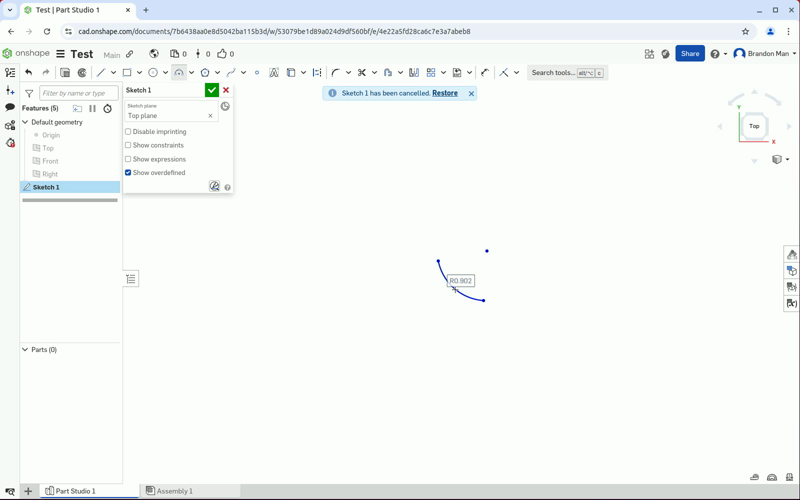
scroll(-6)
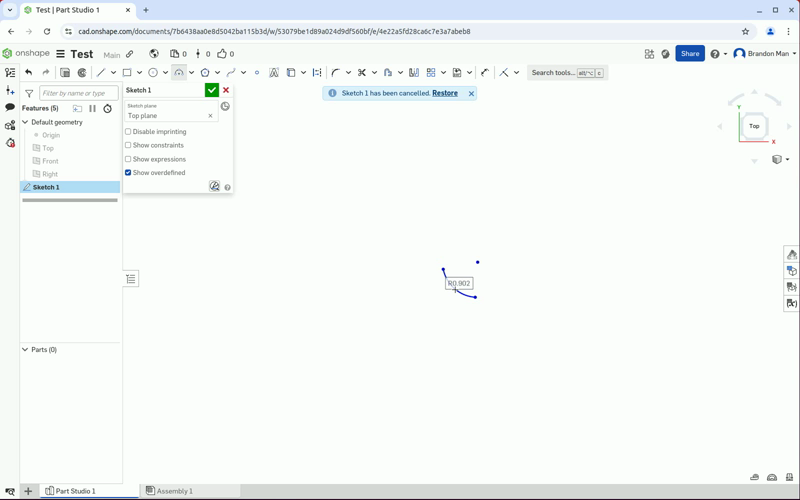
scroll(-6)
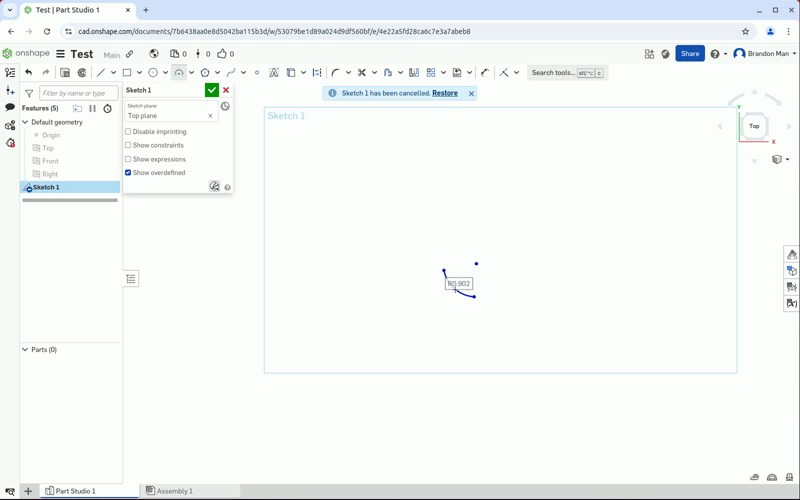
scroll(-6)
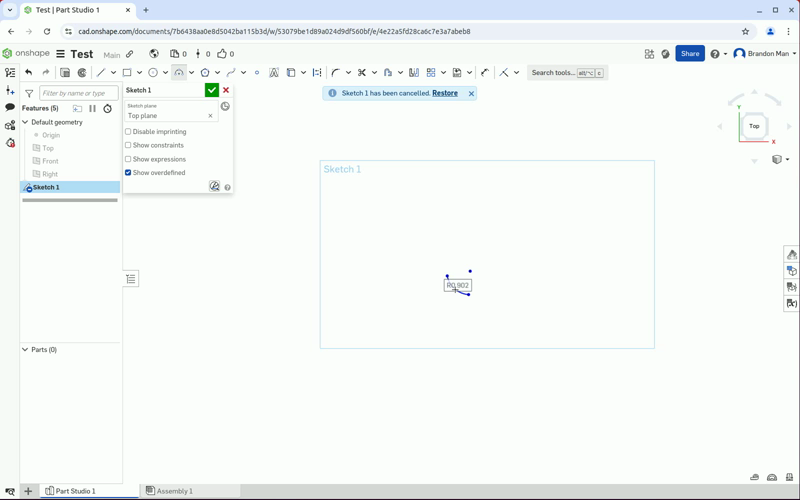
scroll(-6)
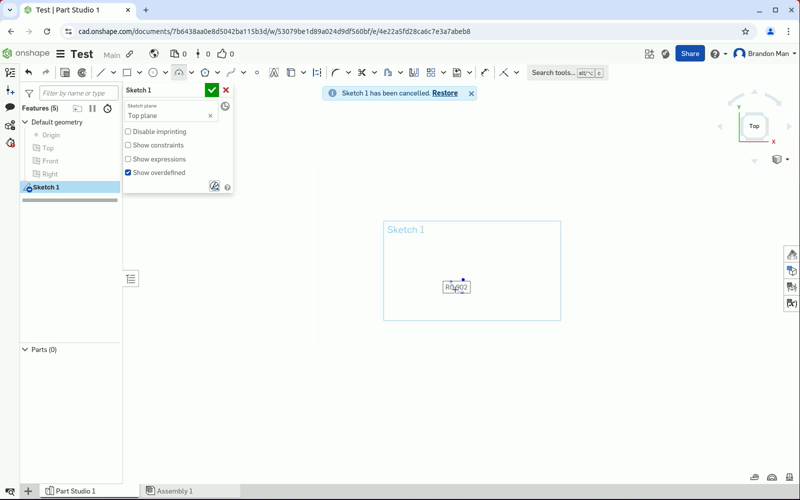
scroll(-6)
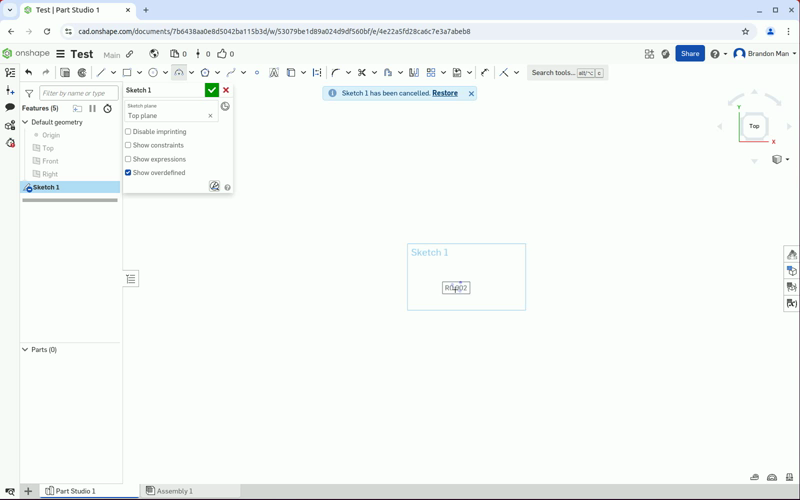
scroll(-6)
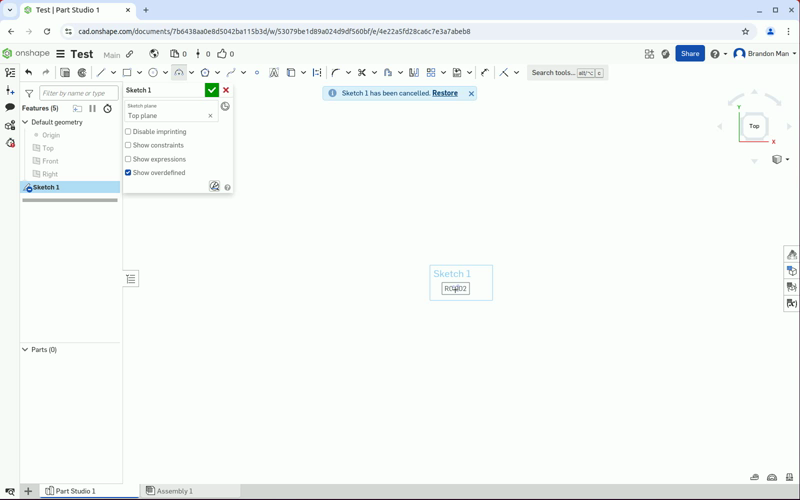
key_up(shift)
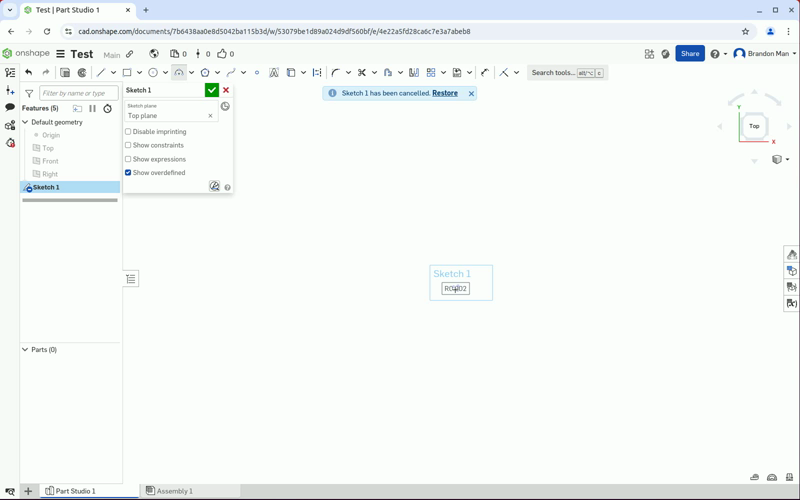
key(esc)
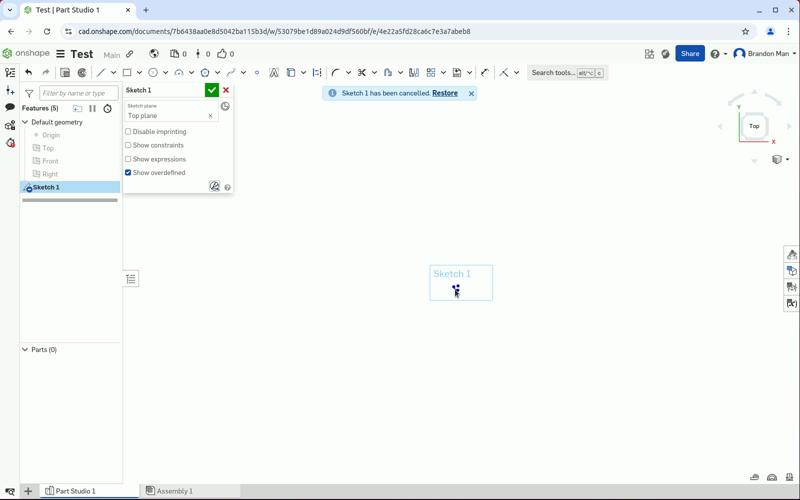
key(l)
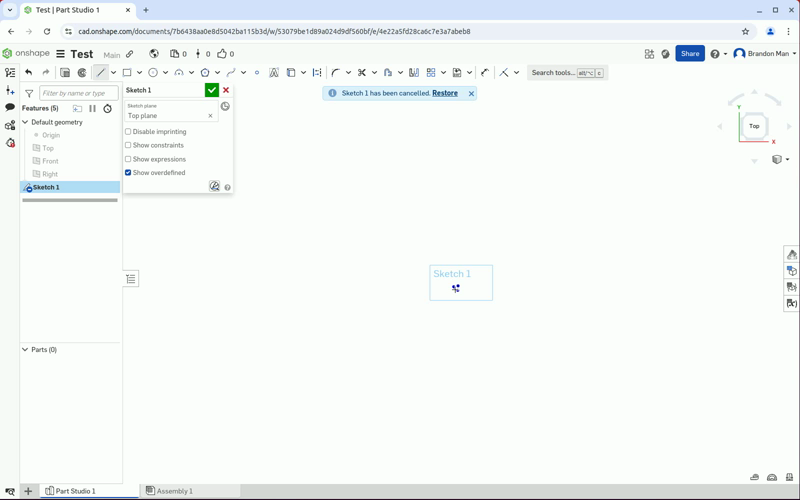
mouse_move(457, 290)
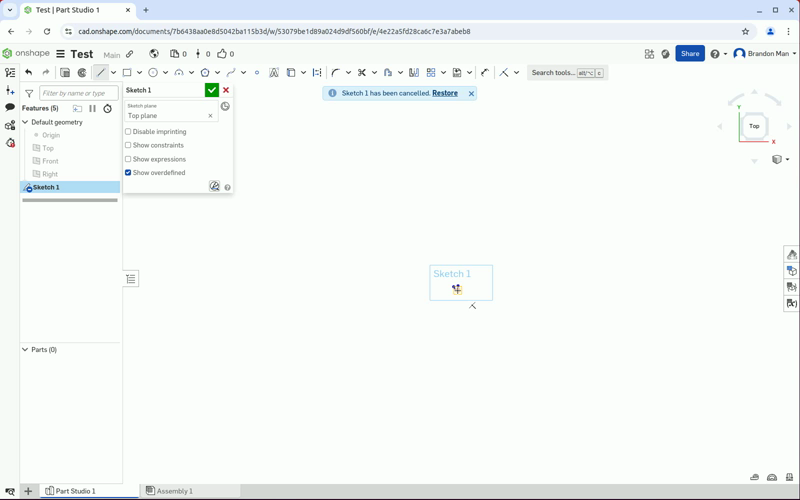
scroll(6)
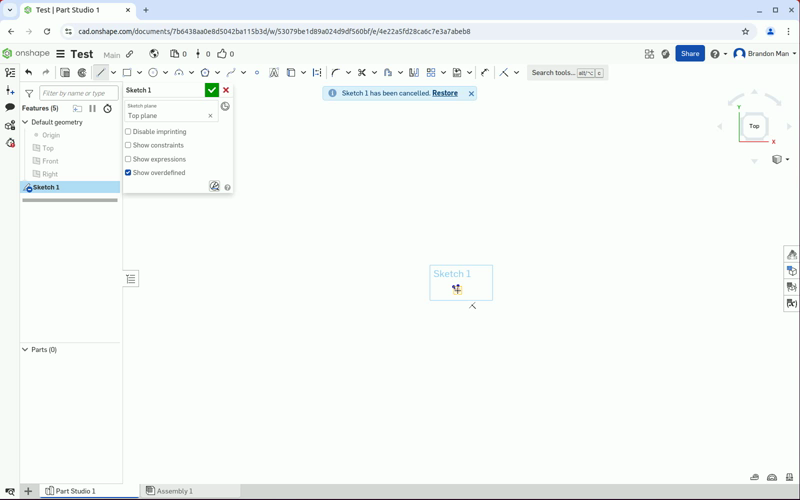
scroll(6)
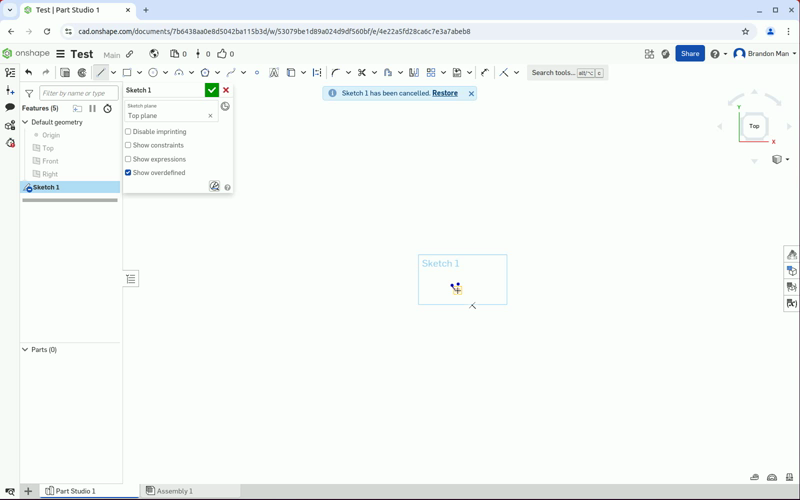
scroll(6)
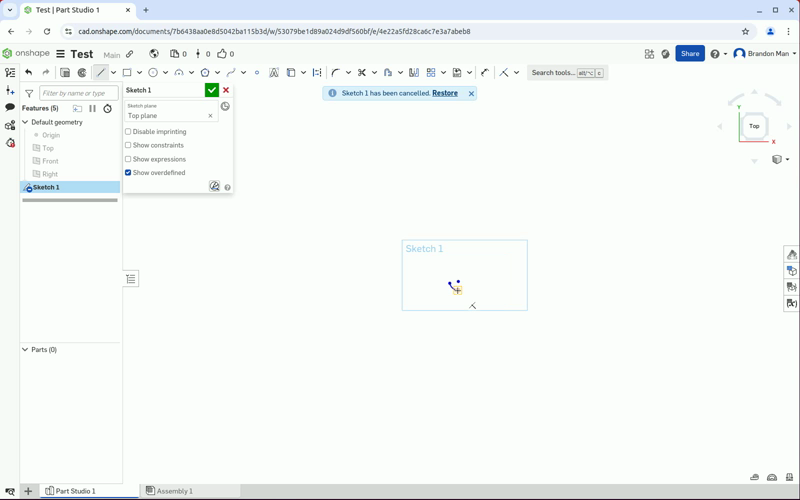
scroll(6)
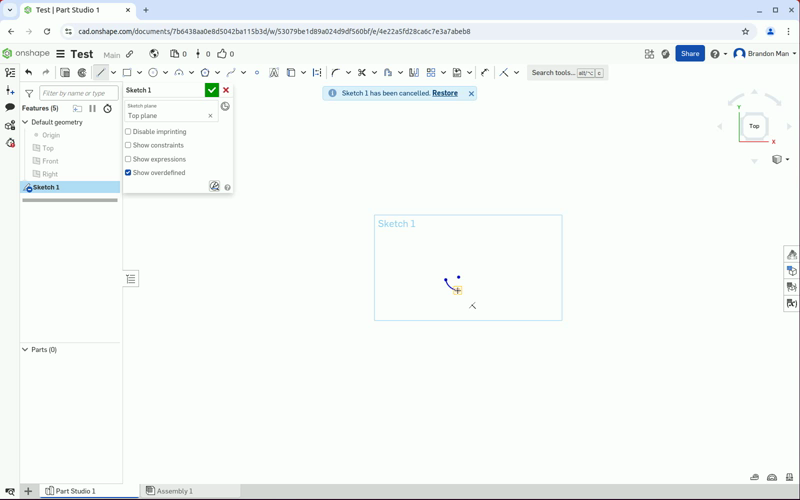
scroll(6)
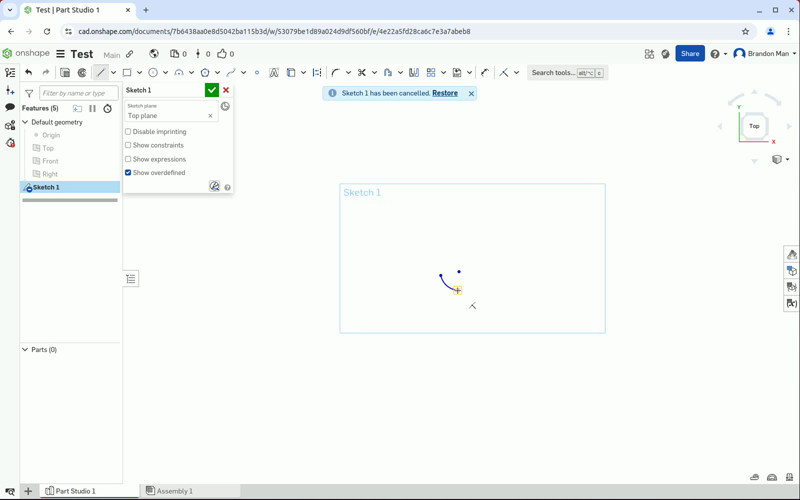
scroll(6)
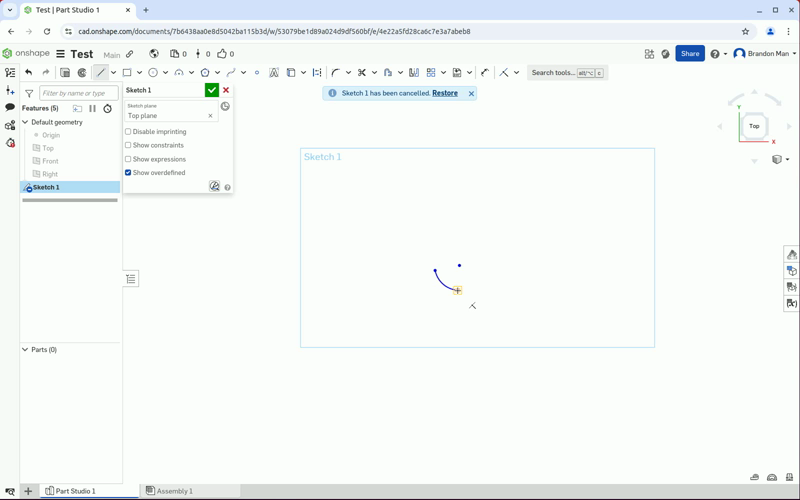
scroll(6)
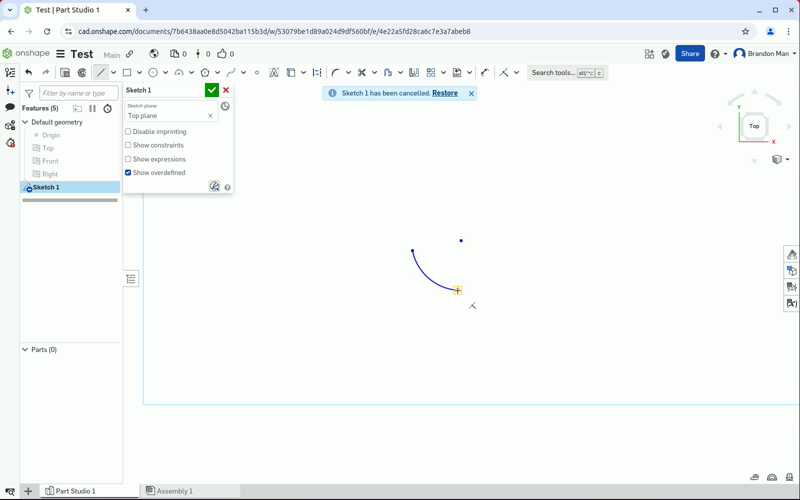
click(457, 290)
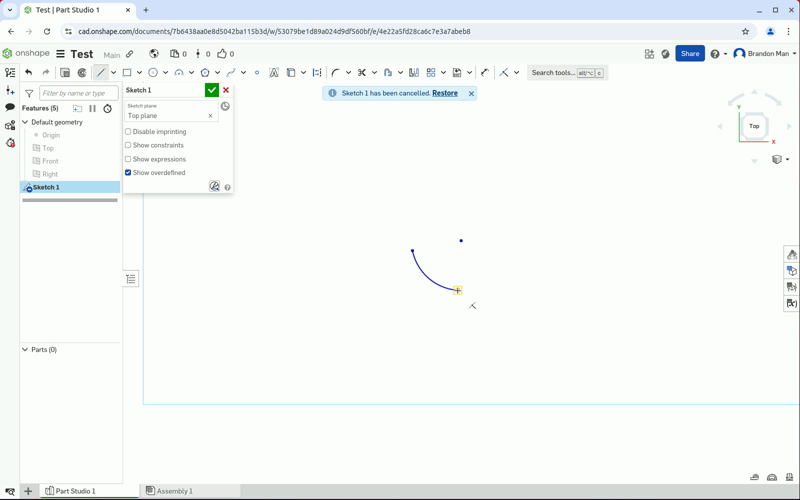
scroll(-6)
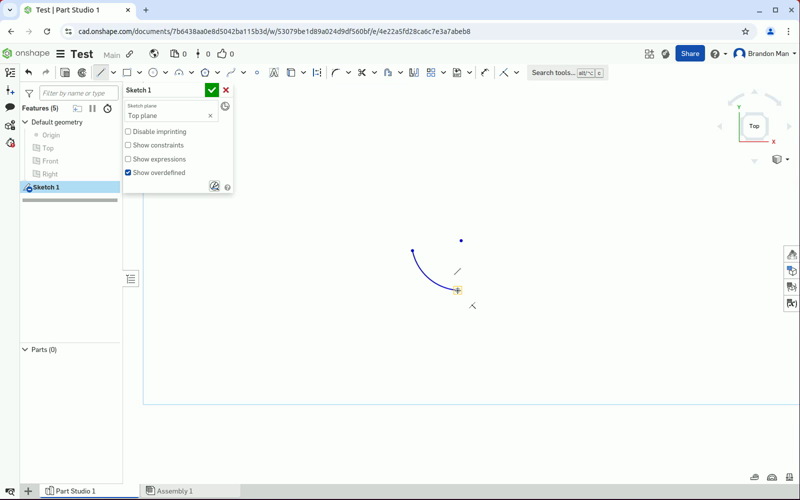
scroll(-6)
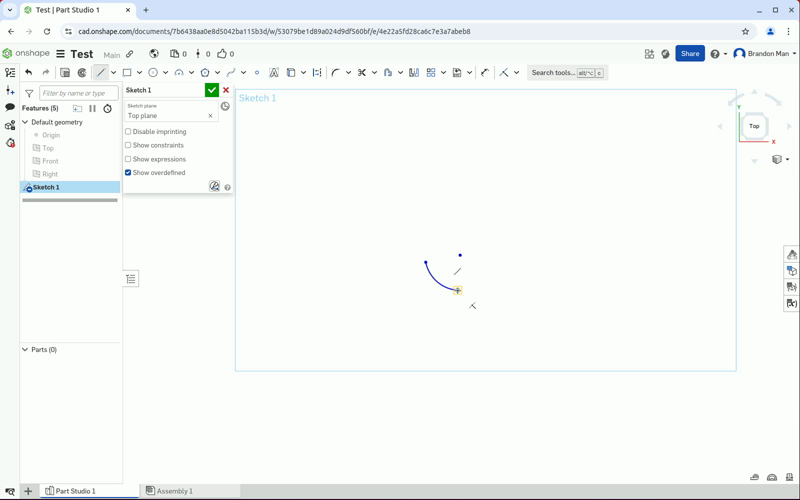
scroll(-6)
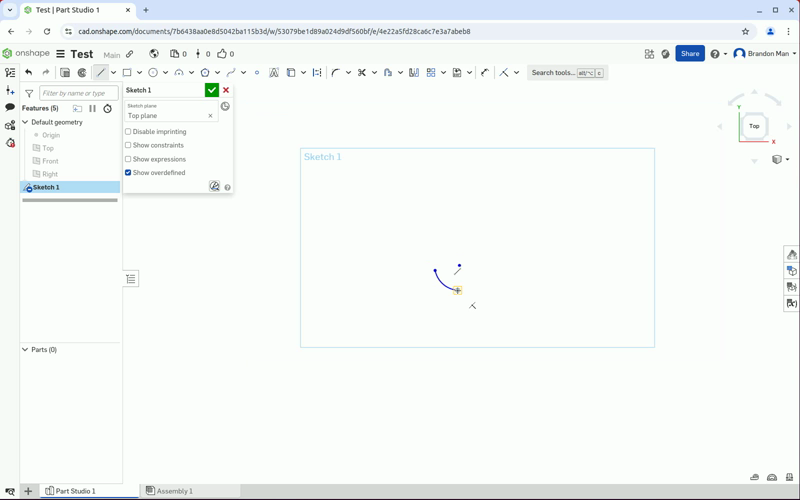
scroll(-6)
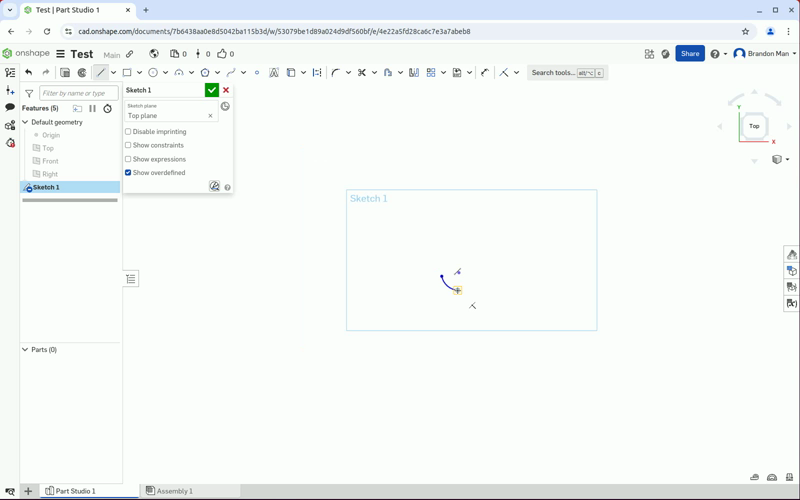
scroll(-6)
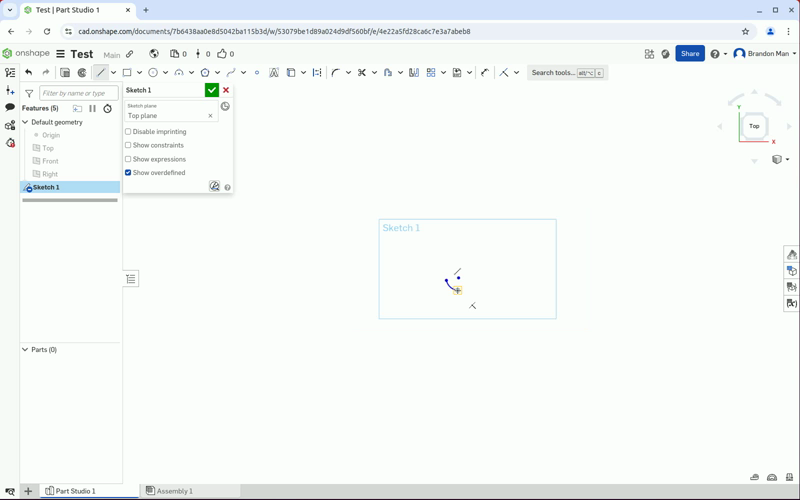
scroll(-6)
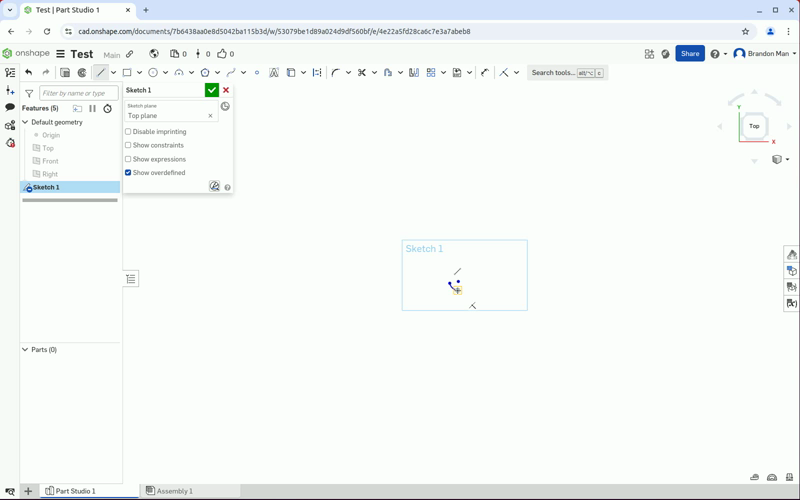
scroll(-6)
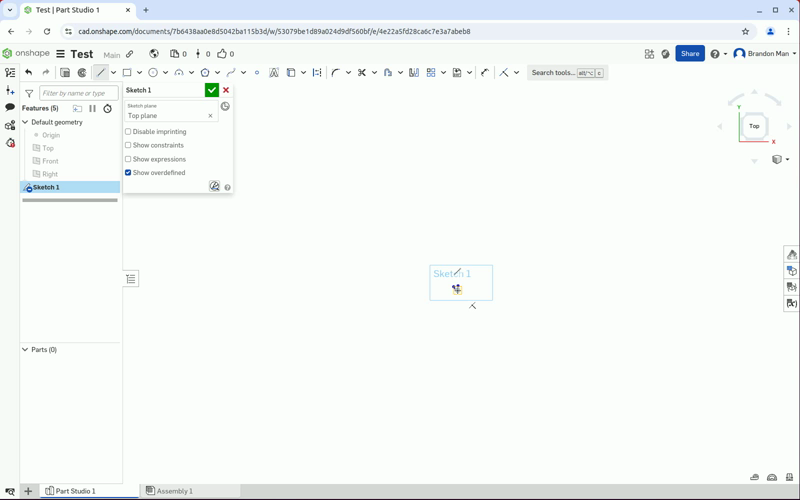
key_down(shift)
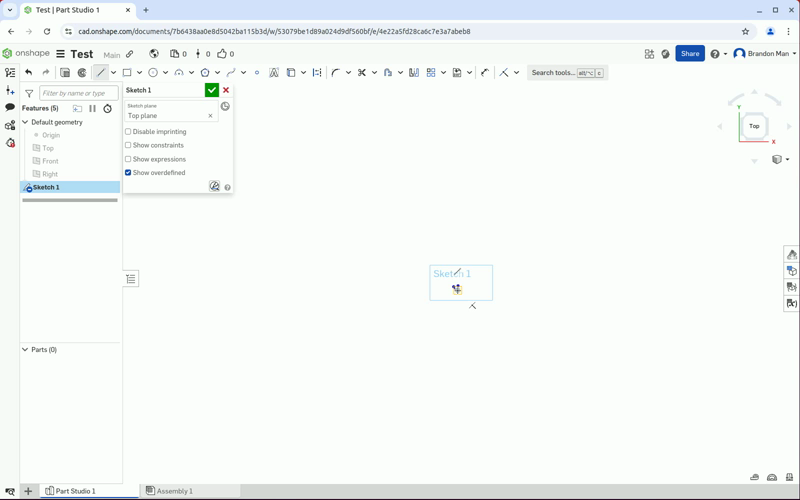
mouse_move(487, 290)
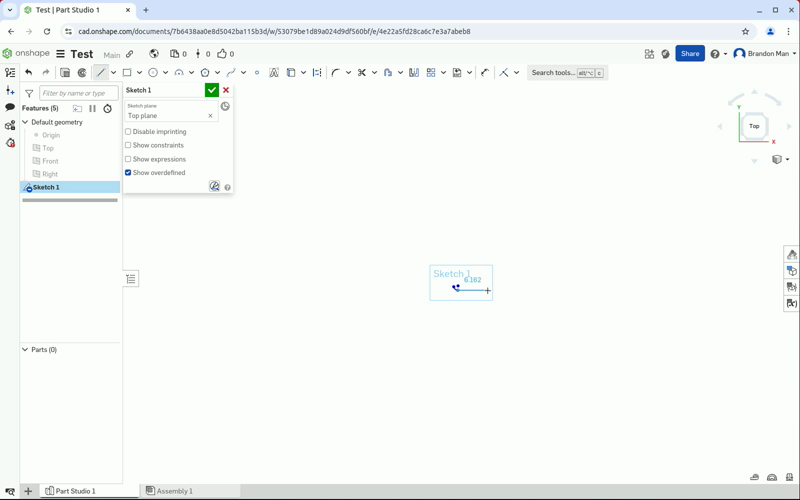
mouse_move(465, 290)
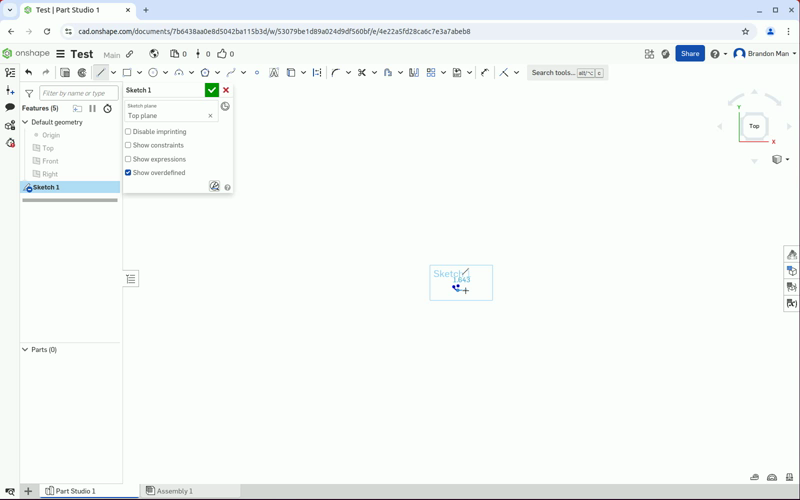
click(465, 290)
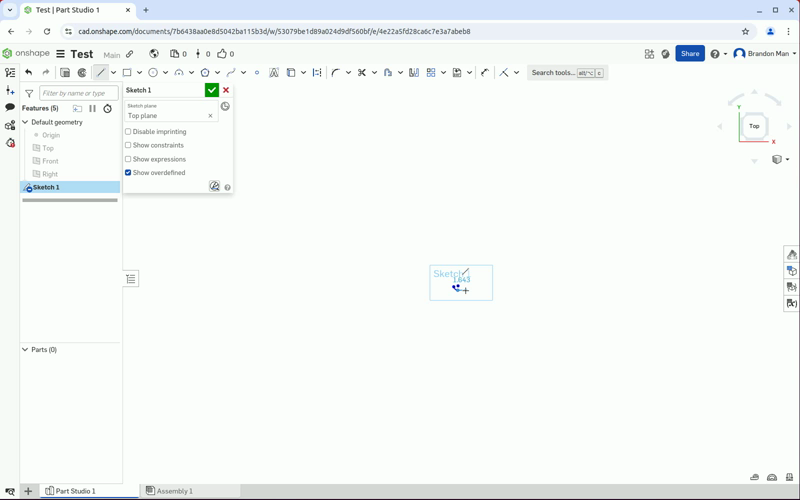
key_up(shift)
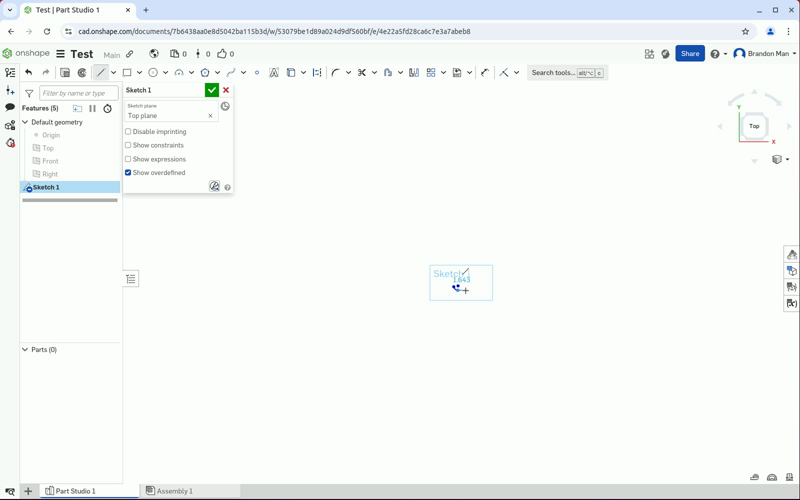
key(esc)
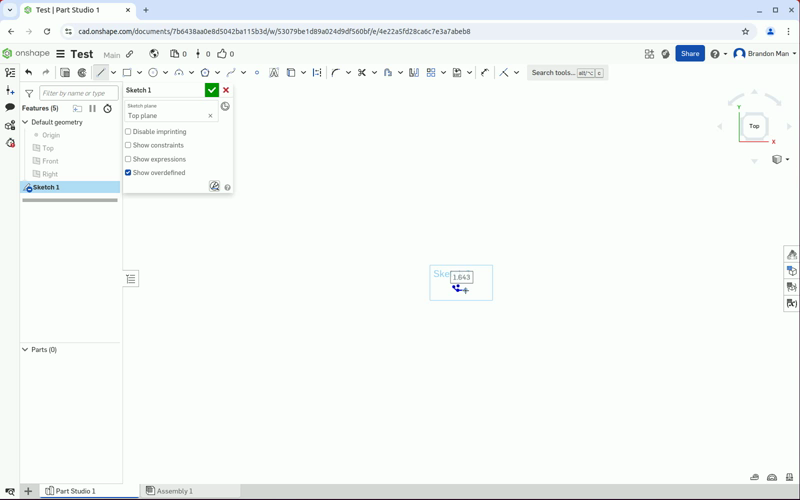
key(a)
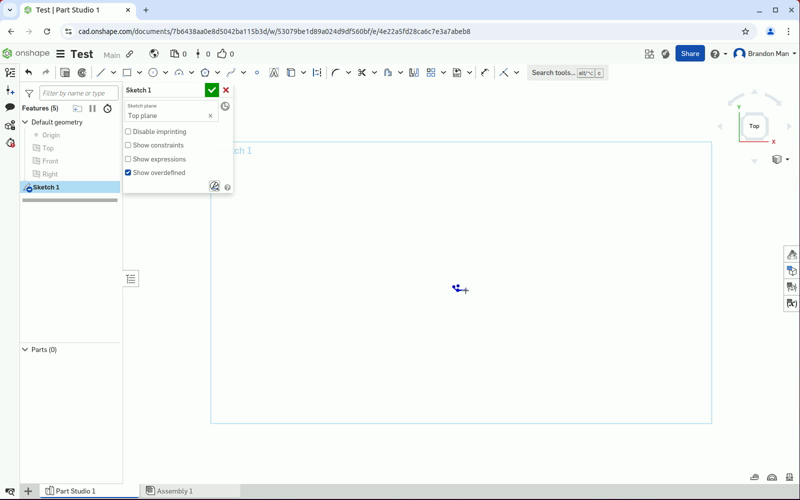
mouse_move(465, 290)
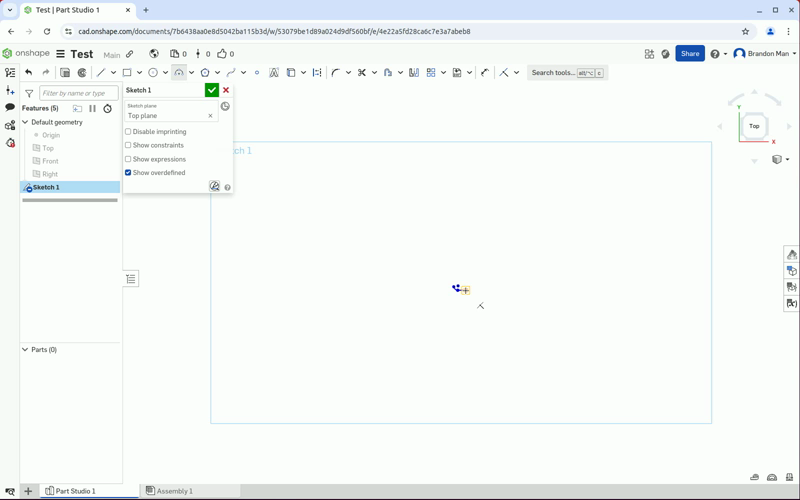
click(465, 290)
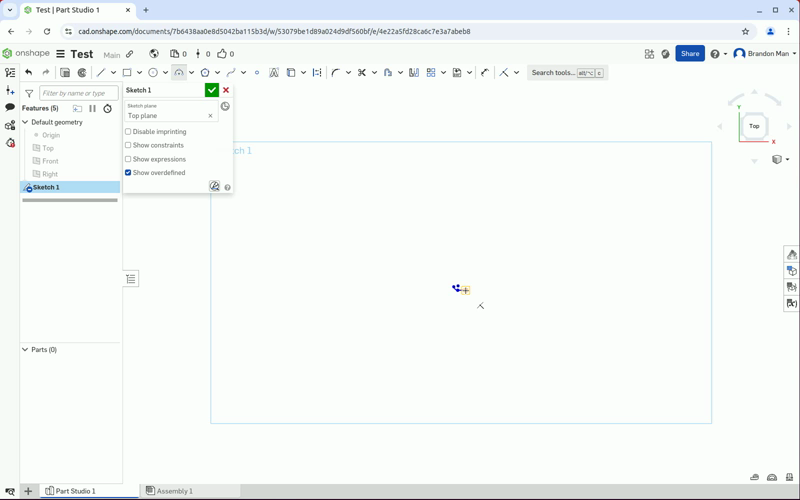
key_down(shift)
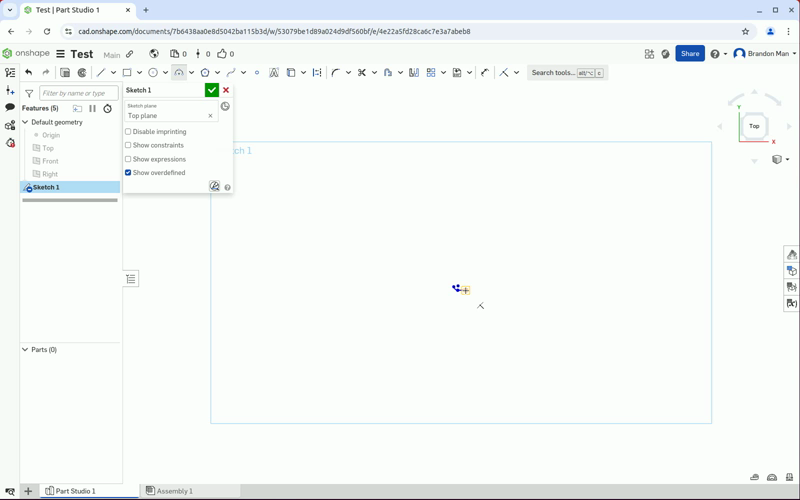
mouse_move(470, 286)
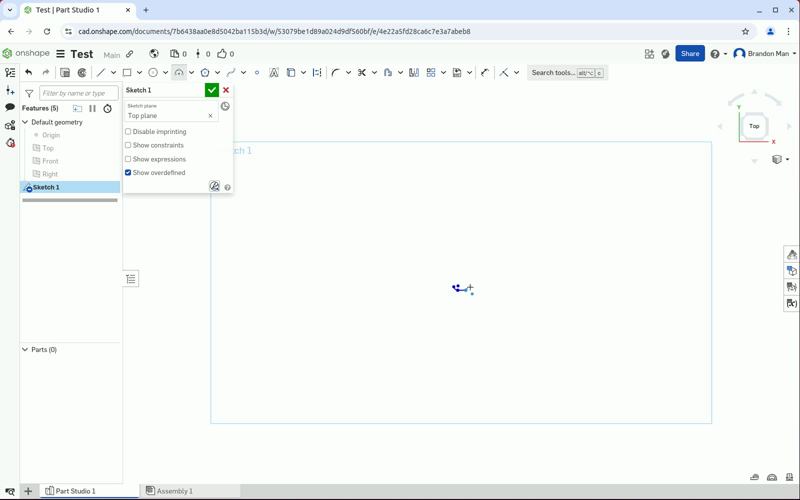
scroll(6)
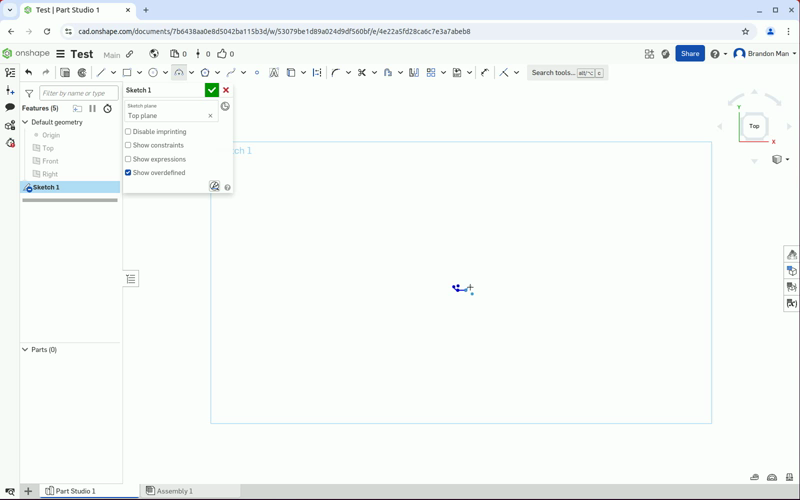
scroll(6)
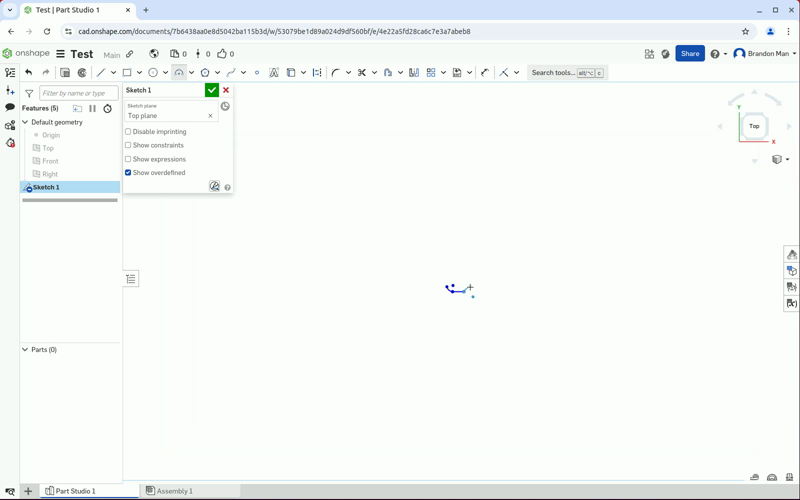
scroll(6)
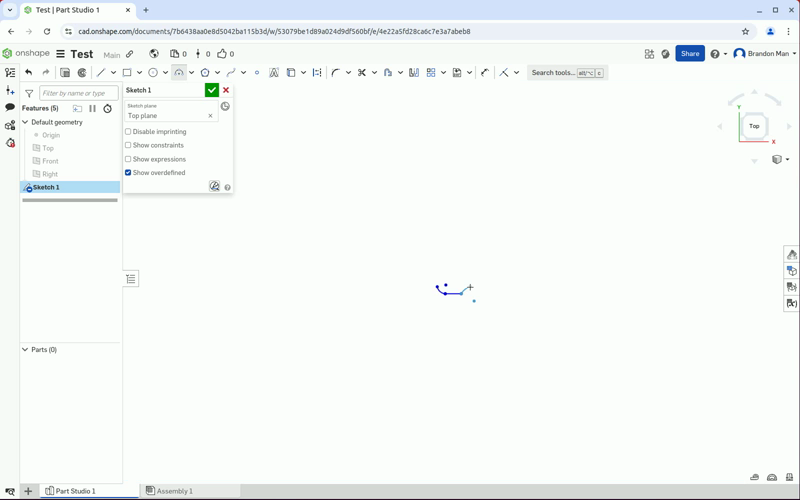
scroll(6)
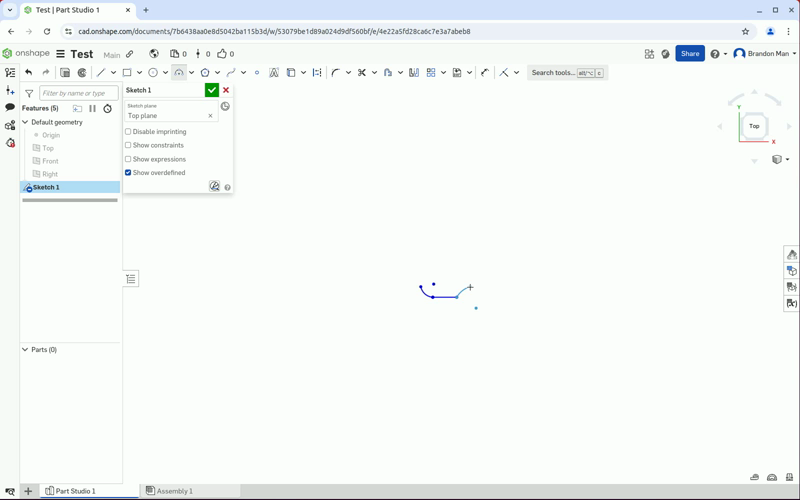
scroll(6)
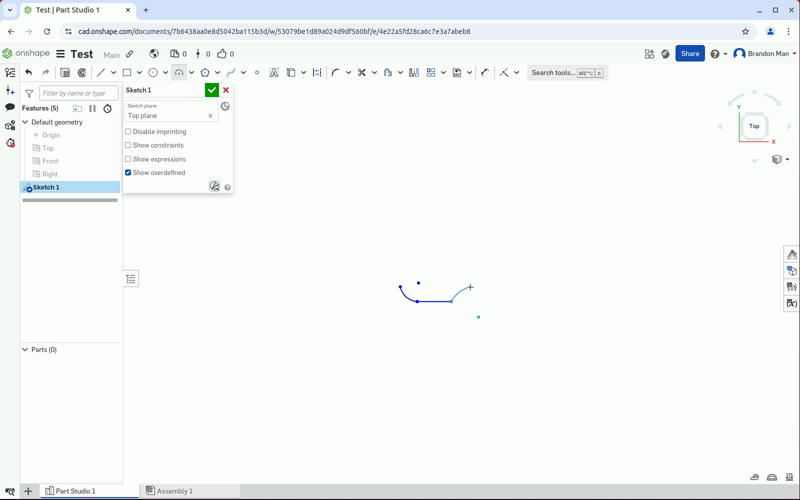
scroll(6)
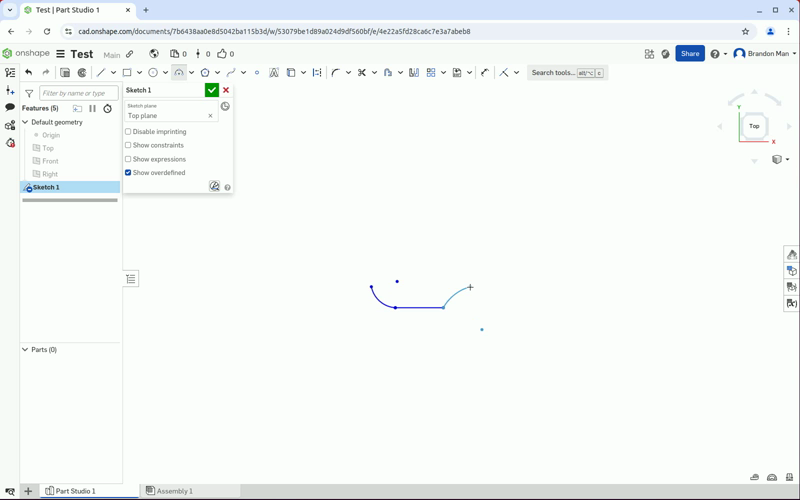
scroll(6)
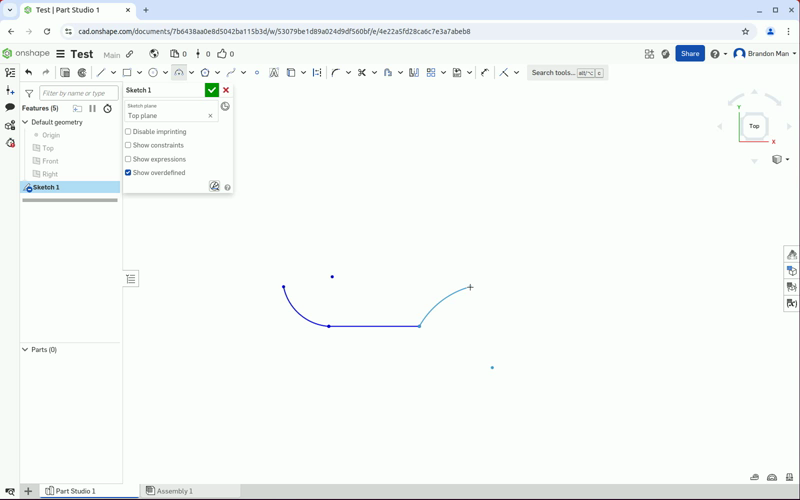
click(470, 286)
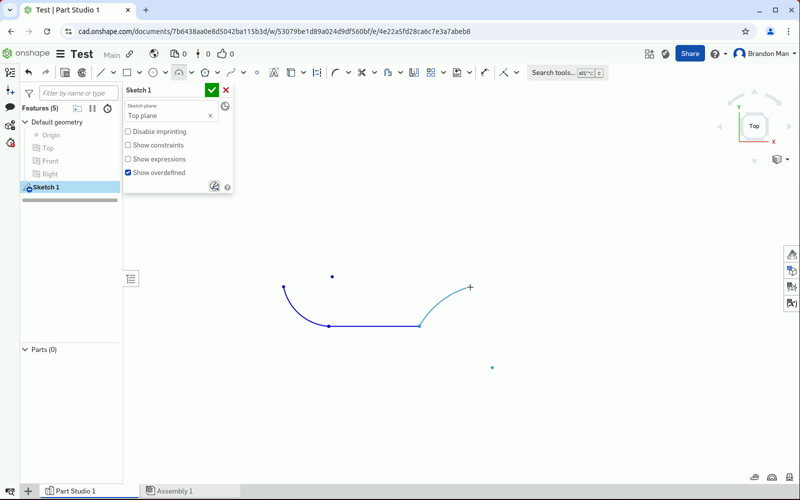
scroll(-6)
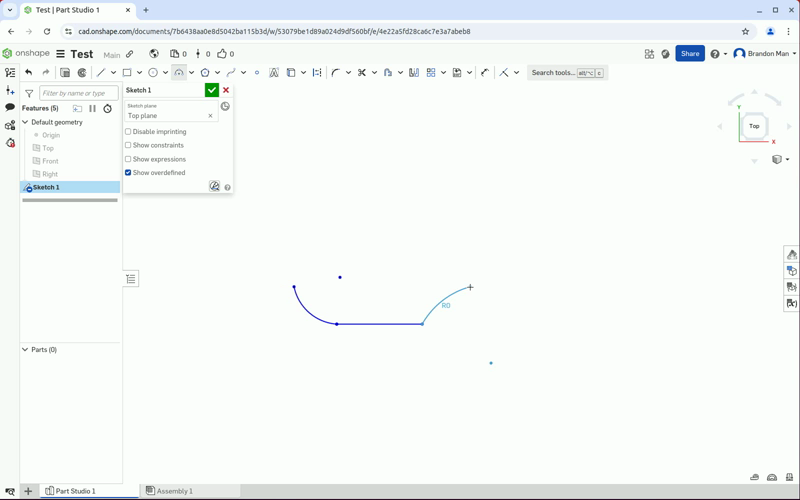
scroll(-6)
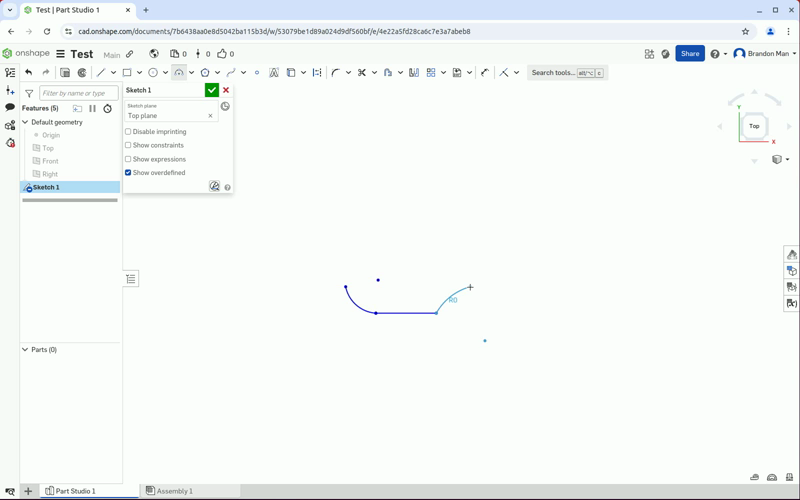
scroll(-6)
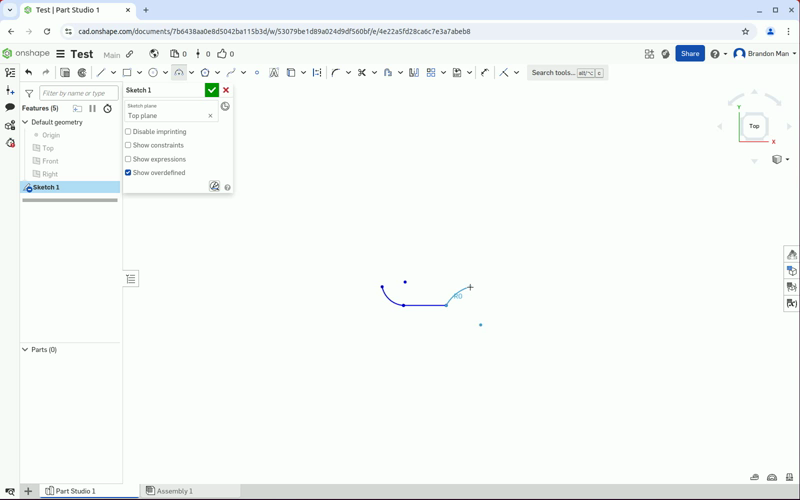
scroll(-6)
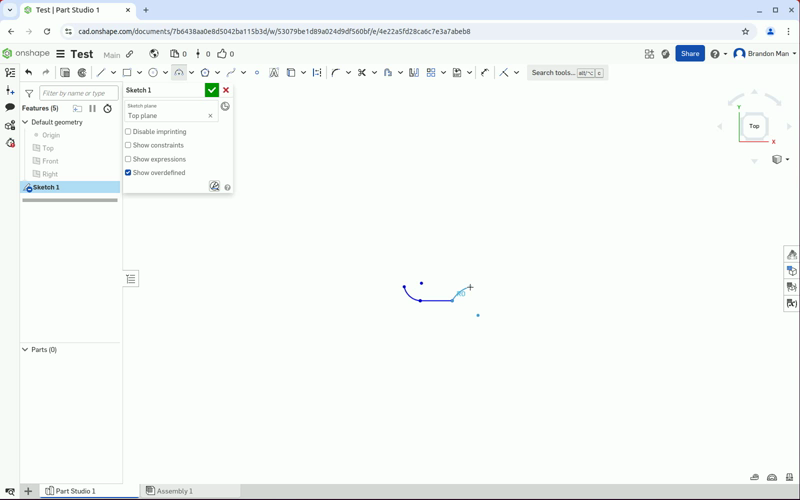
scroll(-6)
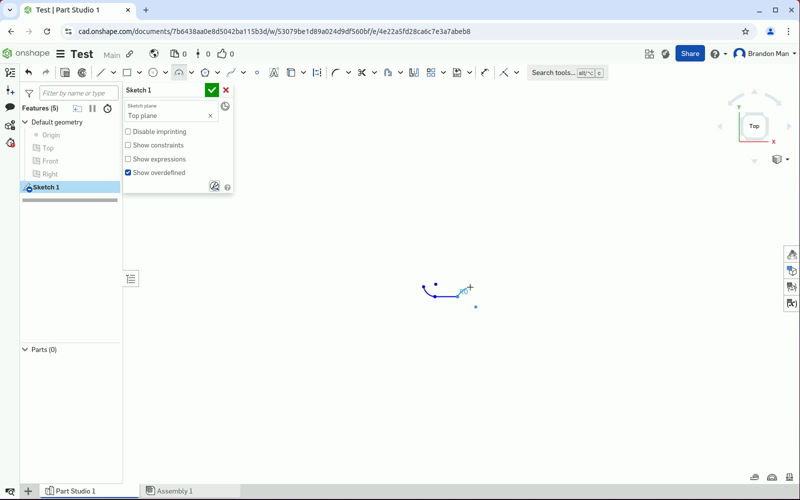
scroll(-6)
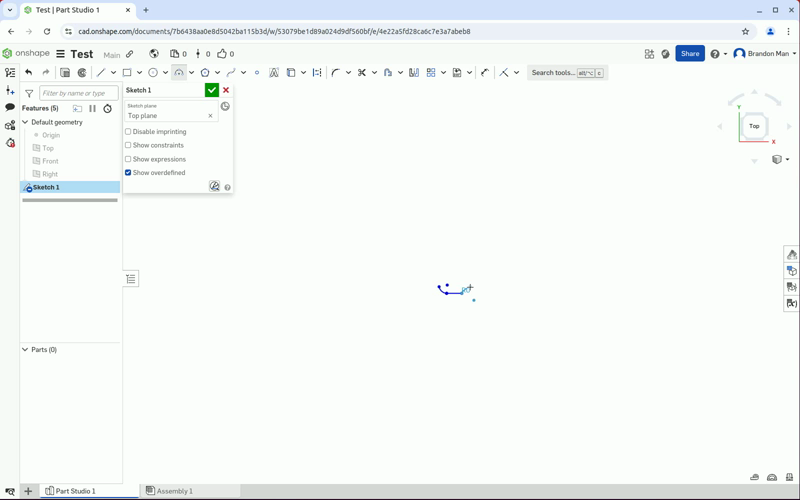
scroll(-6)
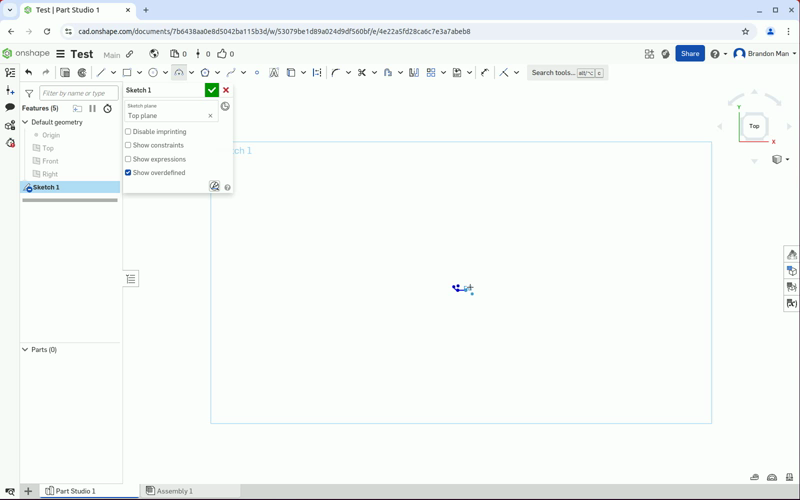
mouse_move(468, 289)
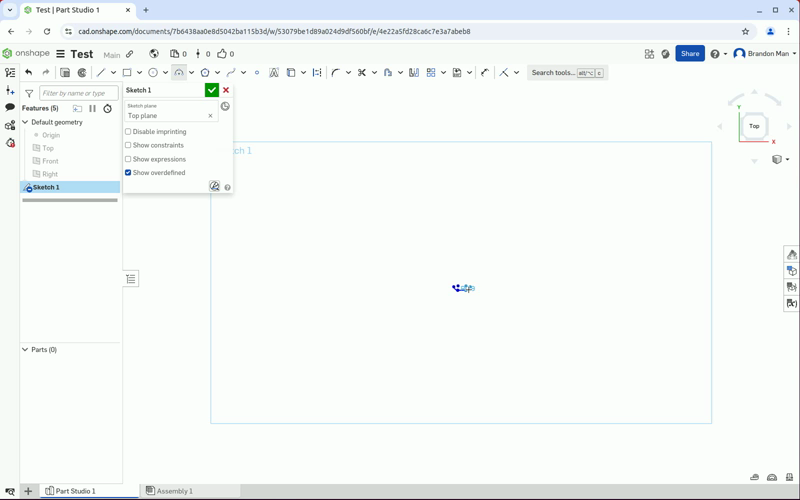
scroll(6)
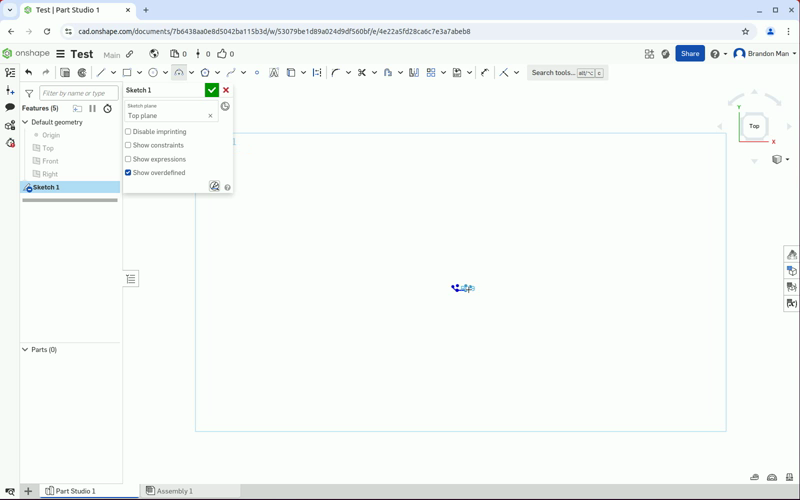
scroll(6)
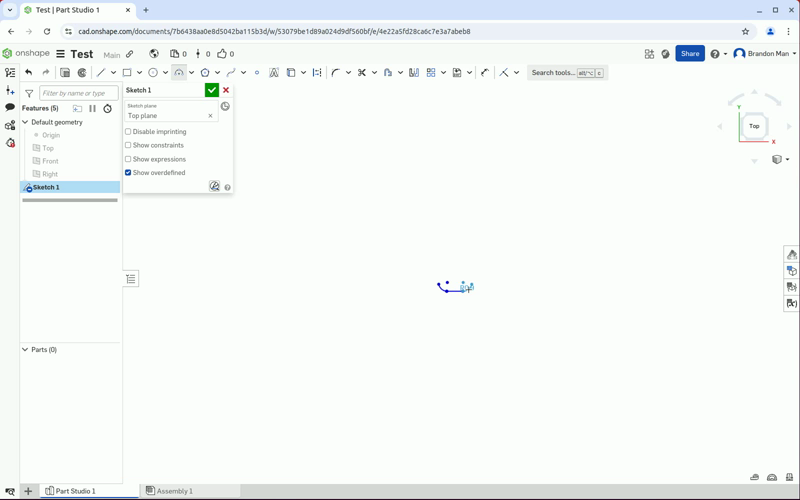
scroll(6)
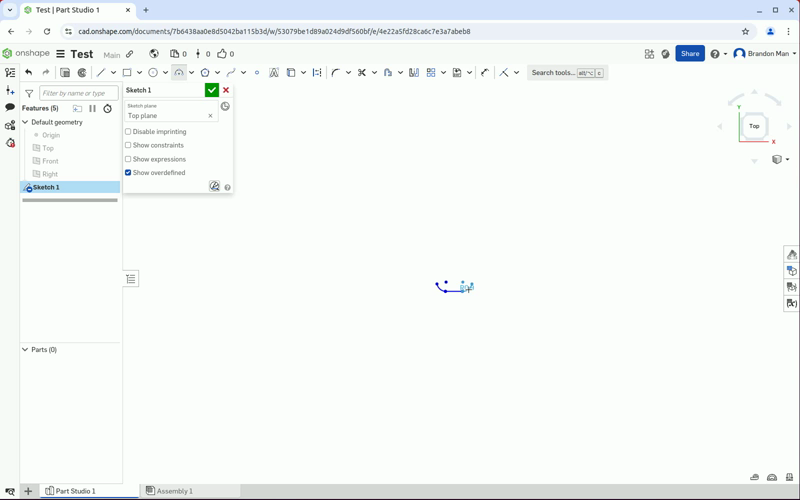
scroll(6)
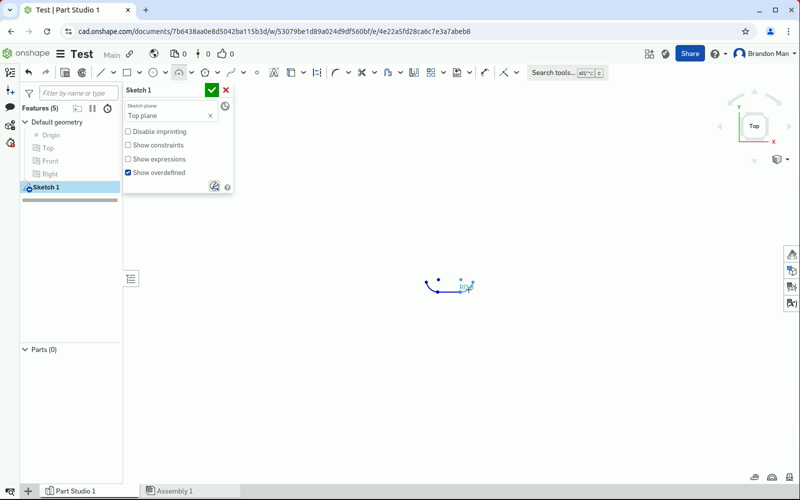
scroll(6)
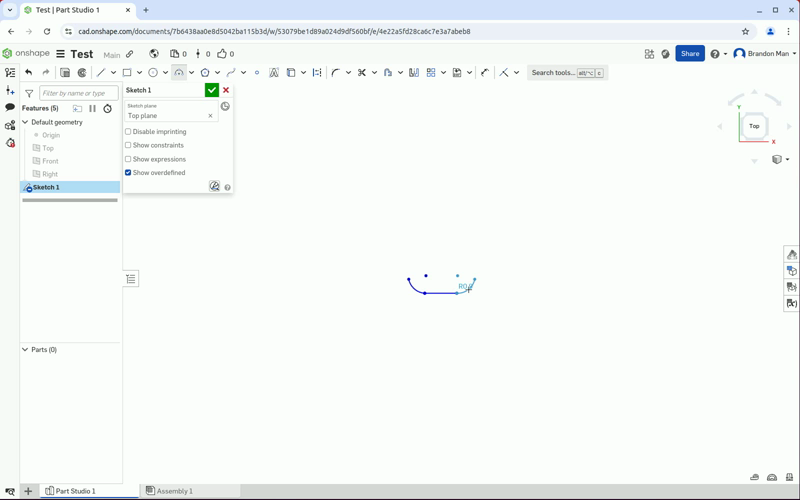
scroll(6)
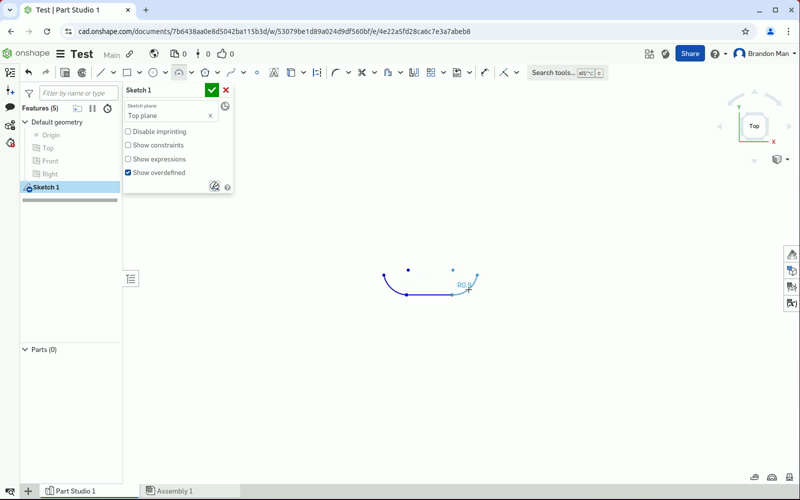
scroll(6)
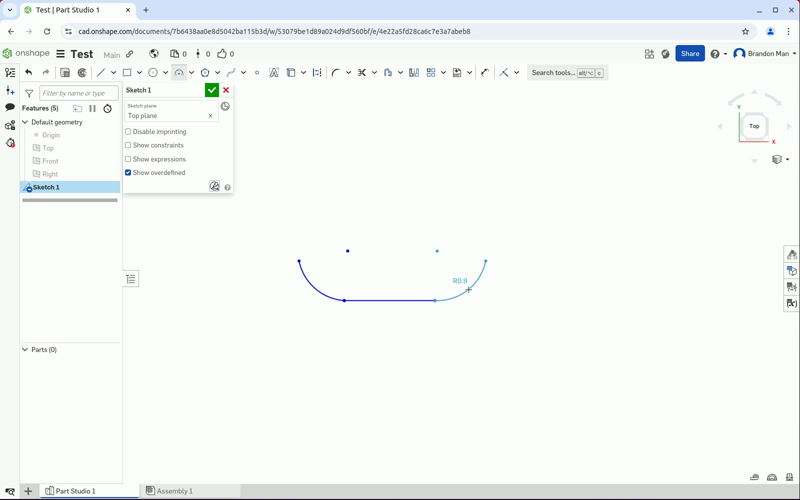
click(468, 289)
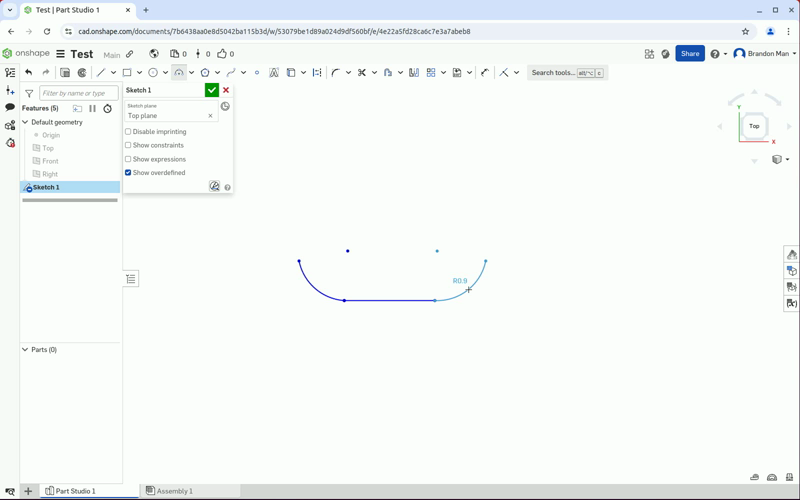
scroll(-6)
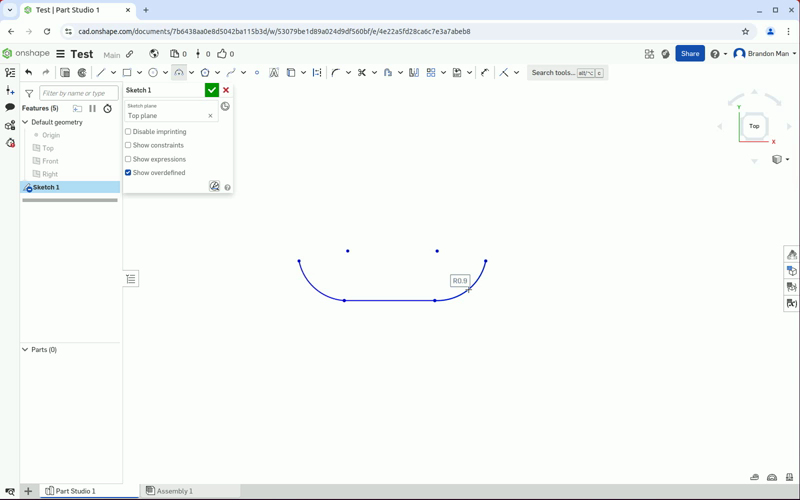
scroll(-6)
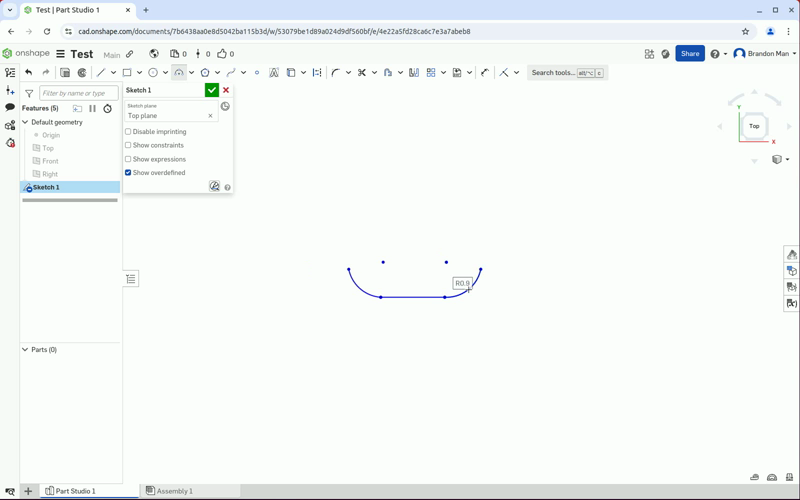
scroll(-6)
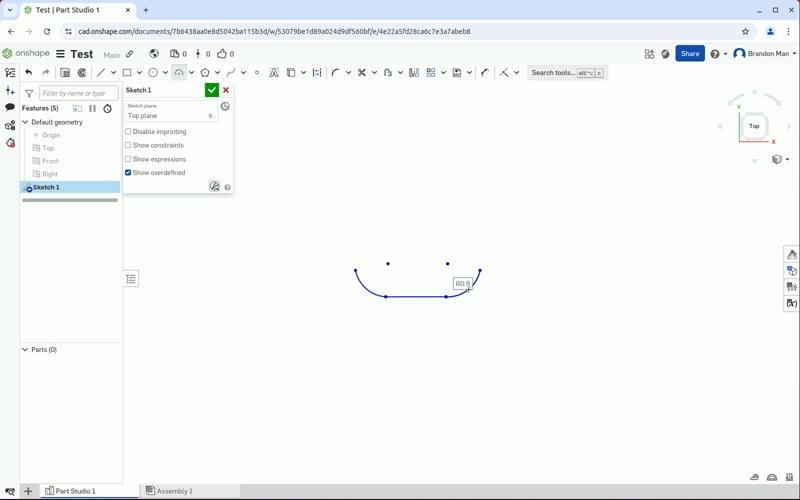
scroll(-6)
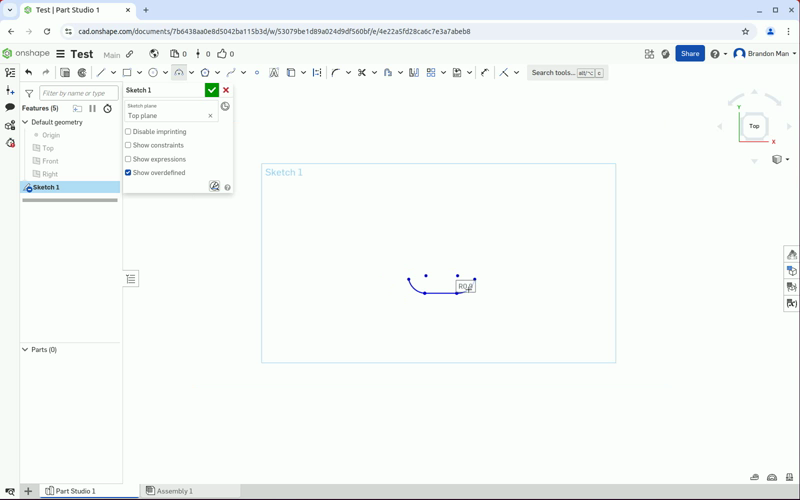
scroll(-6)
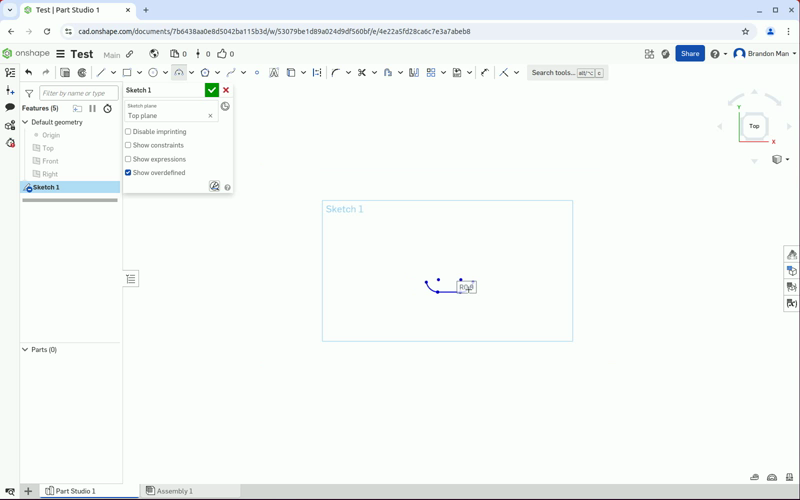
scroll(-6)
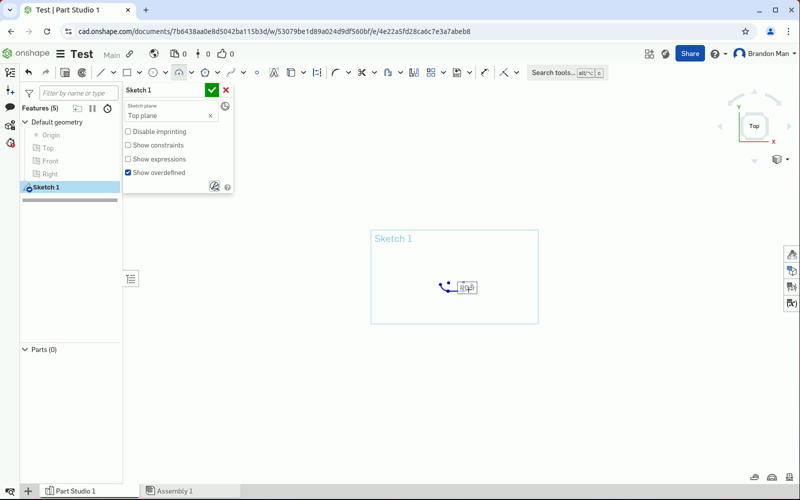
scroll(-6)
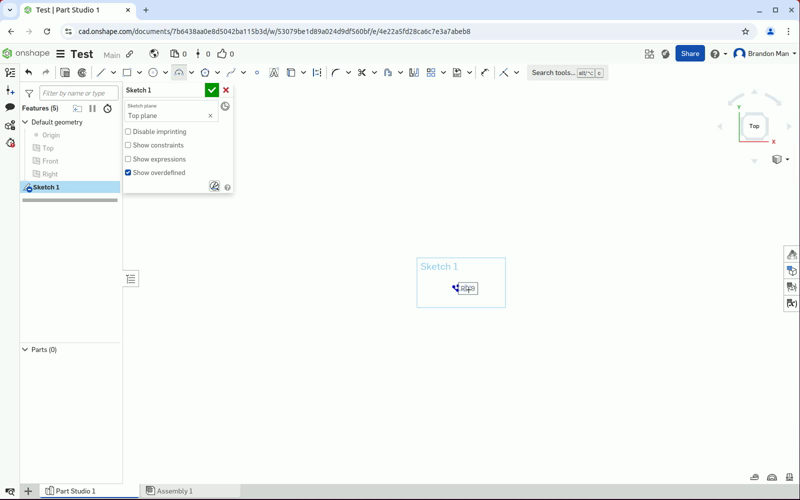
key_up(shift)
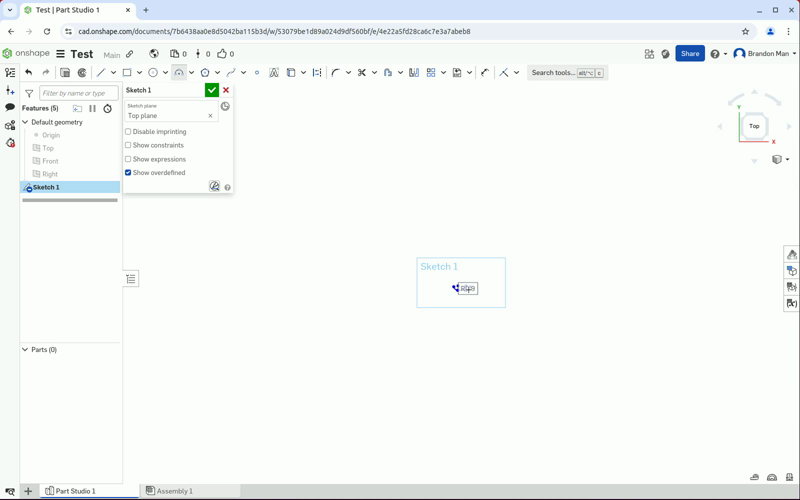
key(esc)
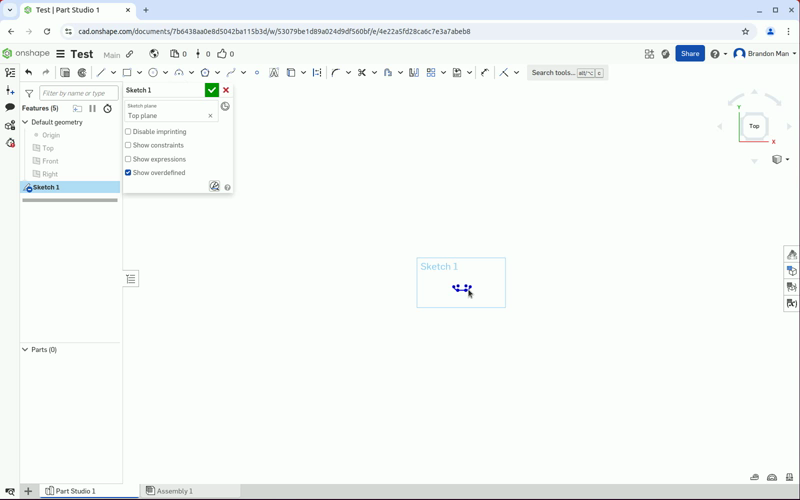
key(l)
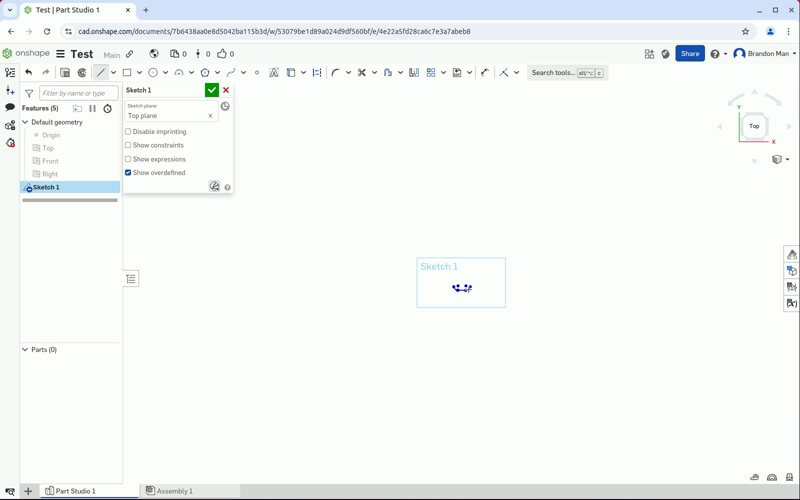
mouse_move(470, 286)
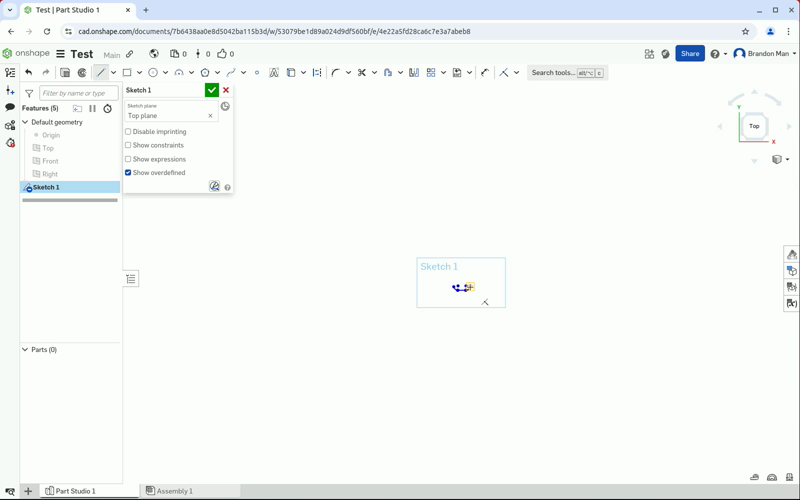
scroll(6)
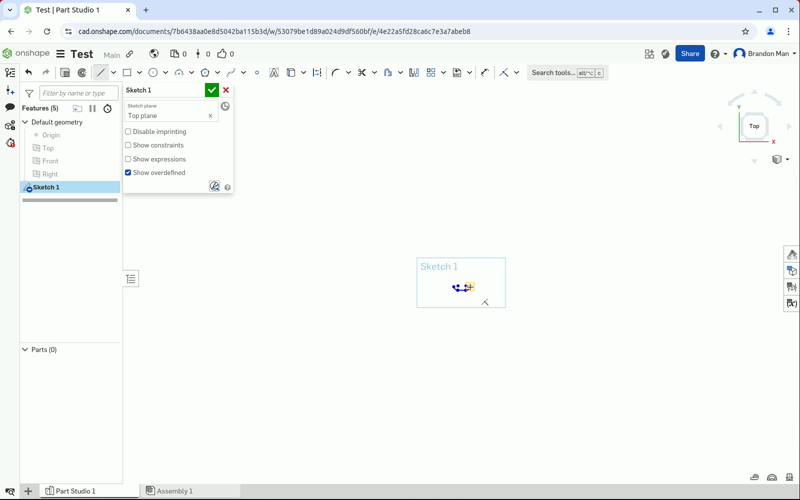
scroll(6)
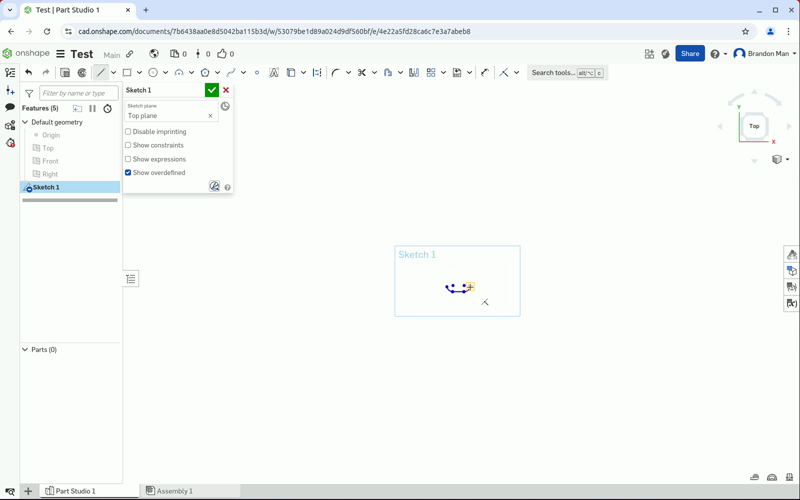
scroll(6)
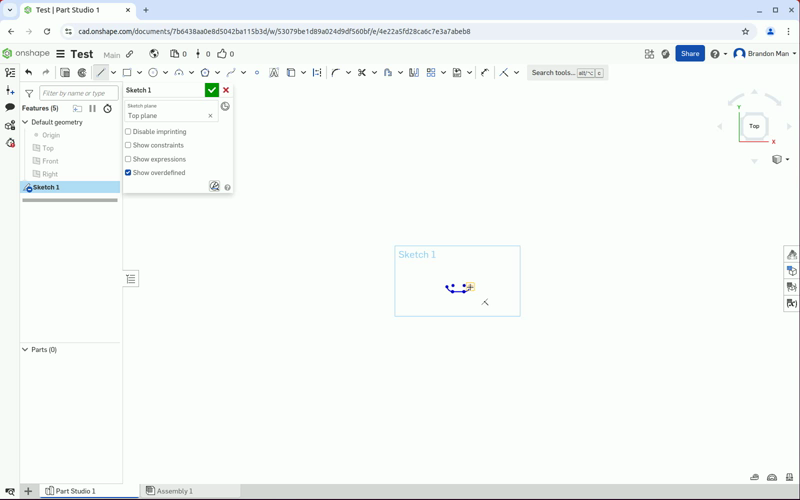
scroll(6)
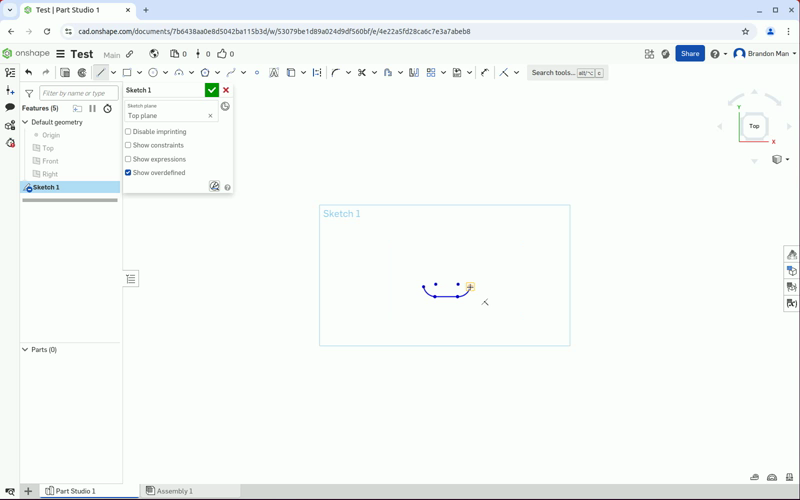
scroll(6)
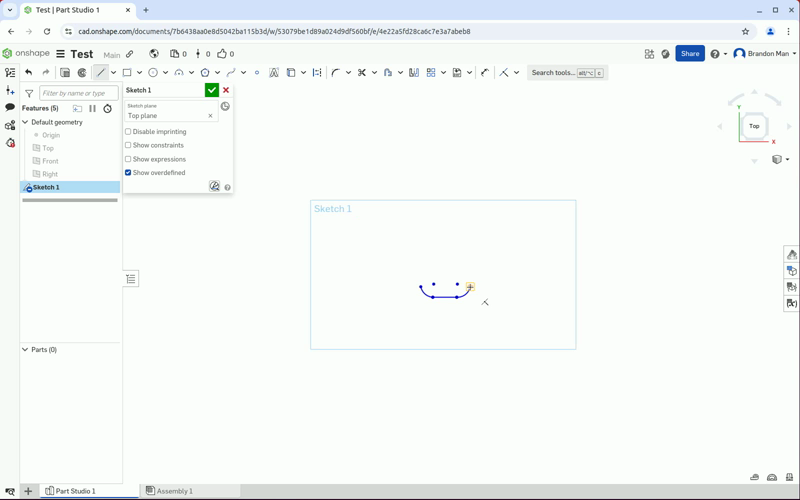
scroll(6)
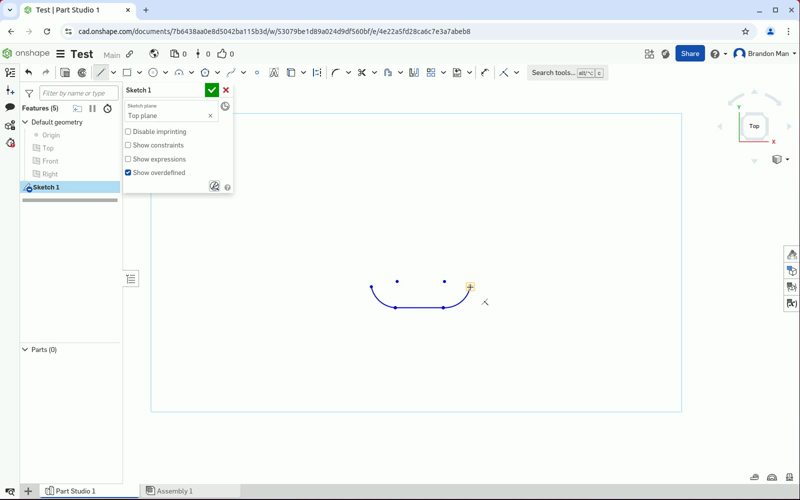
scroll(6)
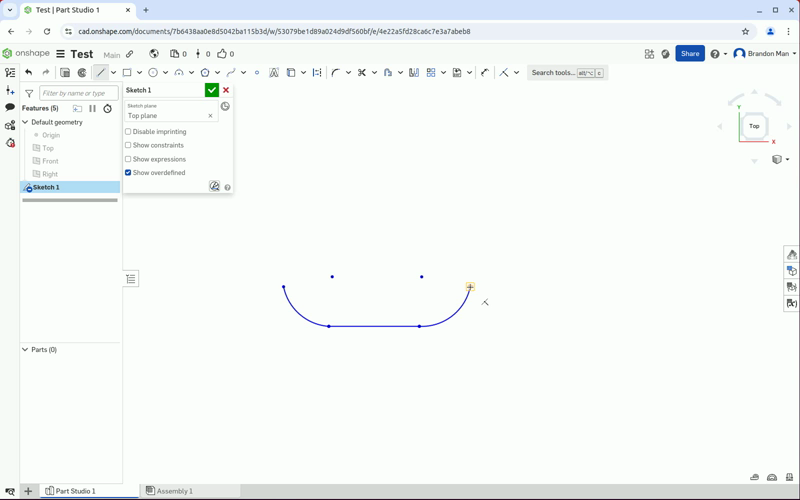
click(470, 286)
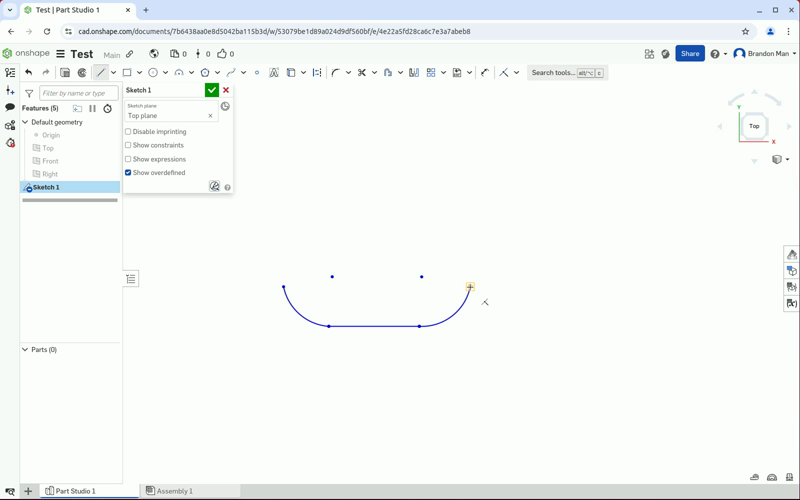
scroll(-6)
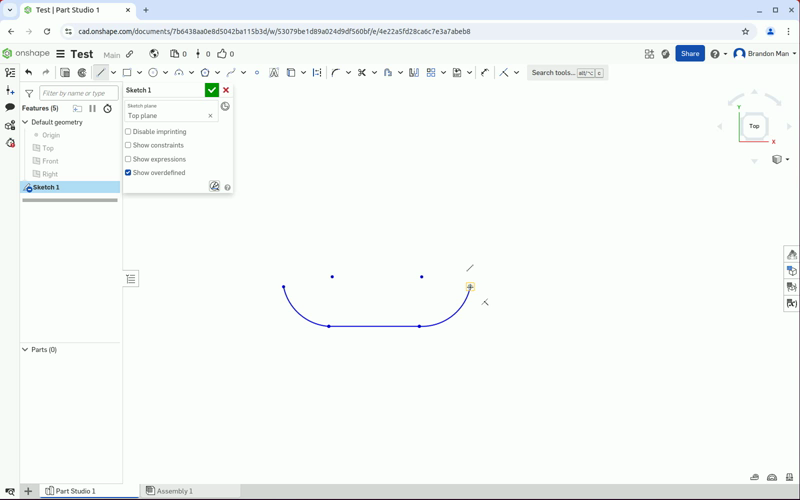
scroll(-6)
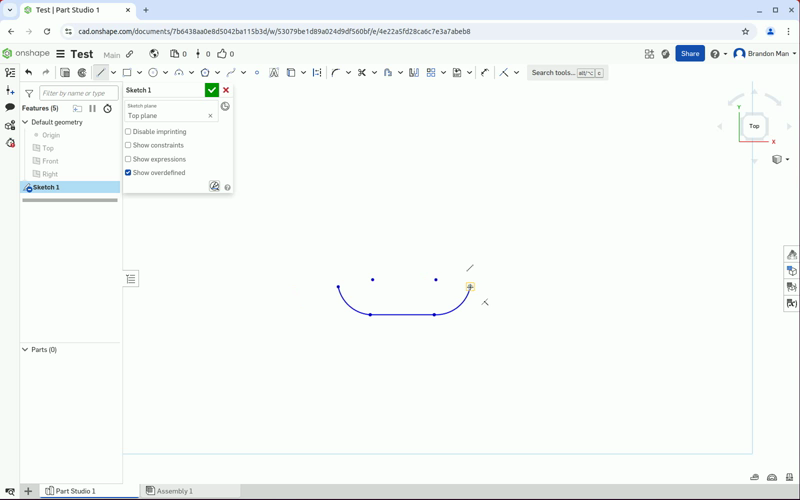
scroll(-6)
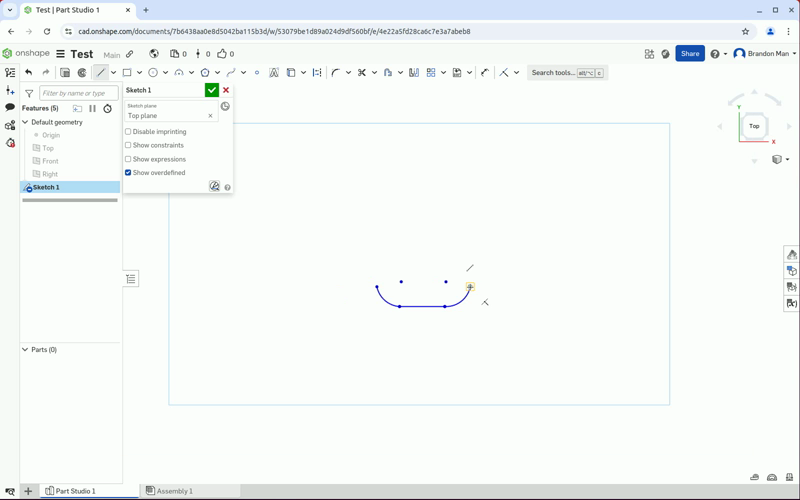
scroll(-6)
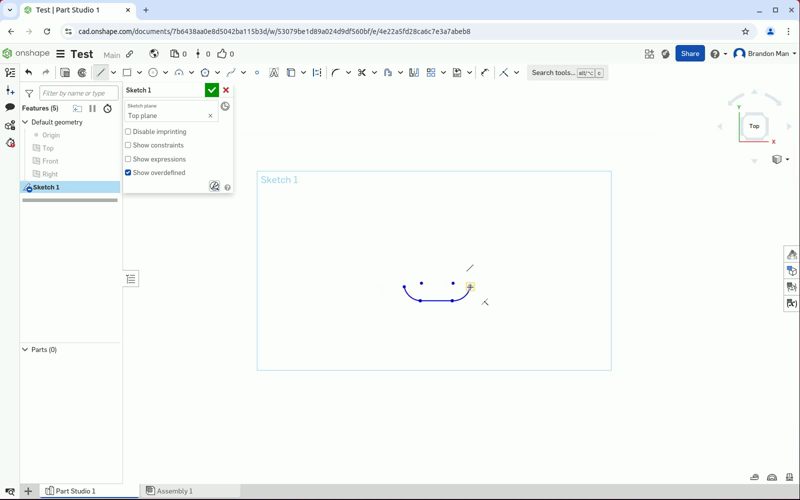
scroll(-6)
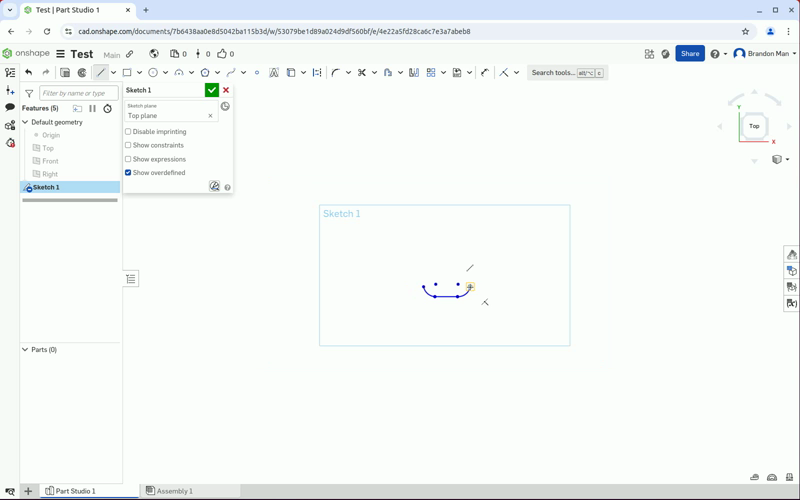
scroll(-6)
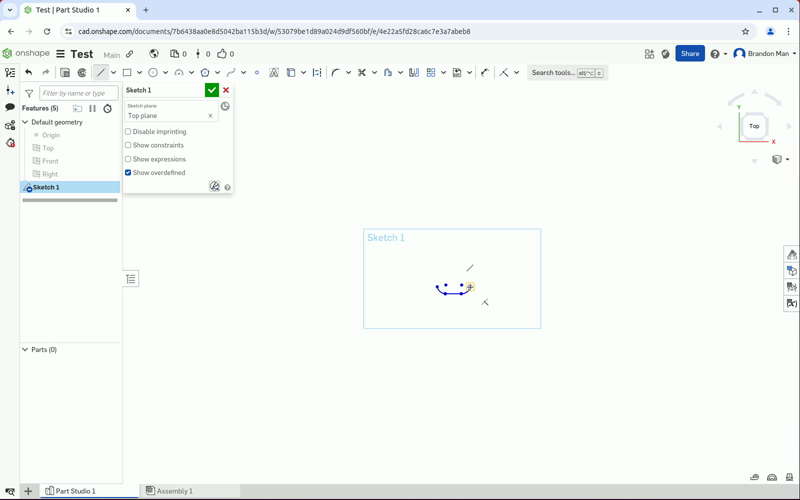
scroll(-6)
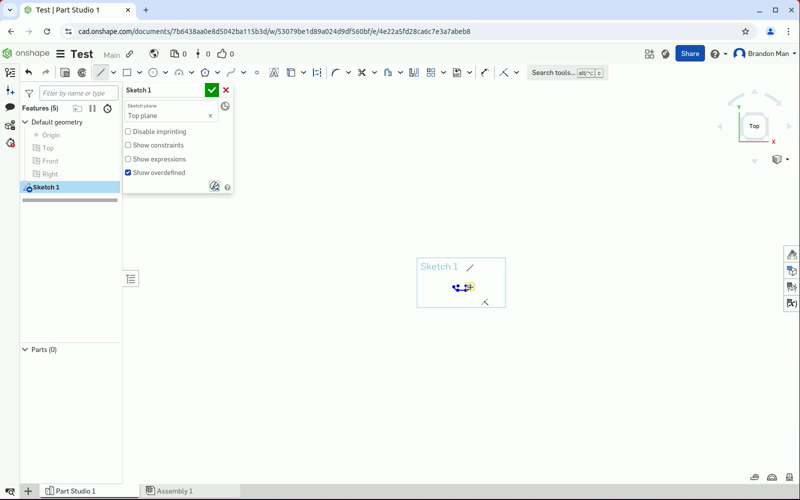
key_down(shift)
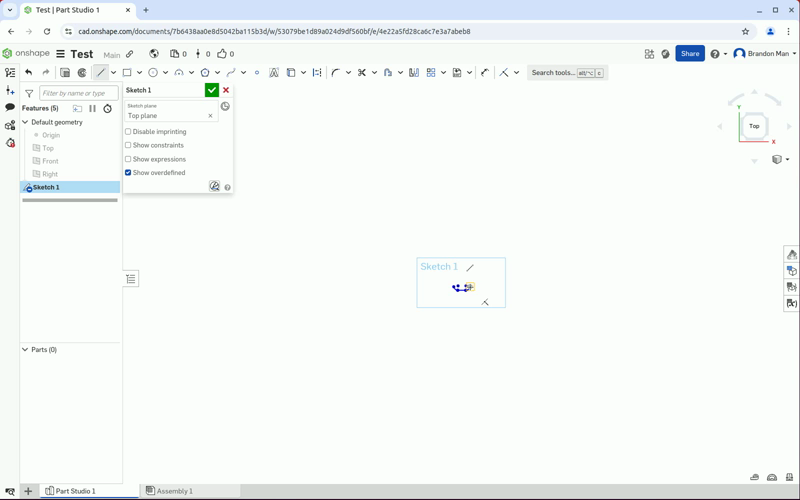
mouse_move(500, 286)
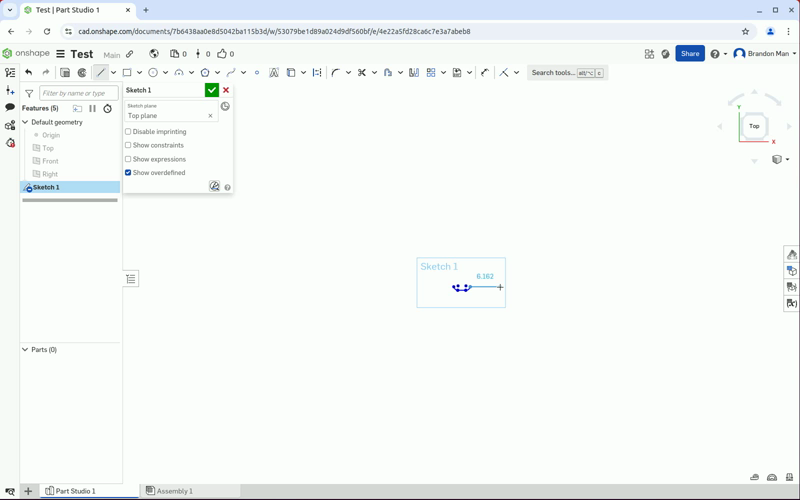
mouse_move(470, 278)
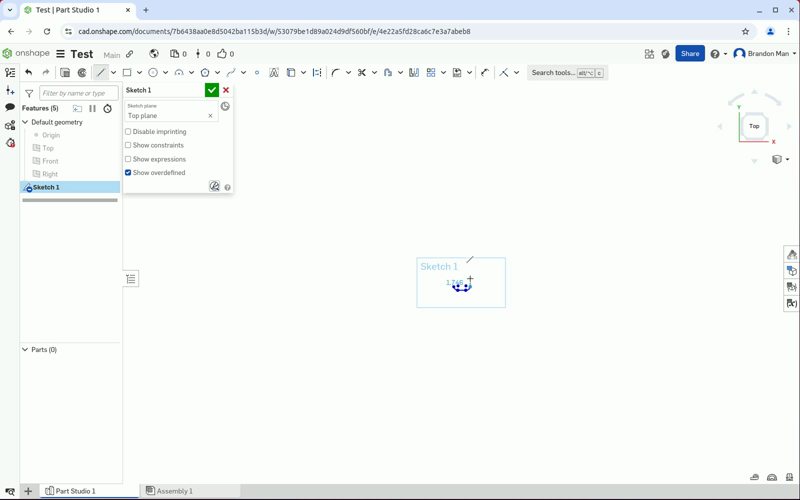
click(470, 278)
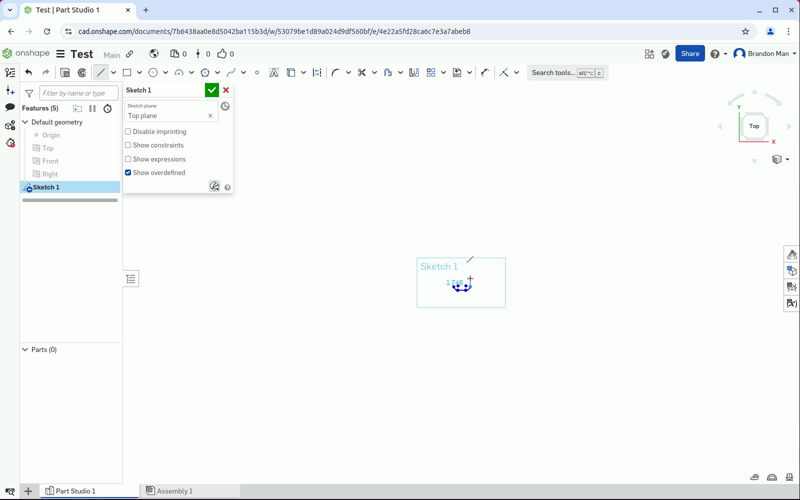
key_up(shift)
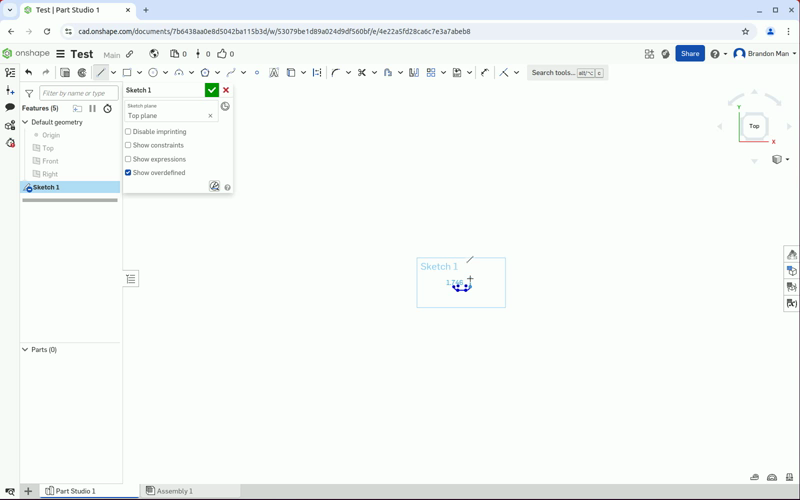
key(esc)
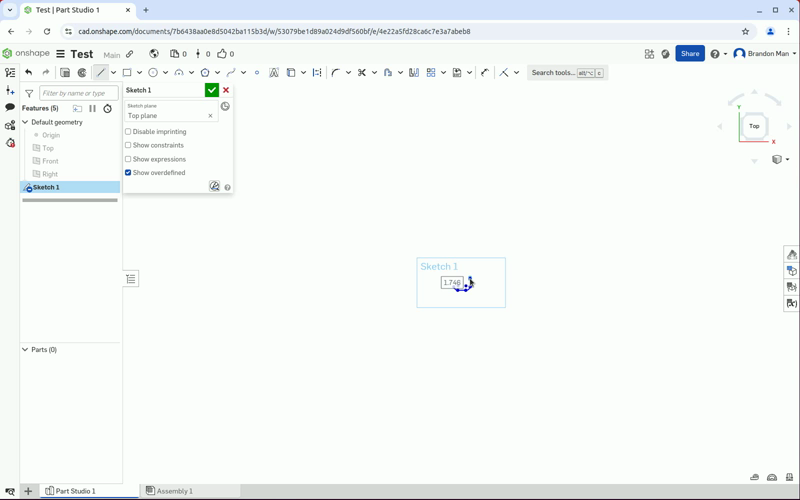
key(a)
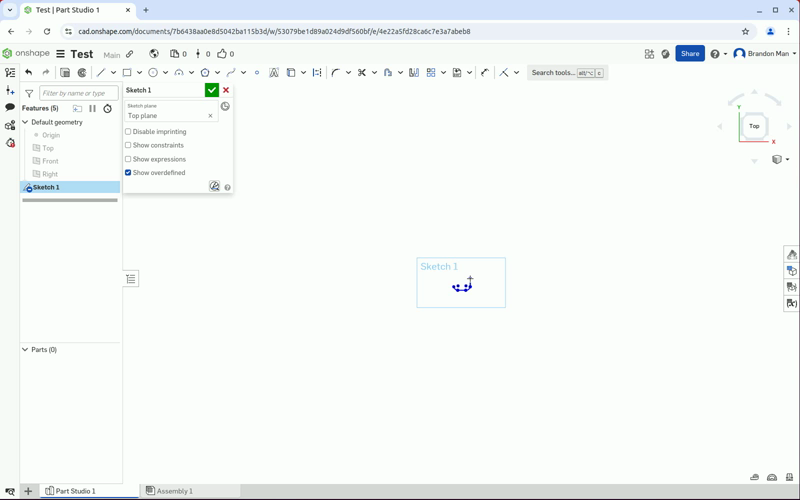
mouse_move(470, 278)
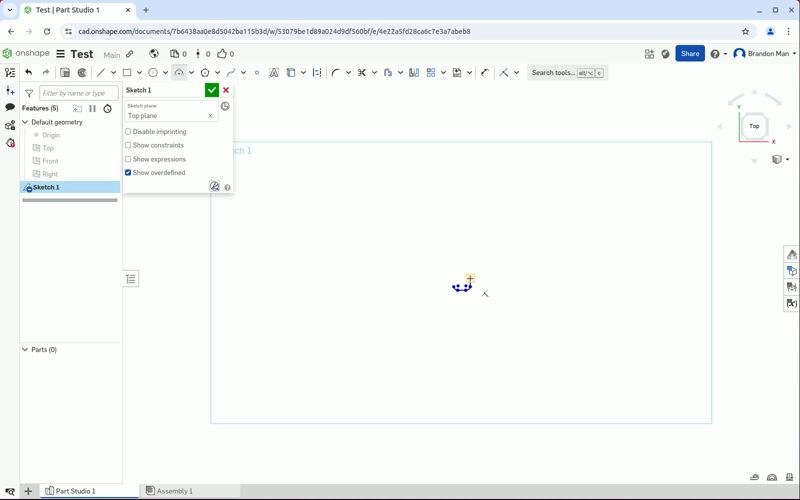
click(470, 278)
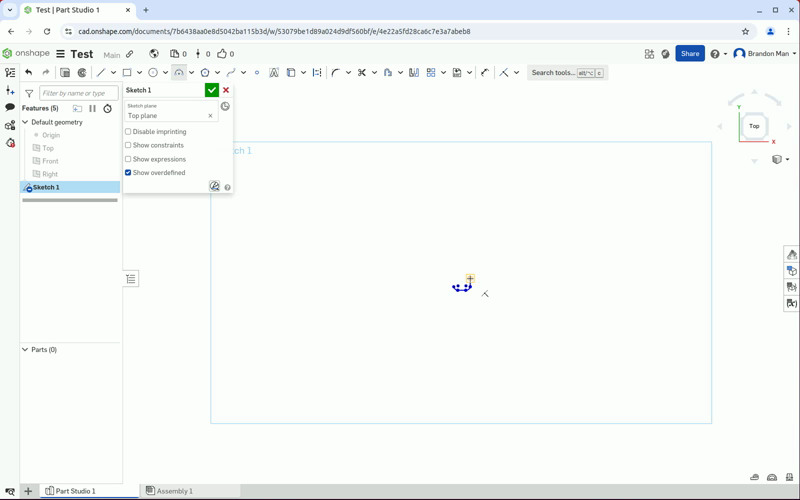
key_down(shift)
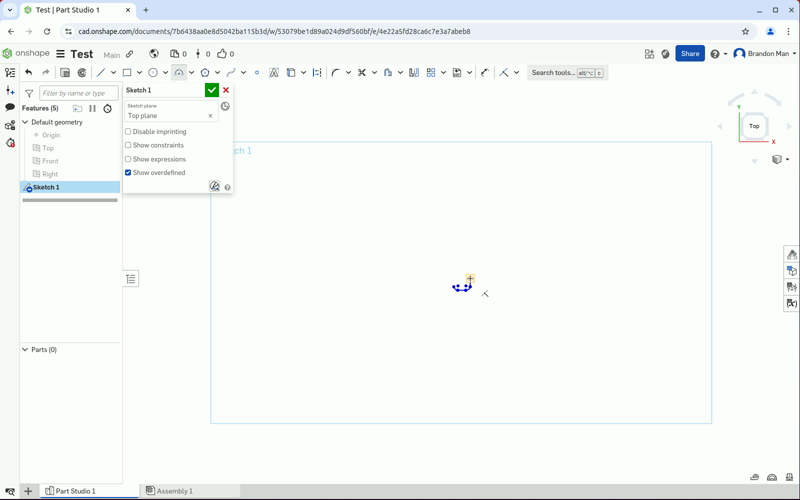
mouse_move(465, 274)
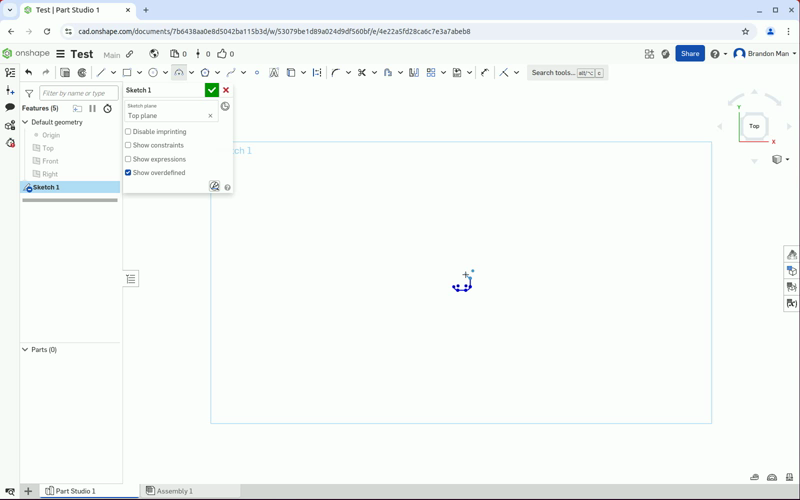
scroll(6)
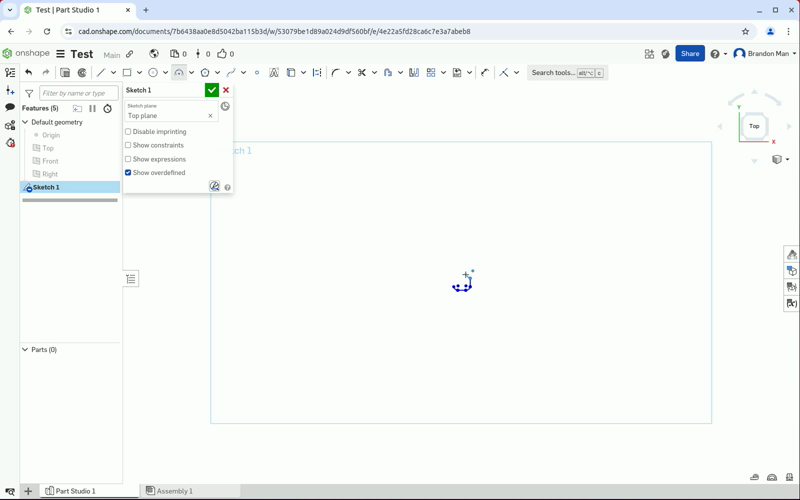
scroll(6)
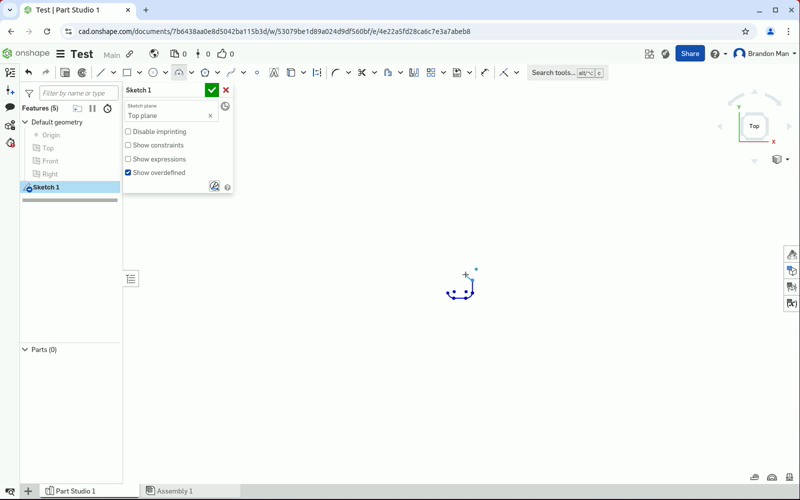
scroll(6)
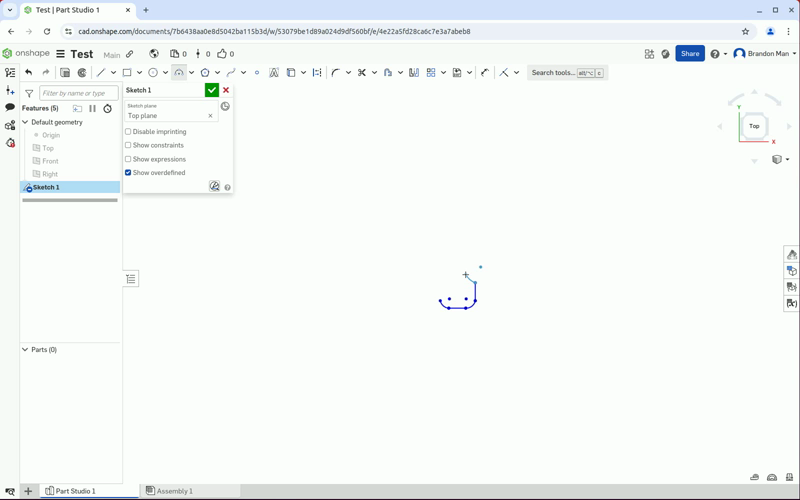
scroll(6)
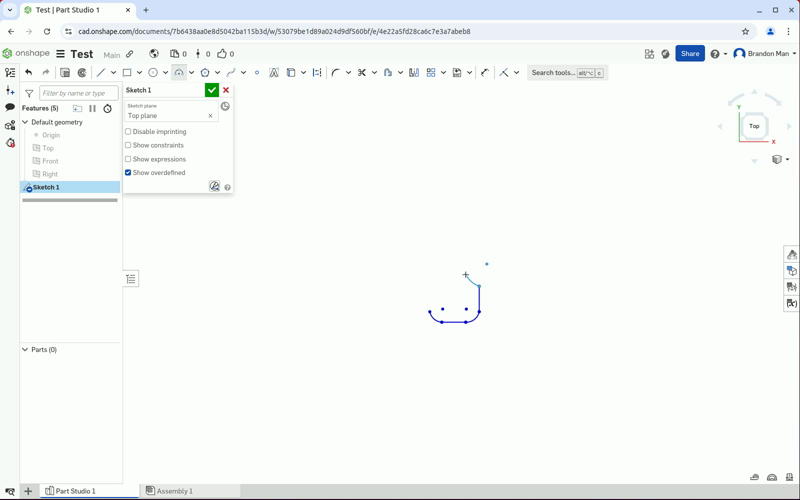
scroll(6)
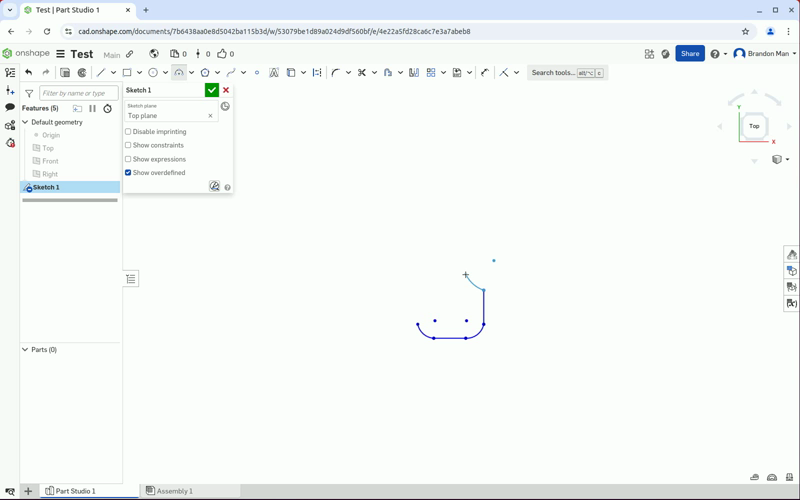
scroll(6)
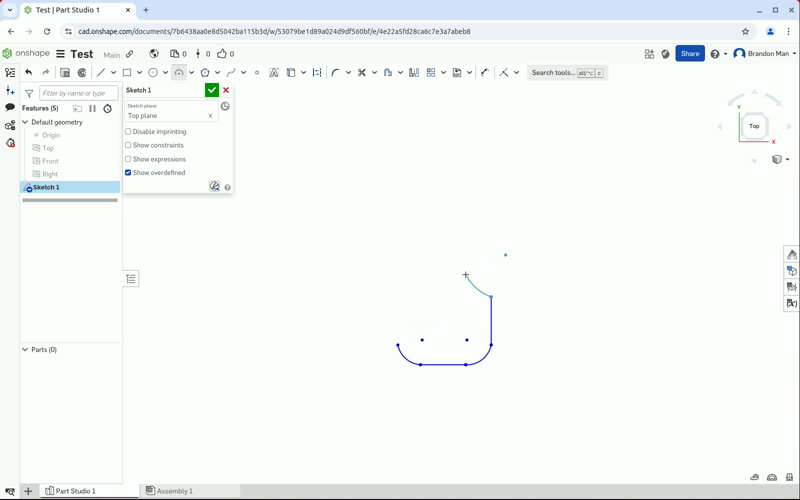
scroll(6)
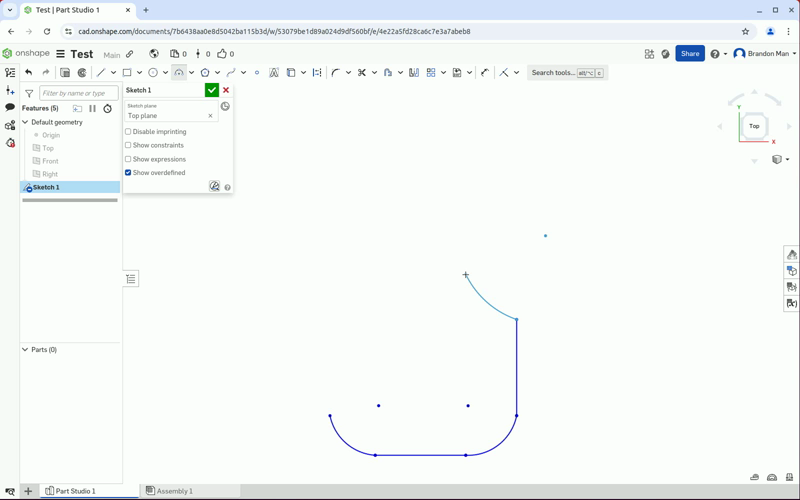
click(465, 274)
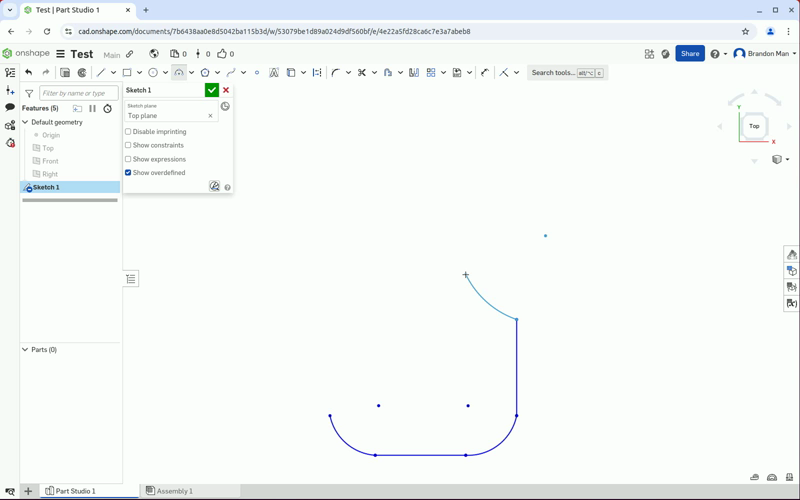
scroll(-6)
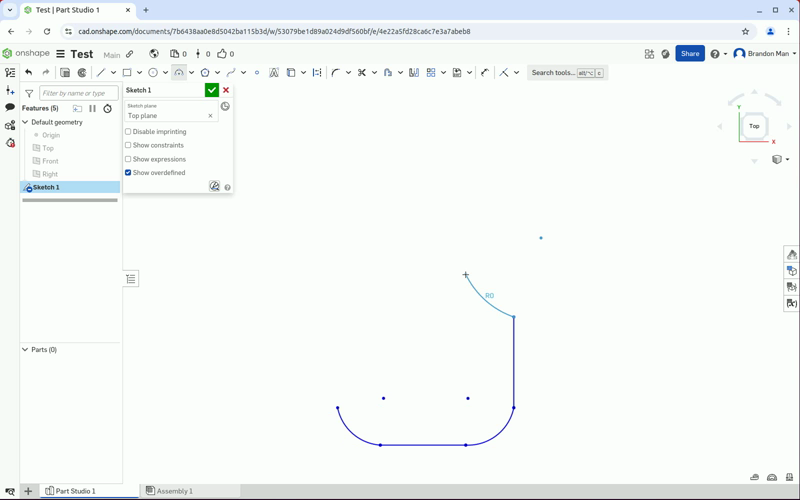
scroll(-6)
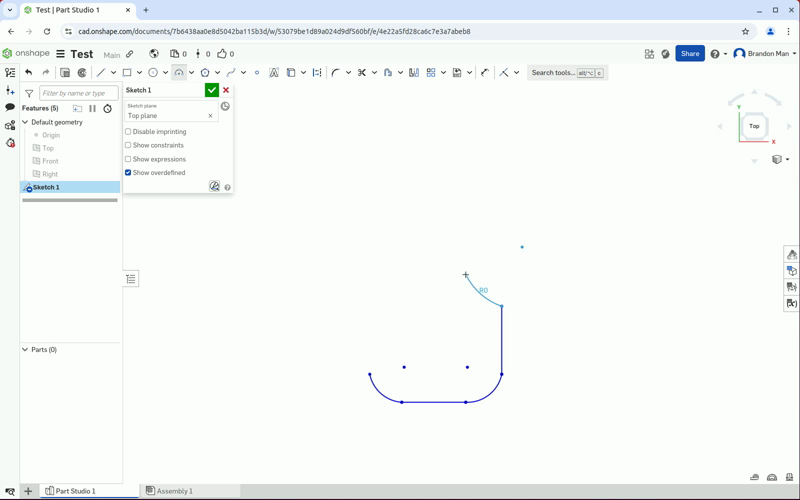
scroll(-6)
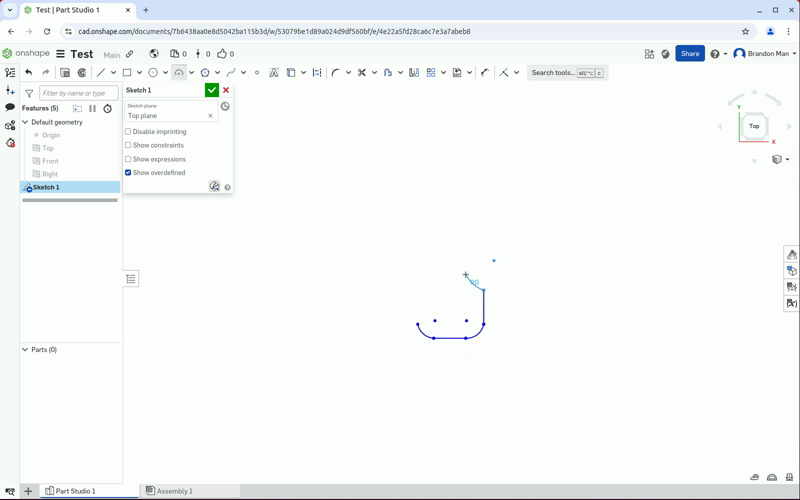
scroll(-6)
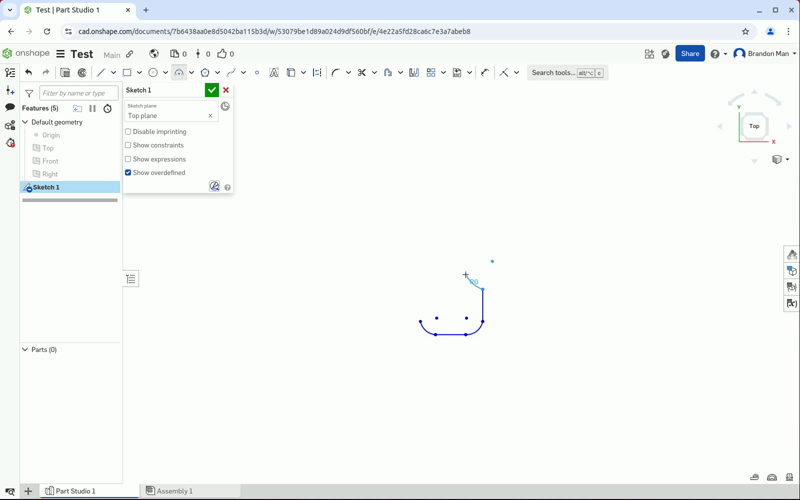
scroll(-6)
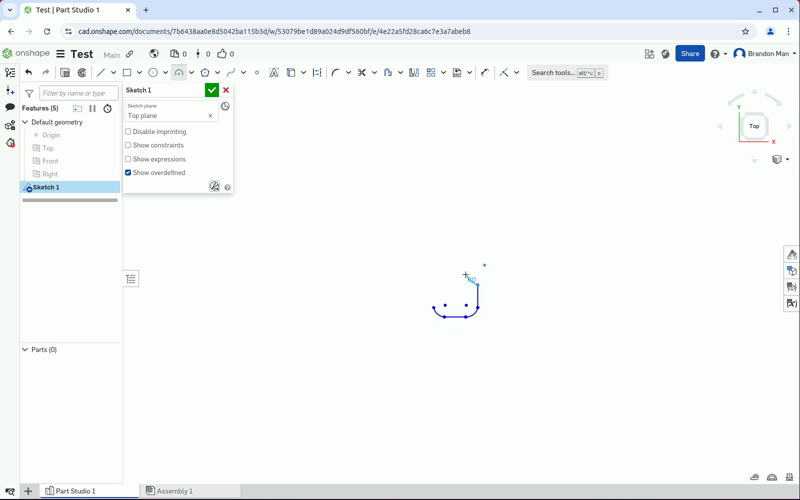
scroll(-6)
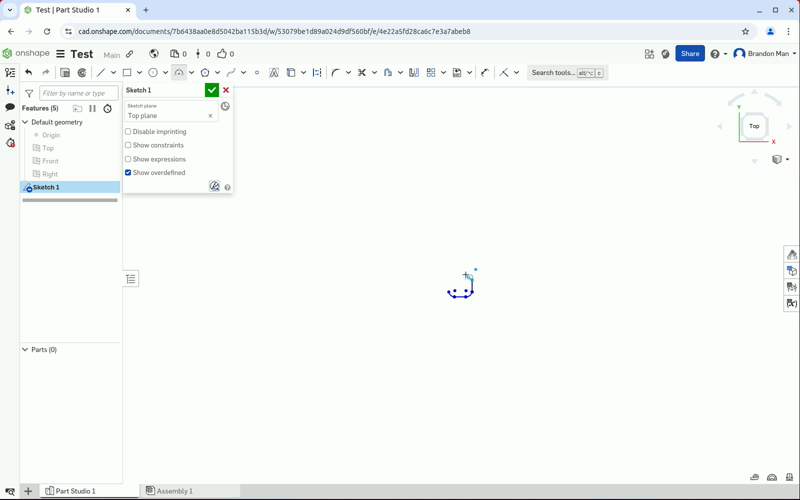
scroll(-6)
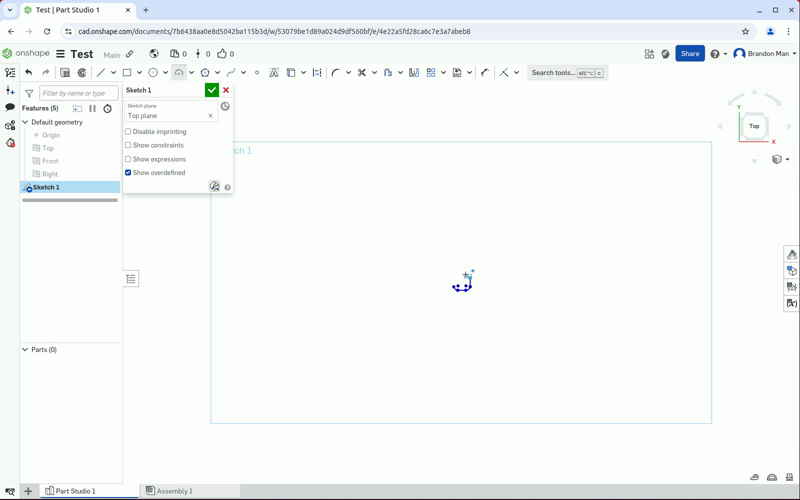
mouse_move(468, 275)
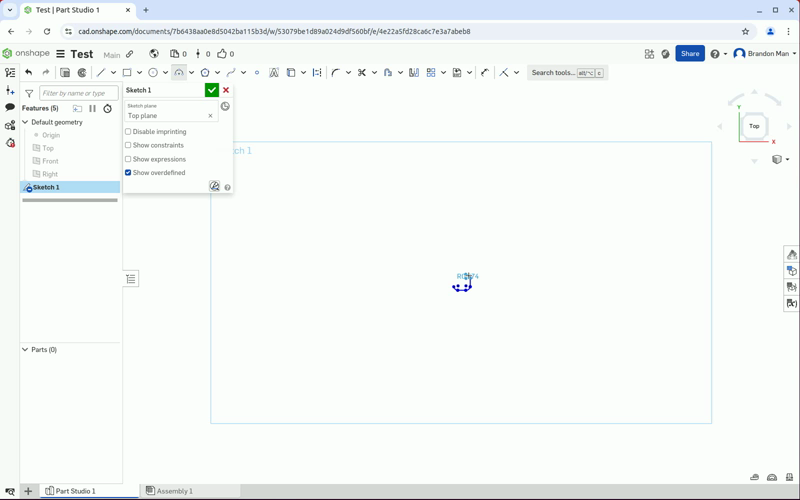
scroll(6)
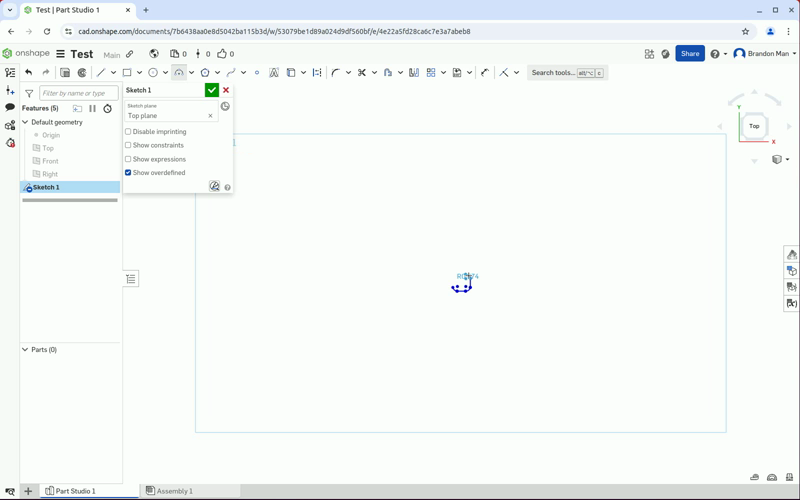
scroll(6)
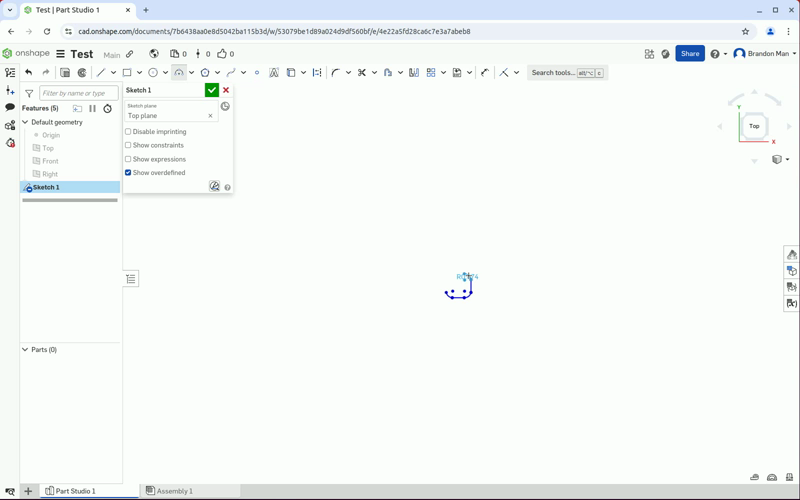
scroll(6)
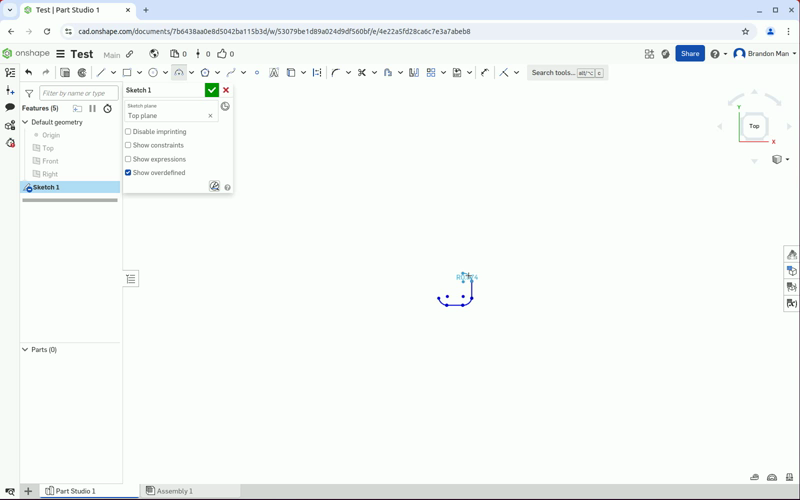
scroll(6)
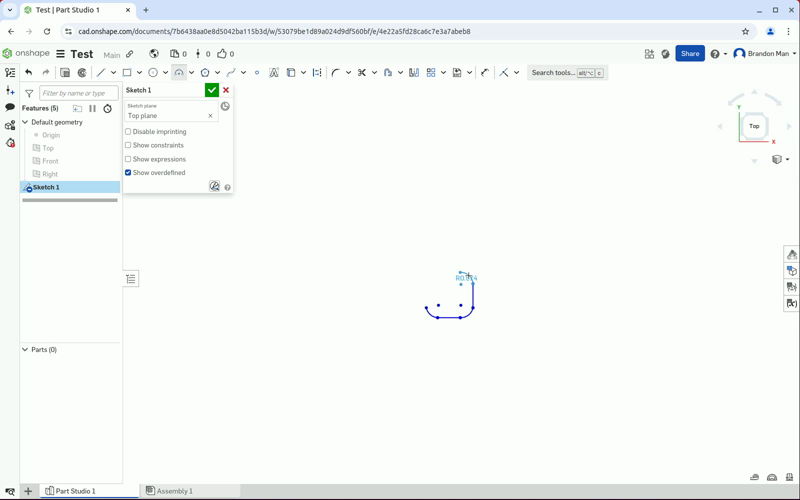
scroll(6)
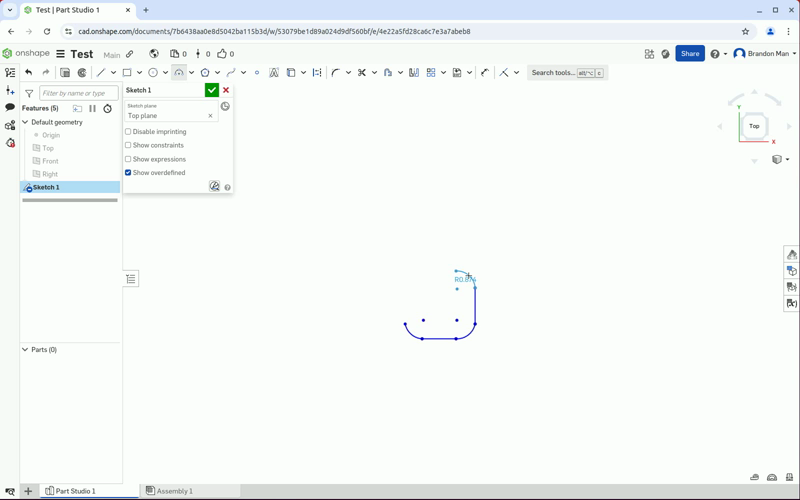
scroll(6)
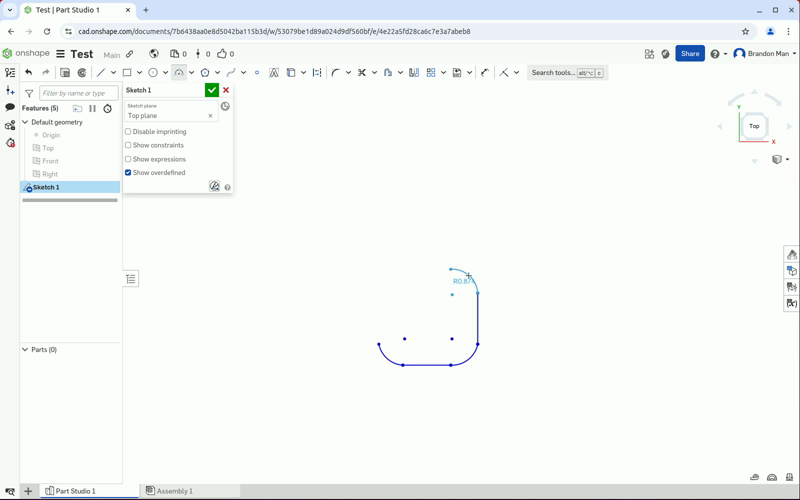
scroll(6)
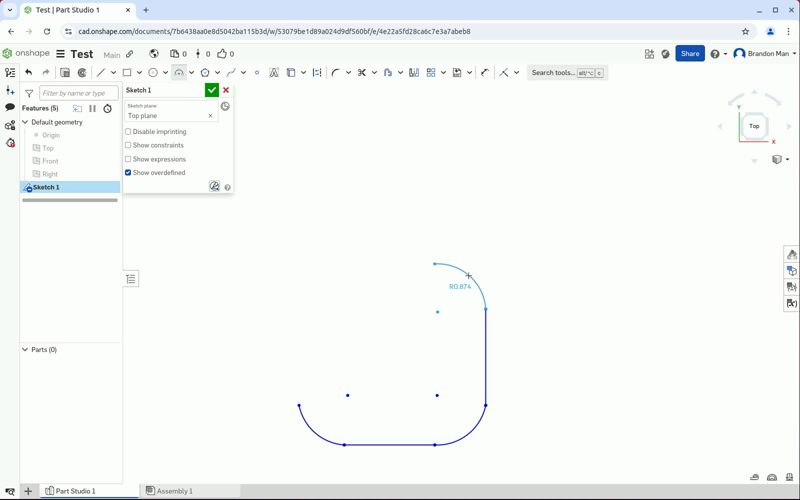
click(468, 275)
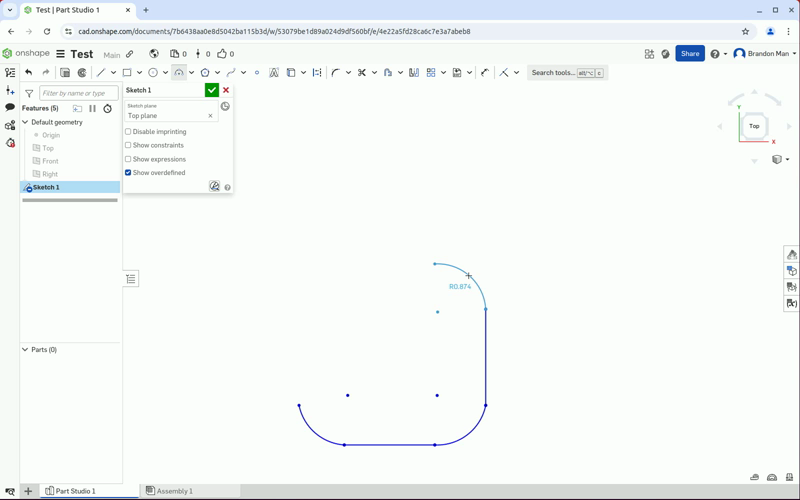
scroll(-6)
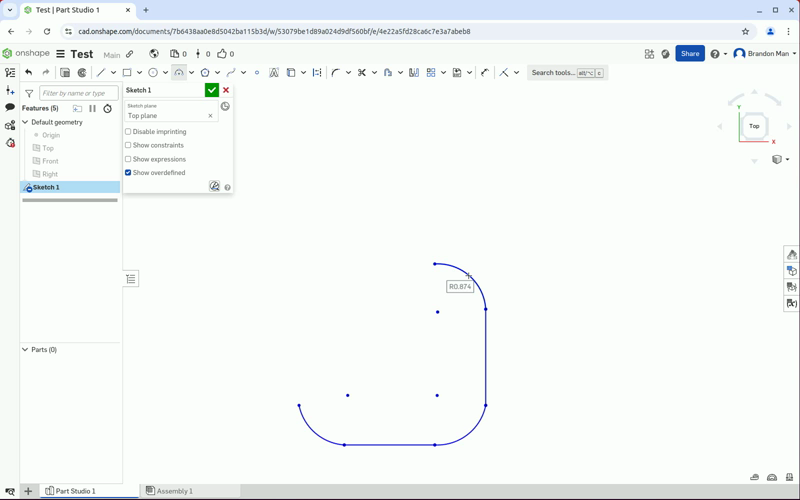
scroll(-6)
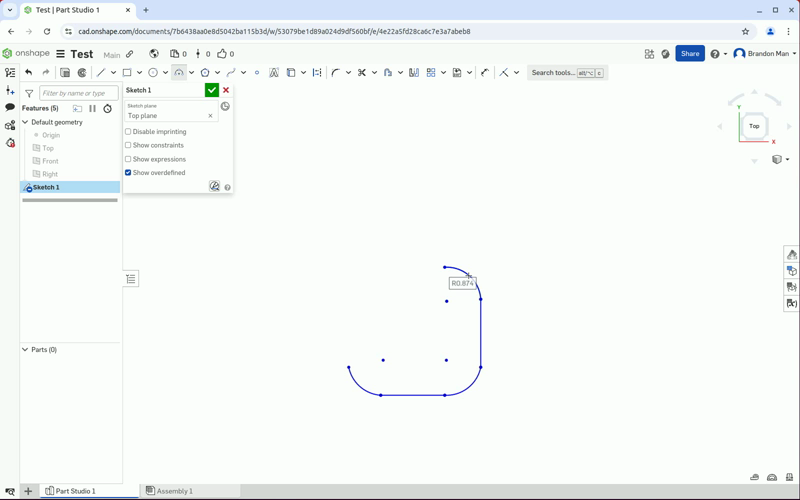
scroll(-6)
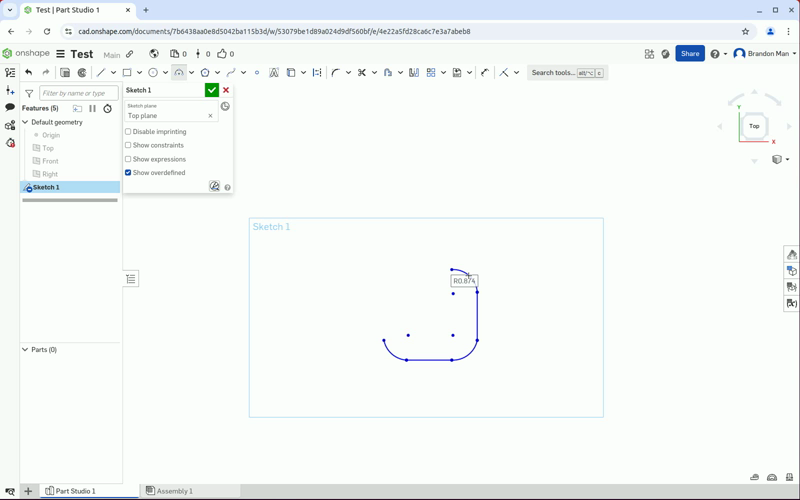
scroll(-6)
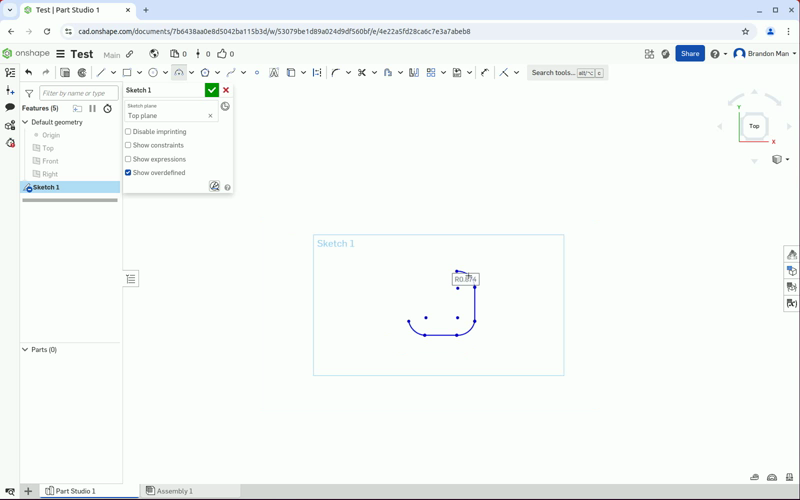
scroll(-6)
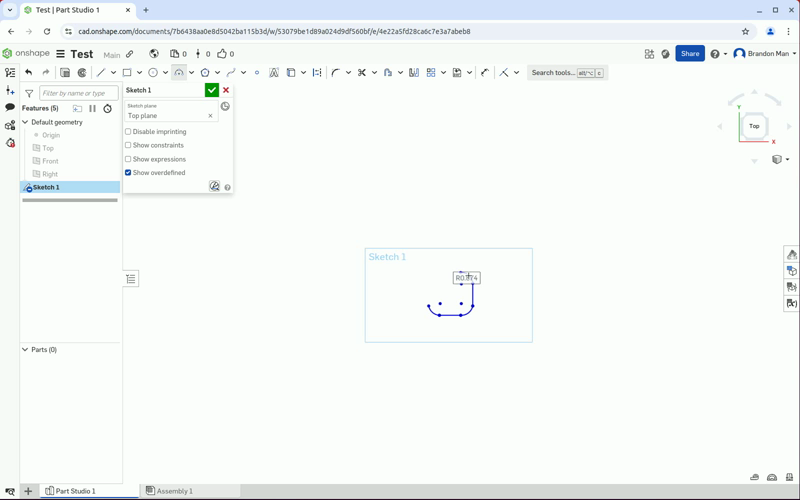
scroll(-6)
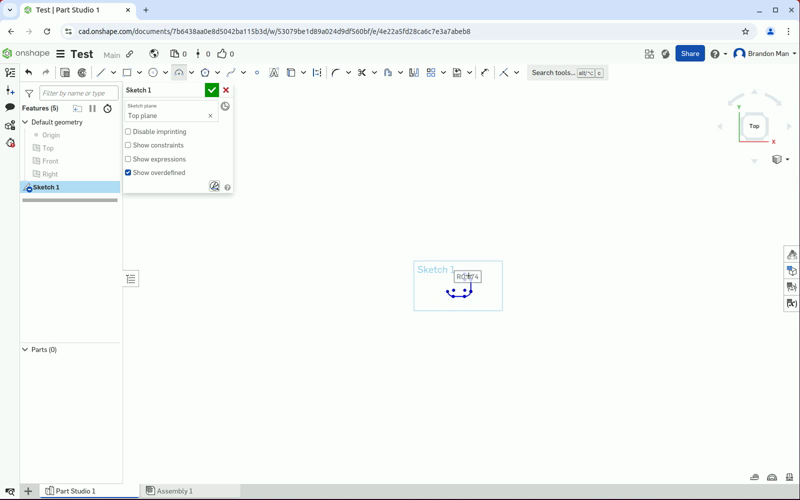
scroll(-6)
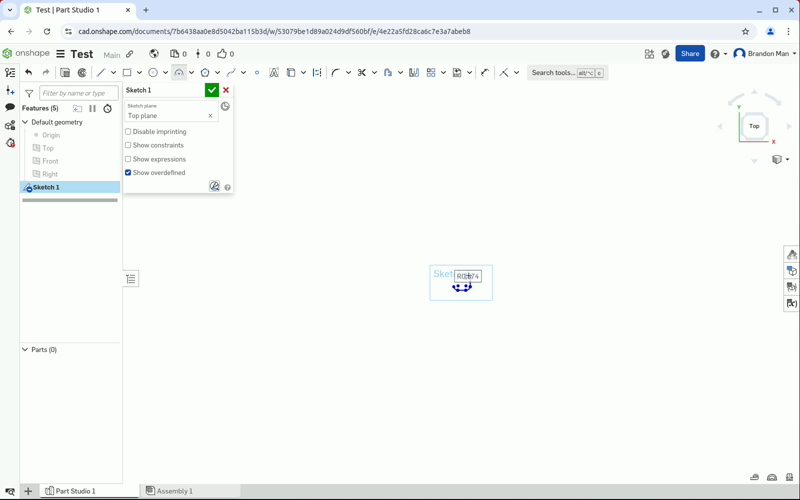
key_up(shift)
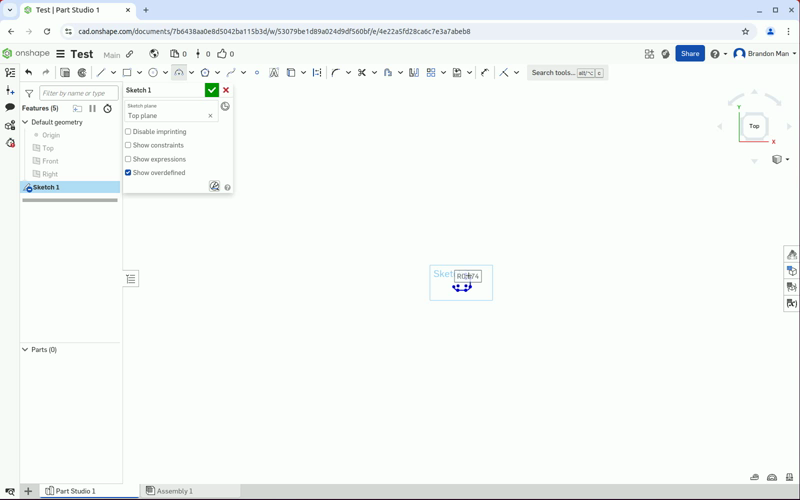
key(esc)
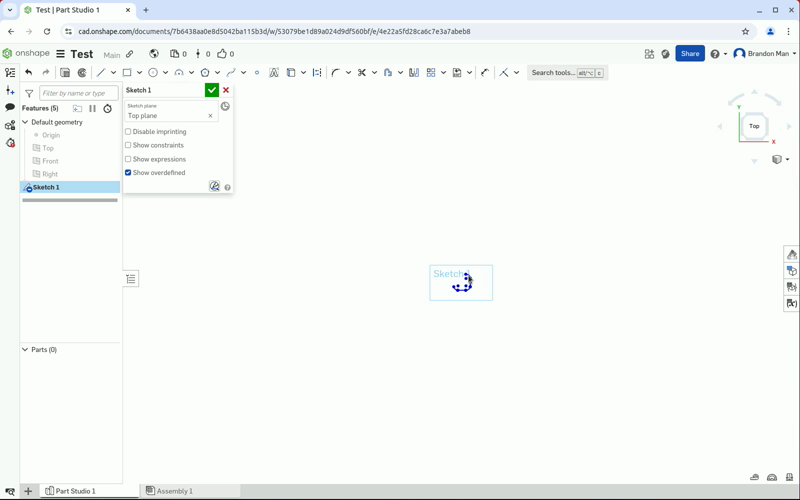
key(l)
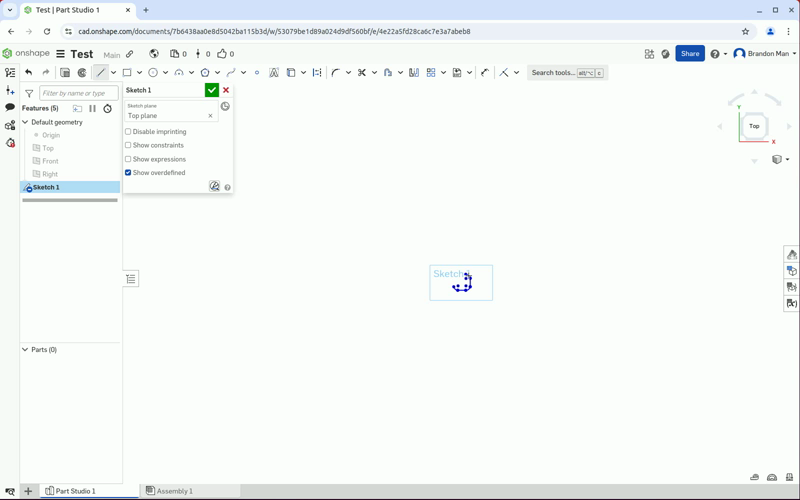
mouse_move(465, 274)
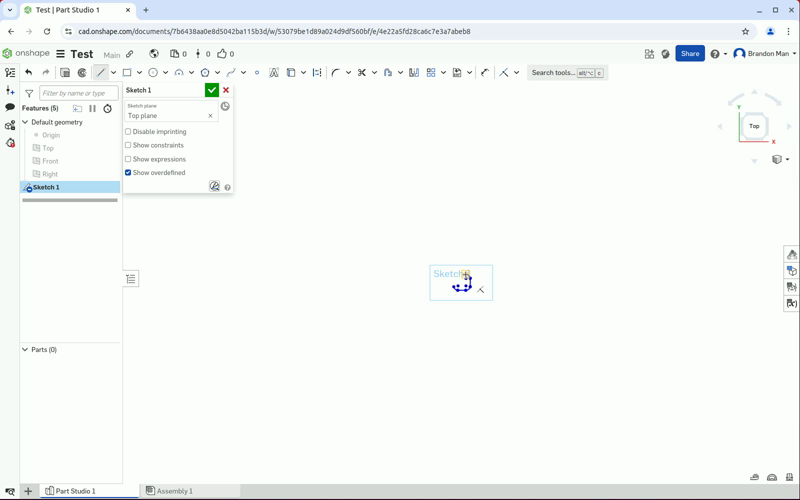
scroll(6)
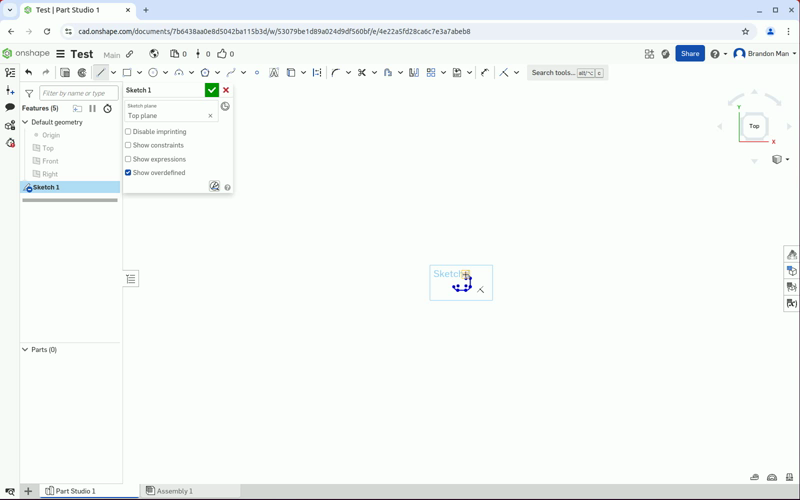
scroll(6)
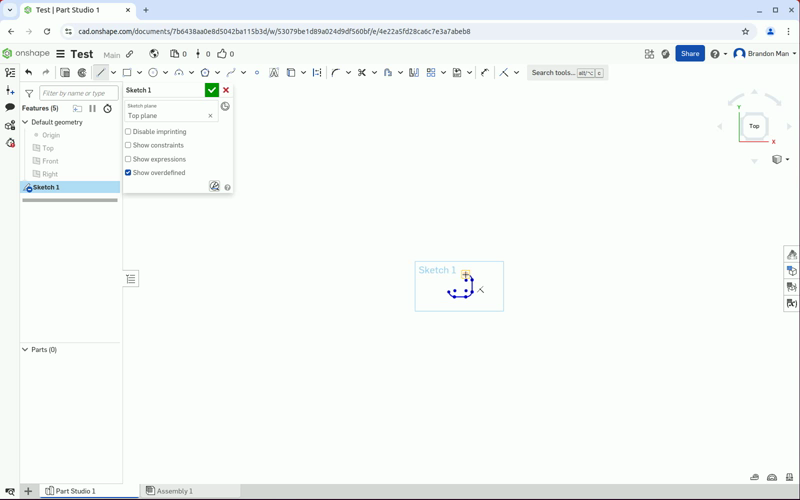
scroll(6)
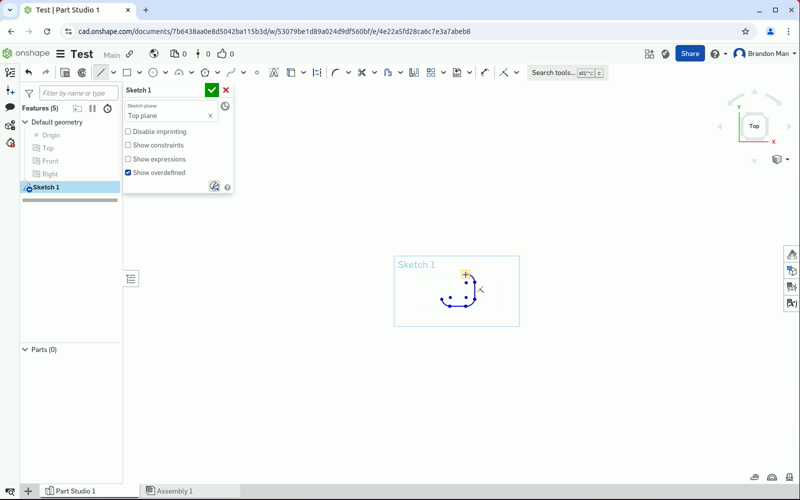
scroll(6)
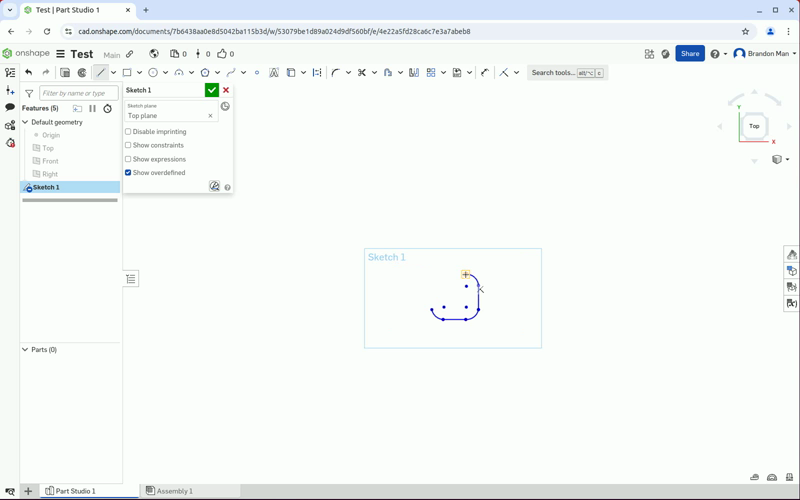
scroll(6)
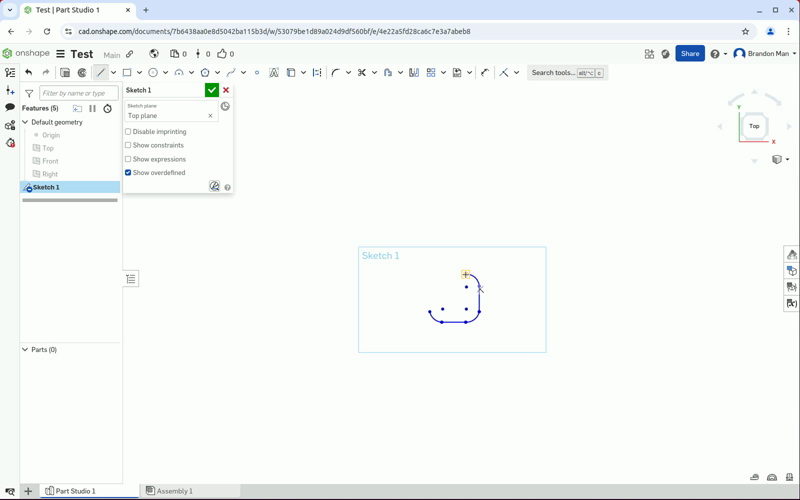
scroll(6)
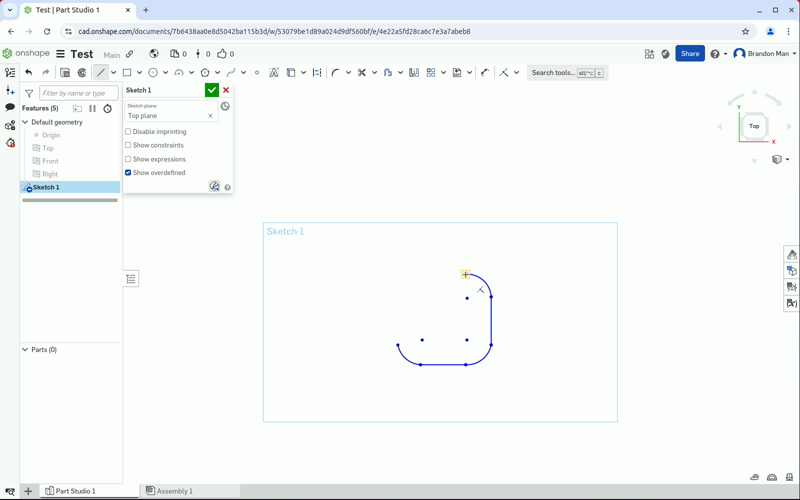
scroll(6)
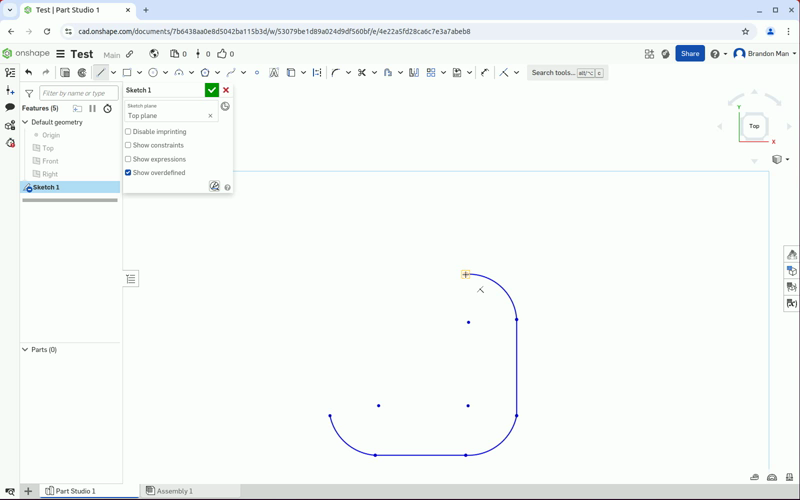
click(465, 274)
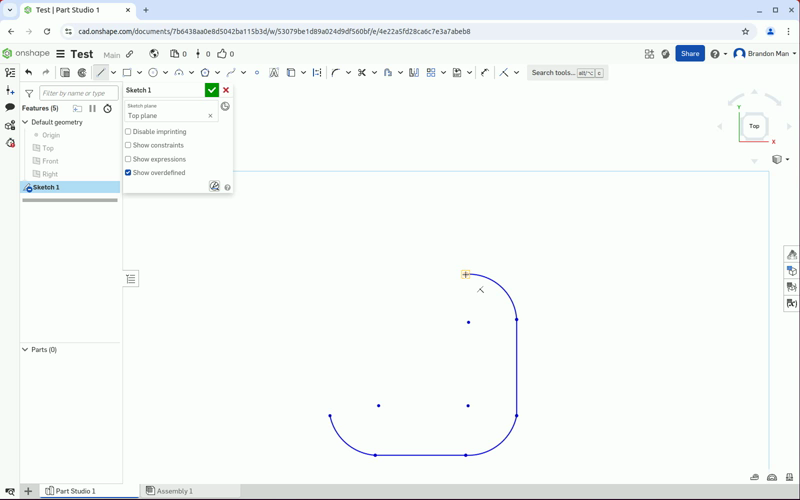
scroll(-6)
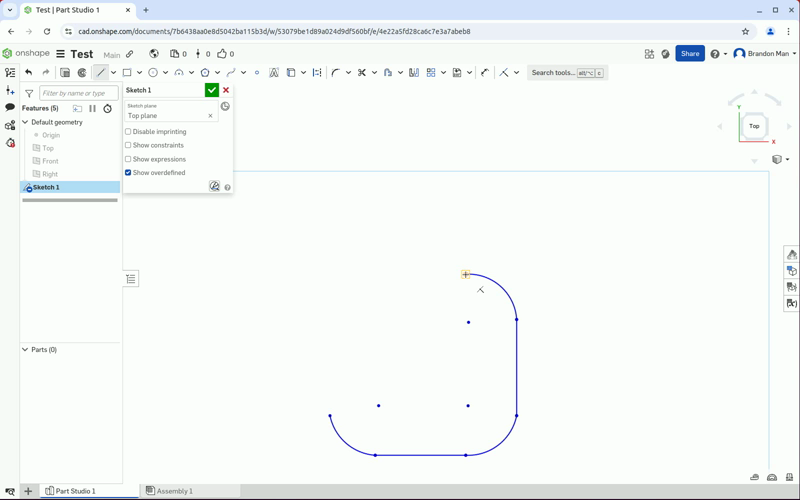
scroll(-6)
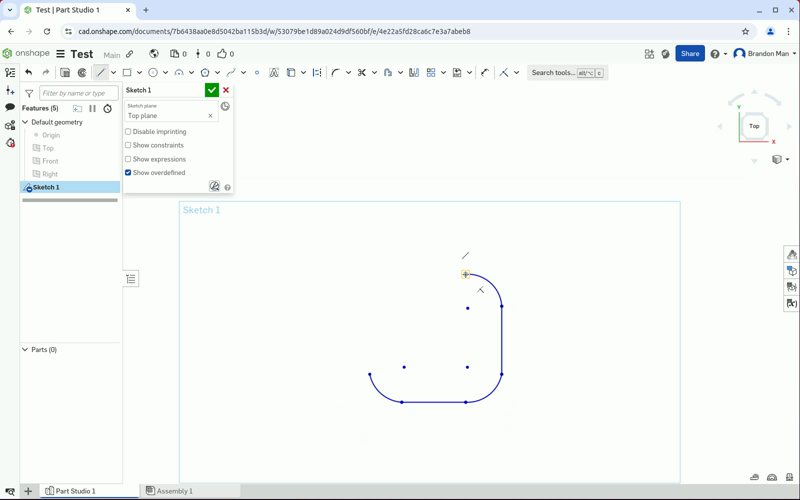
scroll(-6)
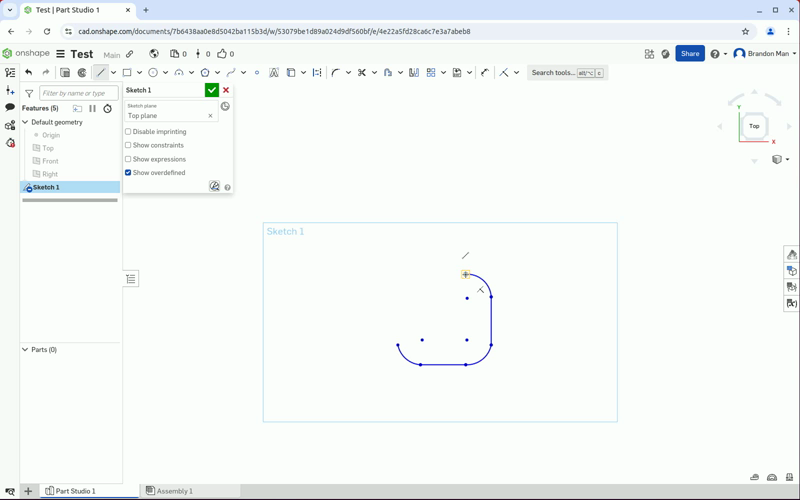
scroll(-6)
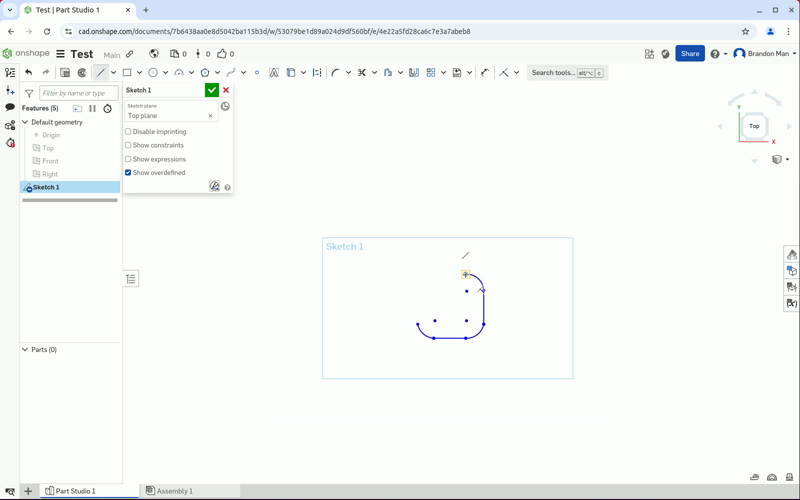
scroll(-6)
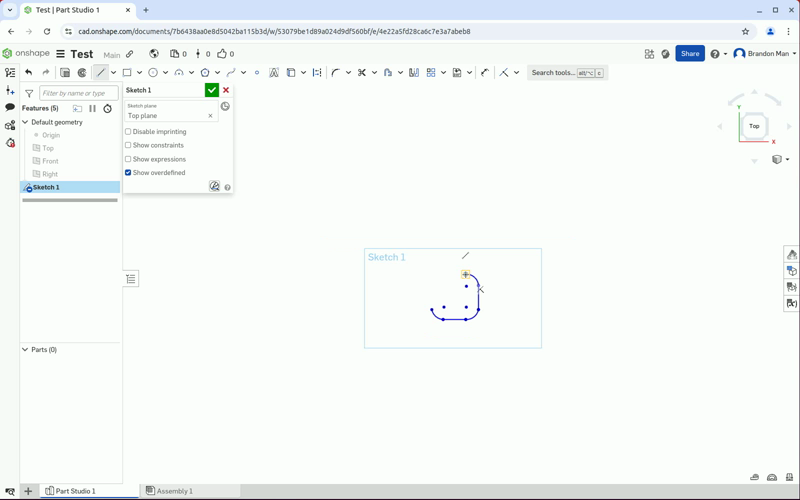
scroll(-6)
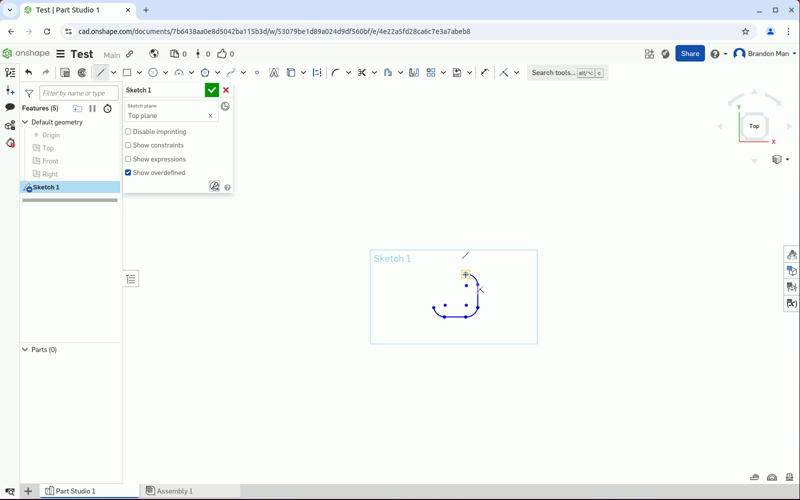
scroll(-6)
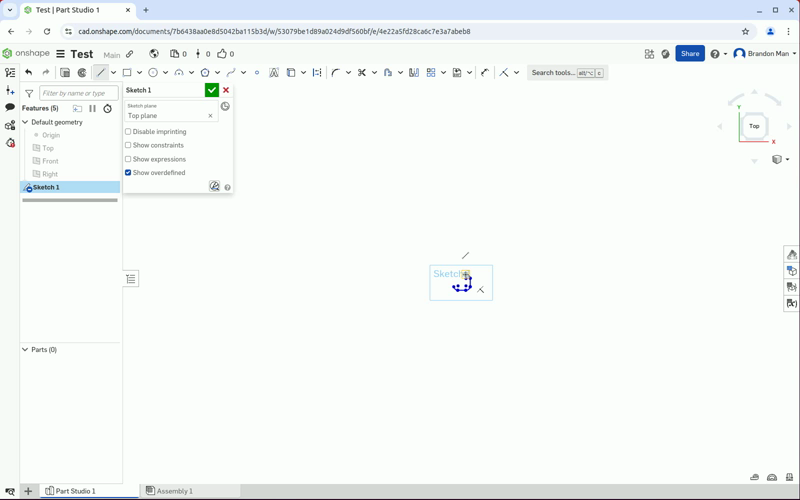
key_down(shift)
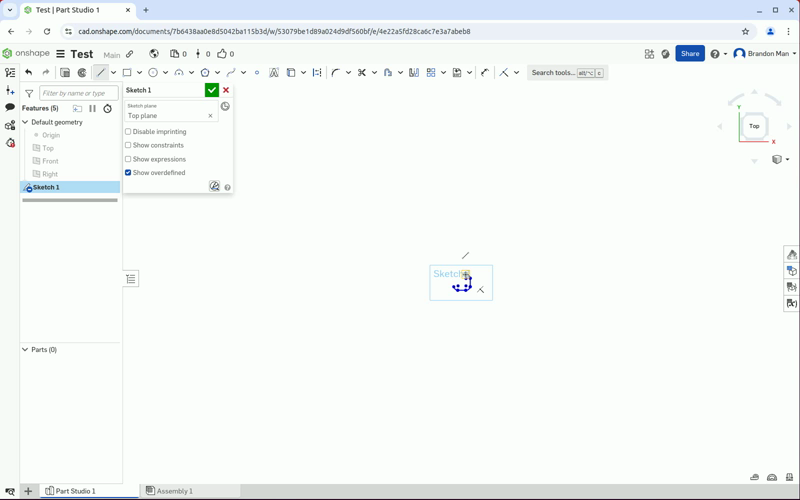
mouse_move(495, 274)
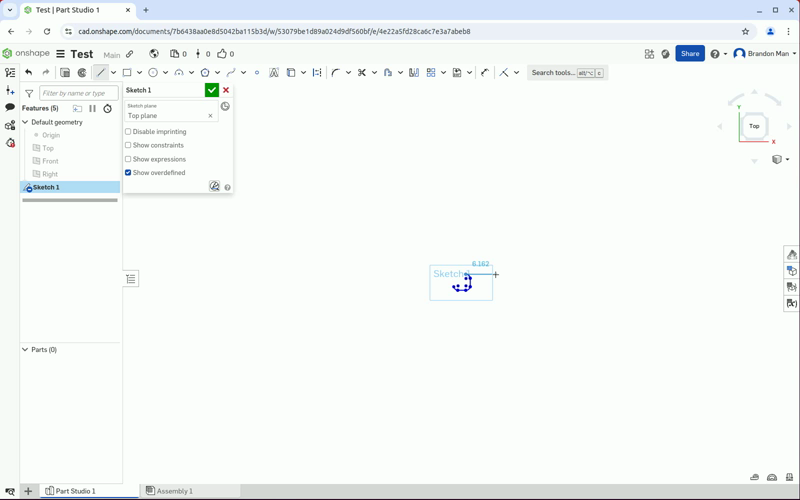
mouse_move(457, 274)
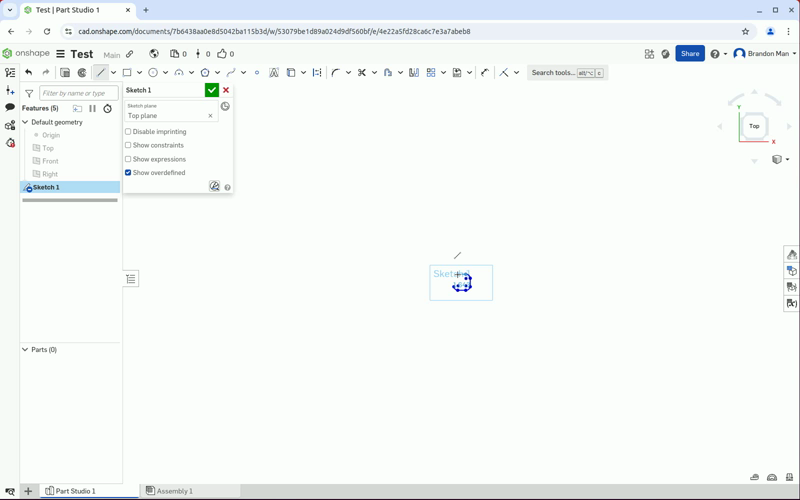
click(457, 274)
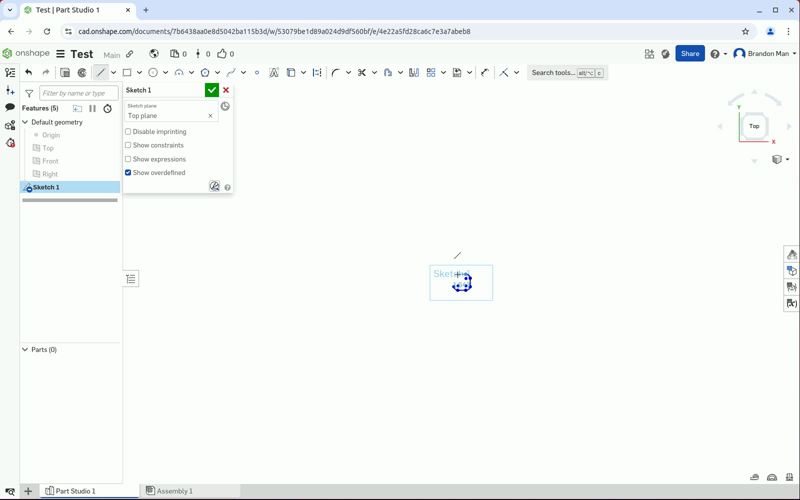
key_up(shift)
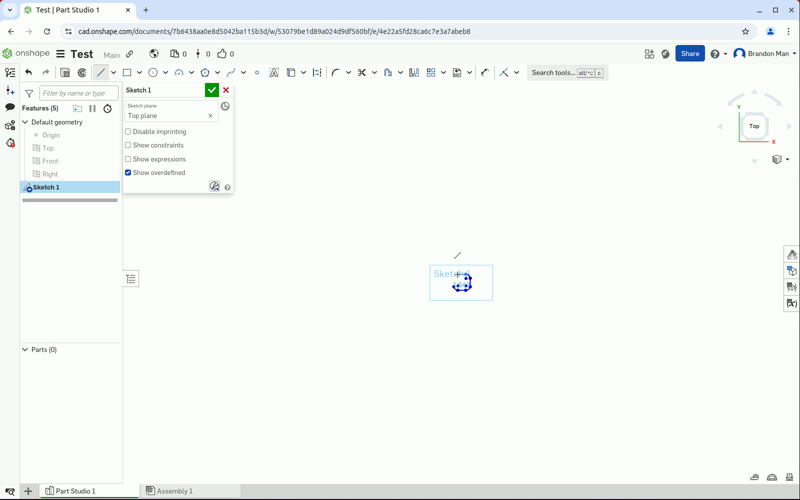
key(esc)
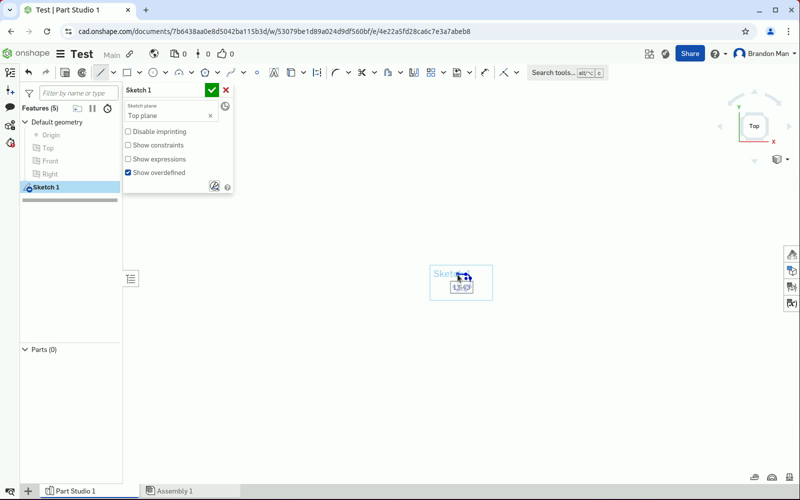
key(a)
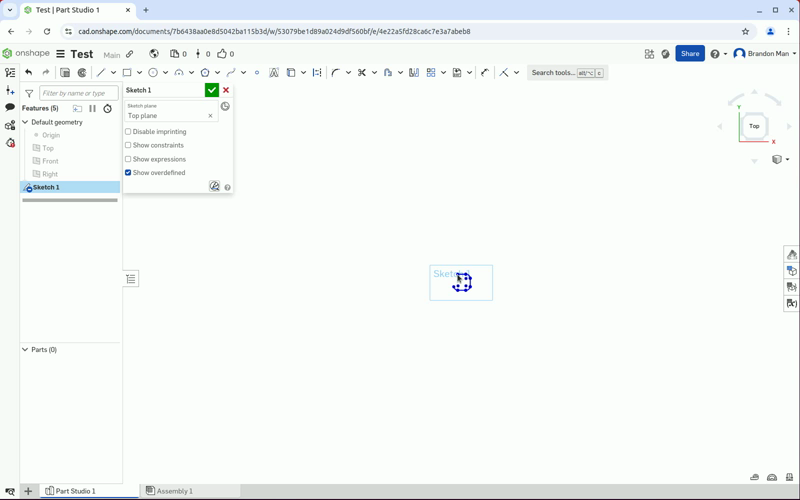
mouse_move(457, 274)
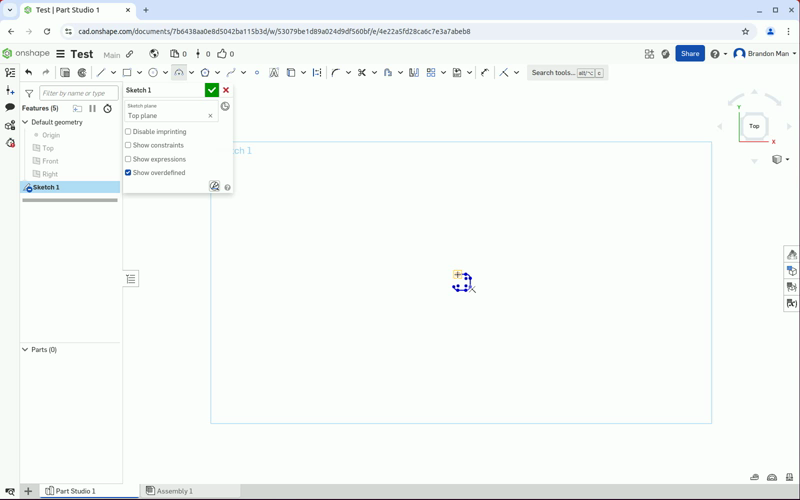
click(457, 274)
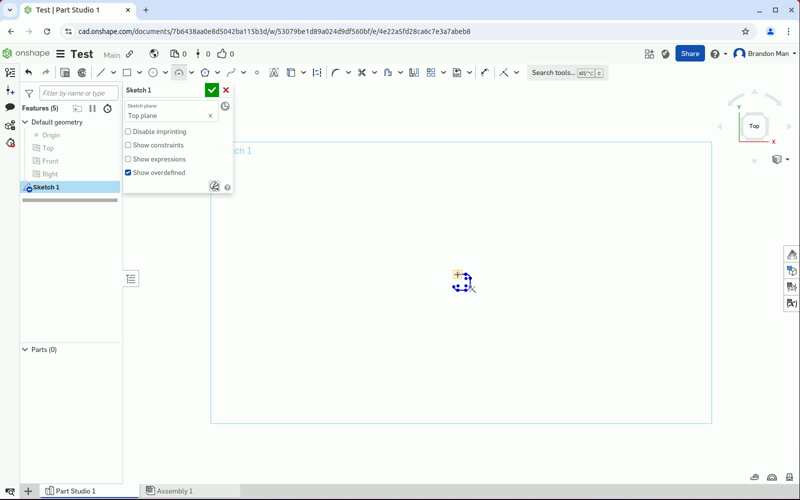
key_down(shift)
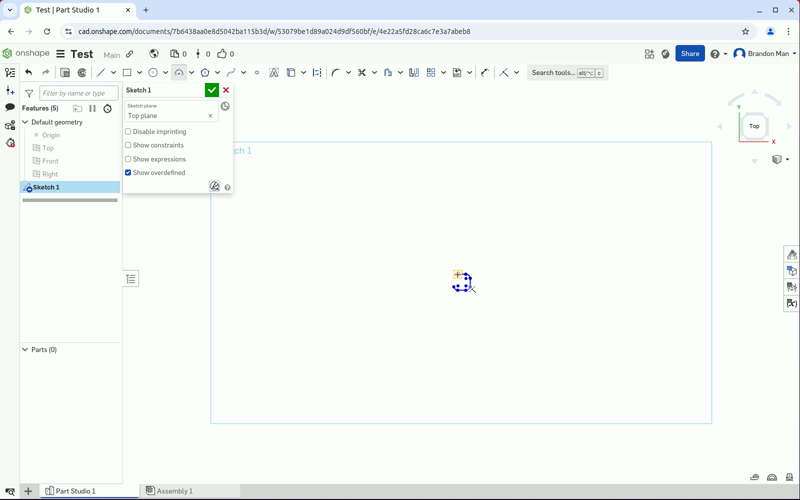
mouse_move(453, 278)
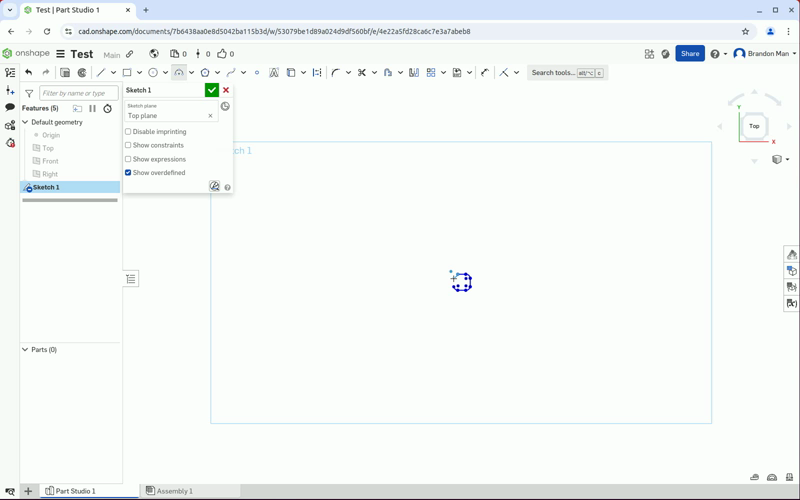
scroll(6)
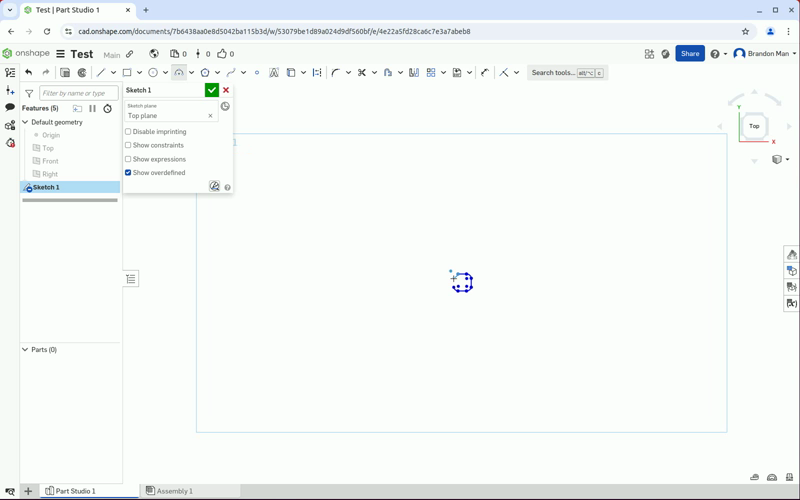
scroll(6)
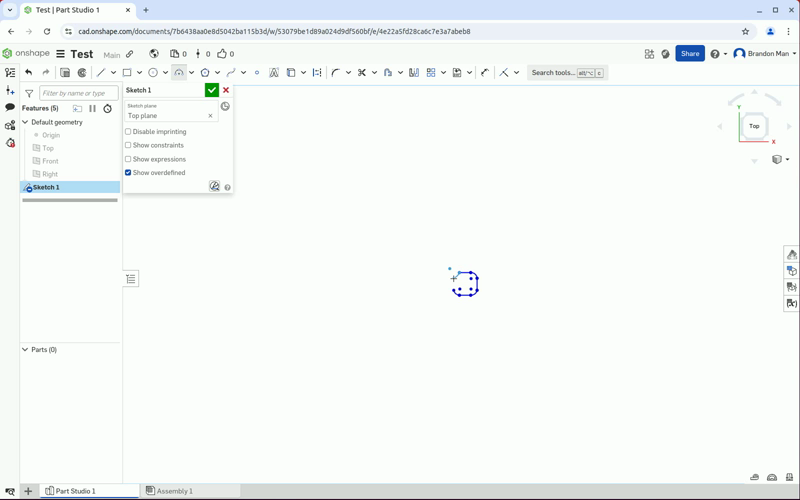
scroll(6)
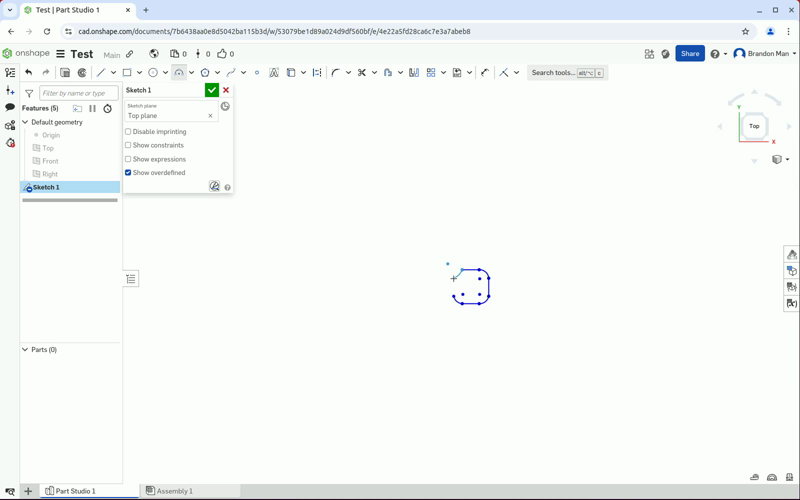
scroll(6)
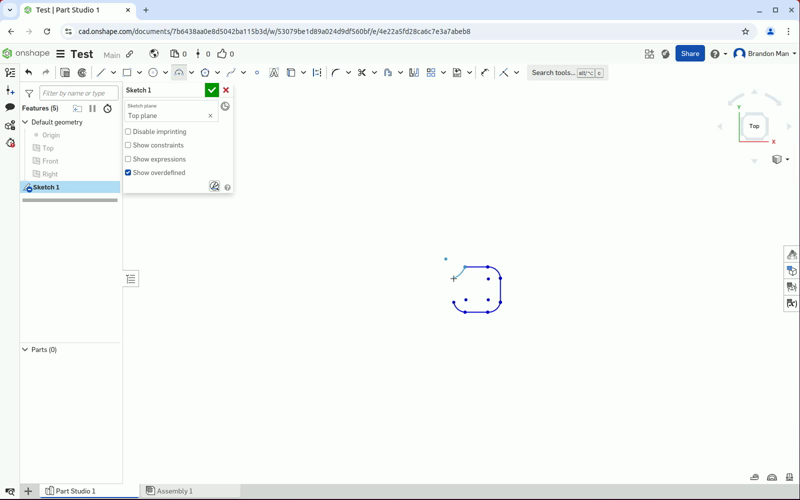
scroll(6)
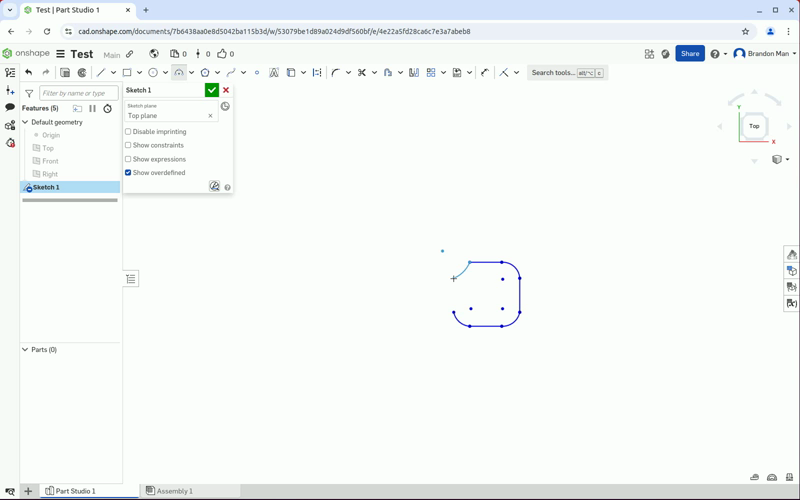
scroll(6)
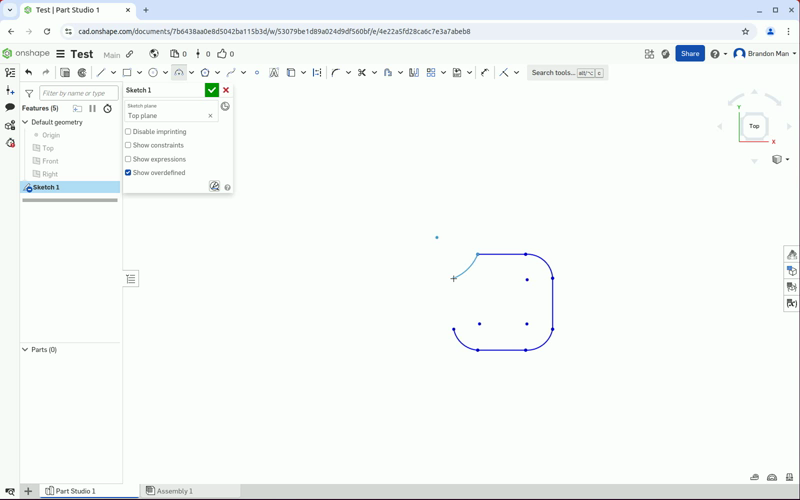
scroll(6)
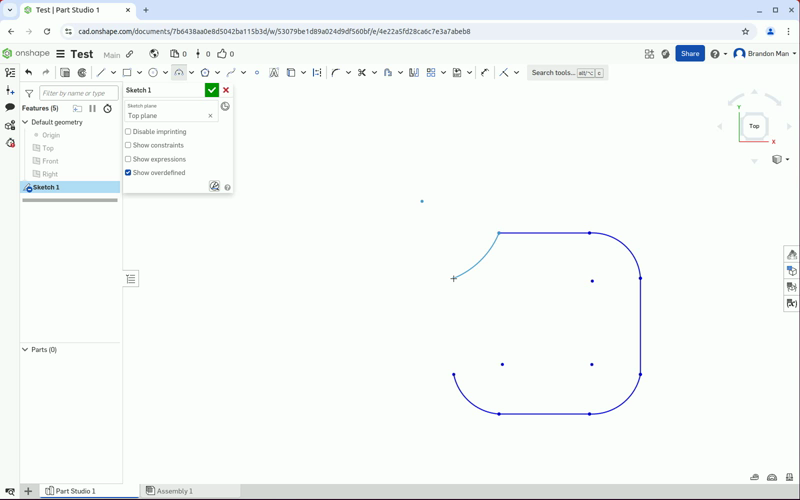
click(453, 278)
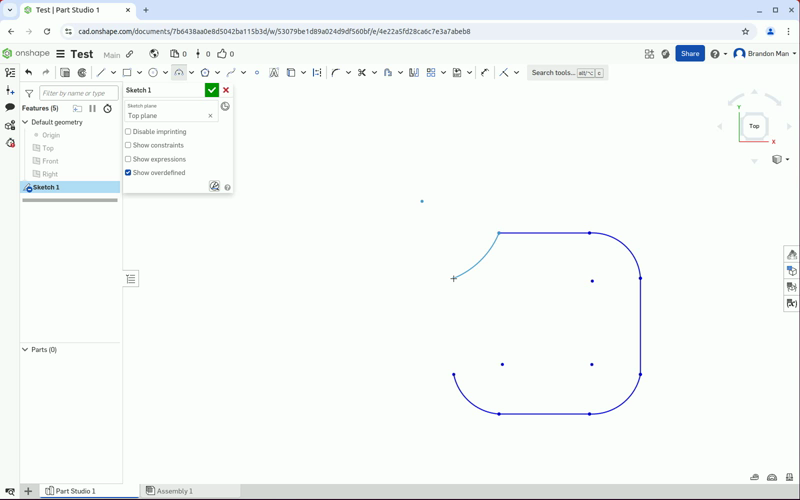
scroll(-6)
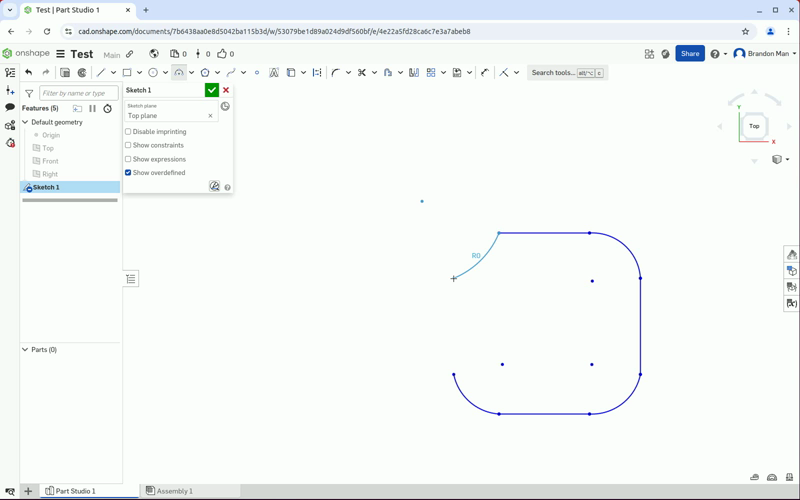
scroll(-6)
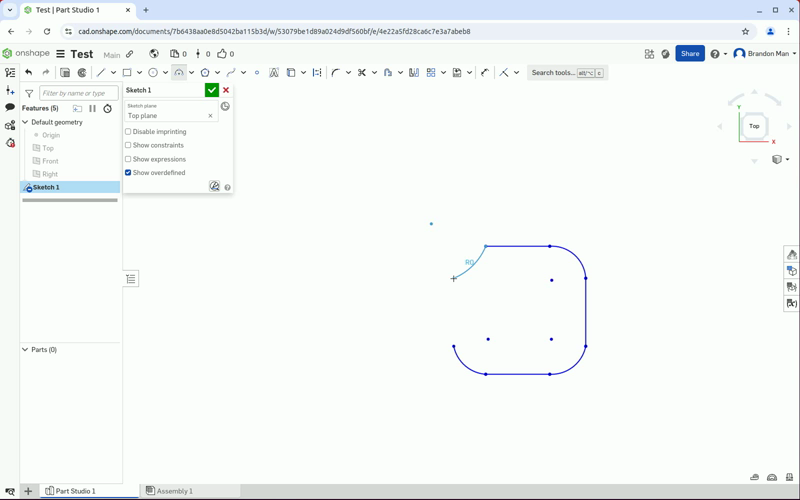
scroll(-6)
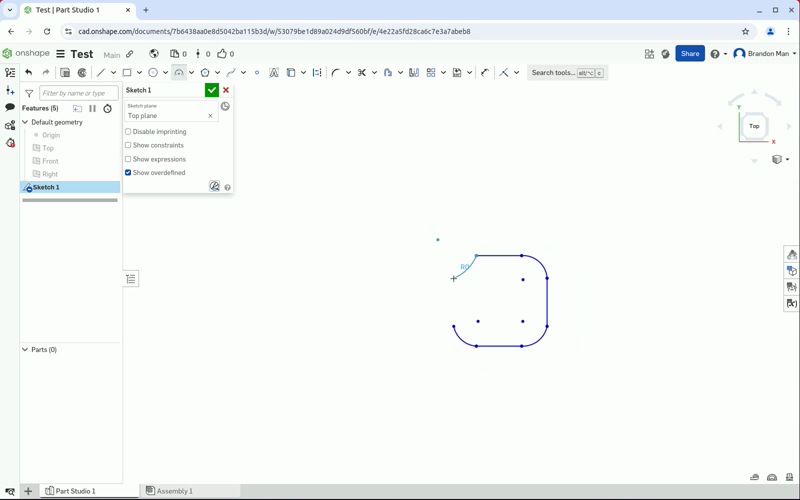
scroll(-6)
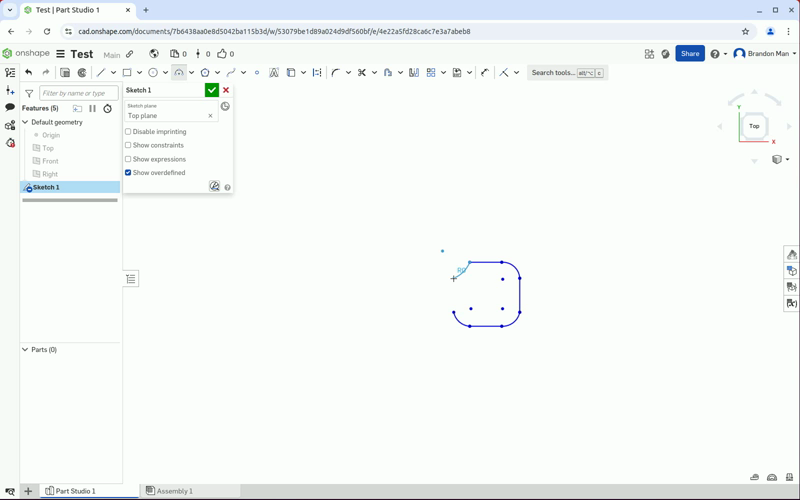
scroll(-6)
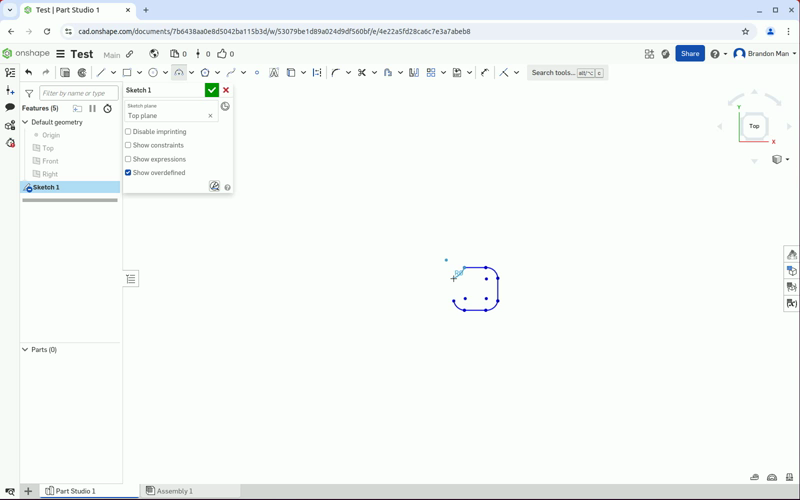
scroll(-6)
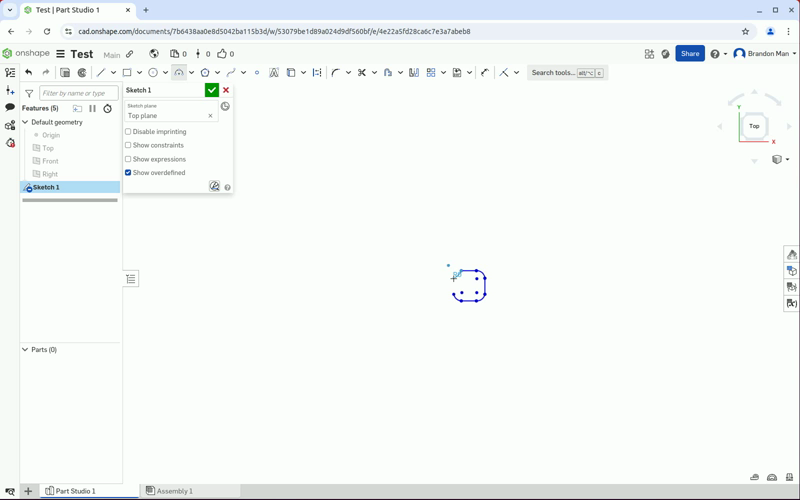
scroll(-6)
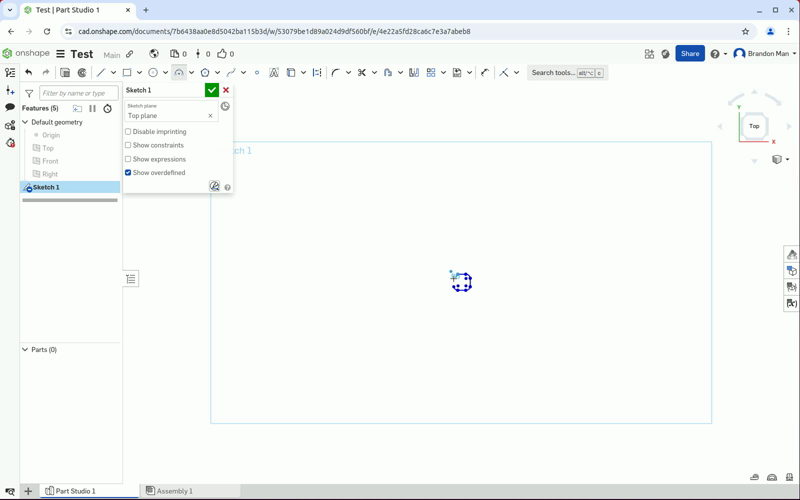
mouse_move(455, 275)
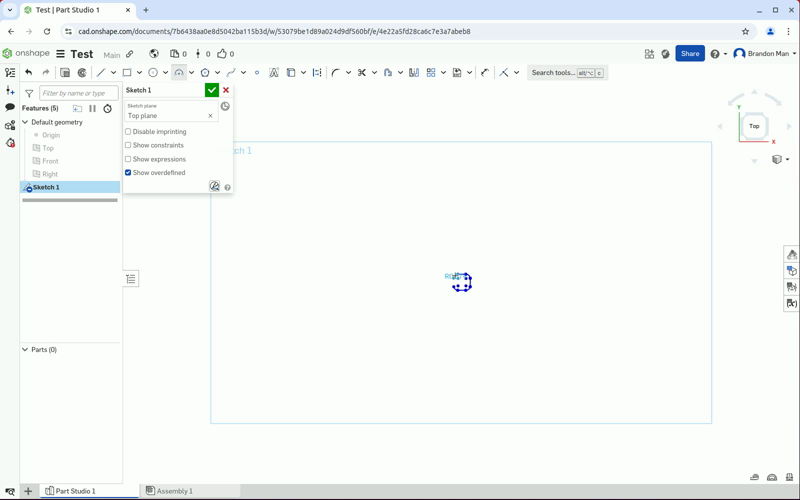
scroll(6)
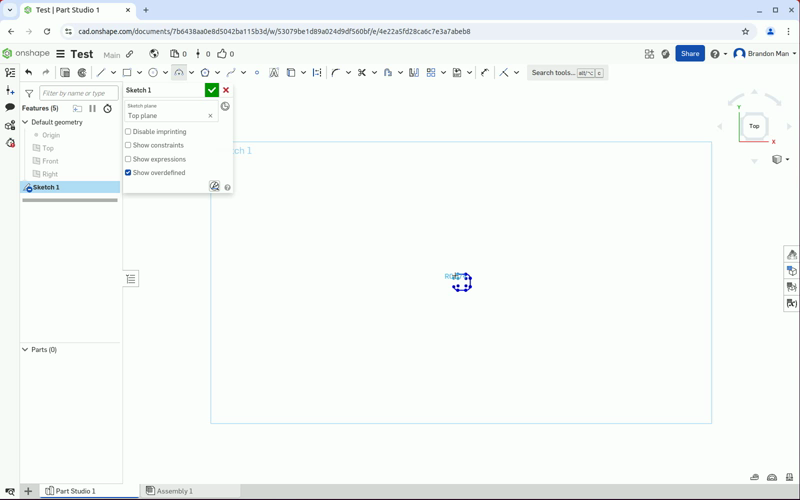
scroll(6)
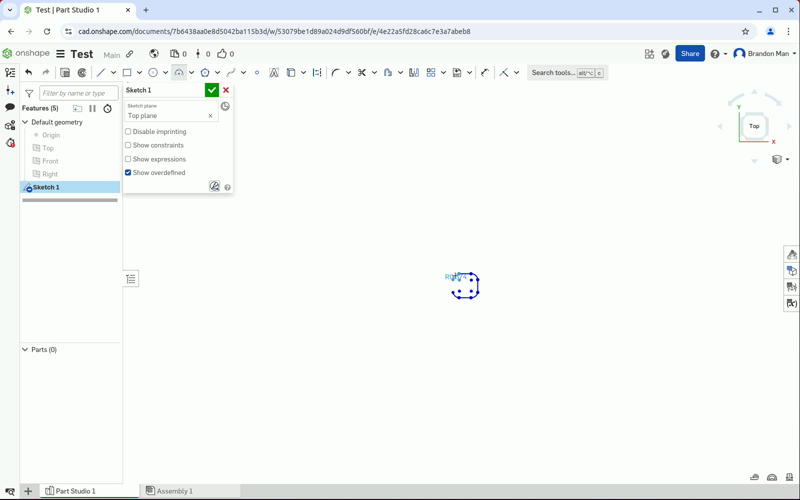
scroll(6)
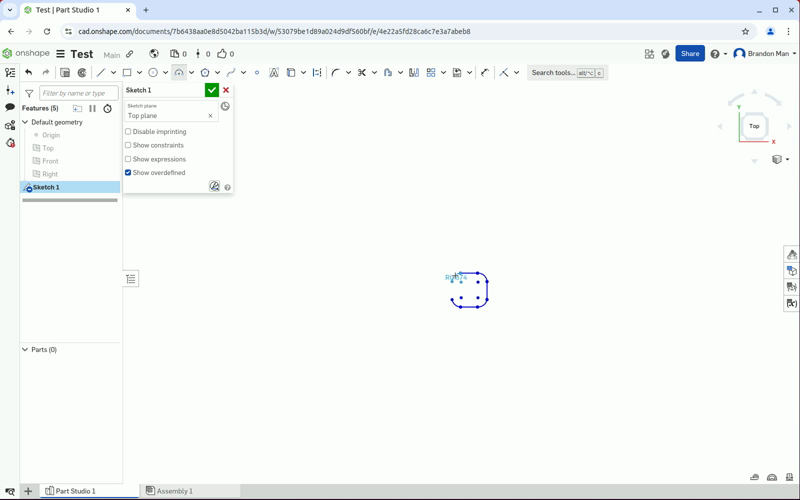
scroll(6)
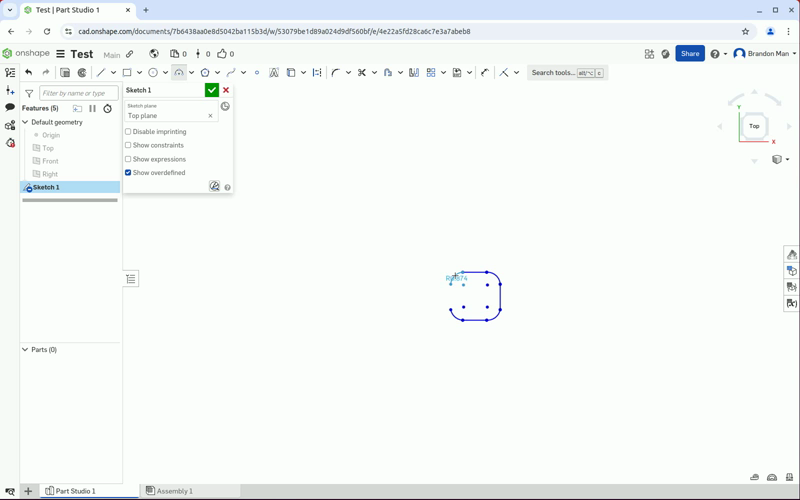
scroll(6)
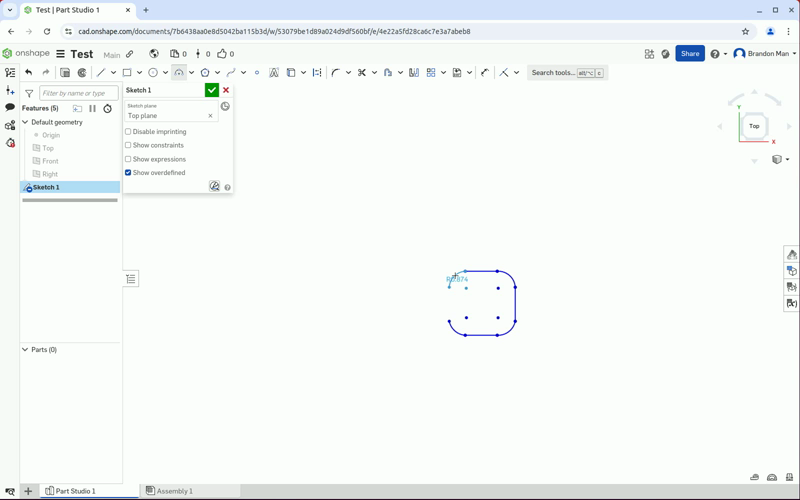
scroll(6)
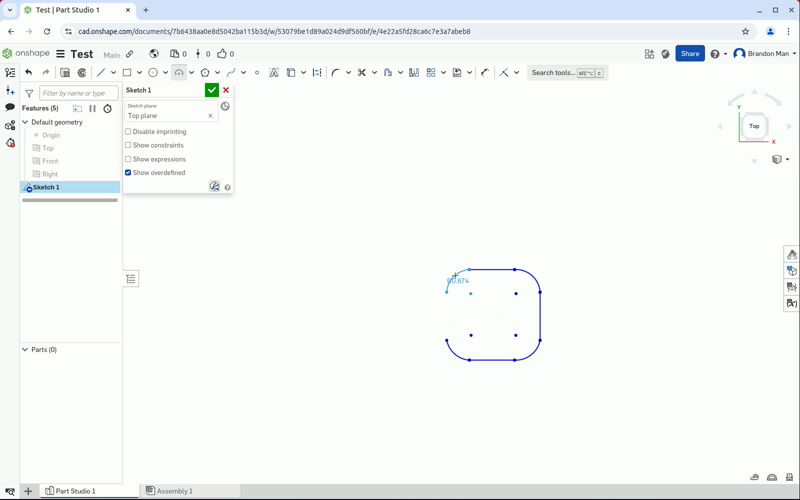
scroll(6)
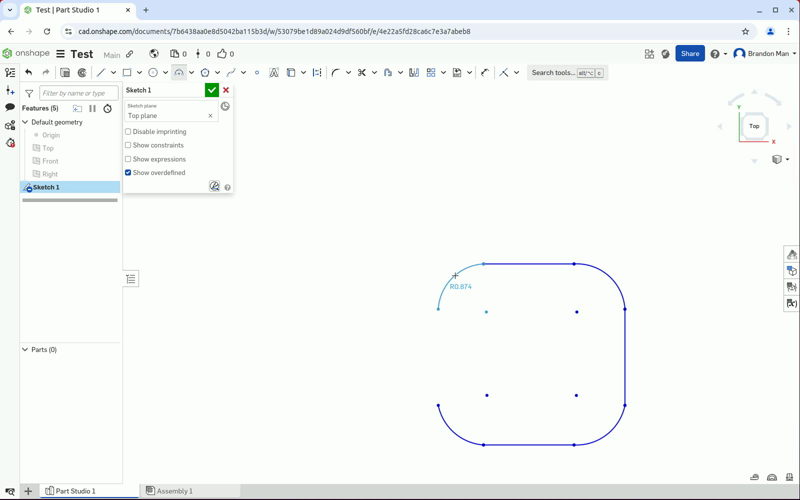
click(455, 275)
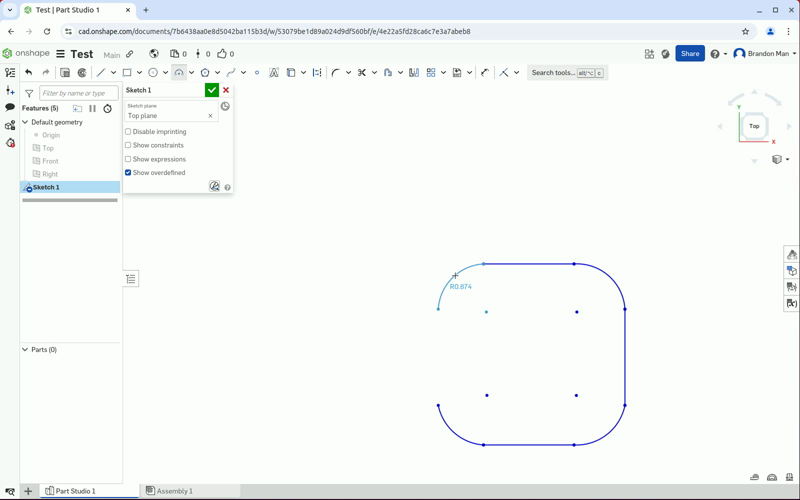
scroll(-6)
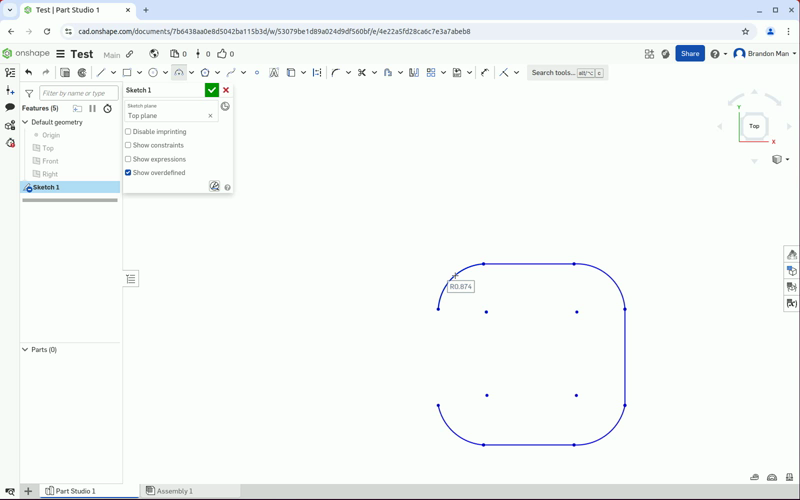
scroll(-6)
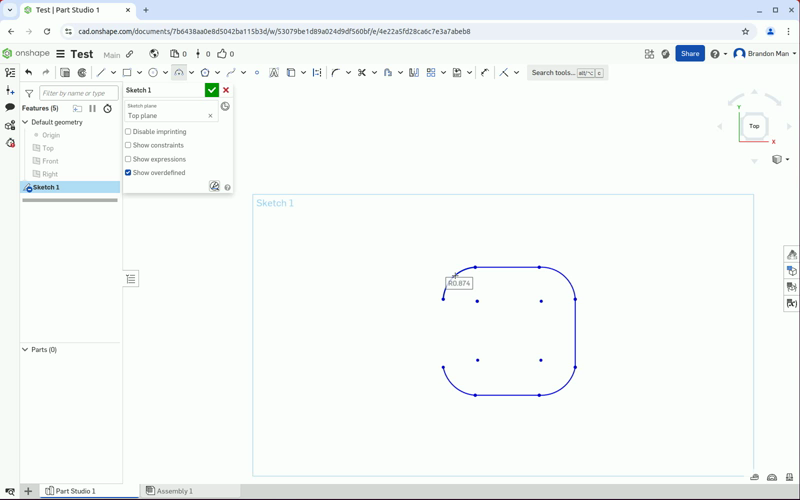
scroll(-6)
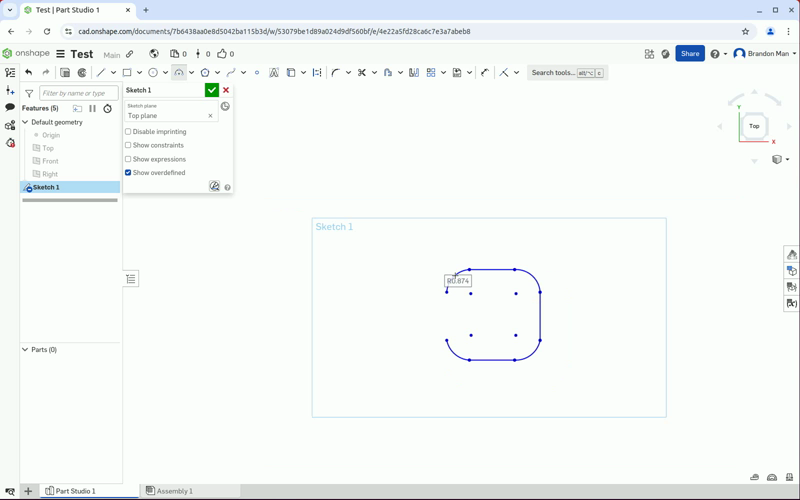
scroll(-6)
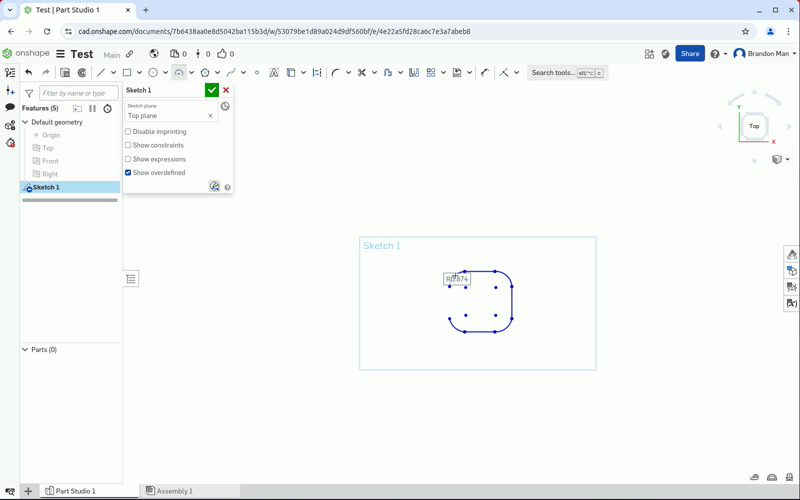
scroll(-6)
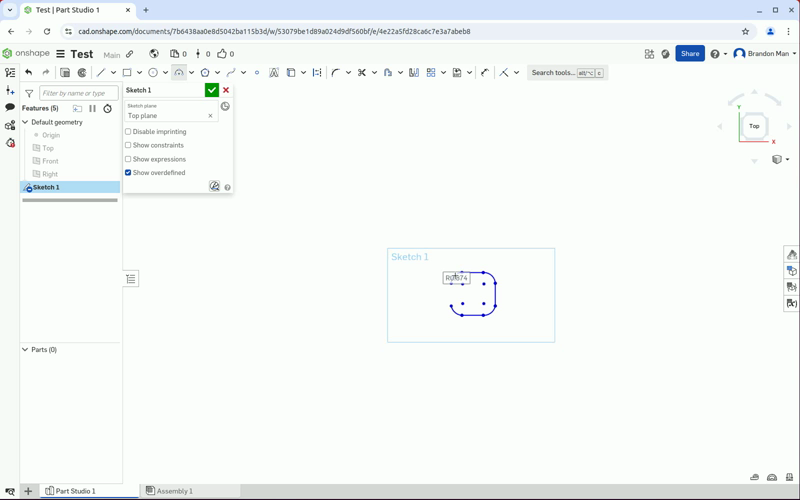
scroll(-6)
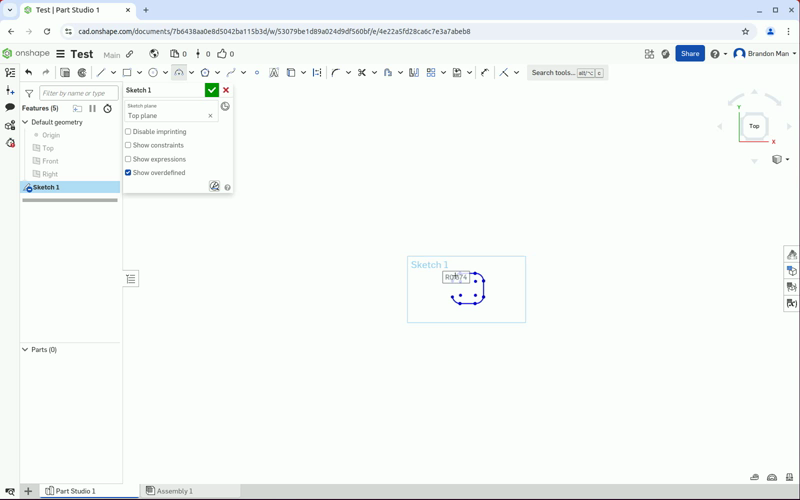
scroll(-6)
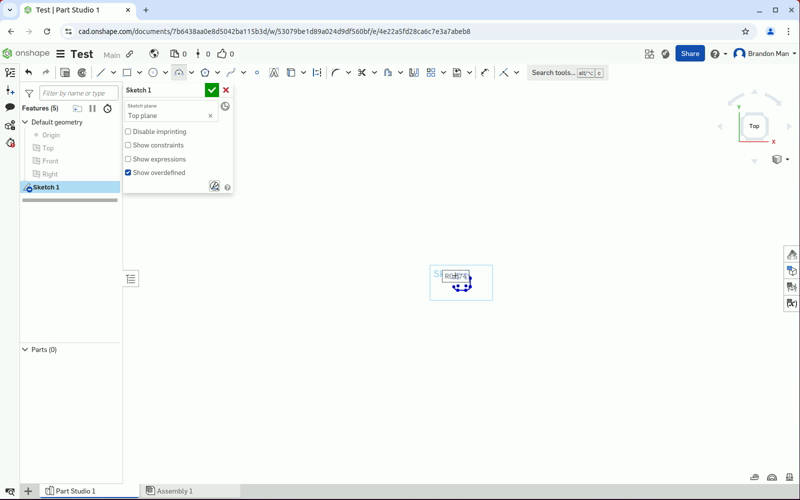
key_up(shift)
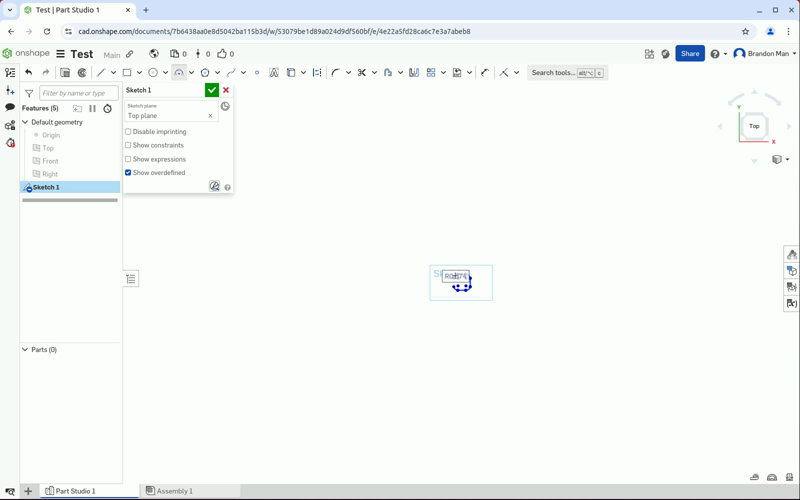
key(esc)
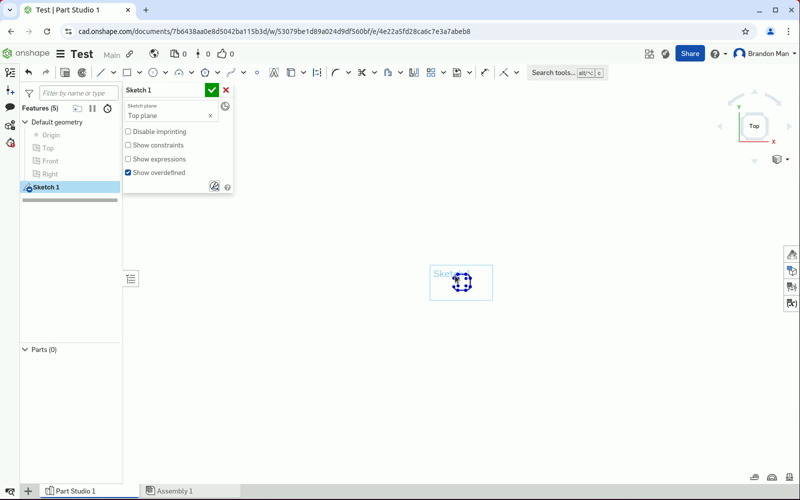
key(l)
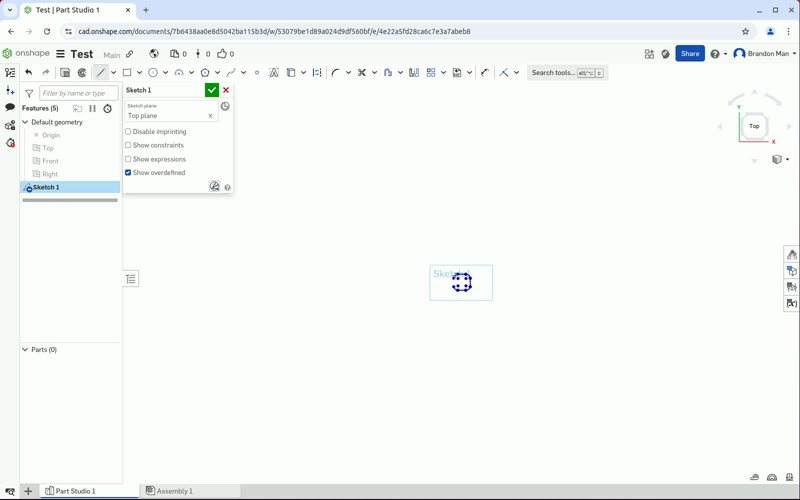
mouse_move(453, 278)
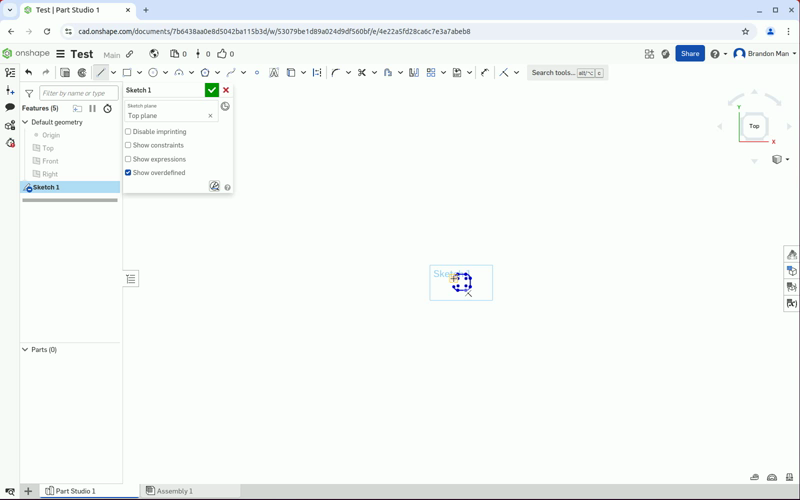
scroll(6)
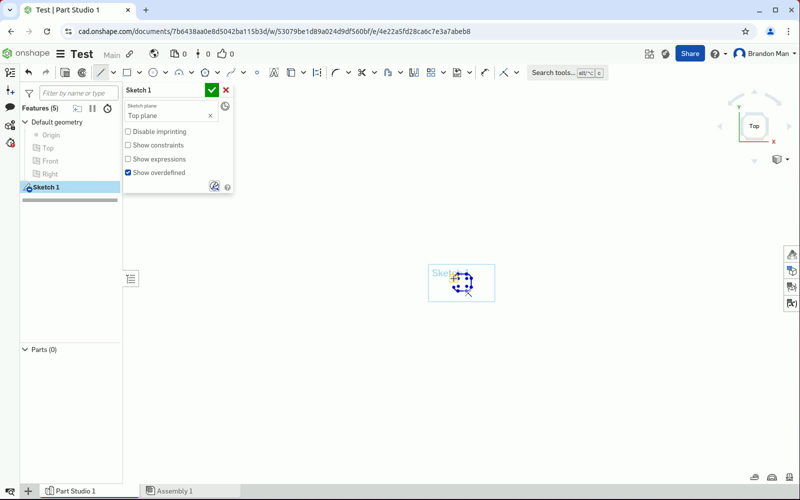
scroll(6)
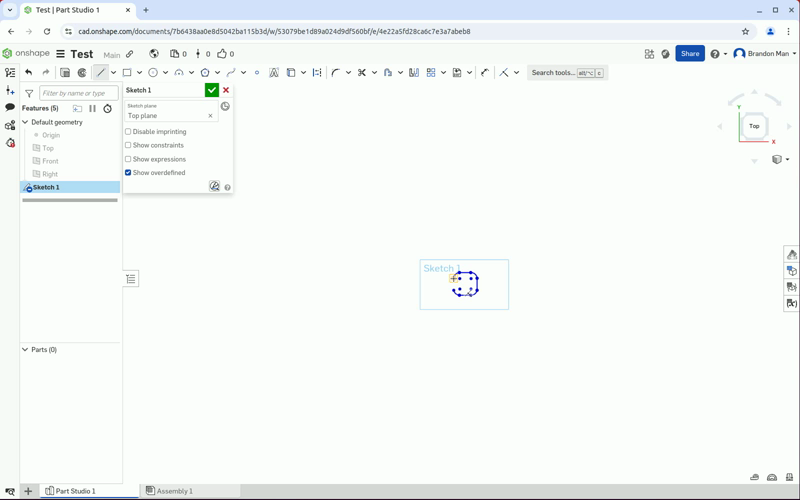
scroll(6)
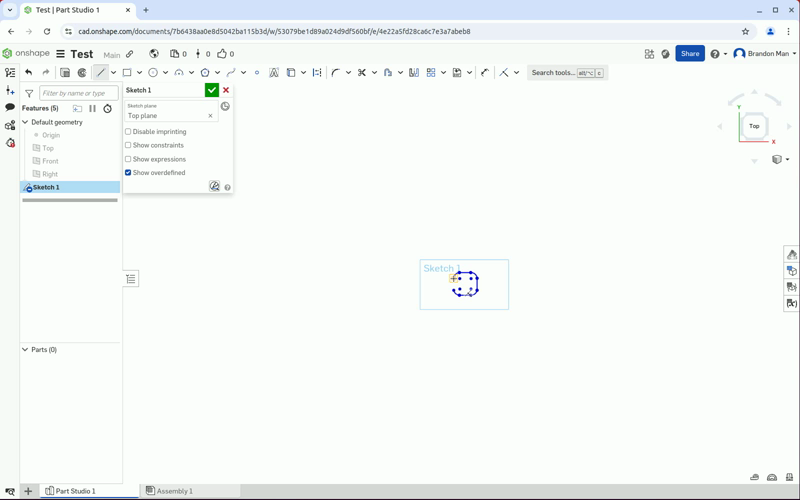
scroll(6)
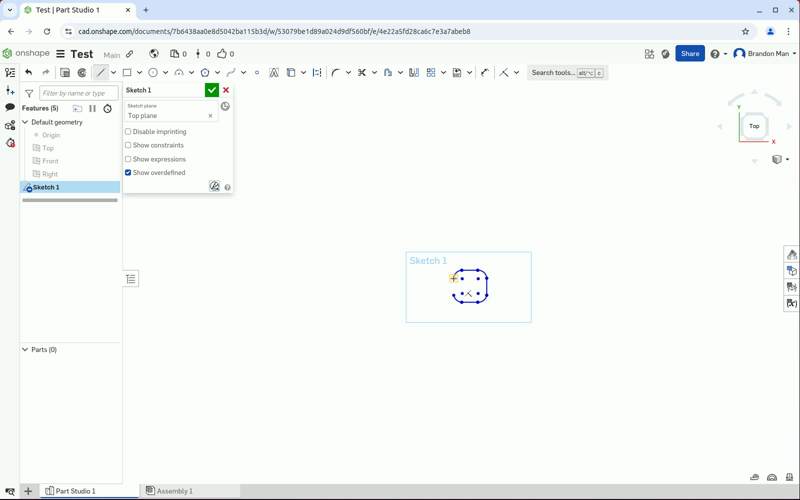
scroll(6)
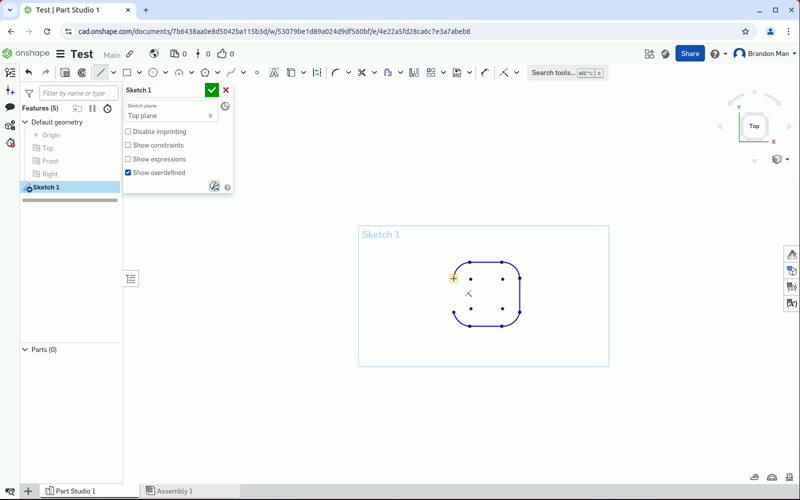
scroll(6)
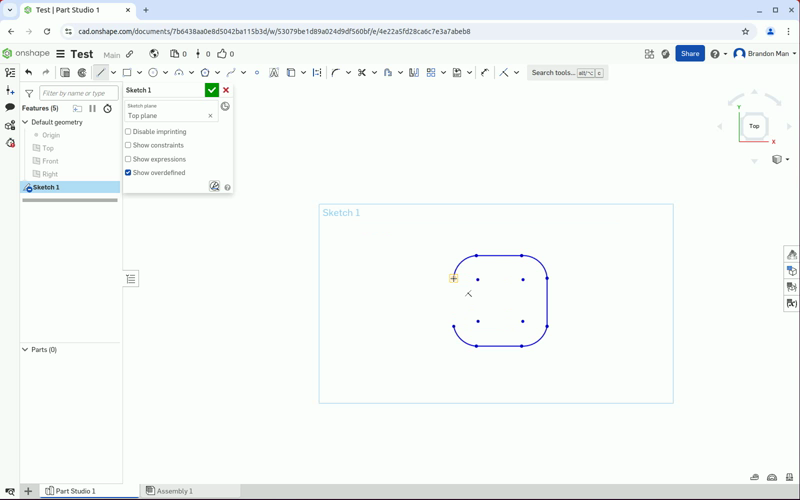
scroll(6)
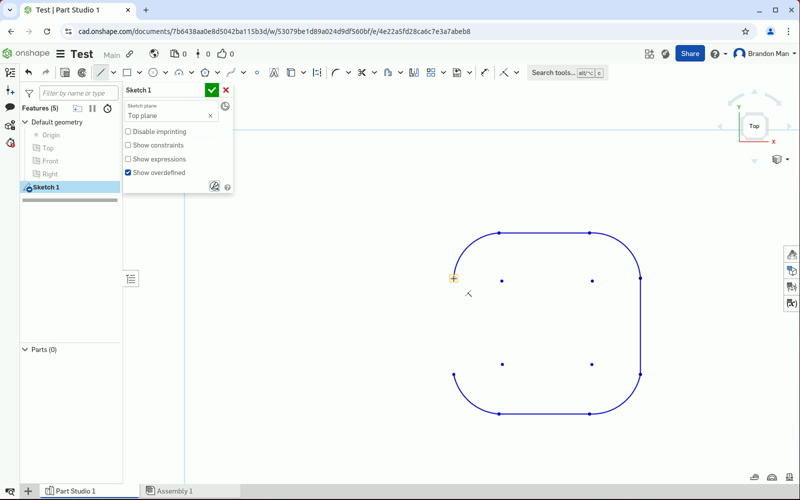
click(453, 278)
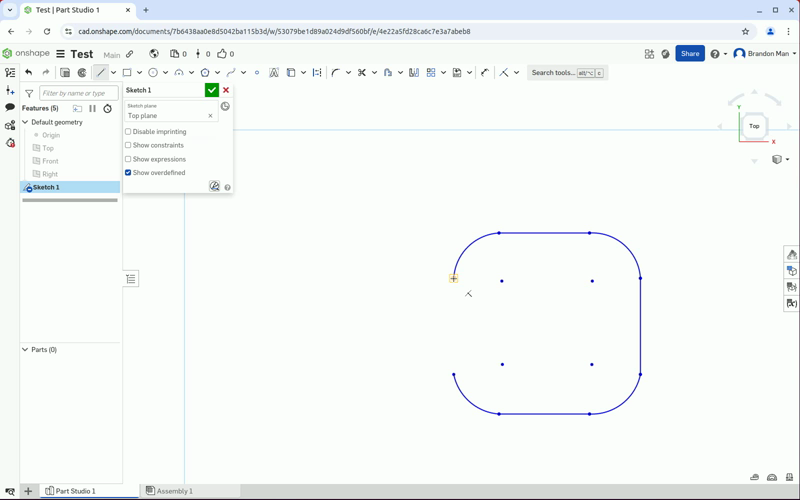
scroll(-6)
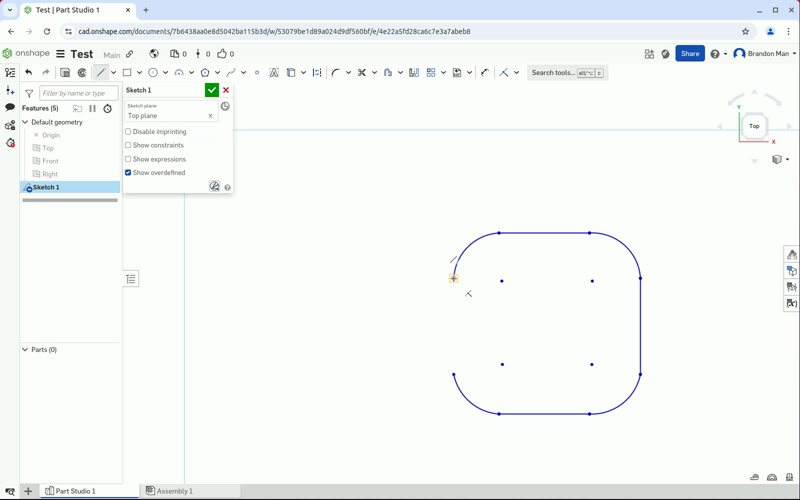
scroll(-6)
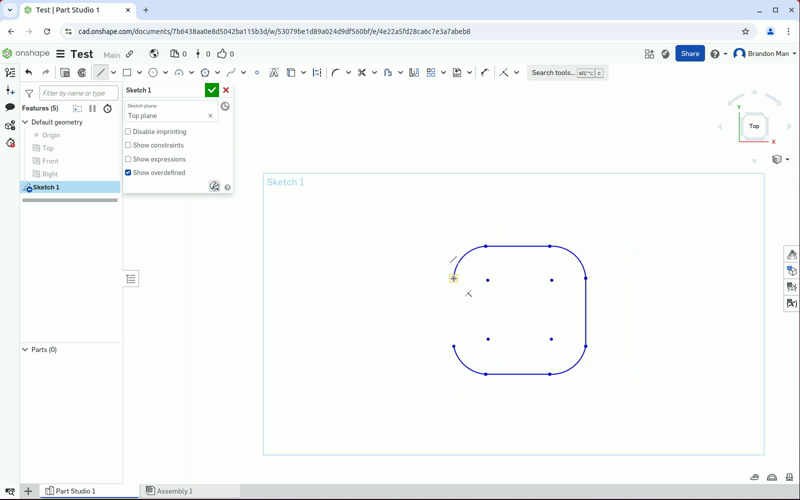
scroll(-6)
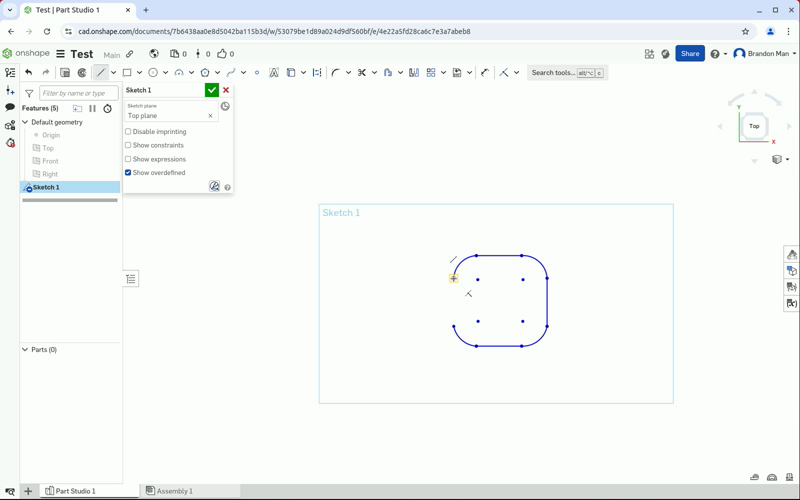
scroll(-6)
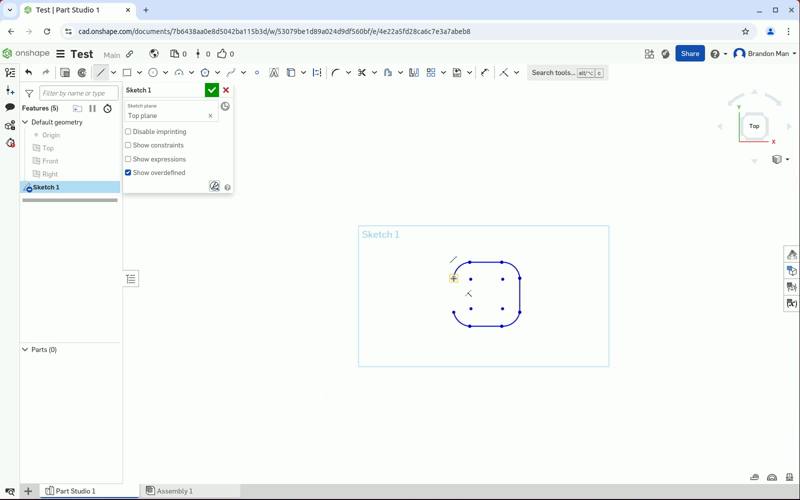
scroll(-6)
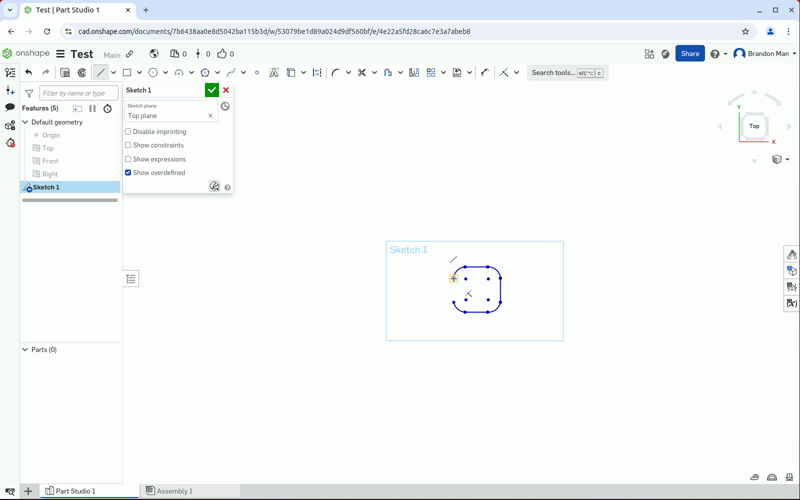
scroll(-6)
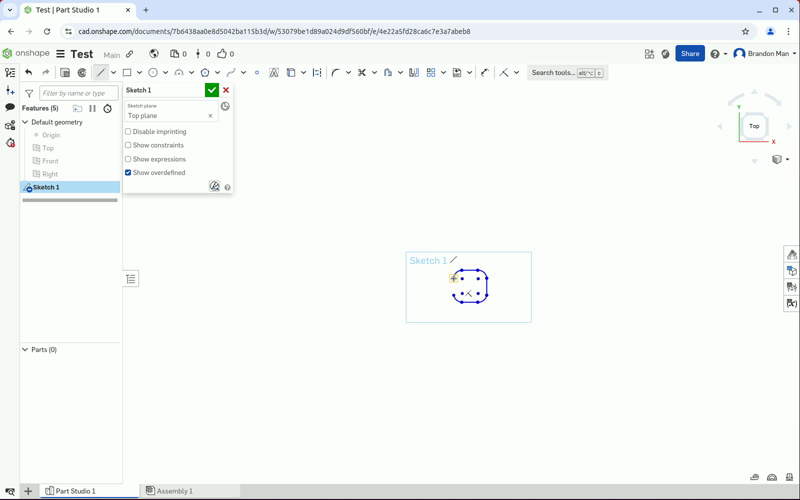
scroll(-6)
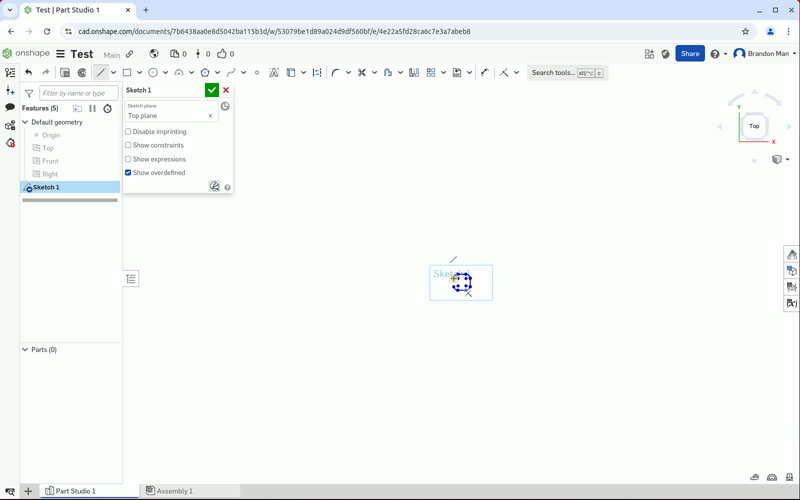
mouse_move(483, 278)
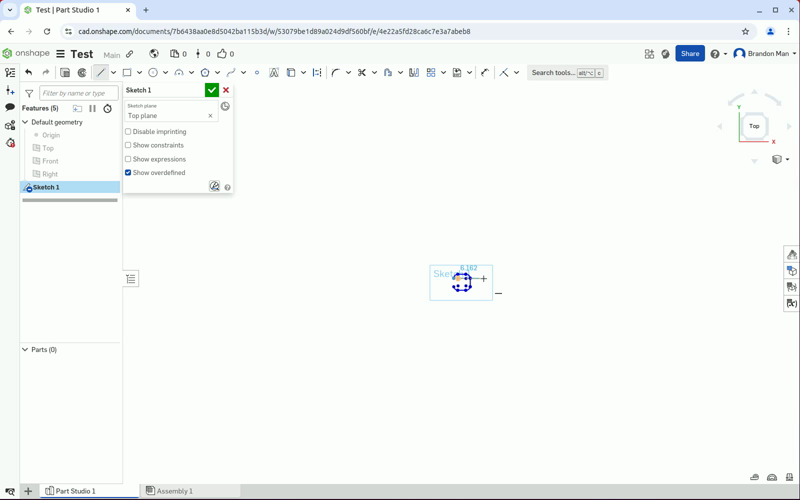
key_down(shift)
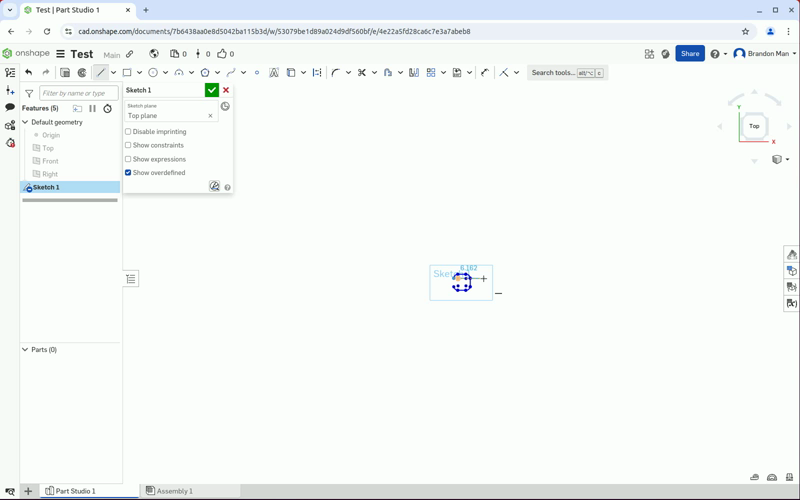
mouse_move(453, 286)
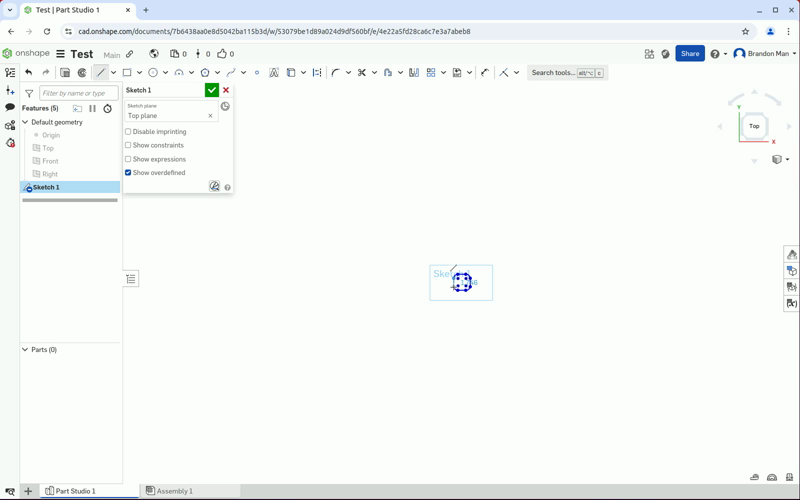
scroll(6)
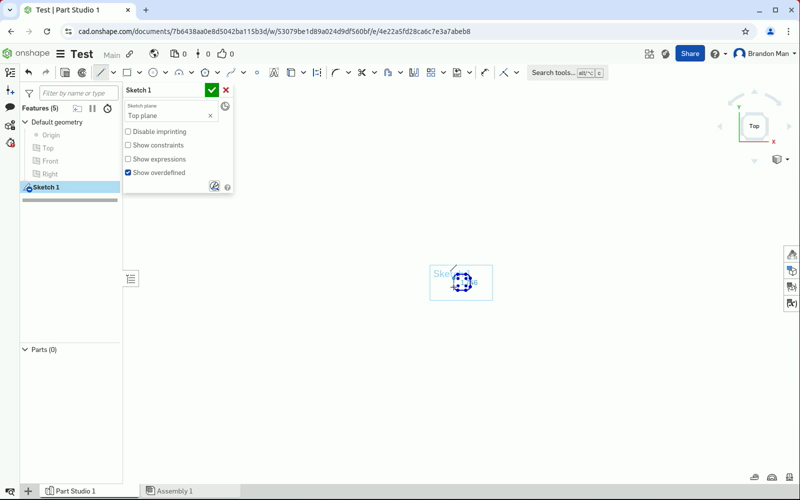
scroll(6)
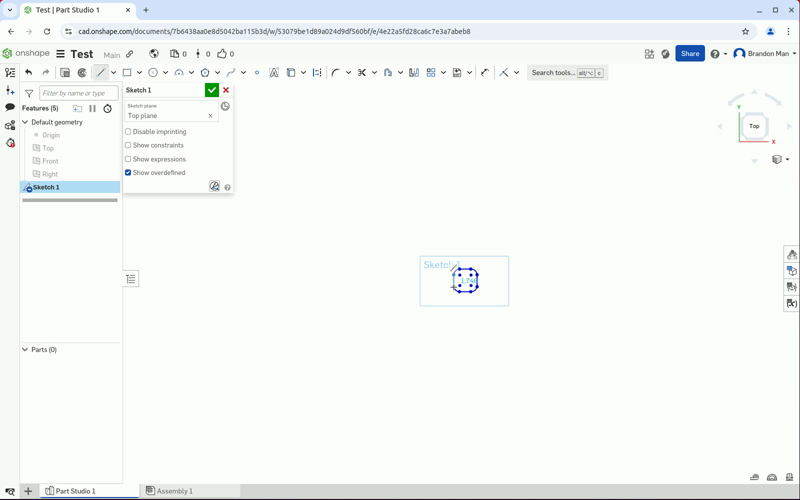
scroll(6)
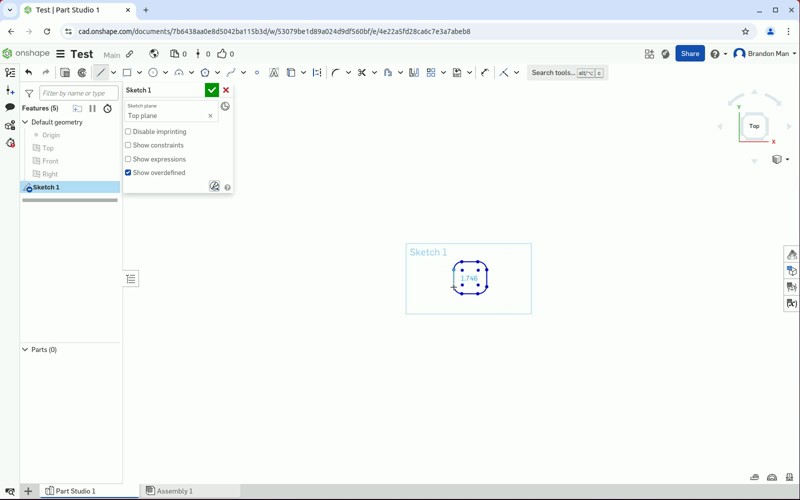
scroll(6)
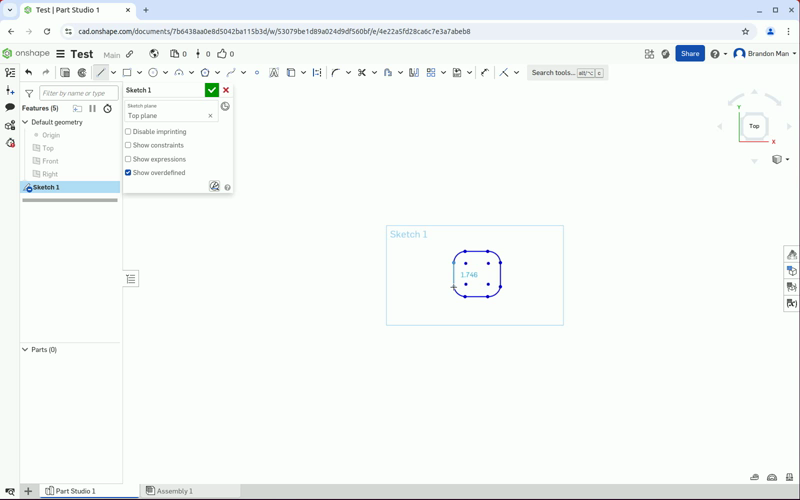
scroll(6)
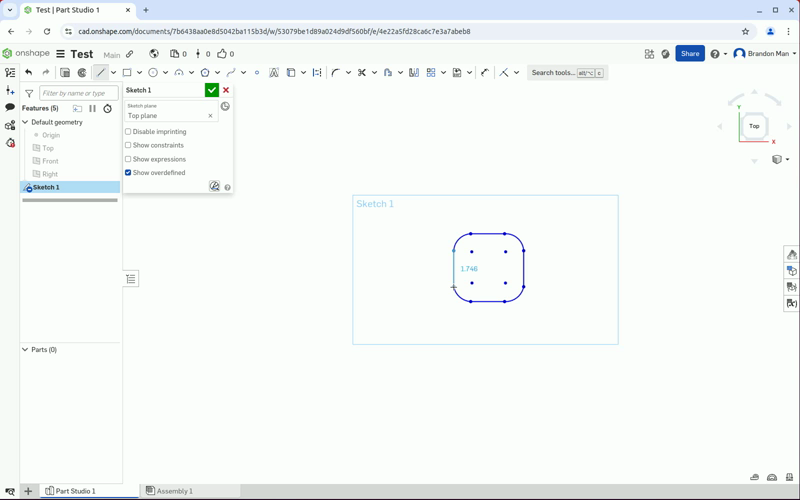
scroll(6)
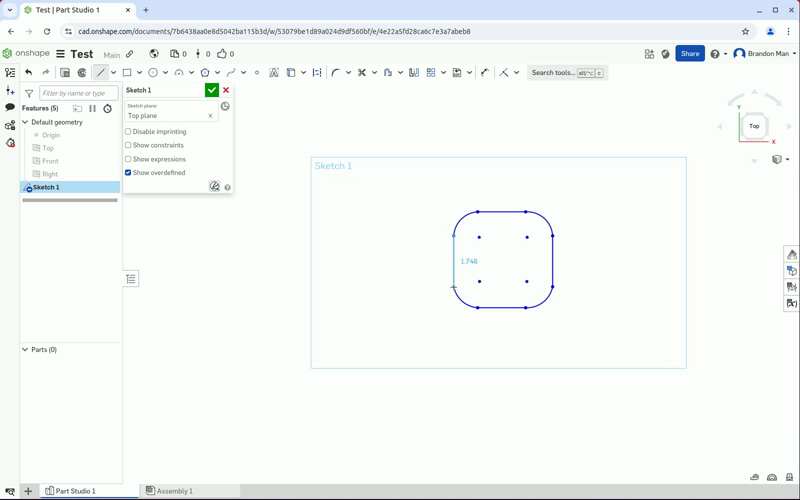
scroll(6)
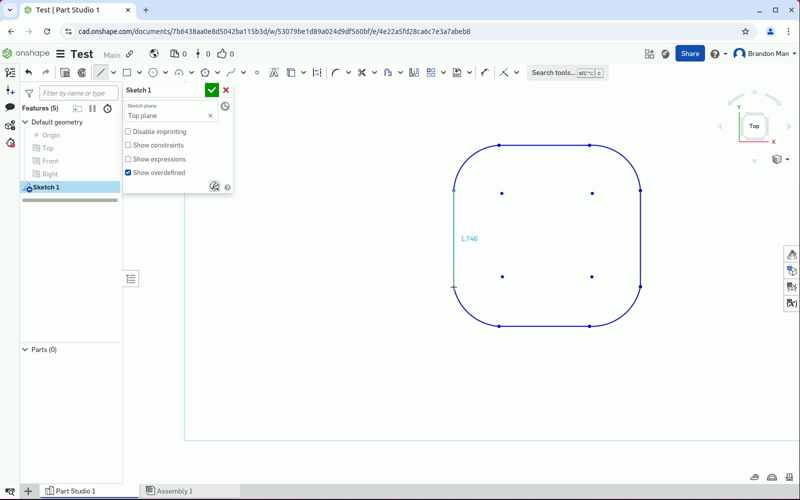
key_up(shift)
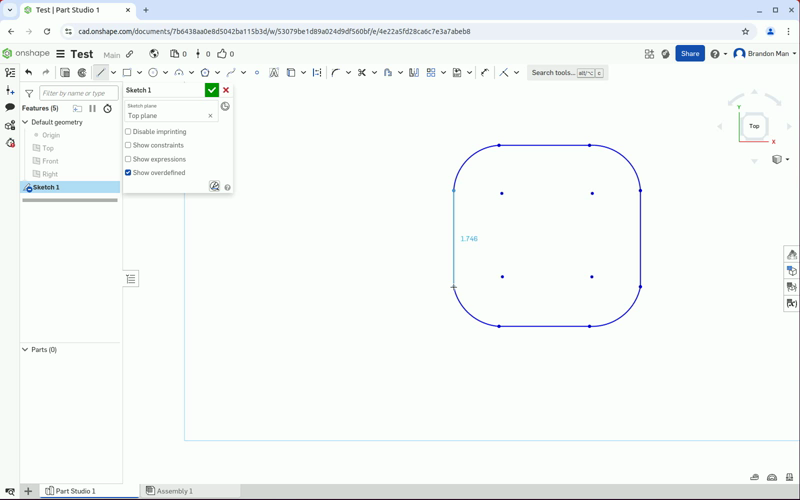
click(453, 286)
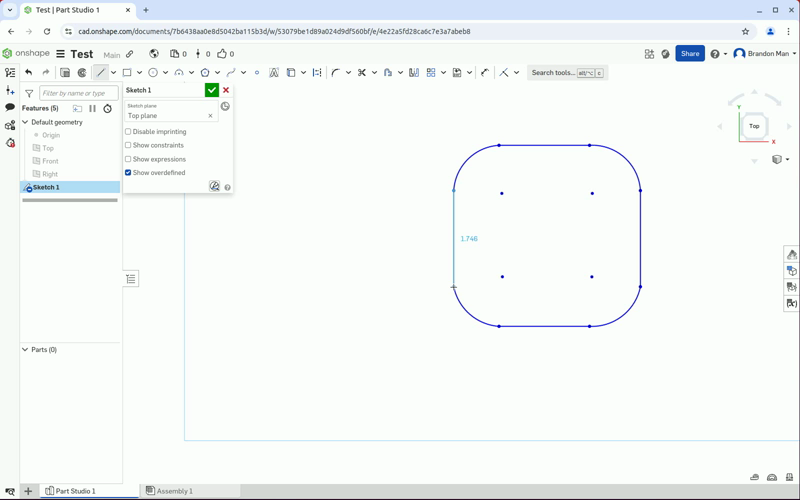
scroll(-6)
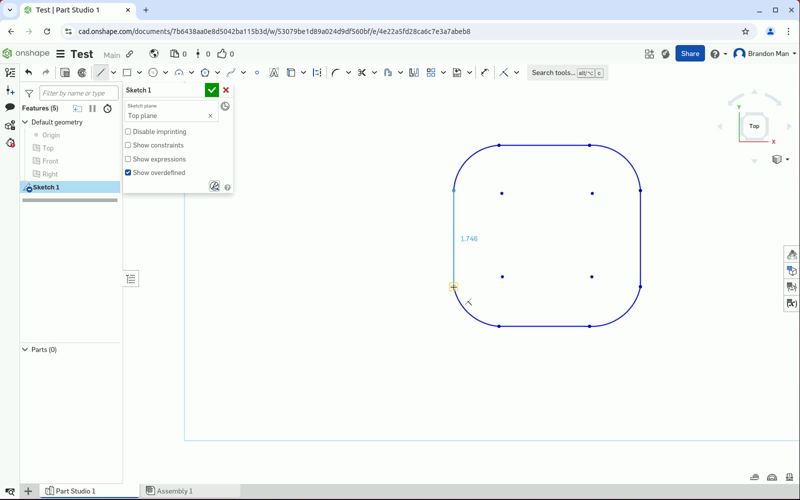
scroll(-6)
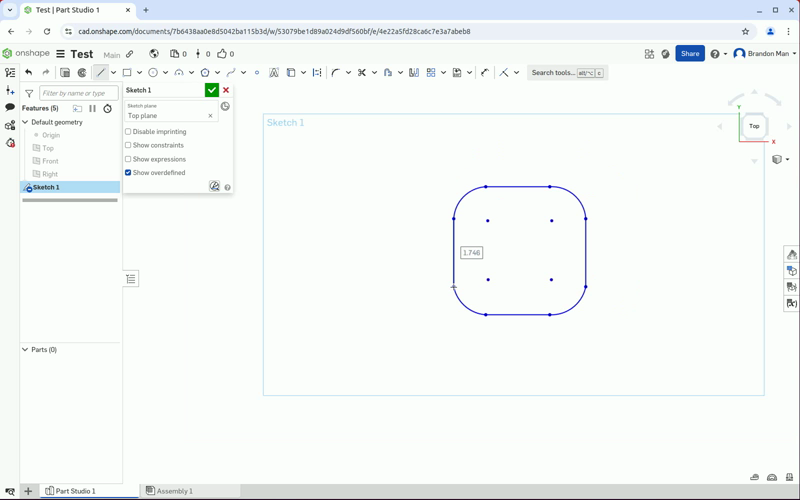
scroll(-6)
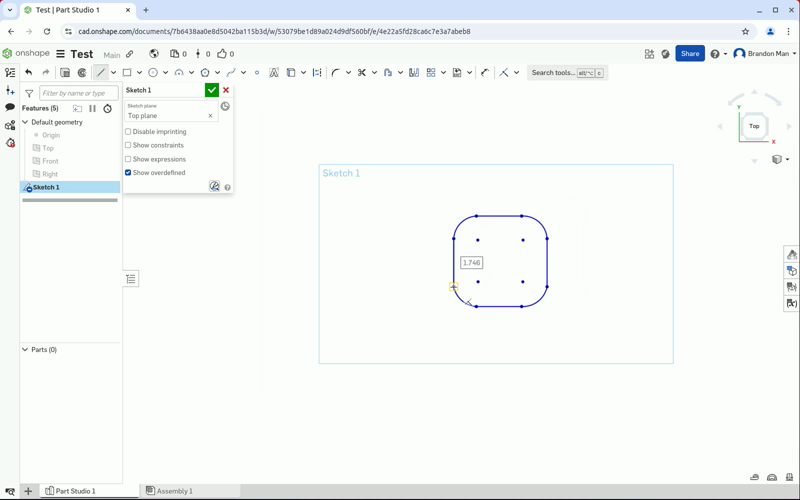
scroll(-6)
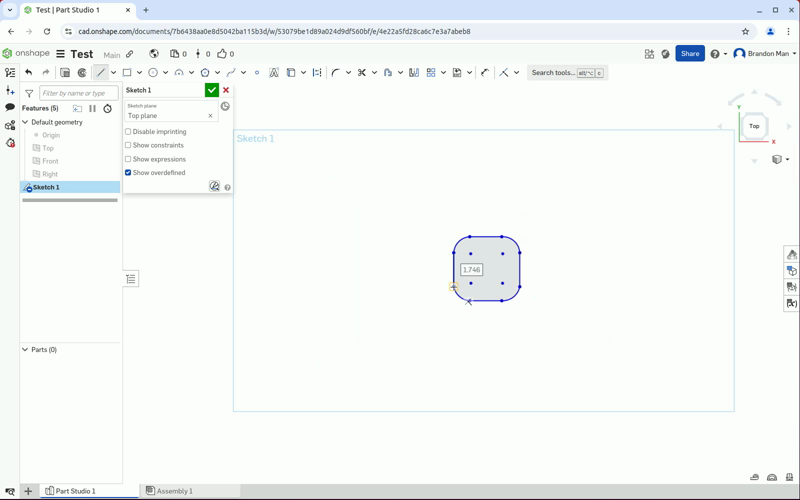
scroll(-6)
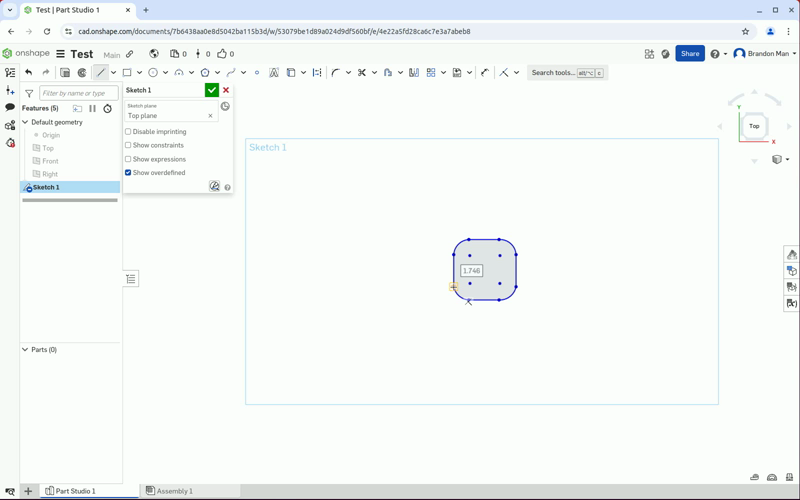
scroll(-6)
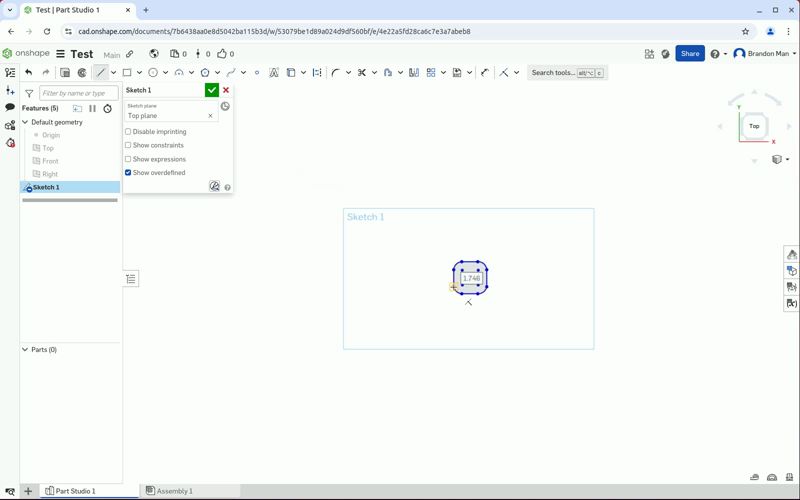
scroll(-6)
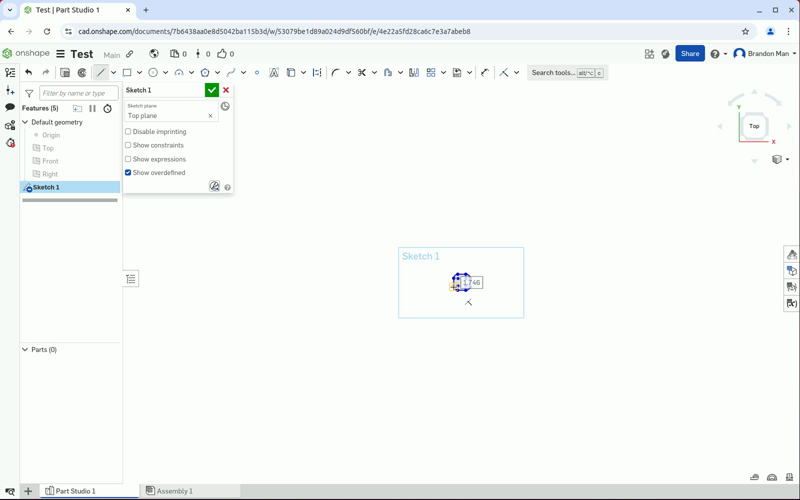
key(esc)
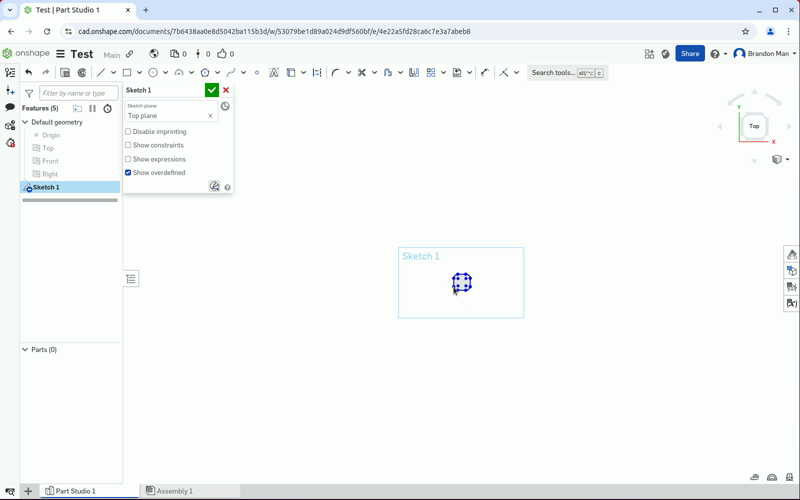
mouse_move(459, 276)
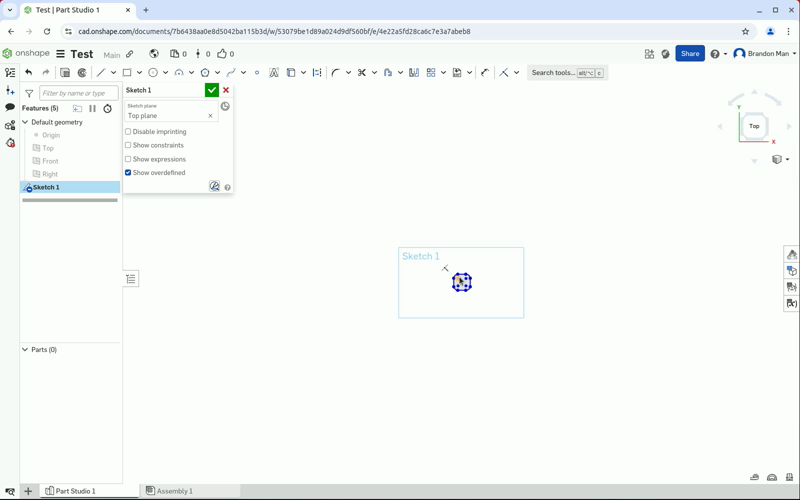
scroll(6)
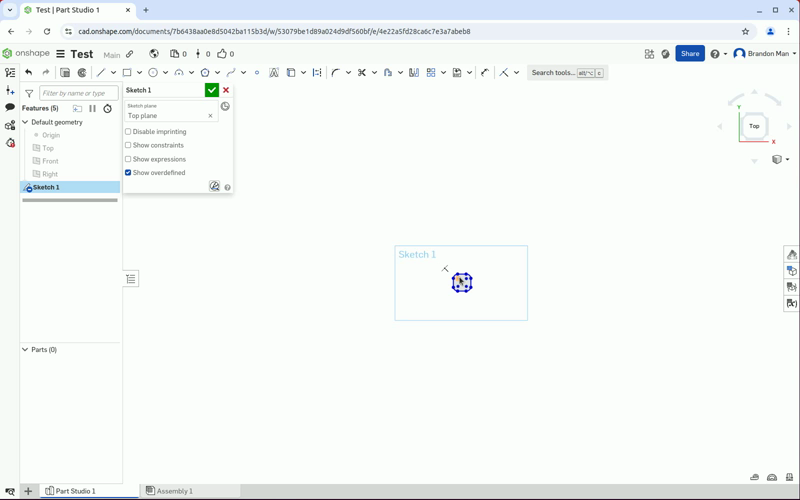
scroll(6)
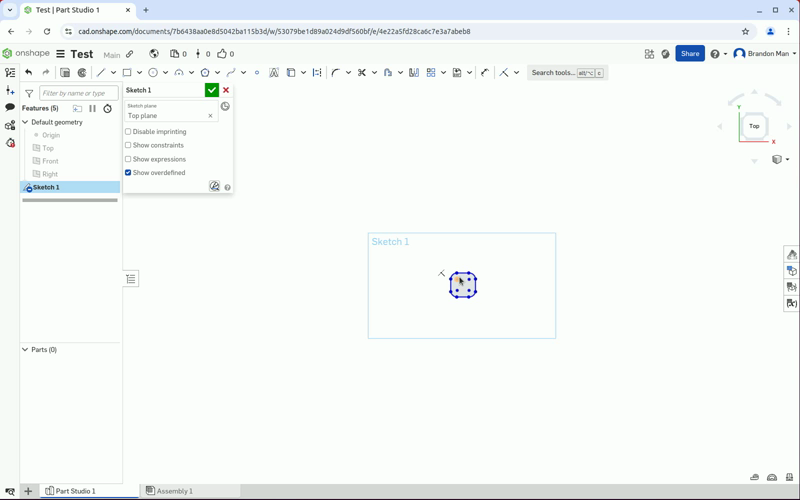
scroll(6)
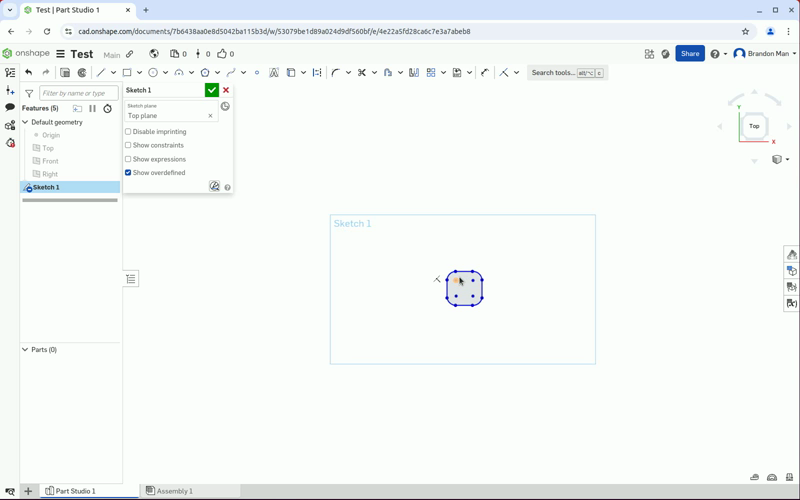
scroll(6)
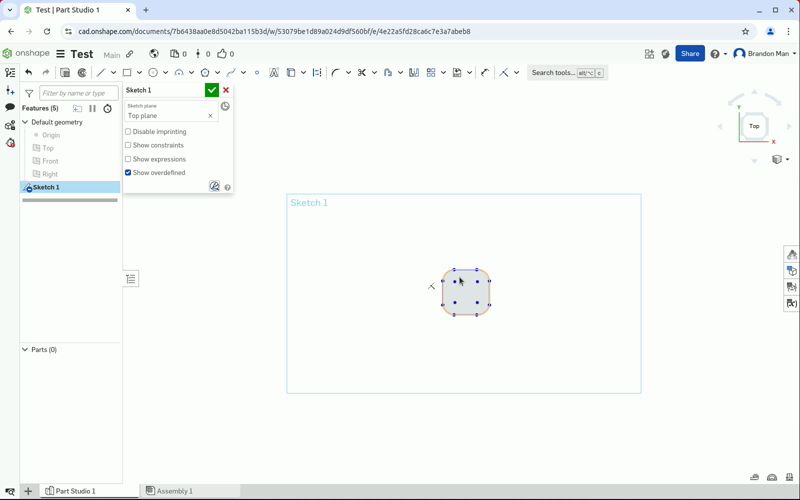
scroll(6)
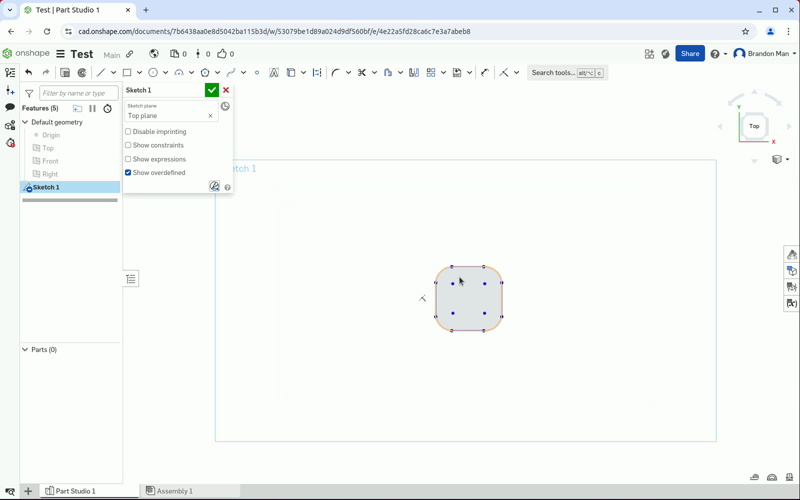
scroll(6)
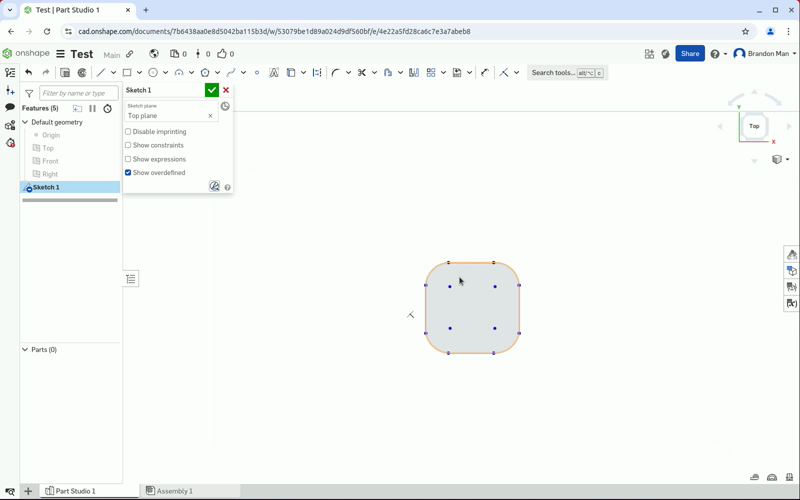
scroll(6)
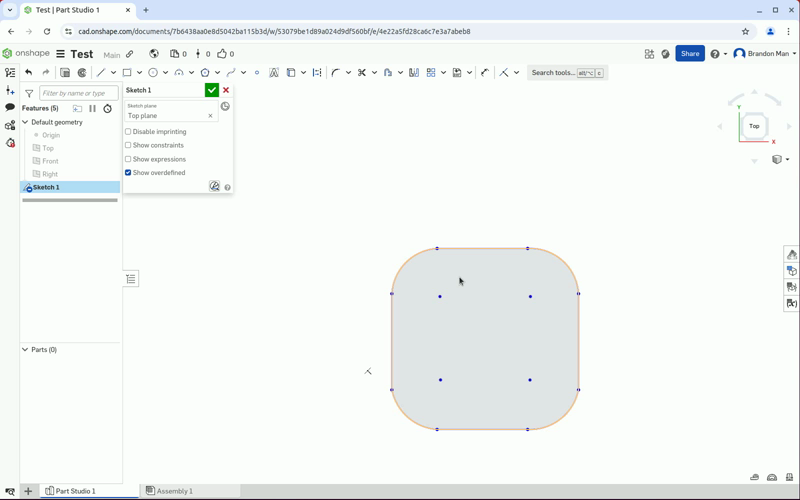
click(459, 276)
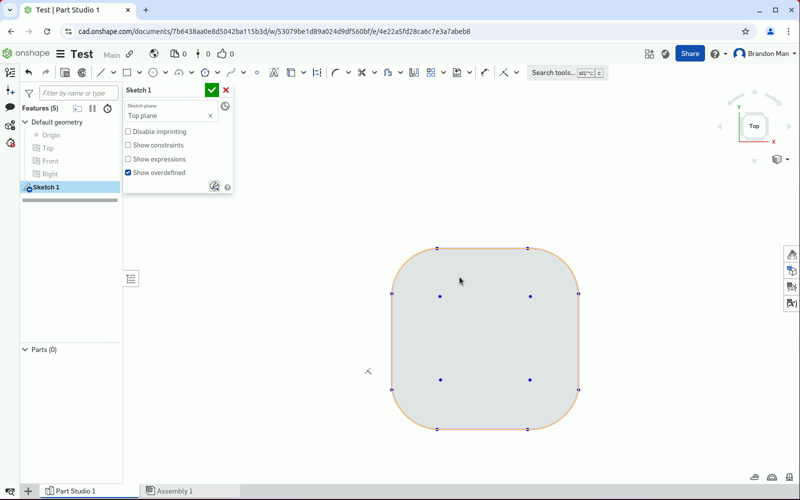
scroll(-6)
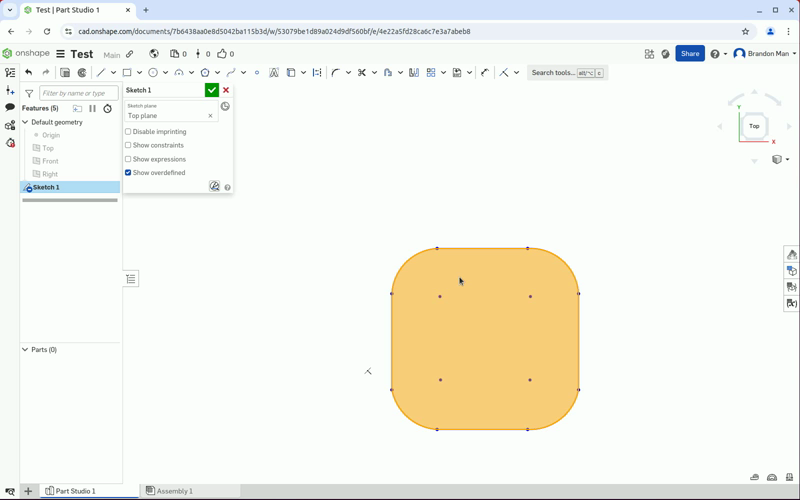
scroll(-6)
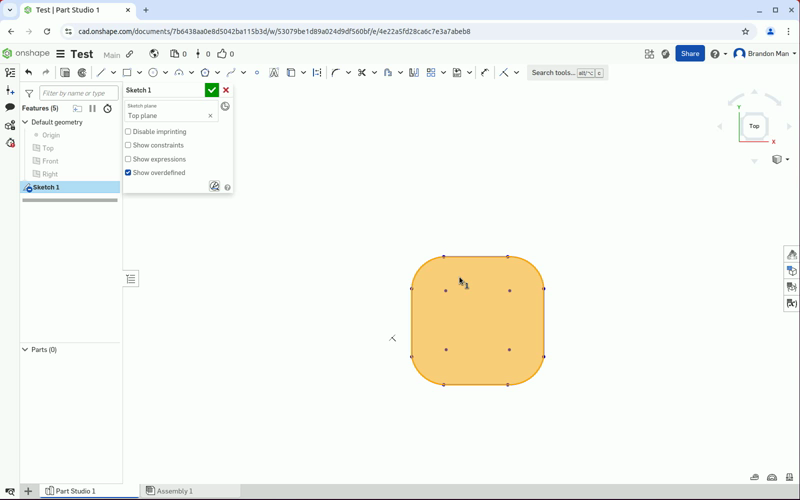
scroll(-6)
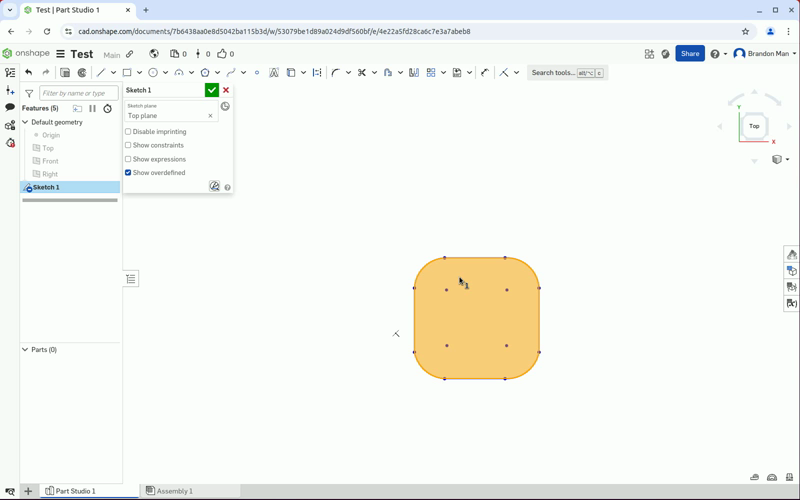
scroll(-6)
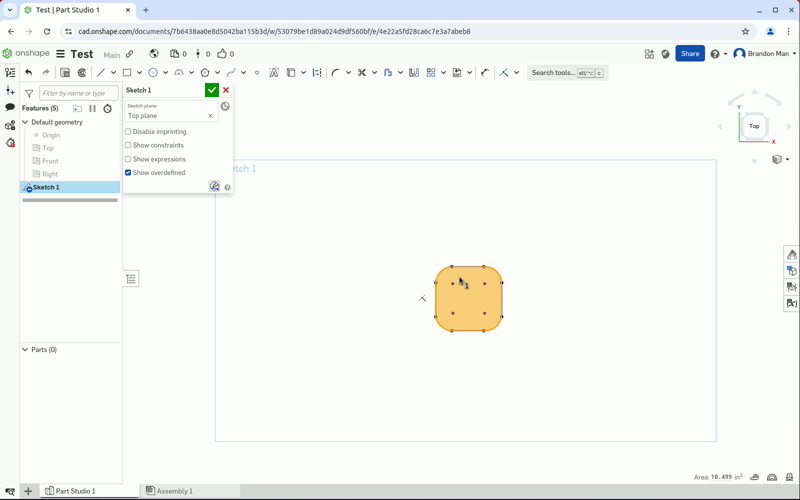
scroll(-6)
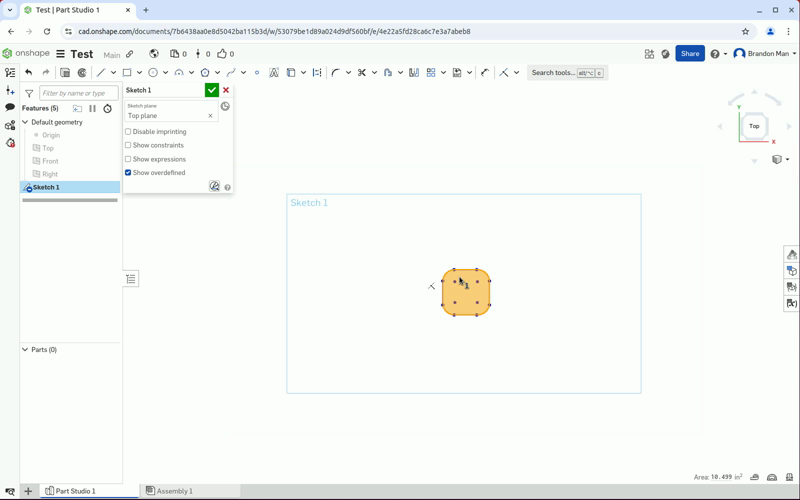
scroll(-6)
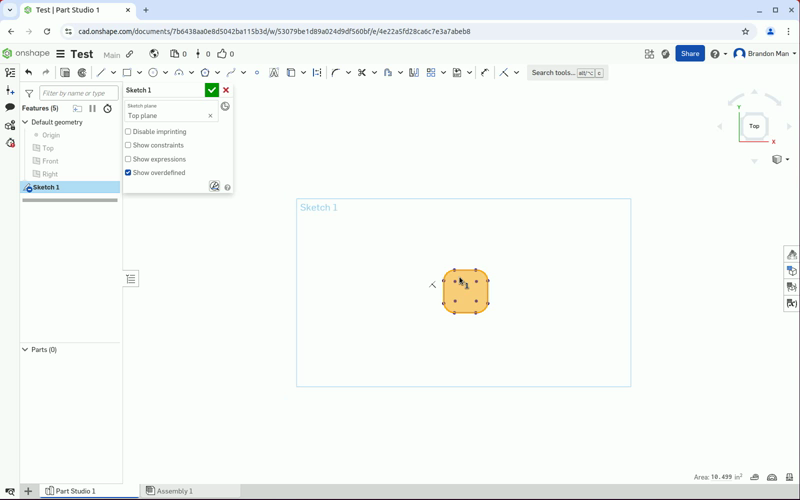
scroll(-6)
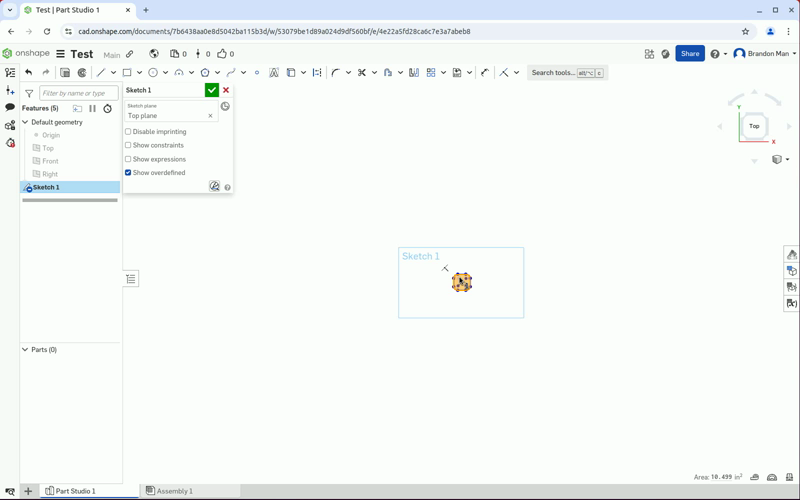
mouse_move(73, 352)
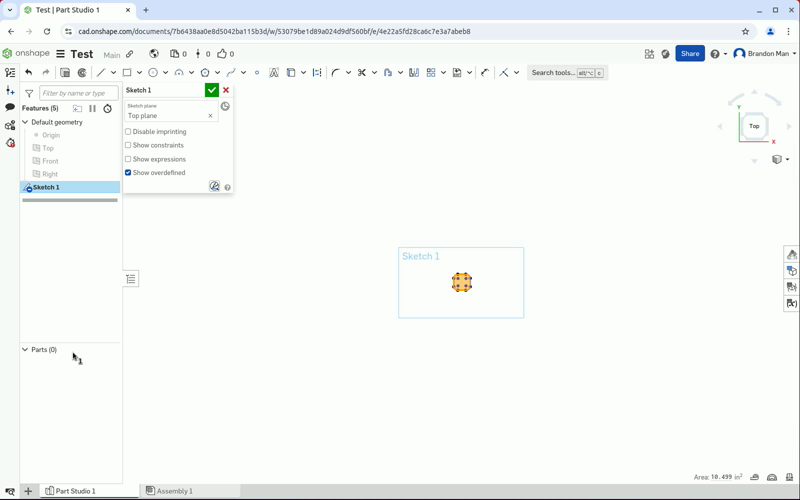
key(shift+y)
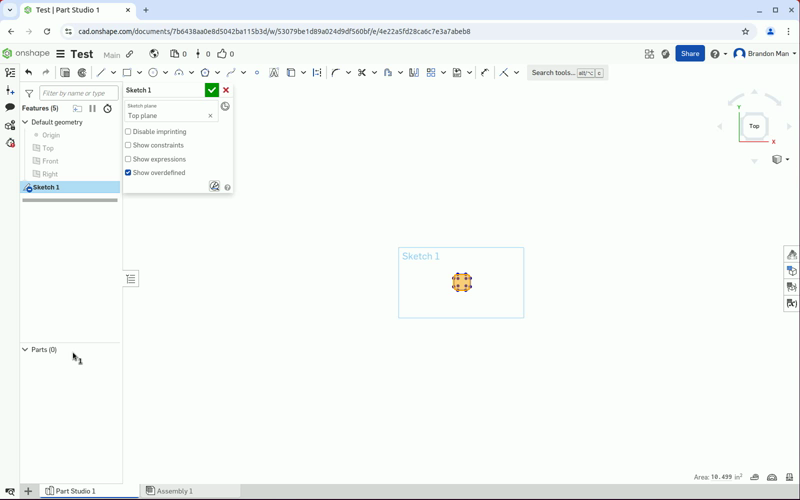
key(shift+e)
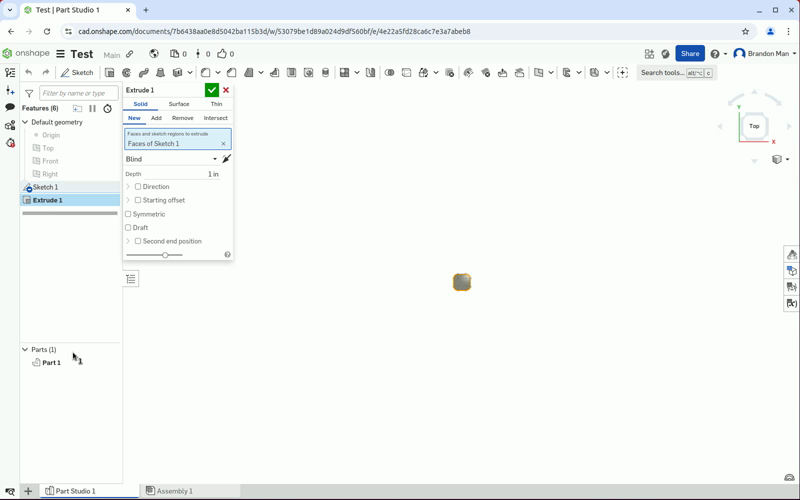
mouse_move(143, 106)
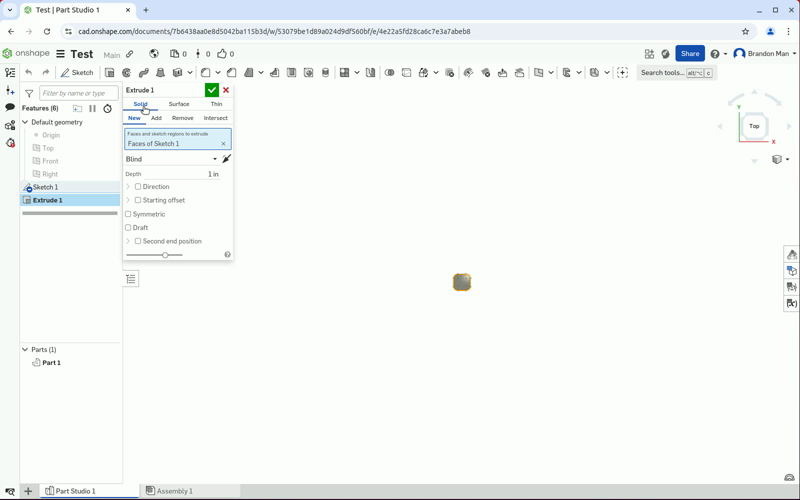
click(143, 106)
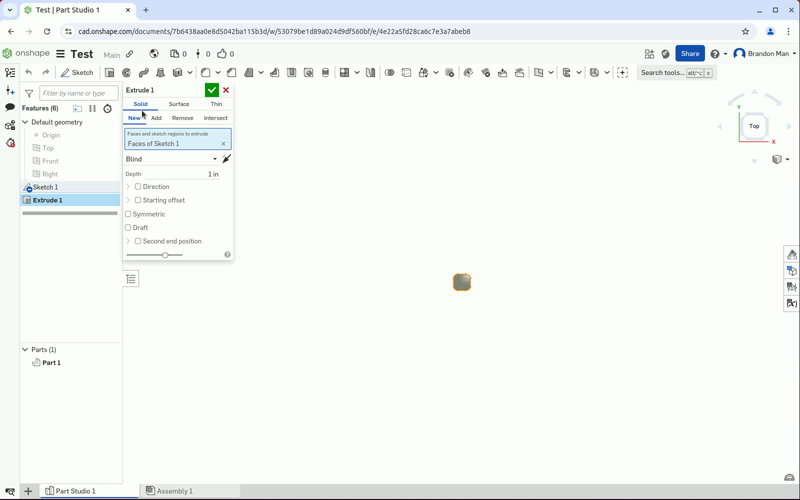
mouse_move(137, 120)
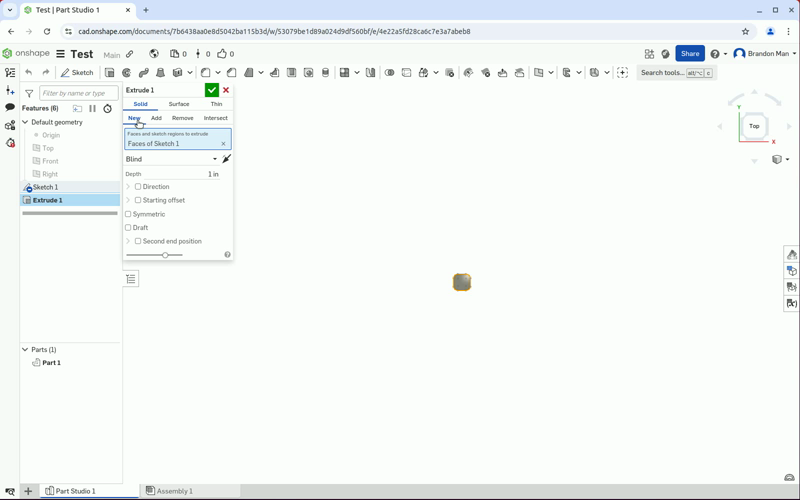
click(137, 120)
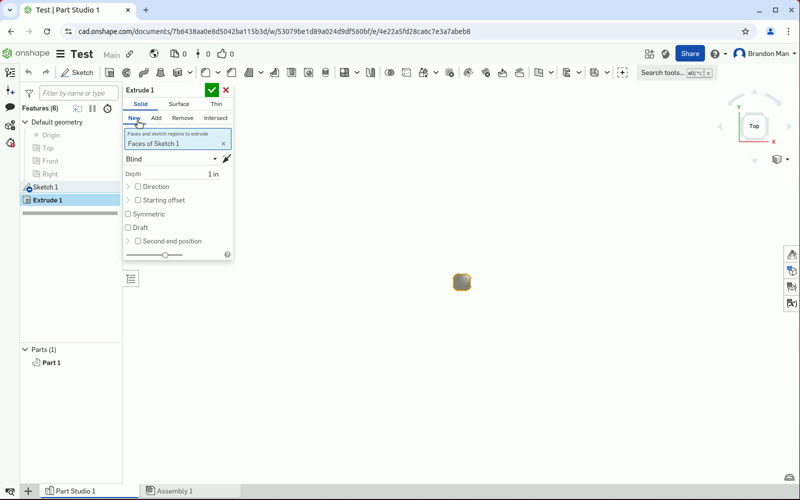
key(tab, 4)
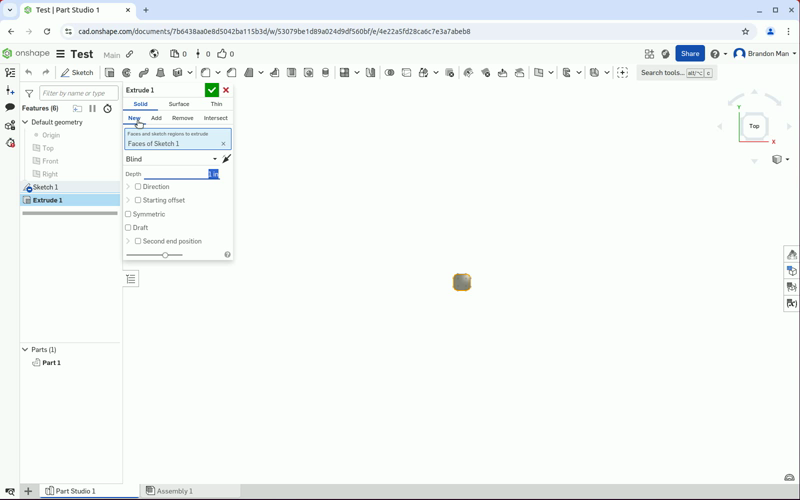
text(23.108)
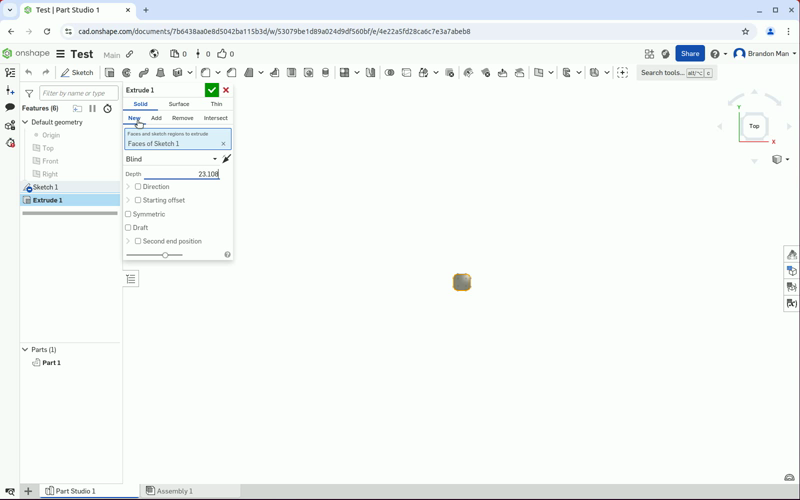
key(enter)
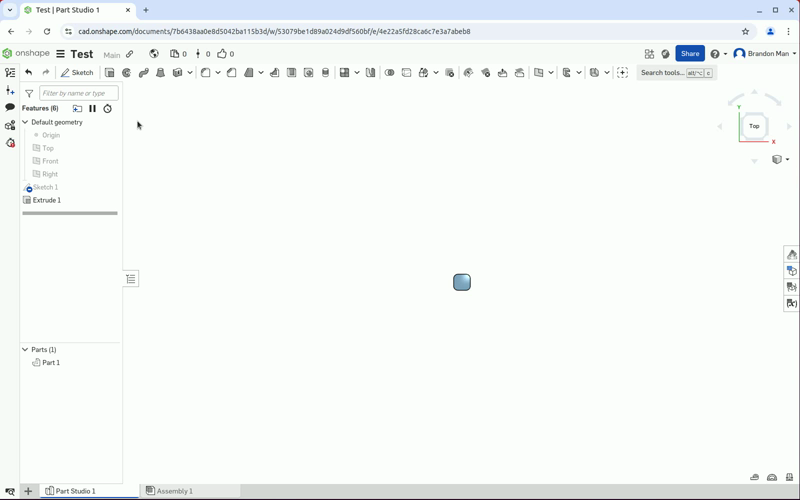
key(shift+h)
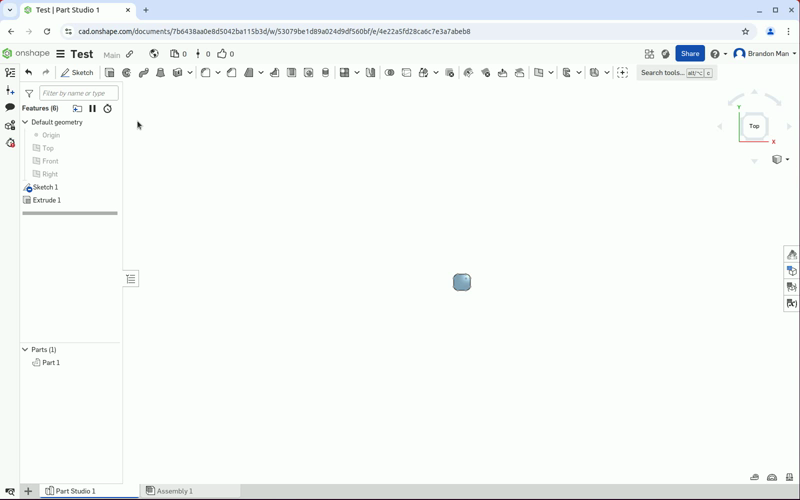
key(shift+h)
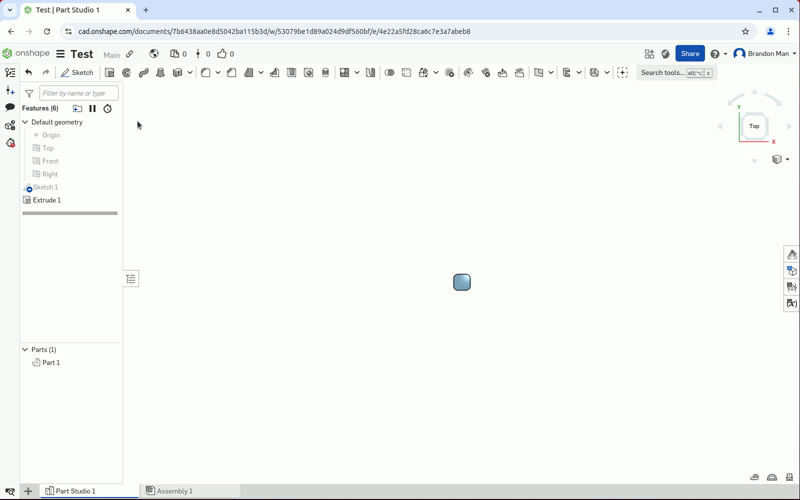
mouse_move(73, 189)
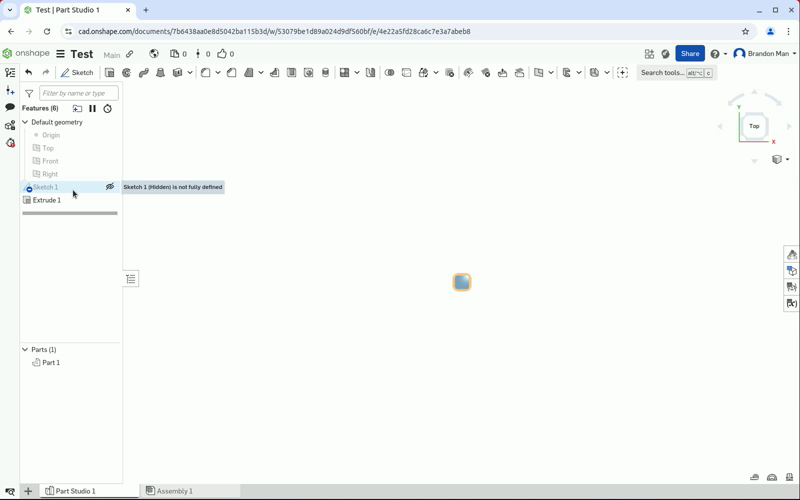
click(73, 189)
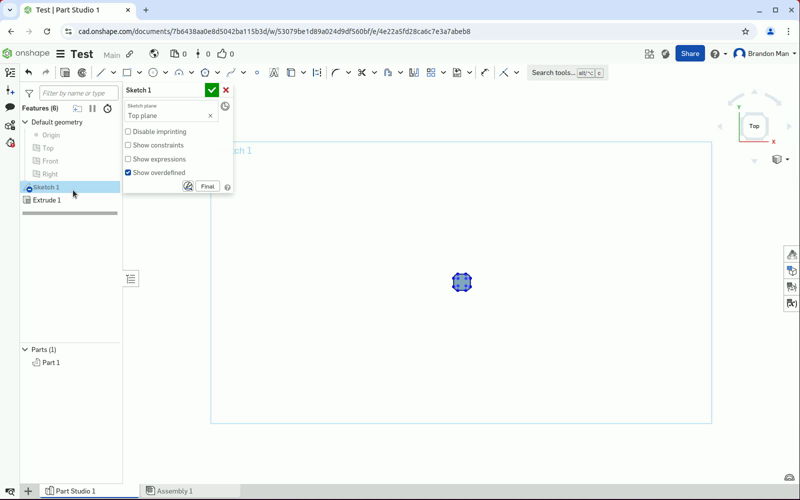
mouse_move(229, 92)
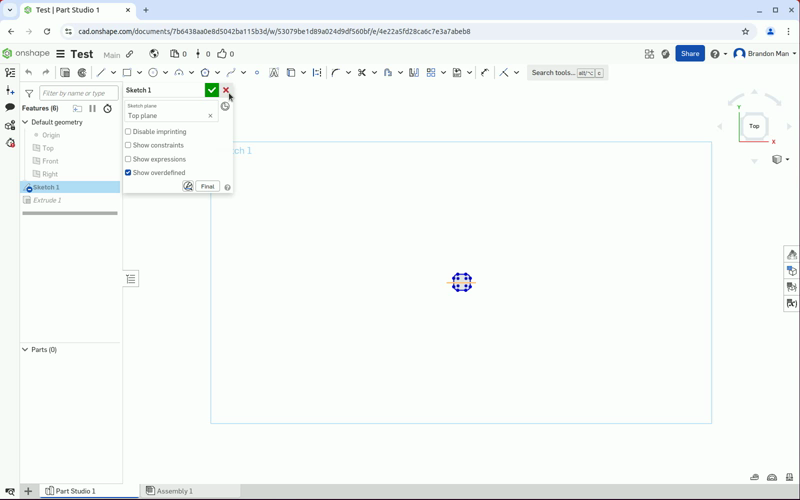
click(229, 92)
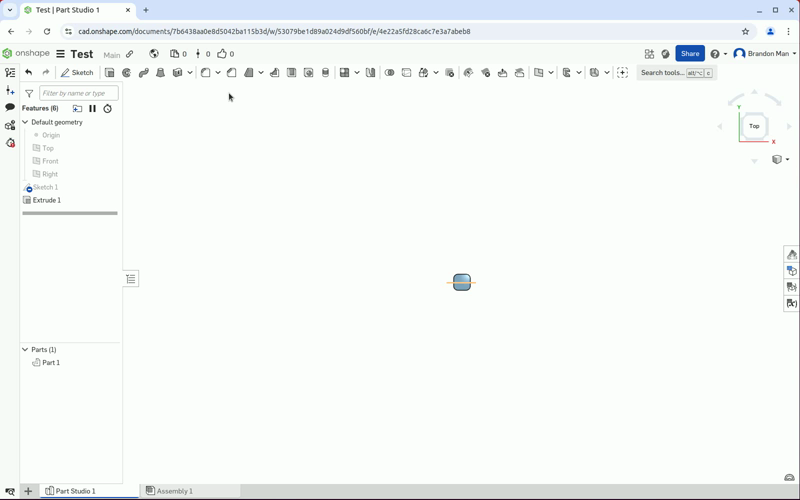
mouse_move(73, 352)
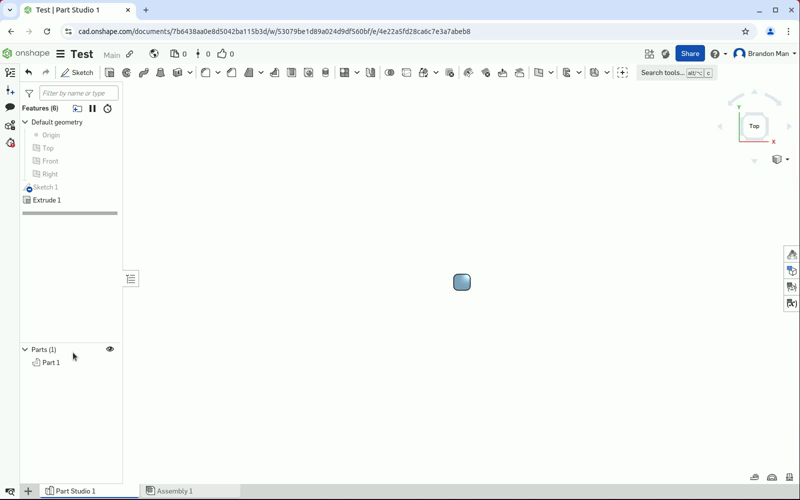
key(y)
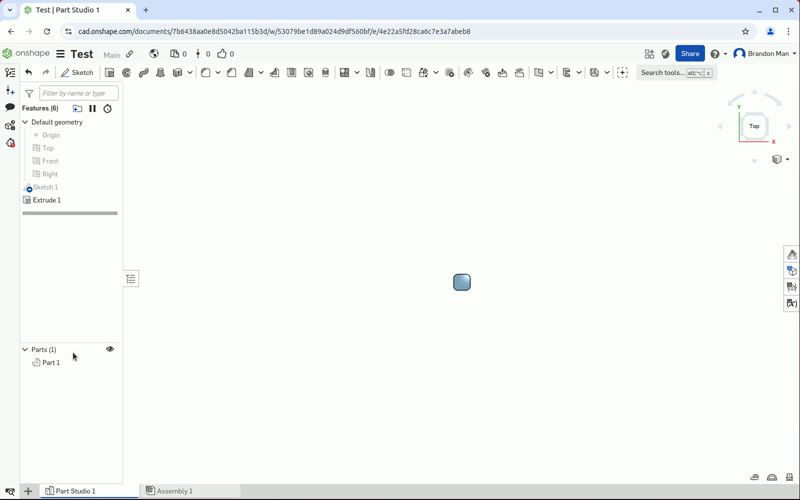
key(shift+p)
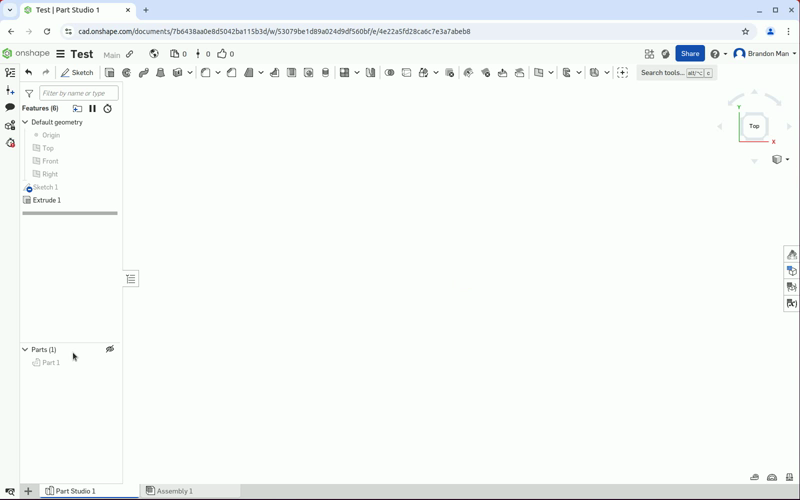
key(space)
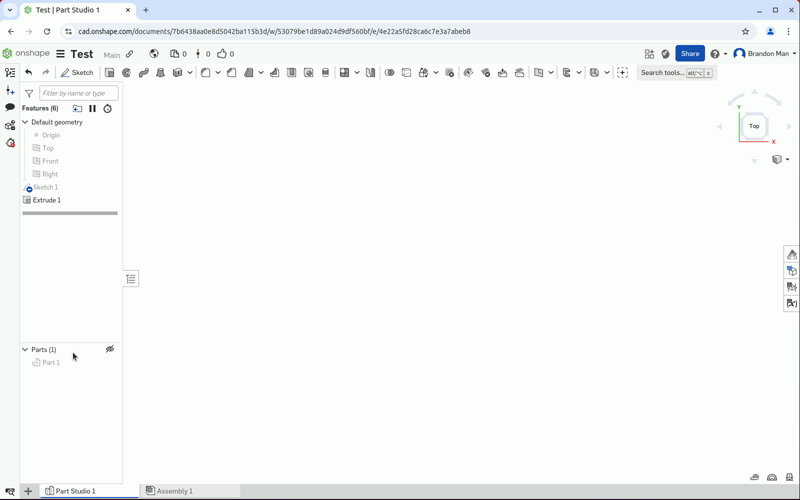
key_down(shift)
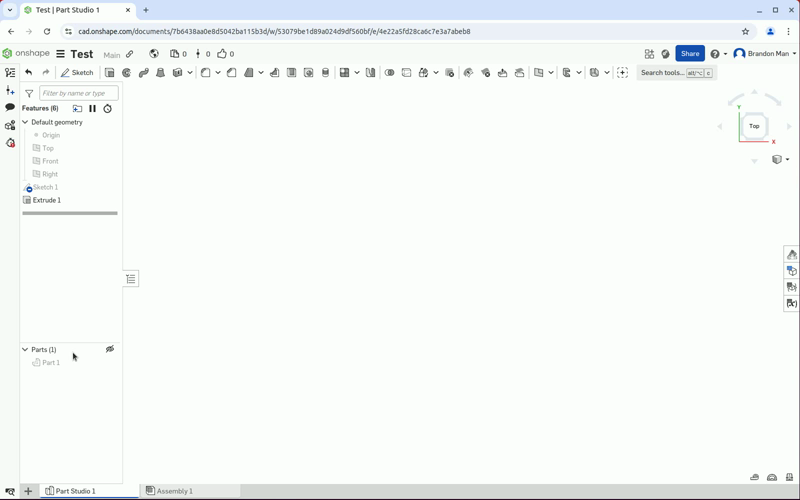
key(up)
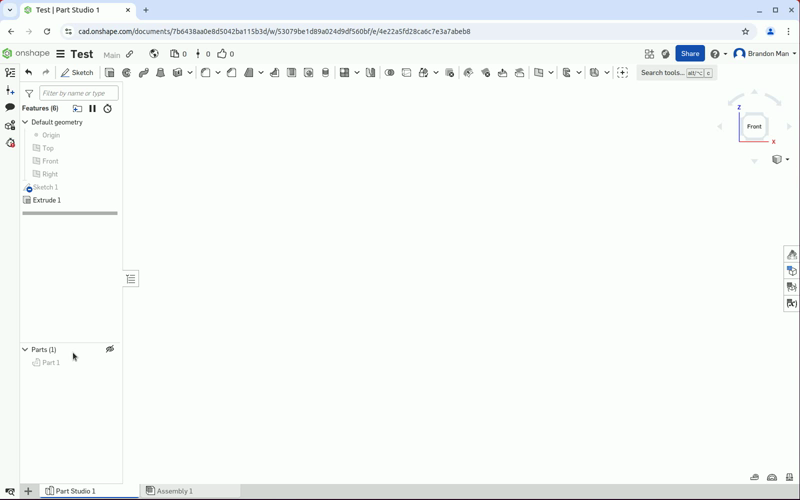
key_up(shift)
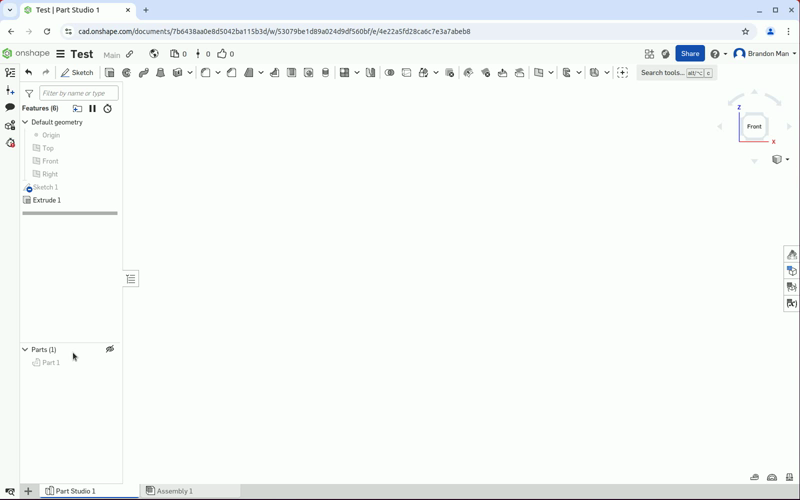
key(space)
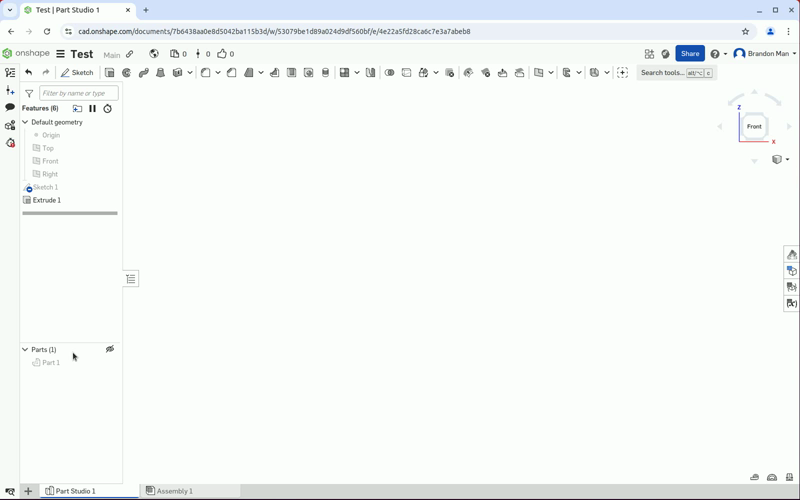
key_down(shift)
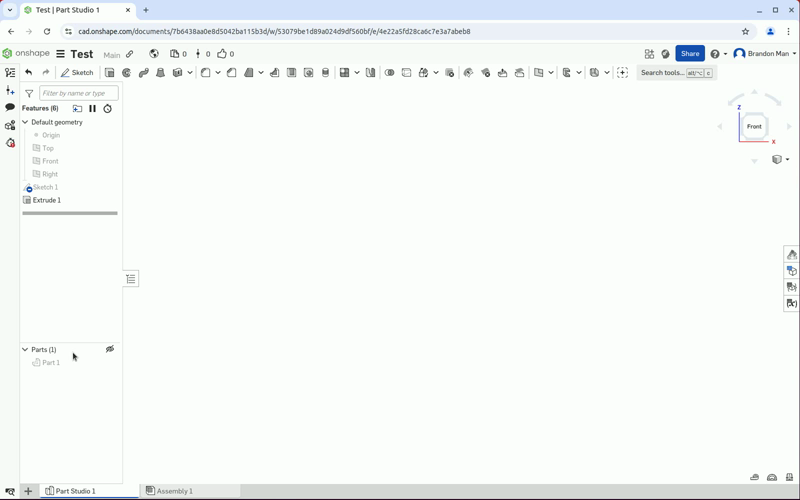
key(left)
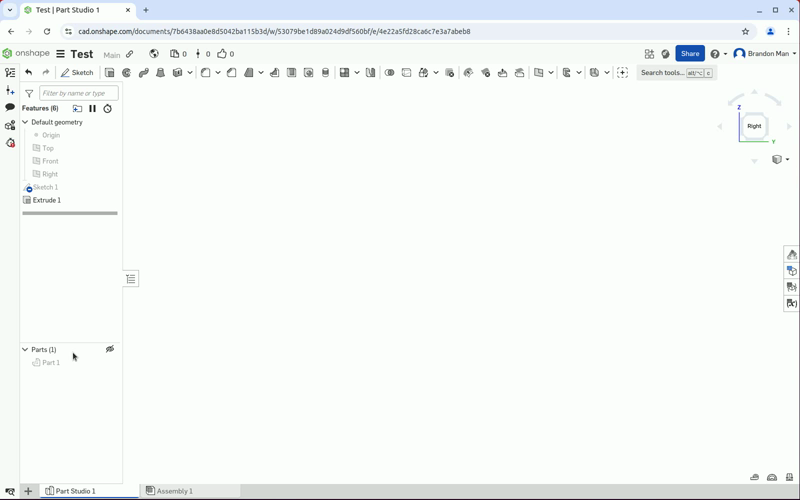
key_up(shift)
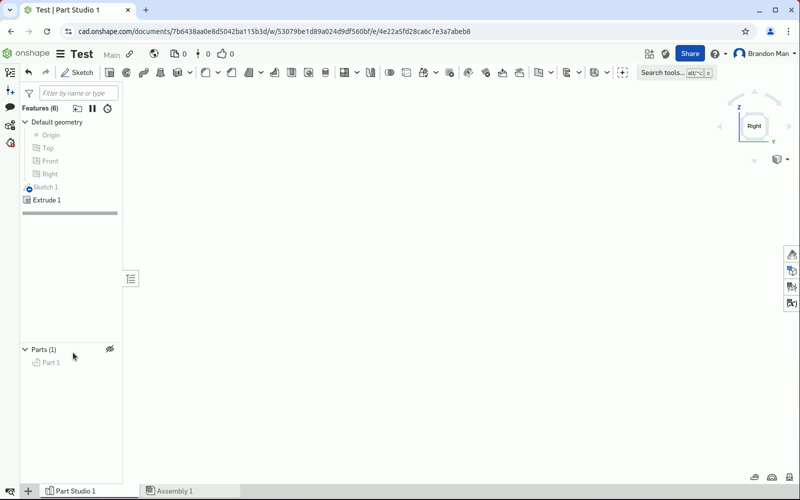
mouse_move(73, 352)
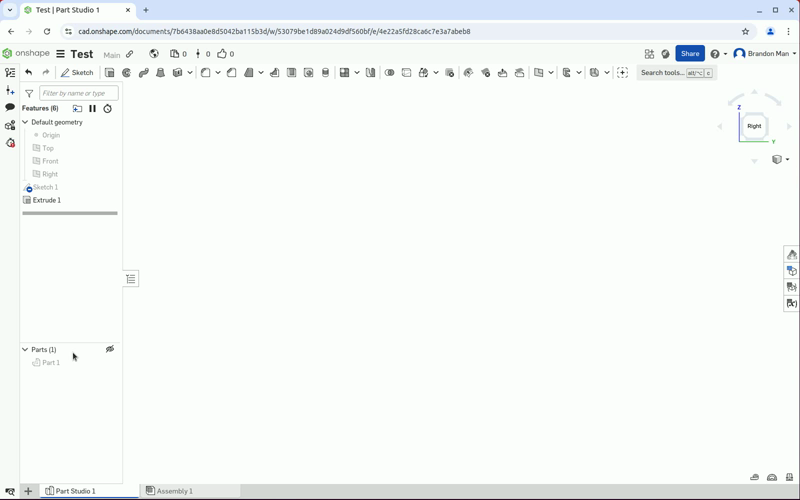
key(shift+y)
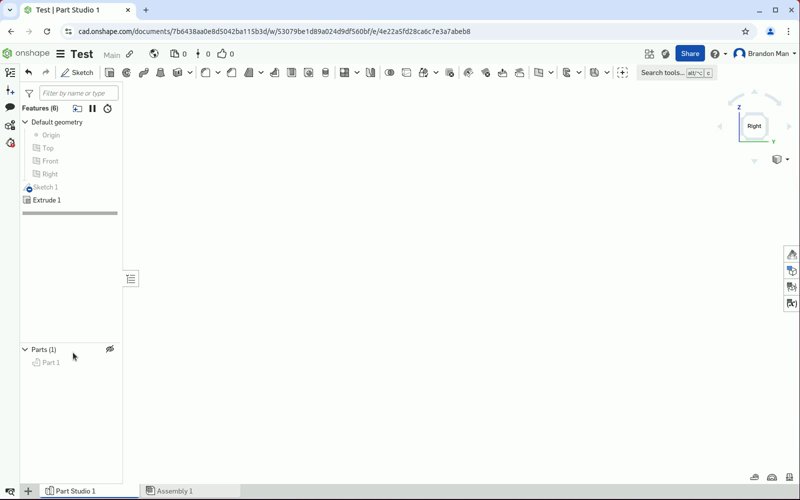
key(shift+s)
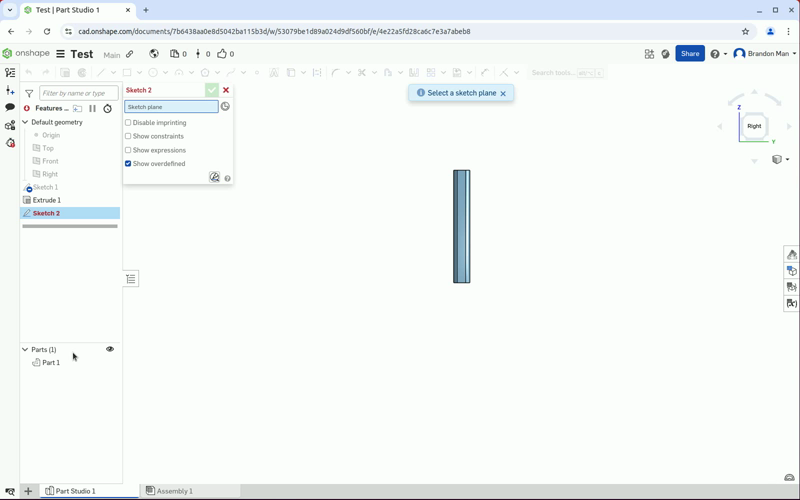
mouse_move(73, 176)
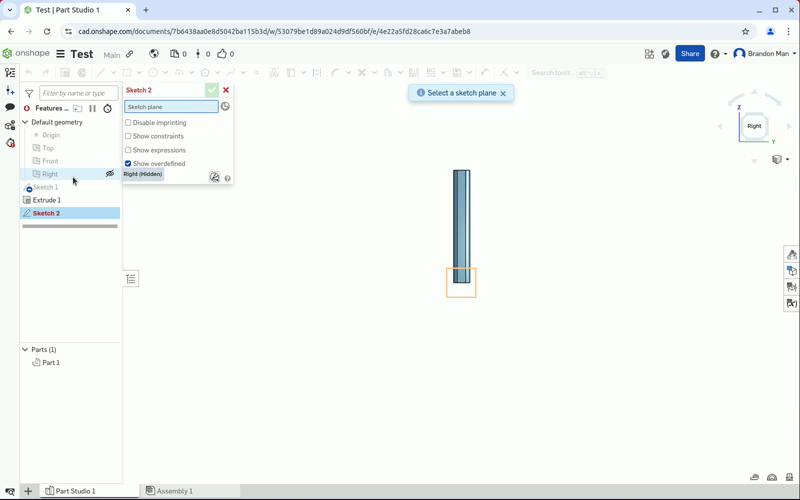
click(73, 176)
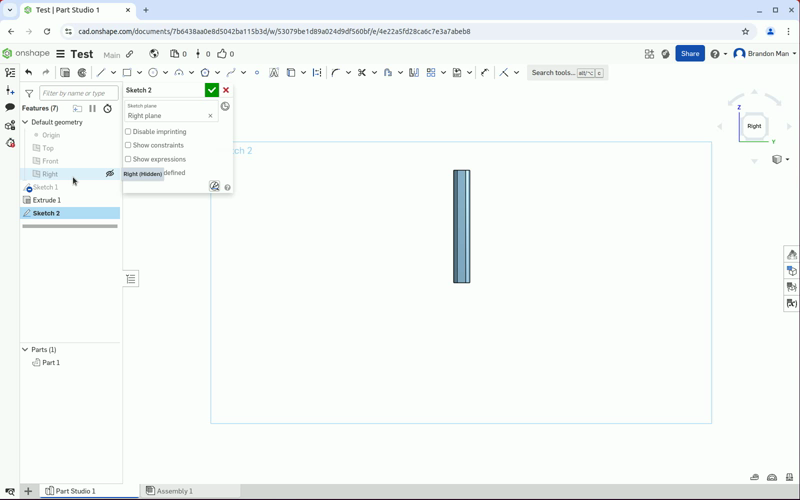
mouse_move(73, 352)
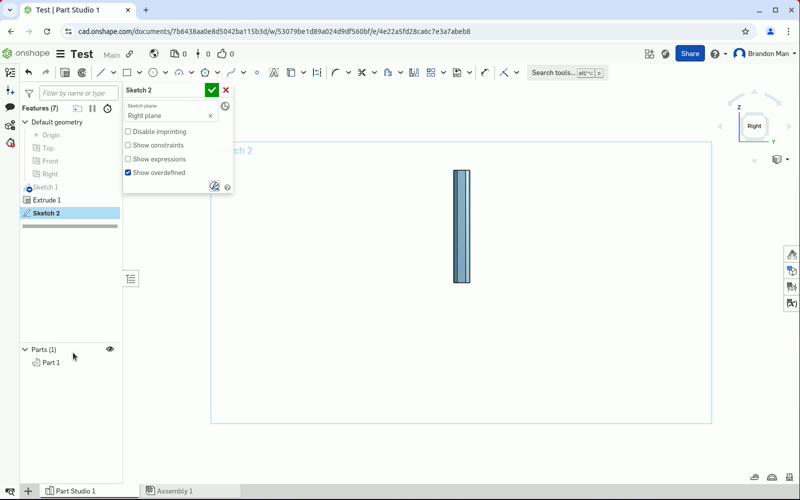
key(y)
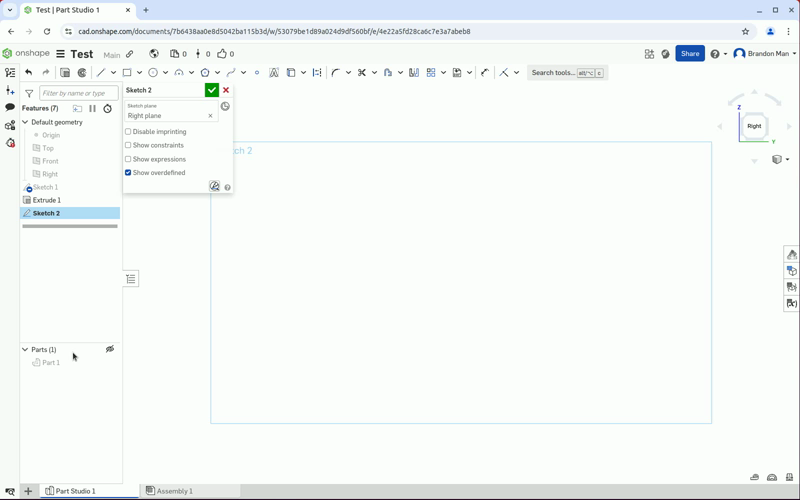
key(l)
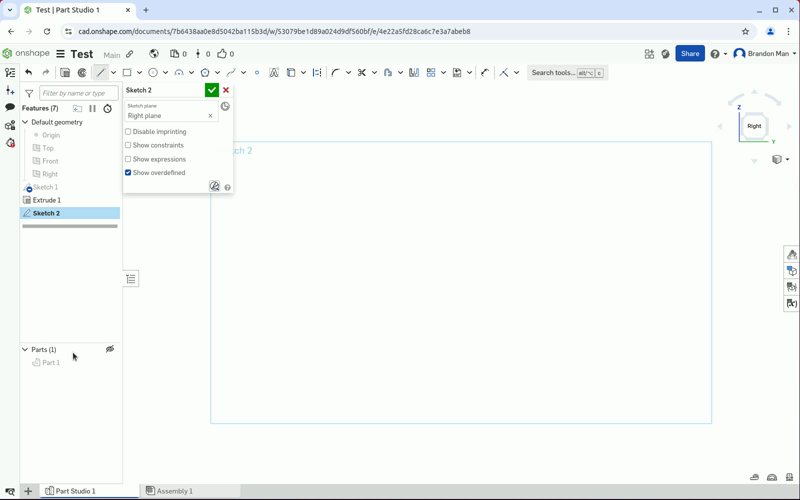
key_down(shift)
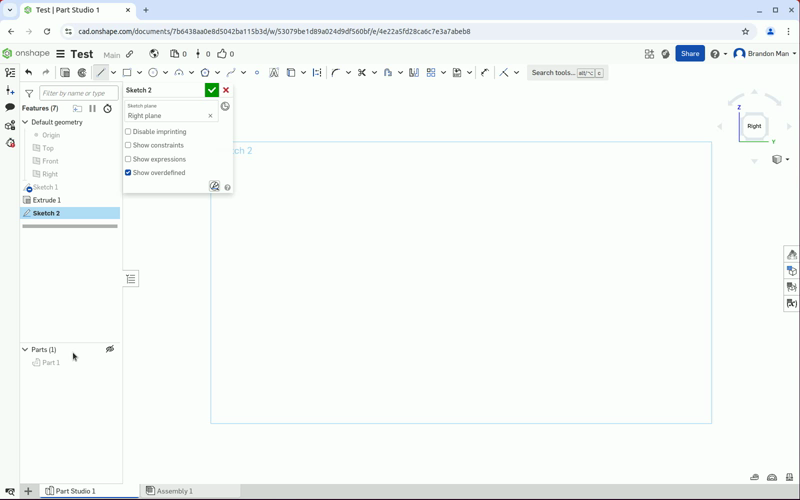
mouse_move(363, 359)
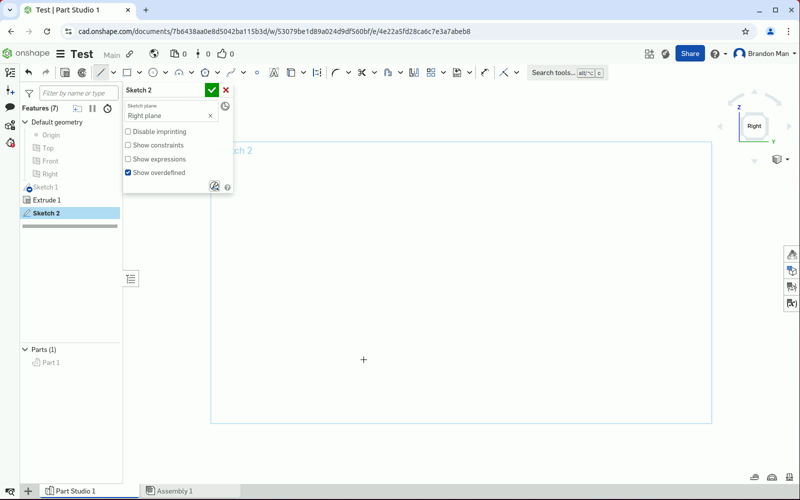
click(363, 359)
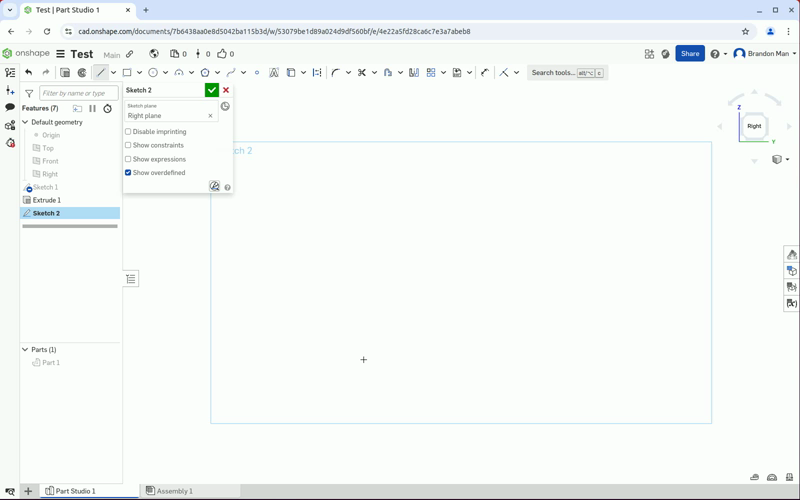
key_up(shift)
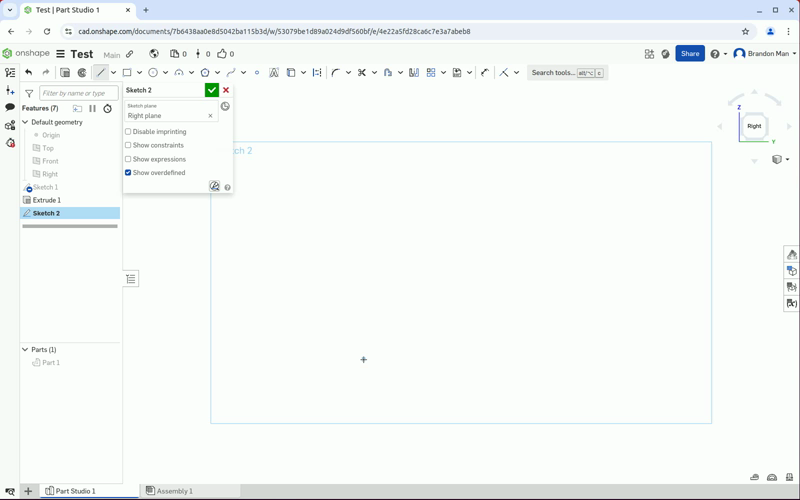
key_down(shift)
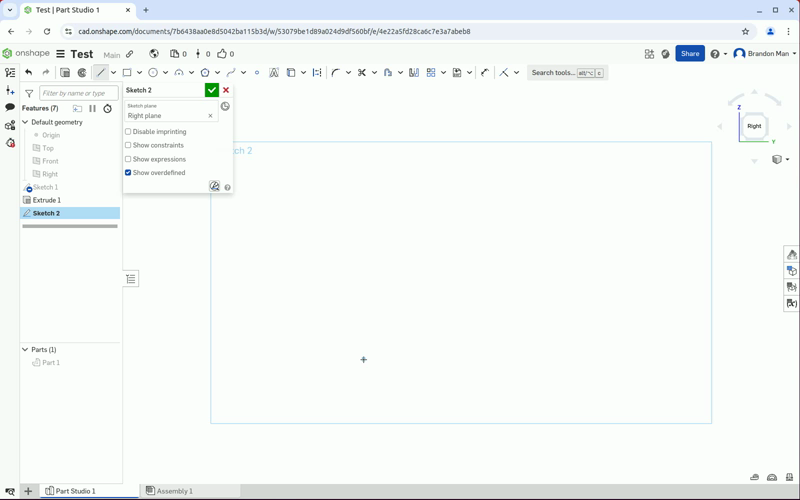
mouse_move(393, 359)
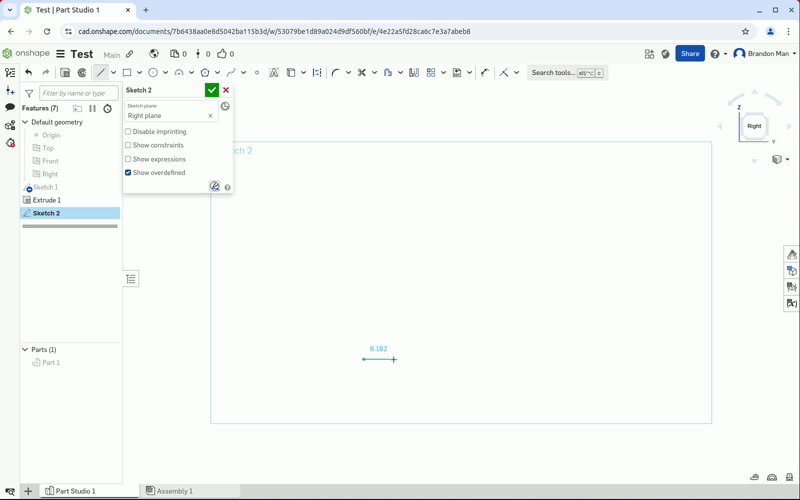
mouse_move(368, 359)
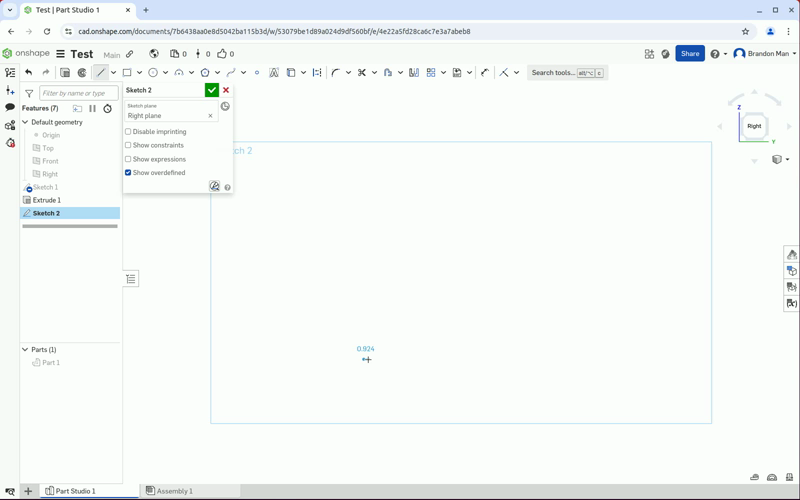
scroll(6)
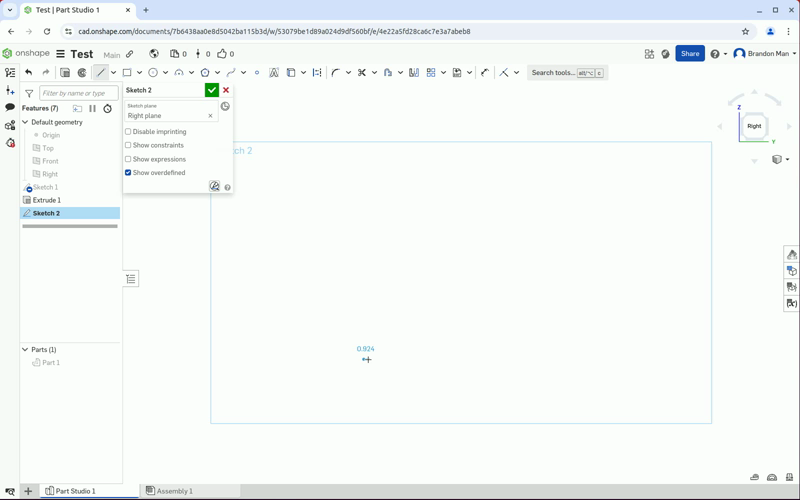
scroll(6)
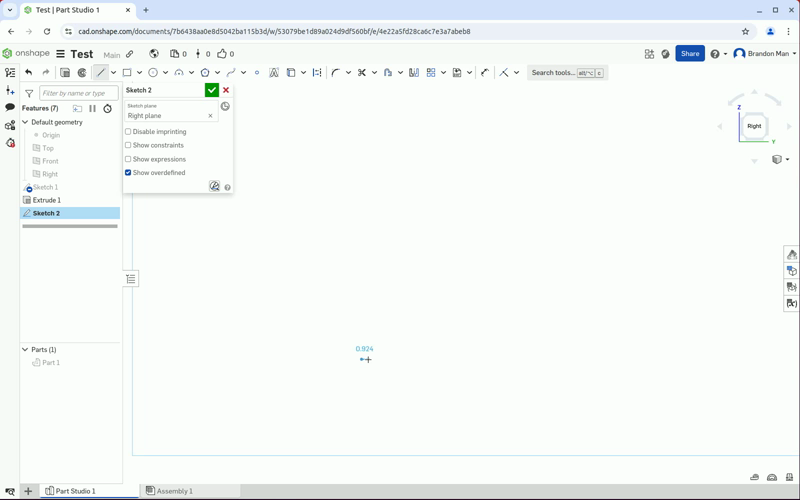
scroll(6)
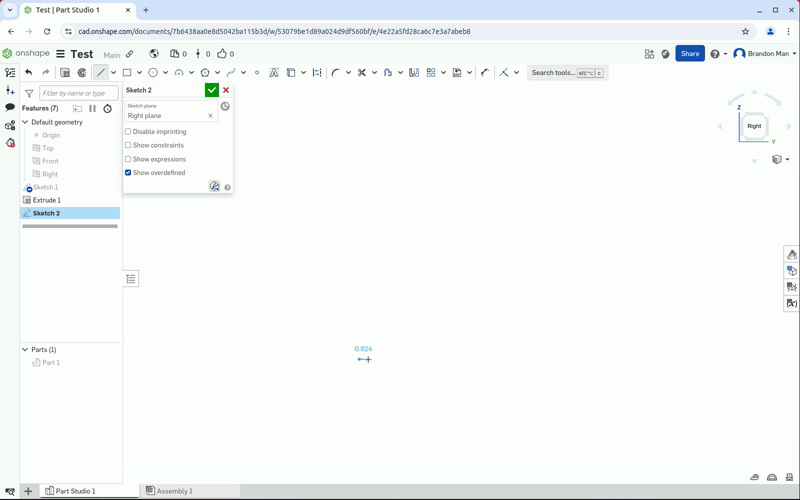
scroll(6)
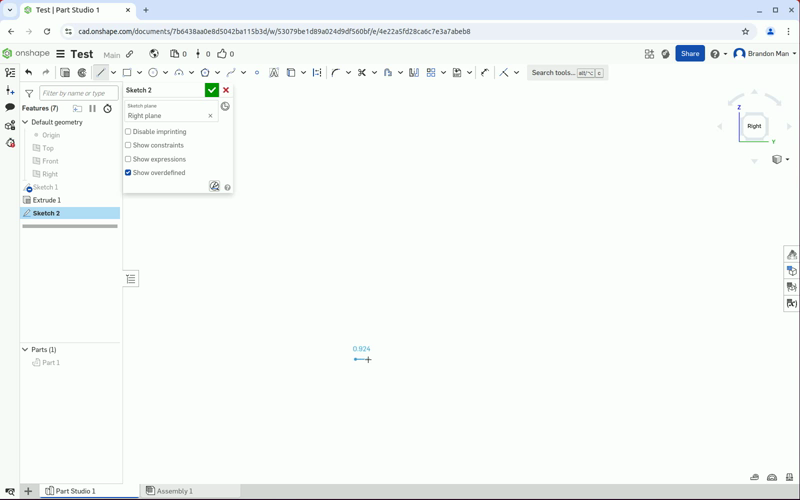
scroll(6)
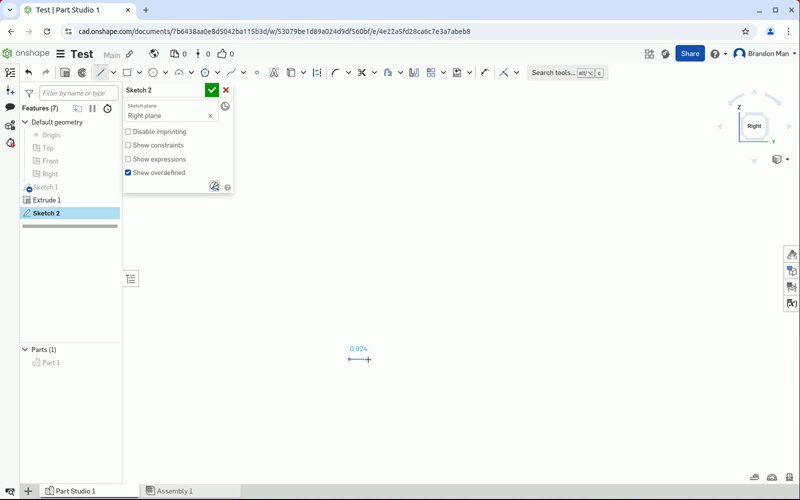
scroll(6)
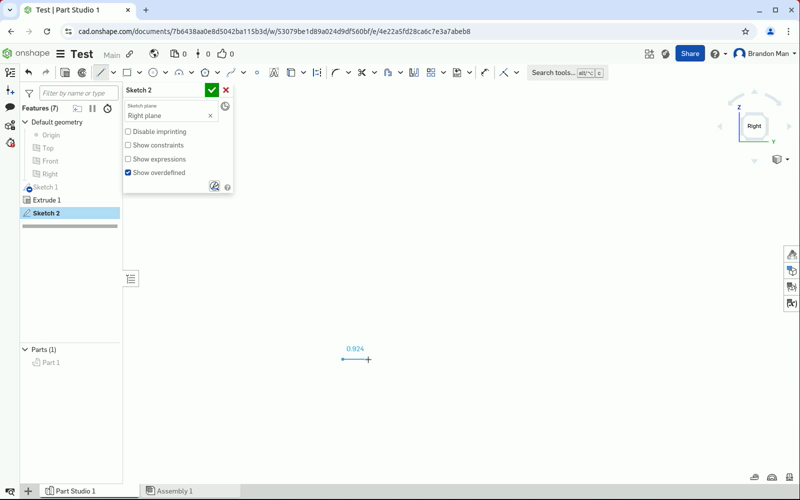
scroll(6)
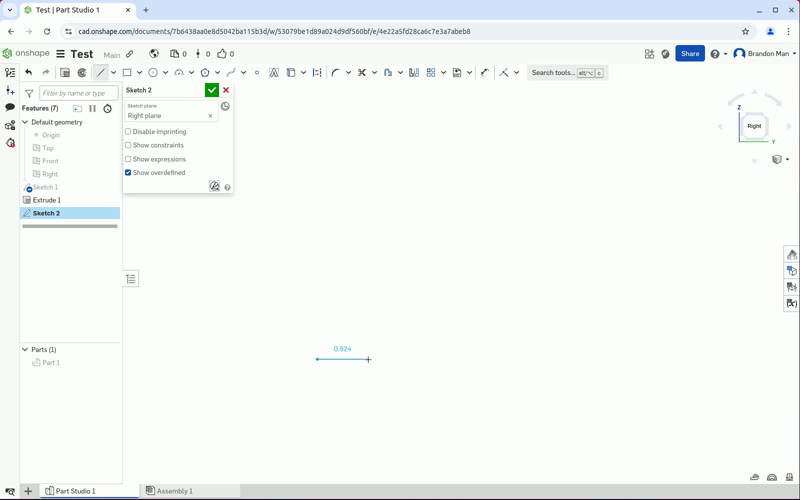
click(368, 359)
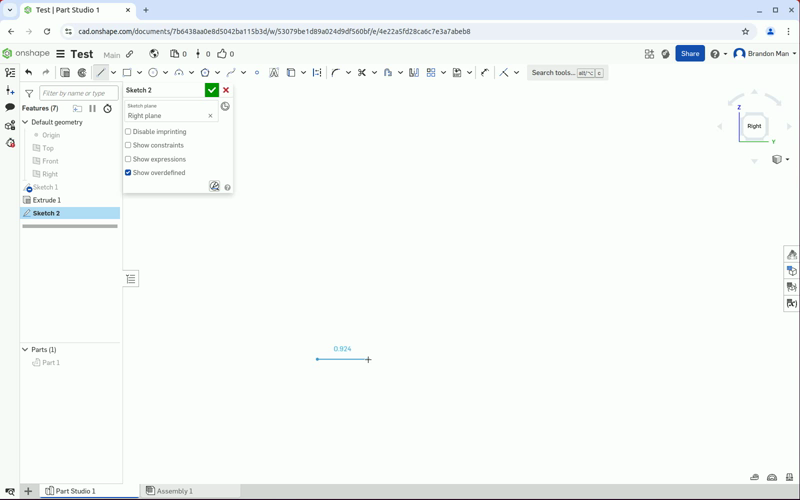
scroll(-6)
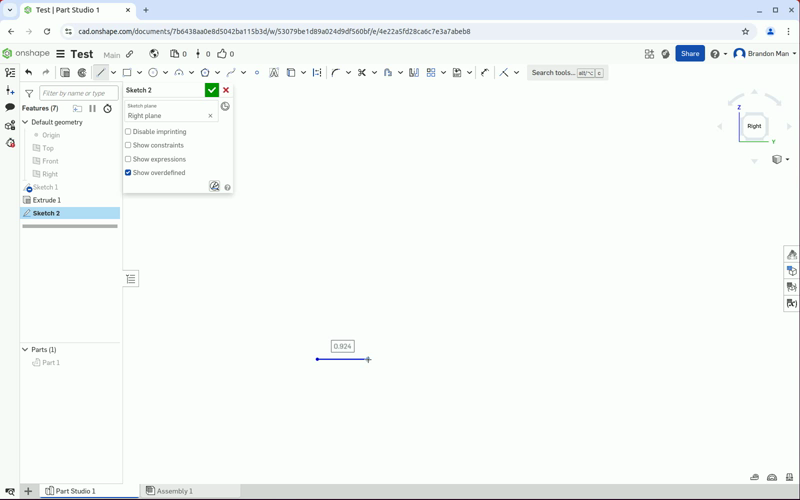
scroll(-6)
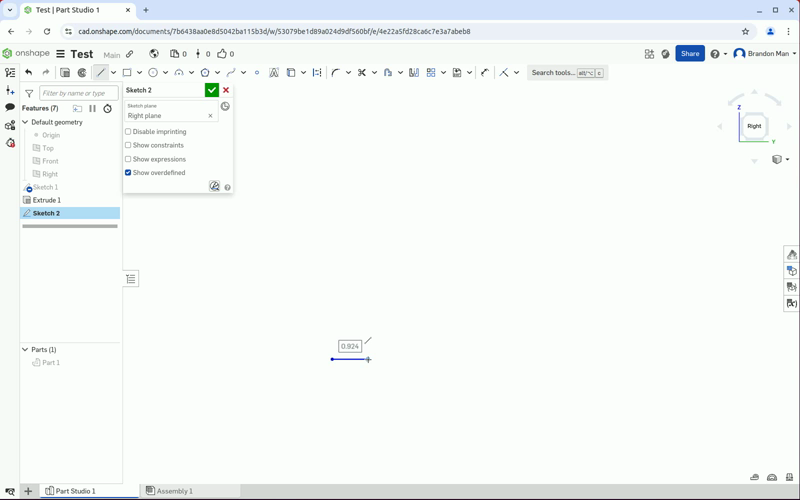
scroll(-6)
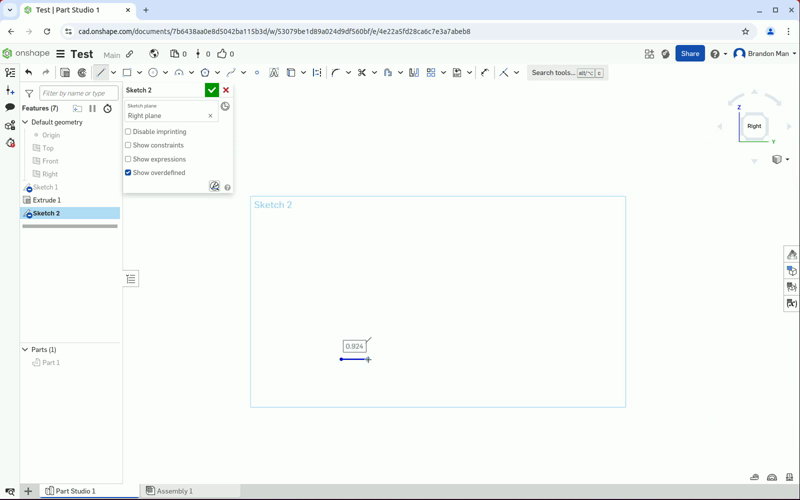
scroll(-6)
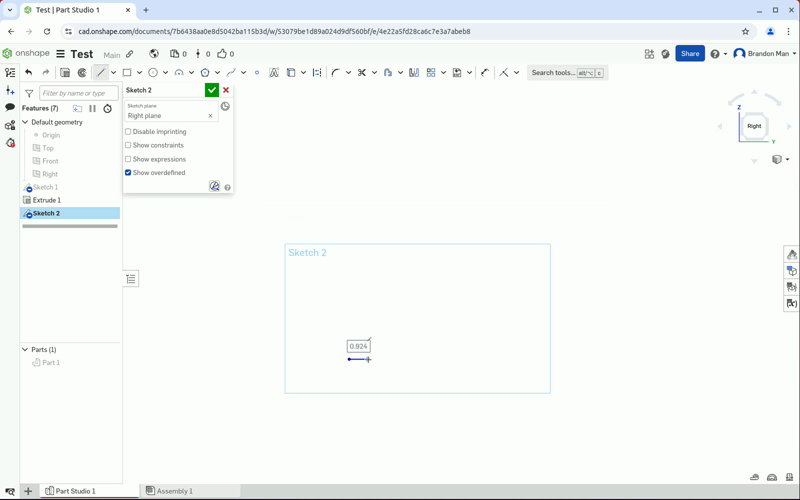
scroll(-6)
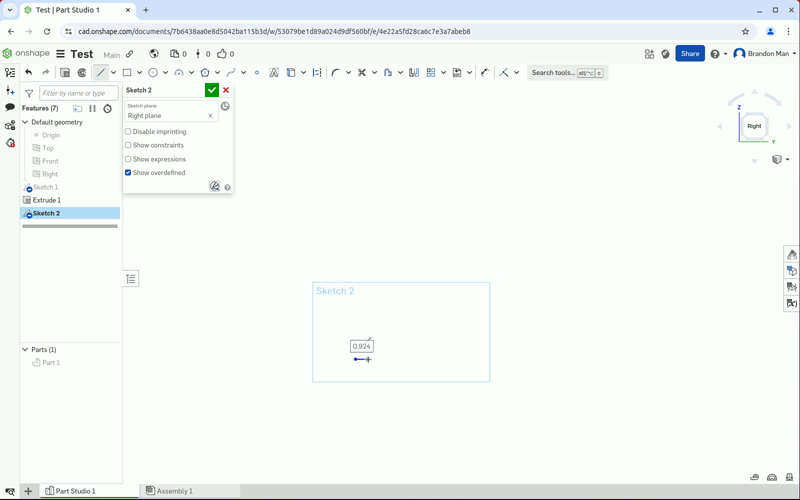
scroll(-6)
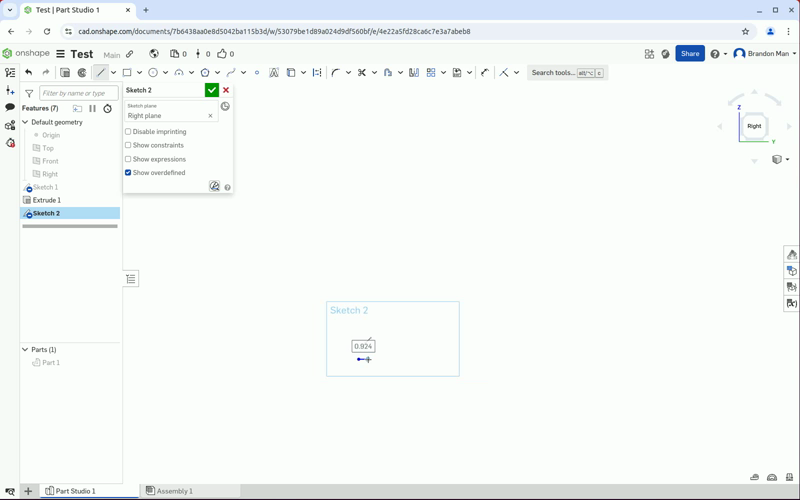
scroll(-6)
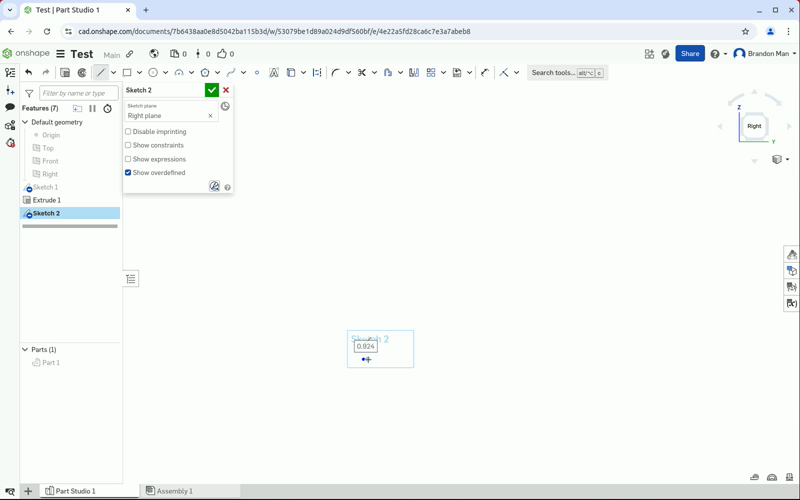
key_up(shift)
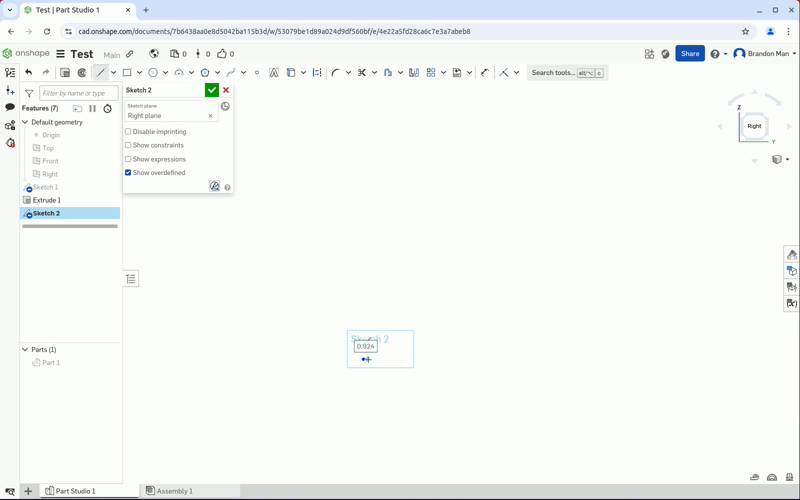
key_down(shift)
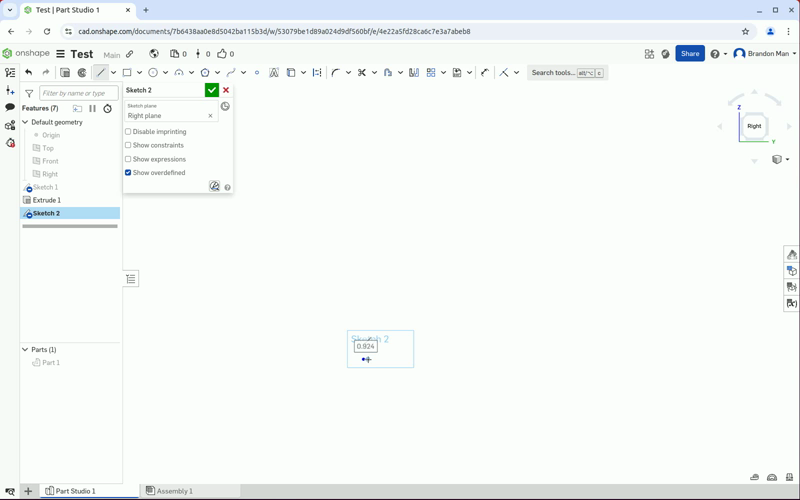
mouse_move(368, 246)
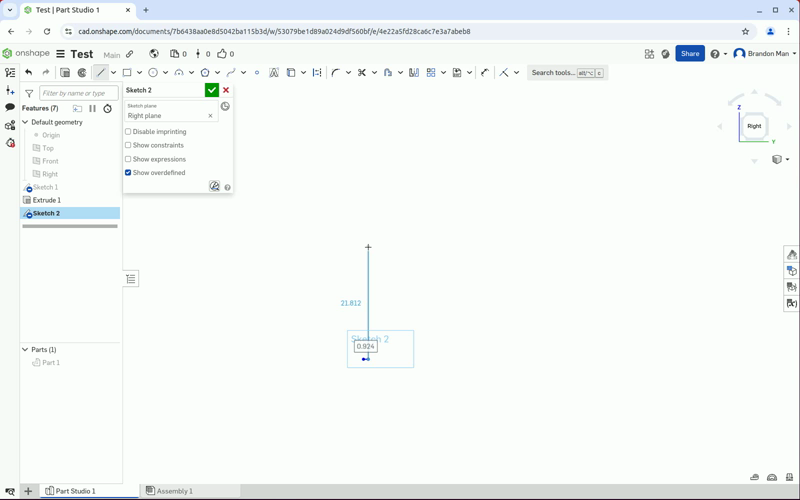
click(368, 246)
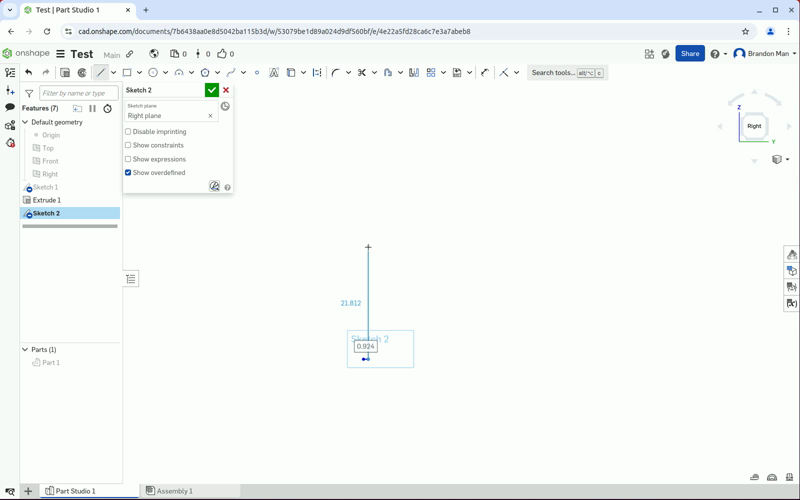
key_up(shift)
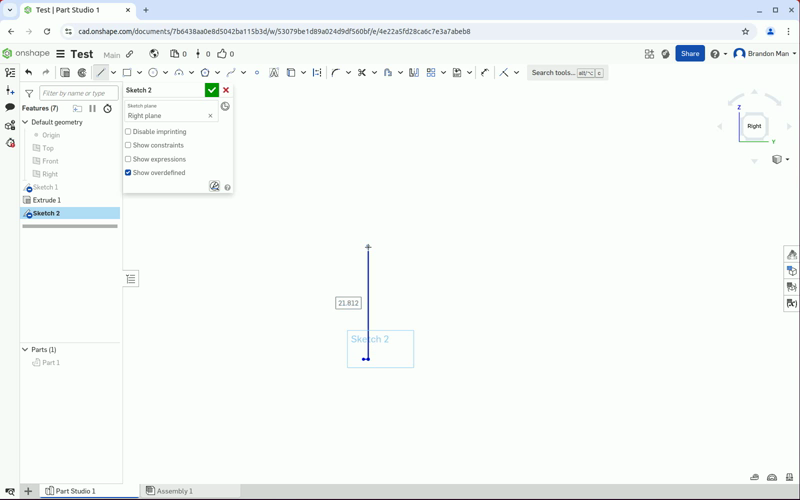
key_down(shift)
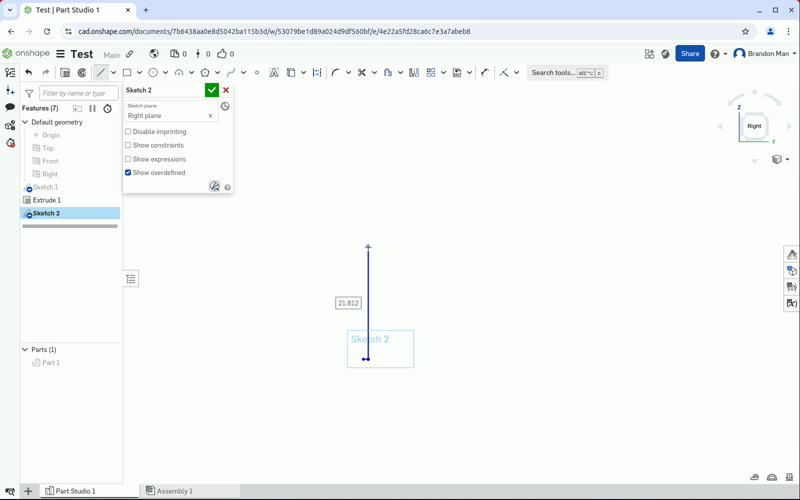
mouse_move(398, 246)
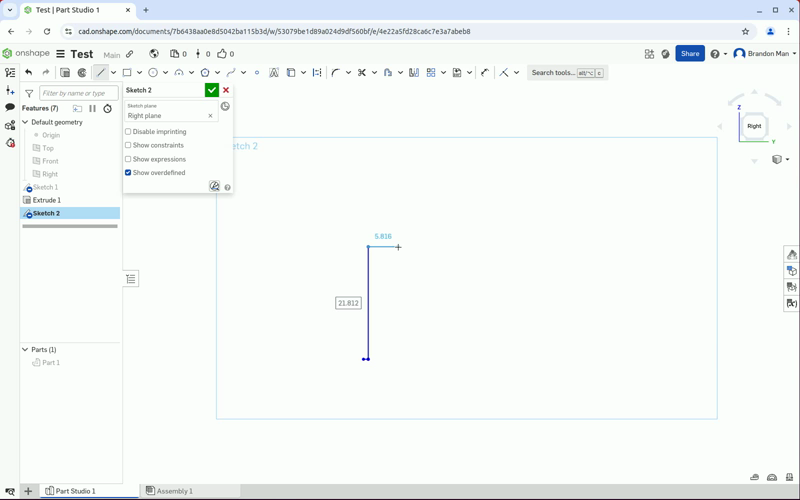
mouse_move(363, 246)
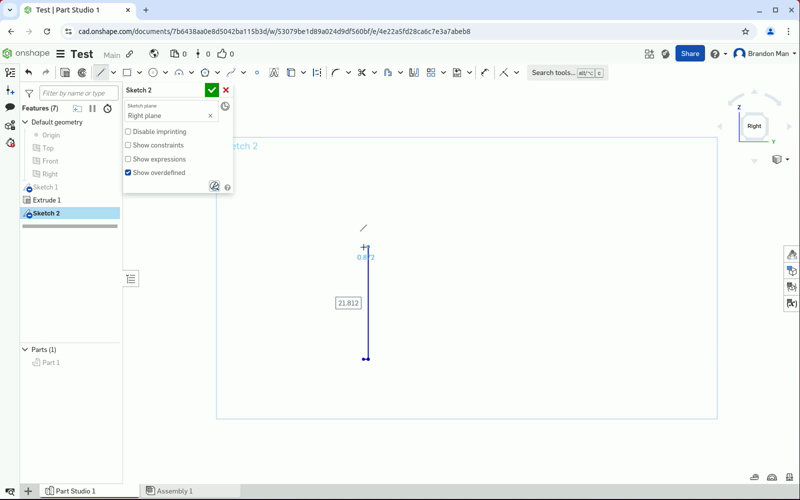
scroll(6)
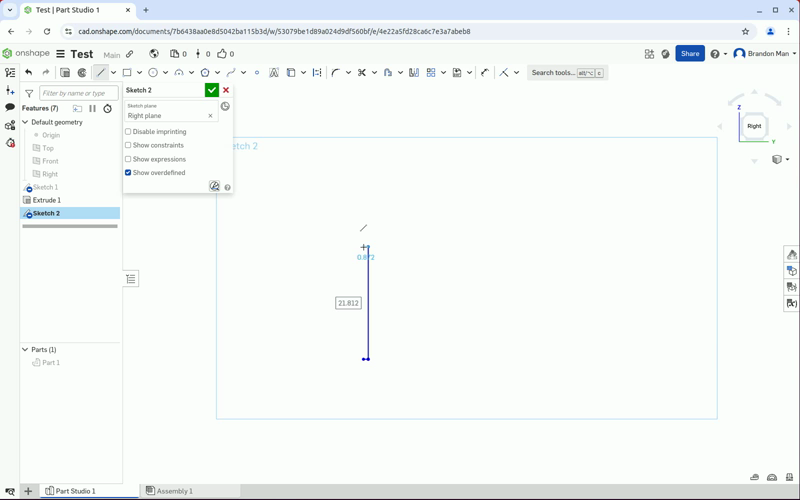
scroll(6)
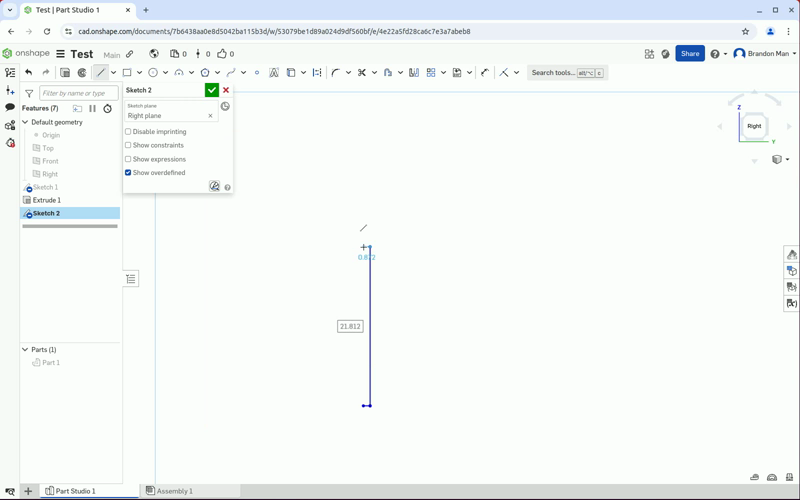
scroll(6)
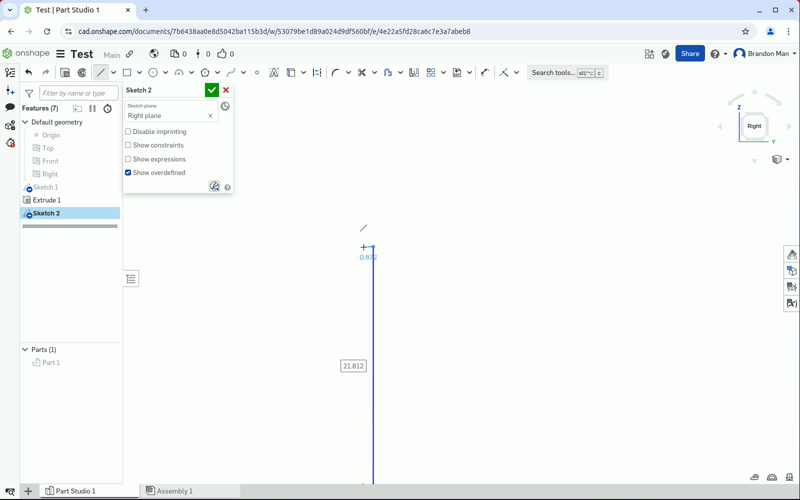
scroll(6)
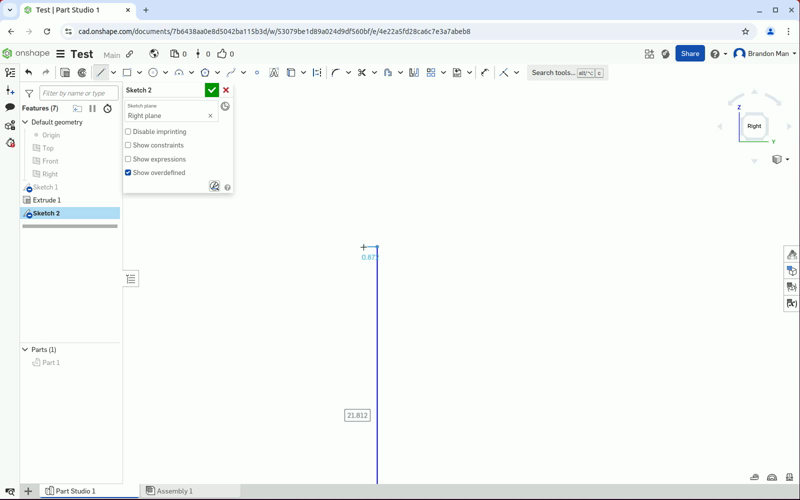
scroll(6)
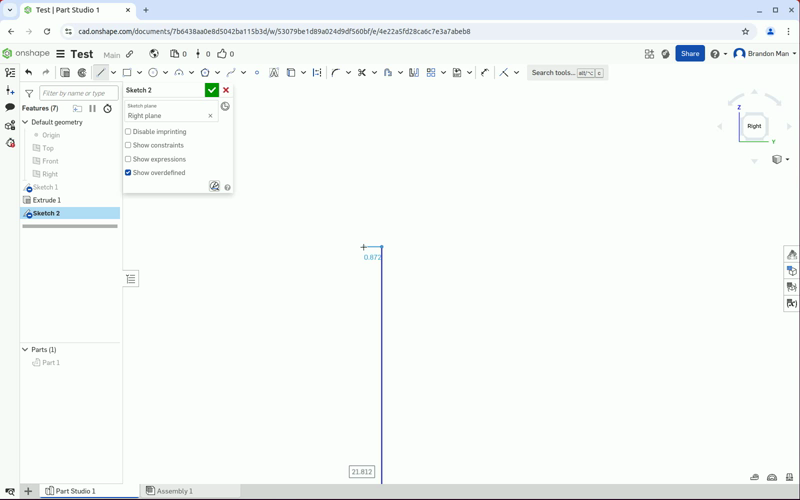
scroll(6)
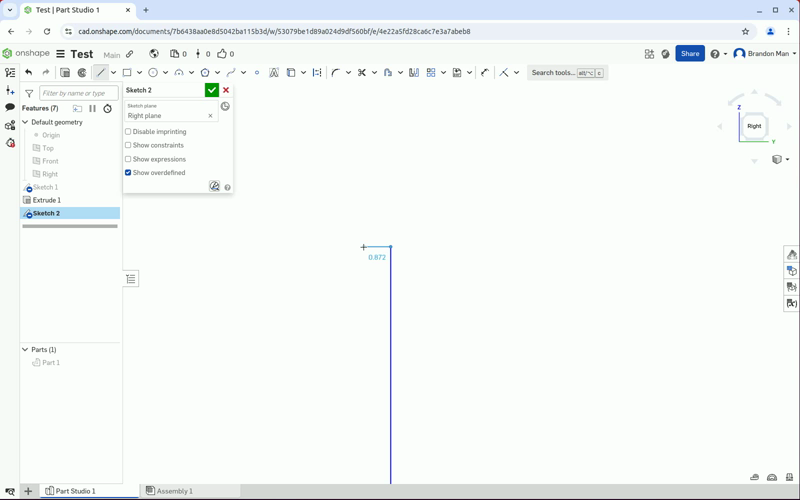
scroll(6)
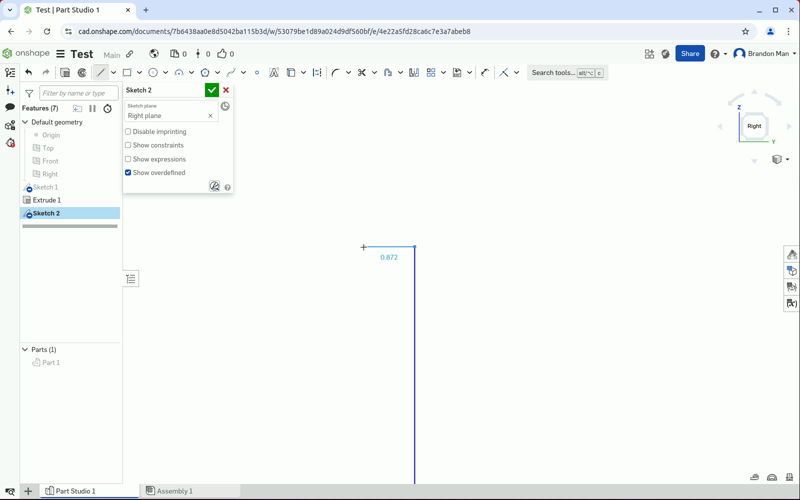
click(363, 246)
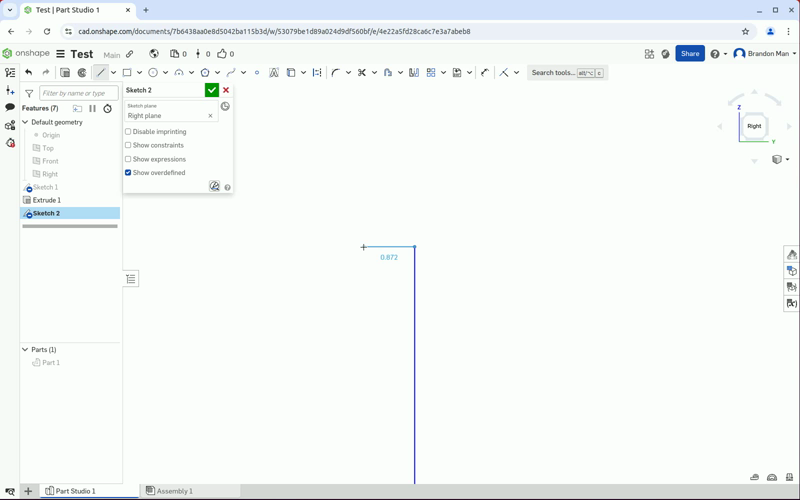
scroll(-6)
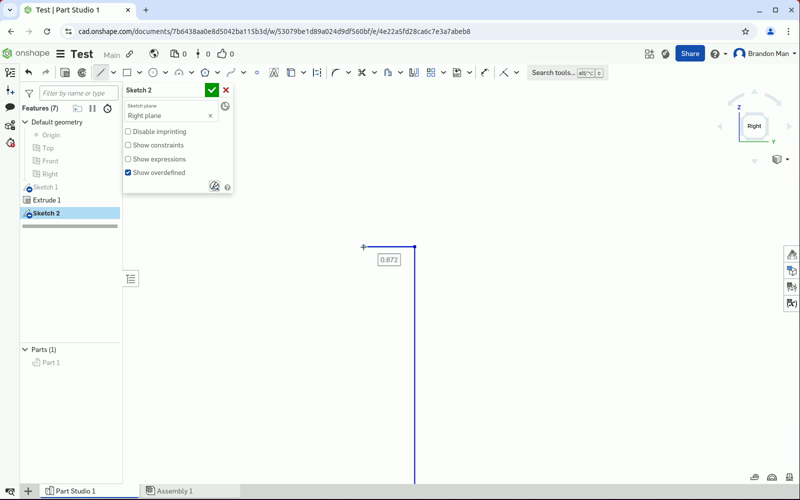
scroll(-6)
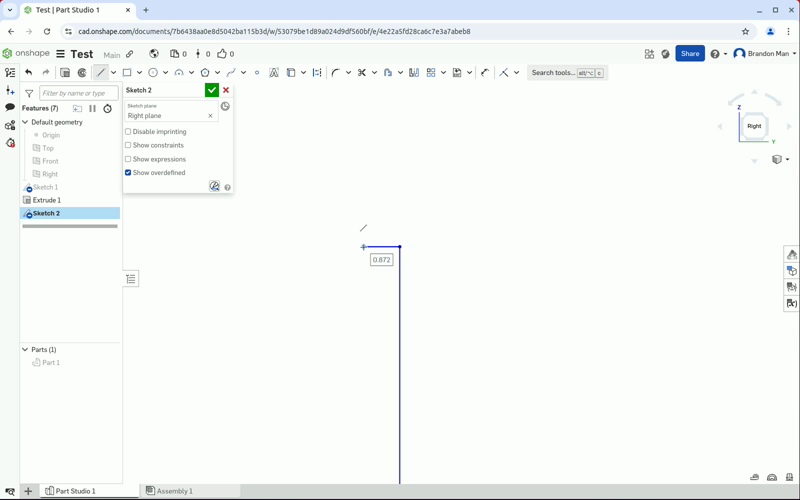
scroll(-6)
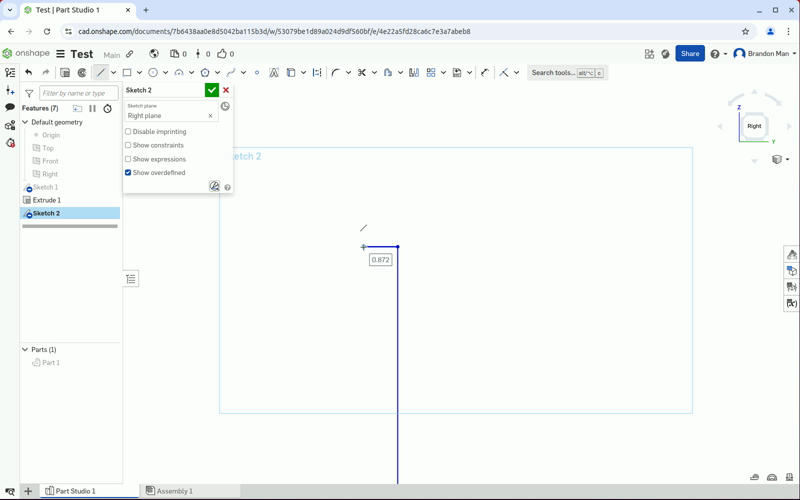
scroll(-6)
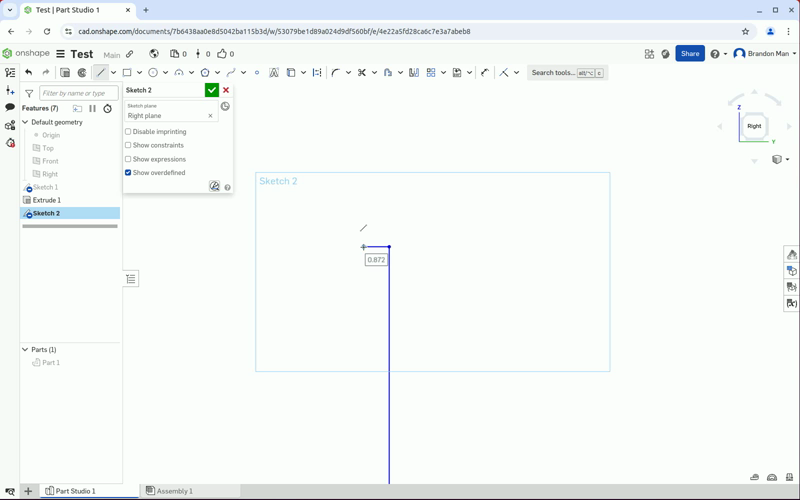
scroll(-6)
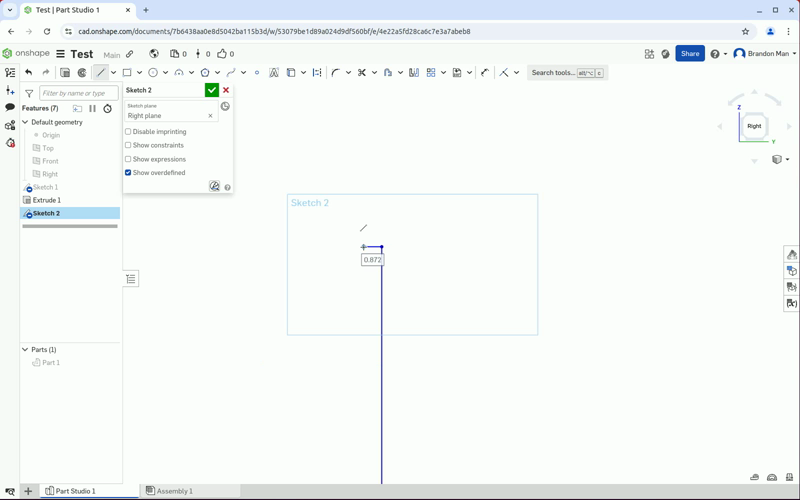
scroll(-6)
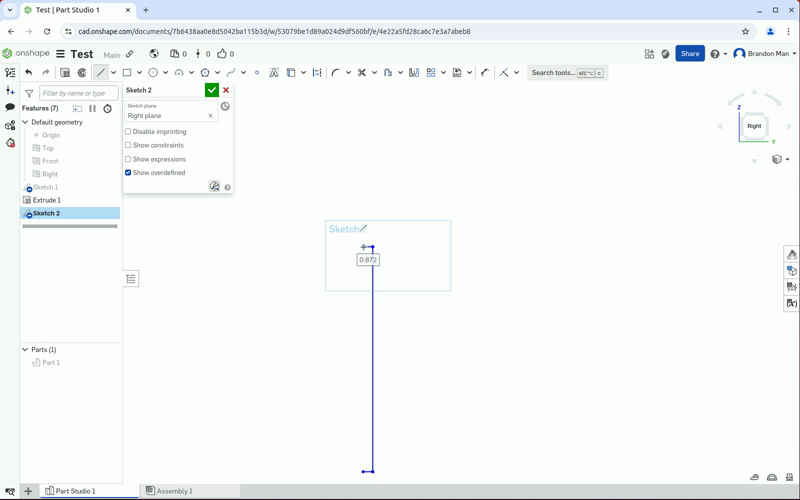
scroll(-6)
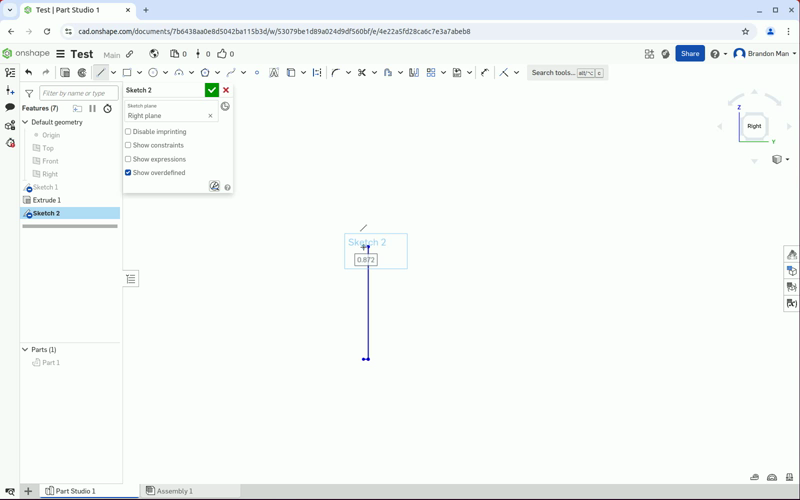
key_up(shift)
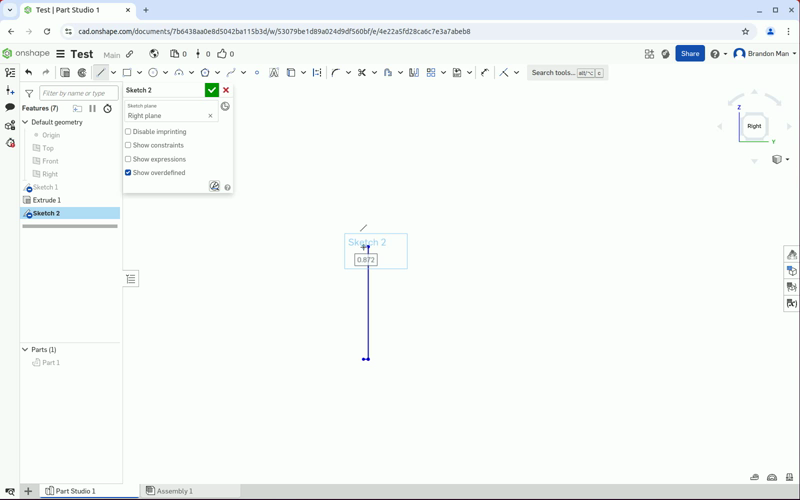
key_down(shift)
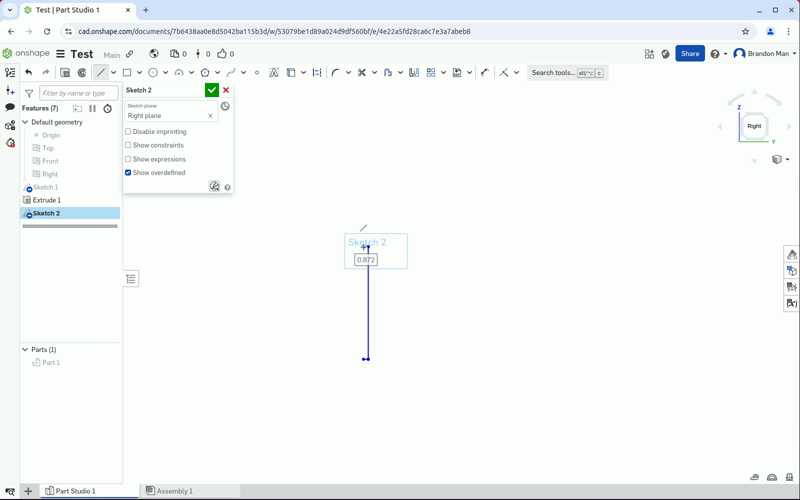
mouse_move(363, 359)
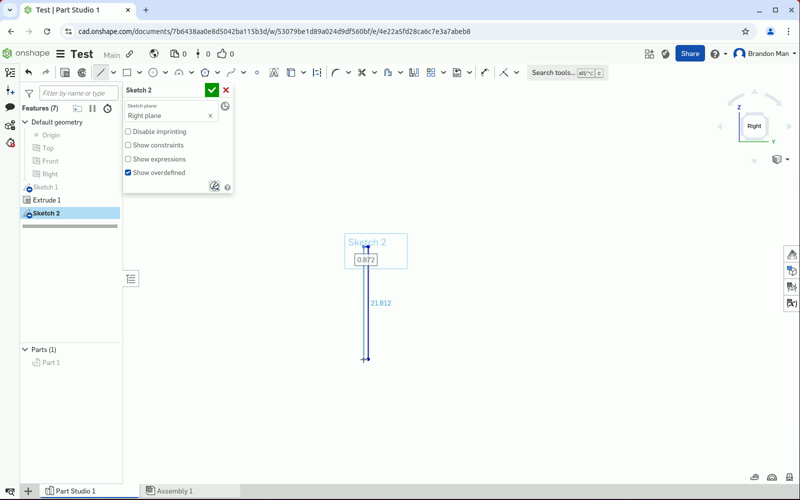
key_up(shift)
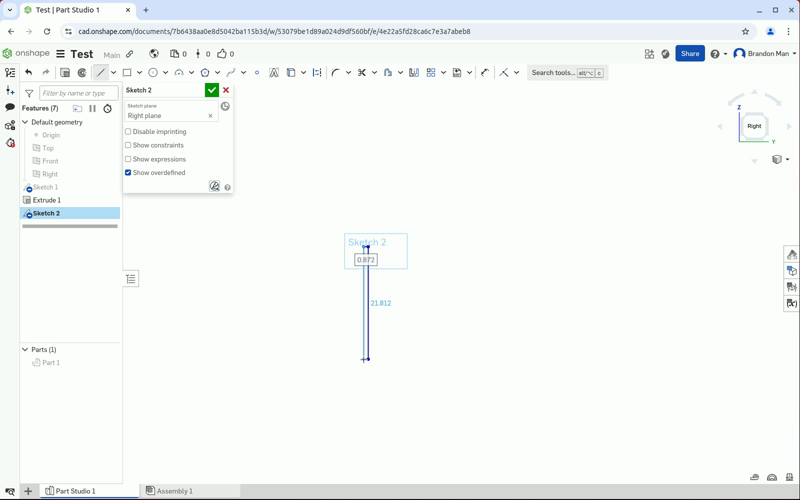
click(363, 359)
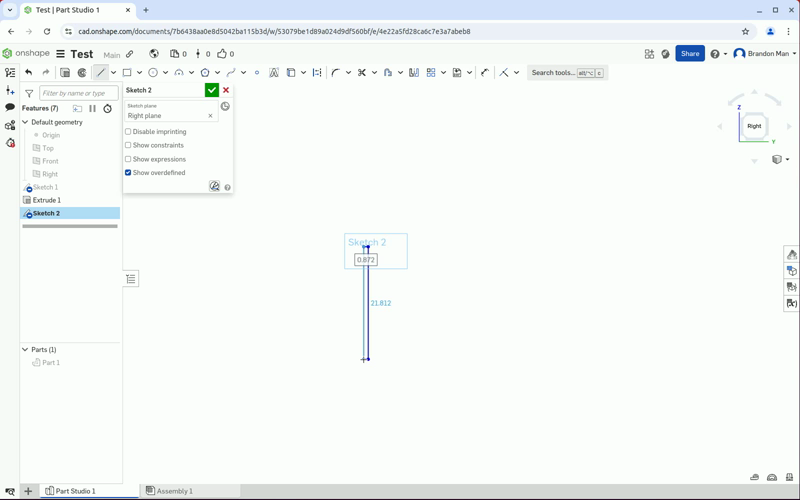
key(esc)
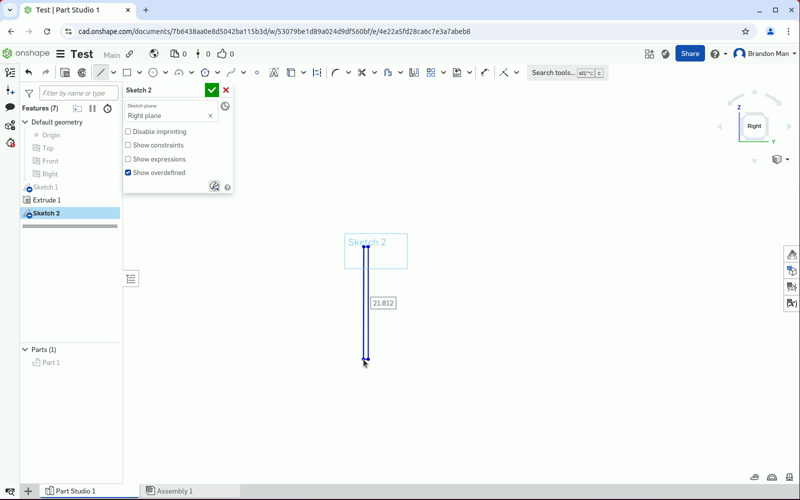
mouse_move(365, 323)
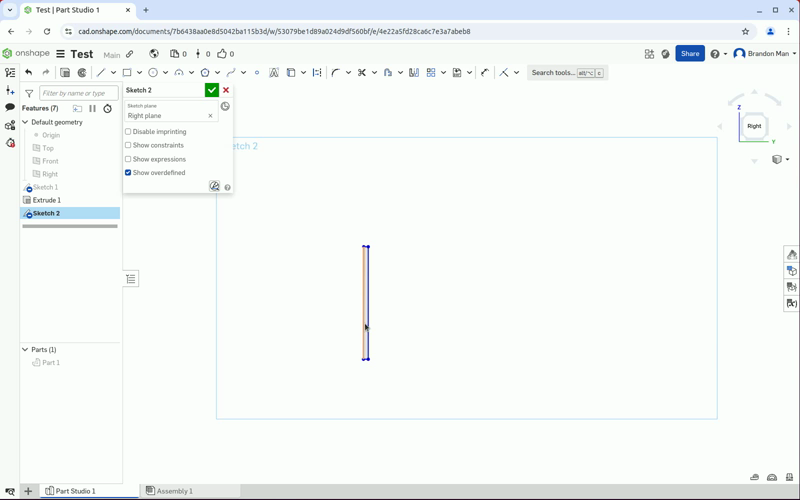
scroll(6)
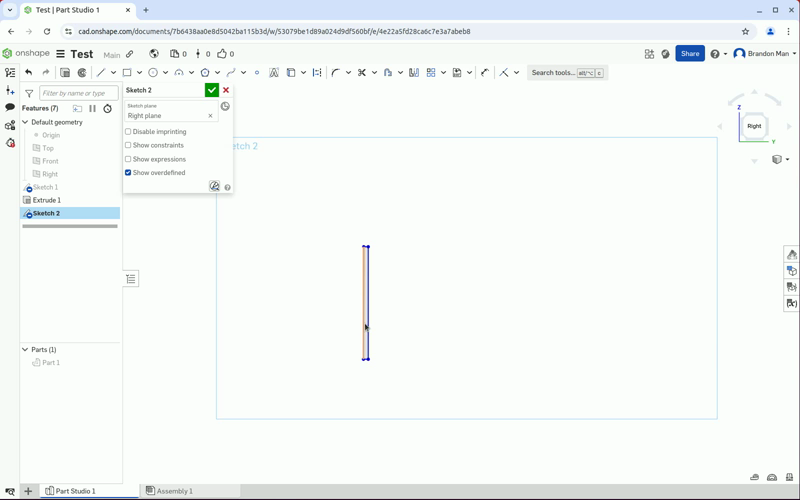
scroll(6)
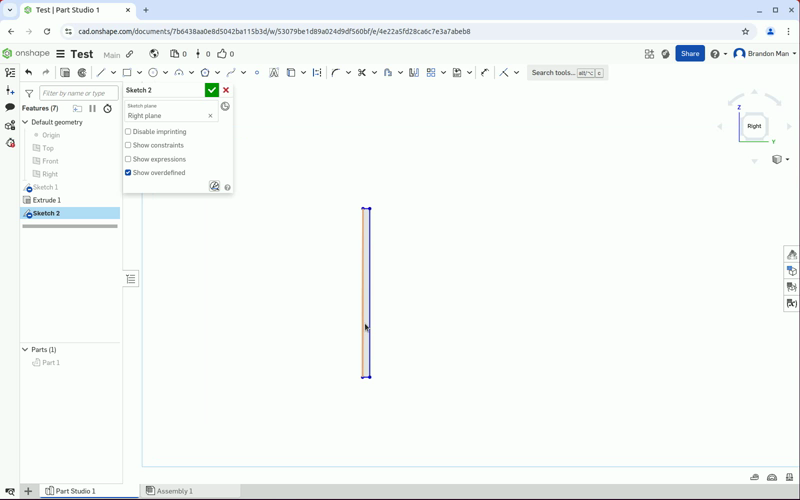
scroll(6)
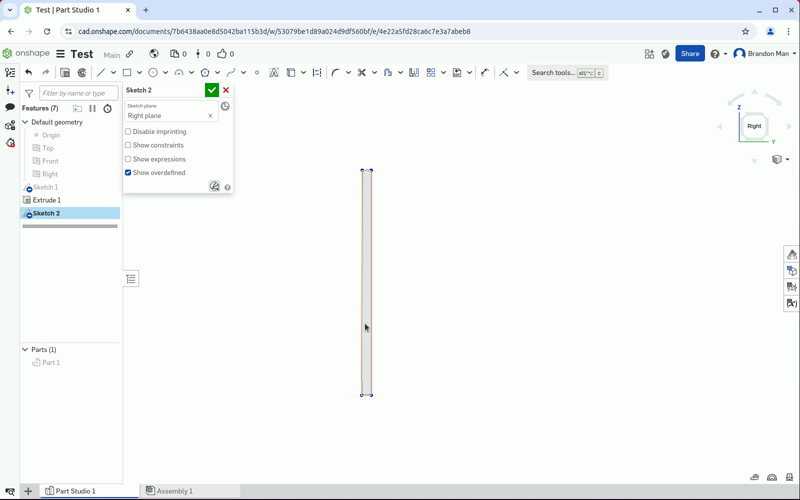
scroll(6)
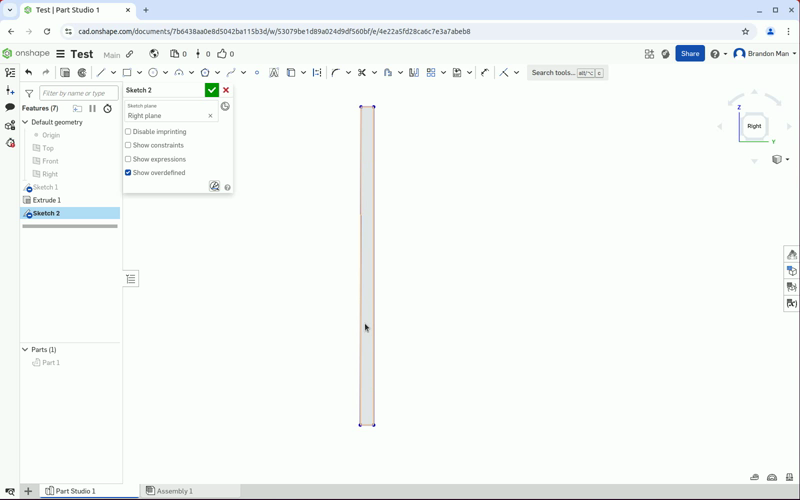
scroll(6)
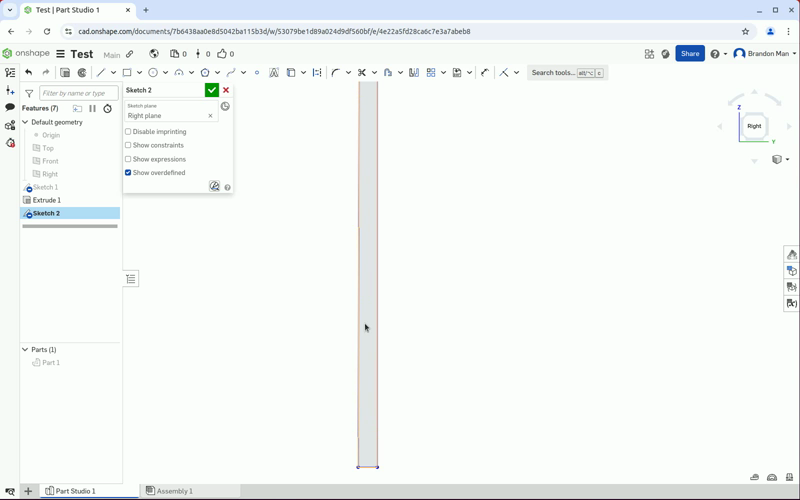
scroll(6)
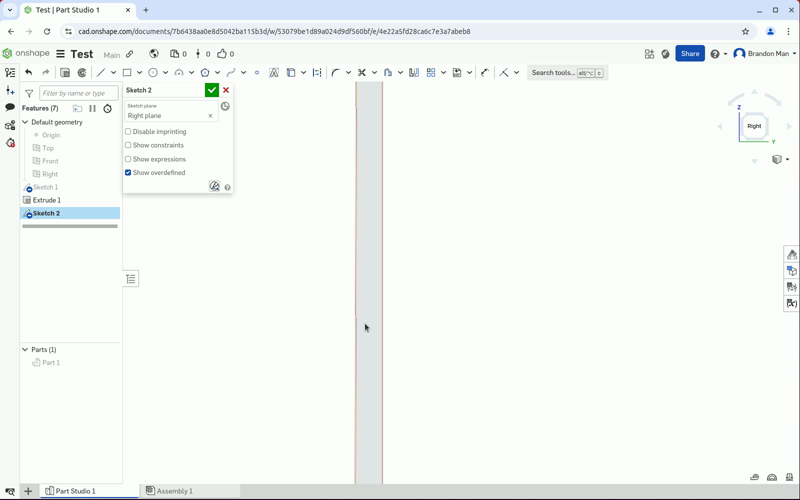
scroll(6)
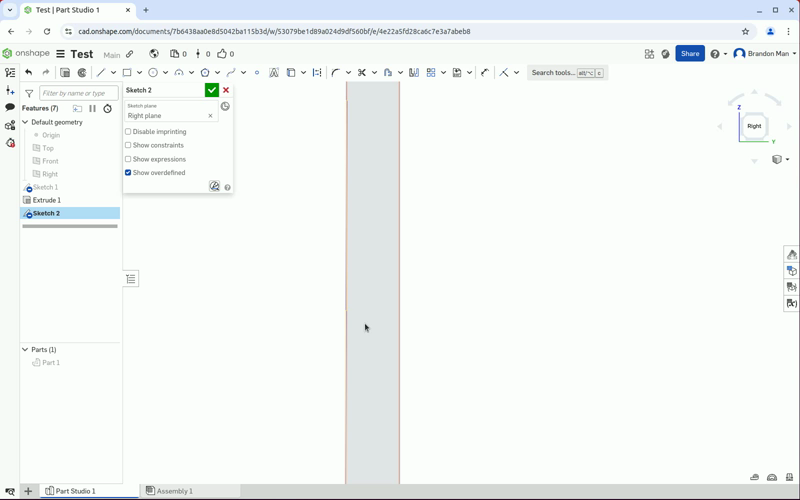
click(365, 323)
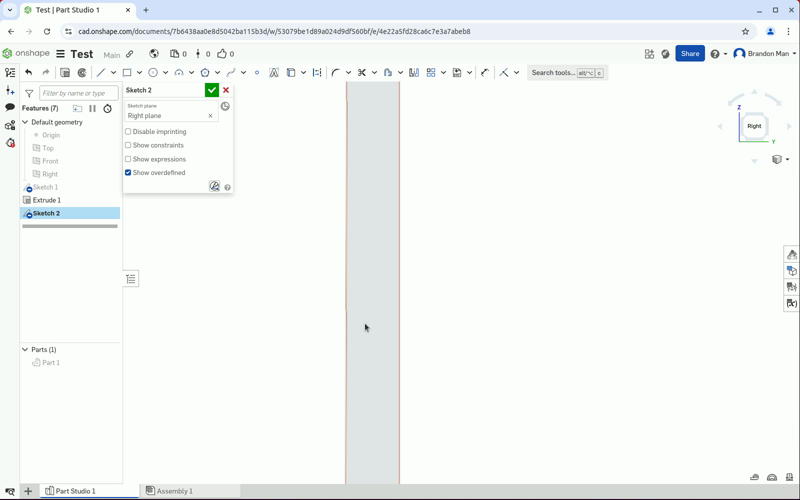
scroll(-6)
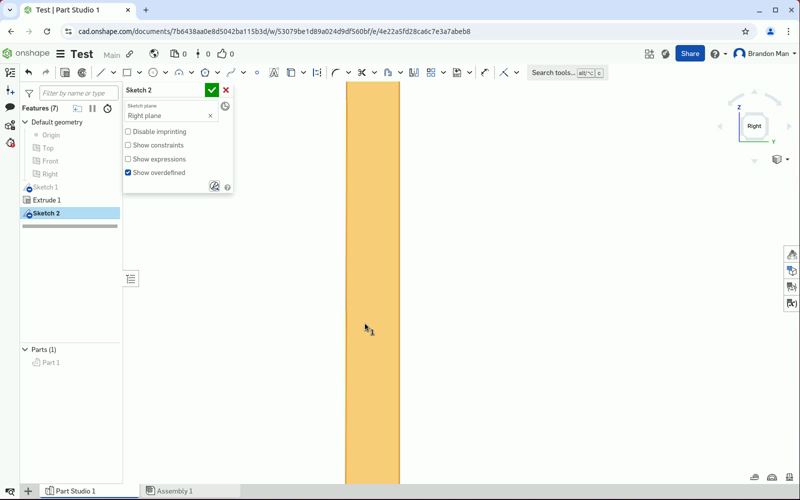
scroll(-6)
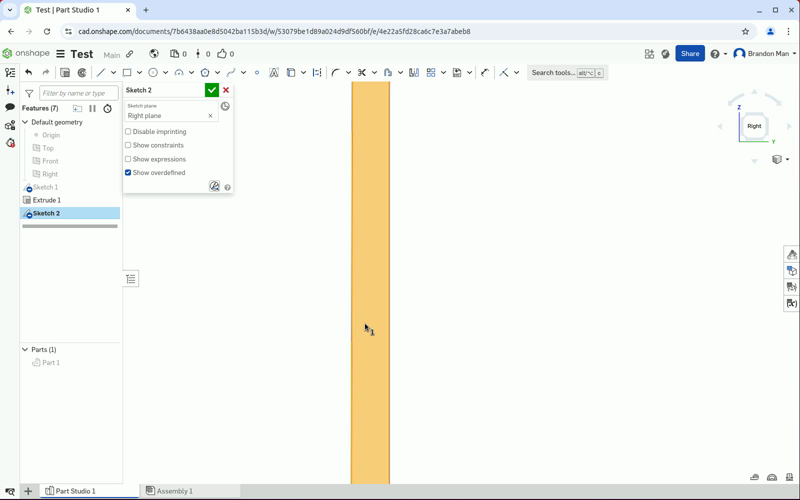
scroll(-6)
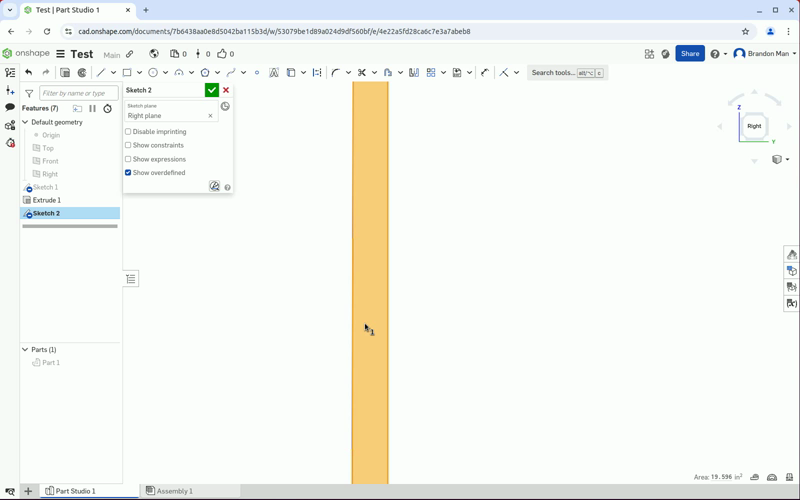
scroll(-6)
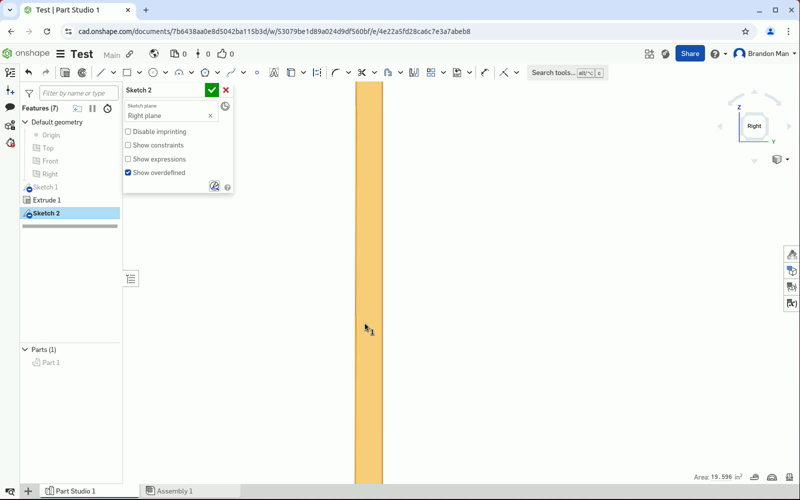
scroll(-6)
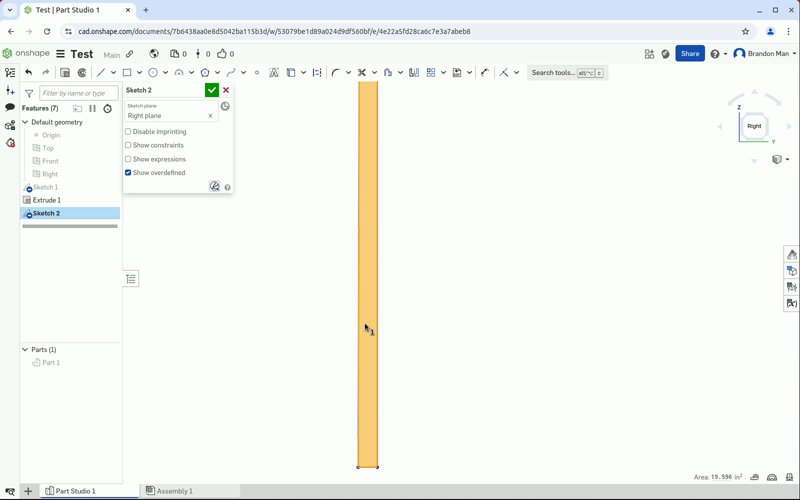
scroll(-6)
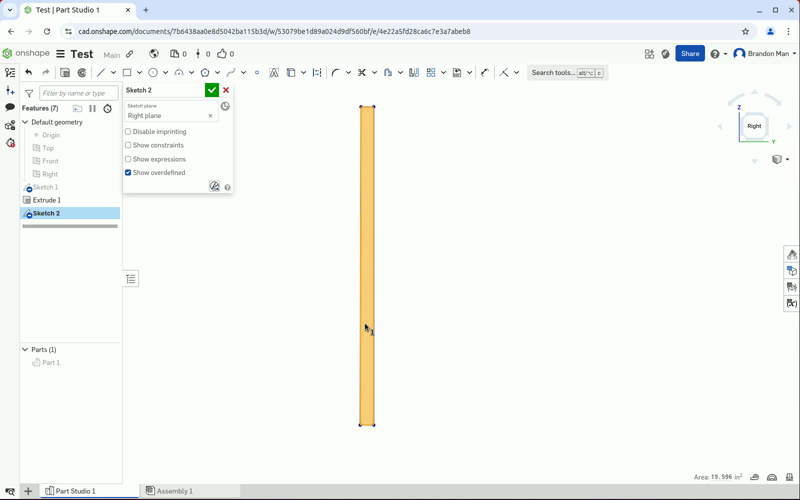
scroll(-6)
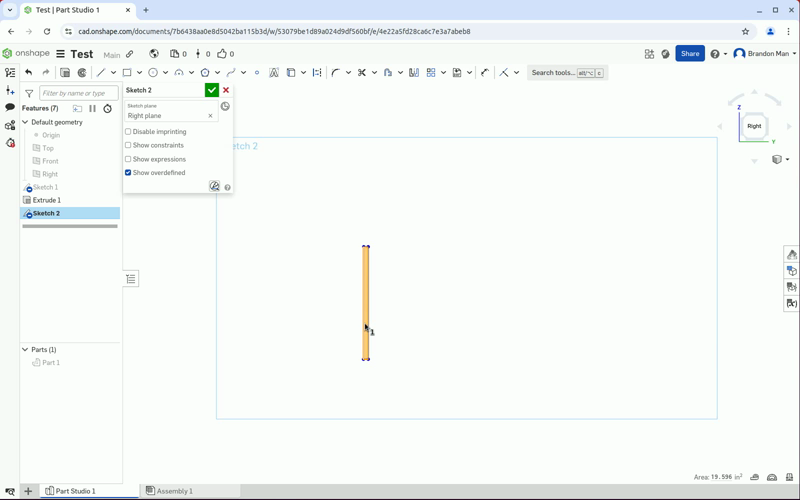
mouse_move(73, 352)
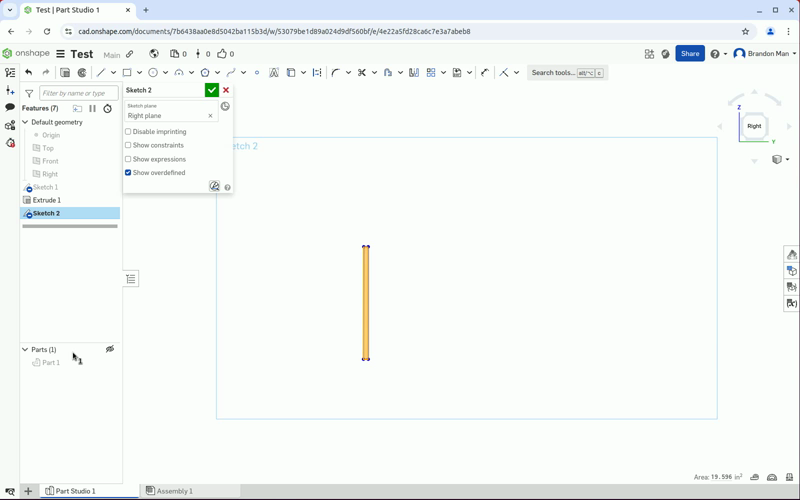
key(shift+y)
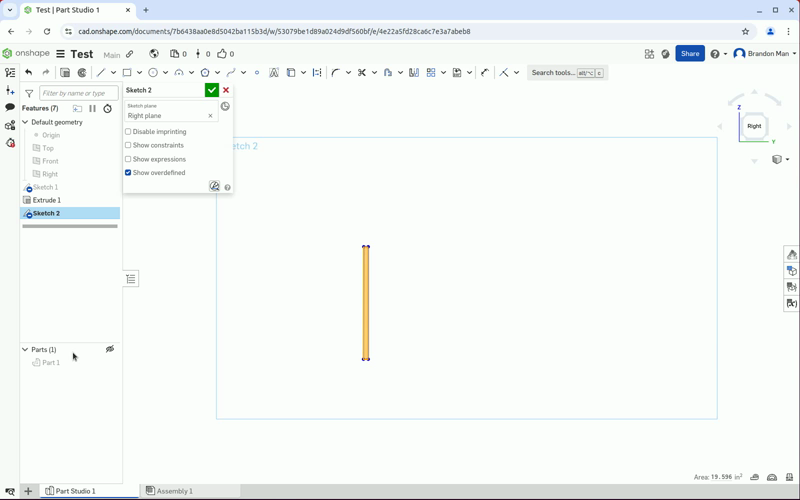
key(shift+e)
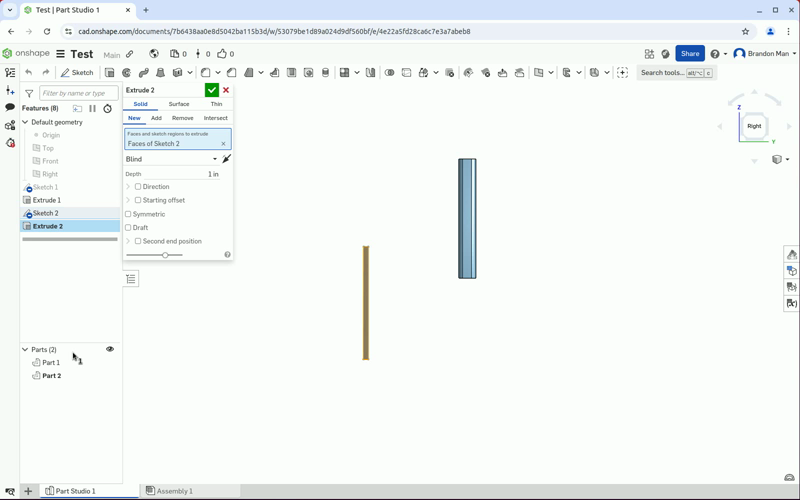
mouse_move(143, 106)
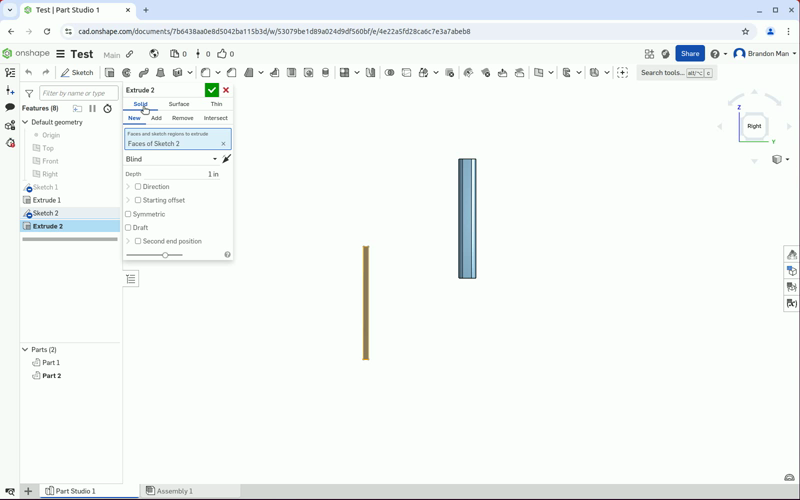
click(143, 106)
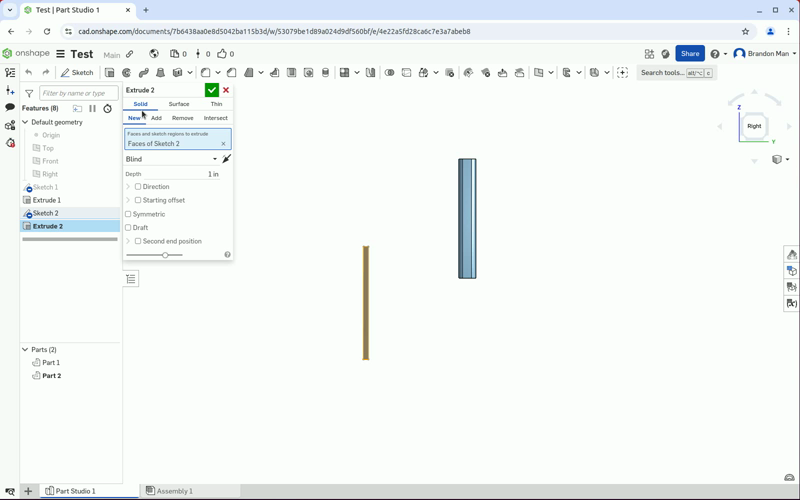
mouse_move(137, 120)
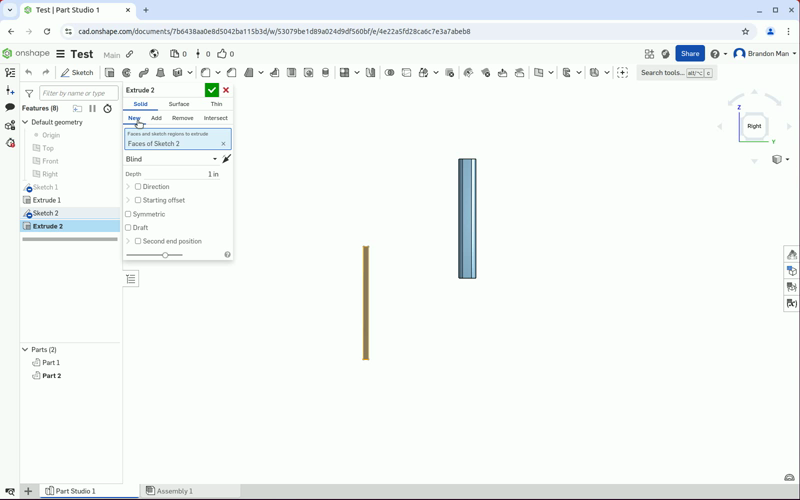
click(137, 120)
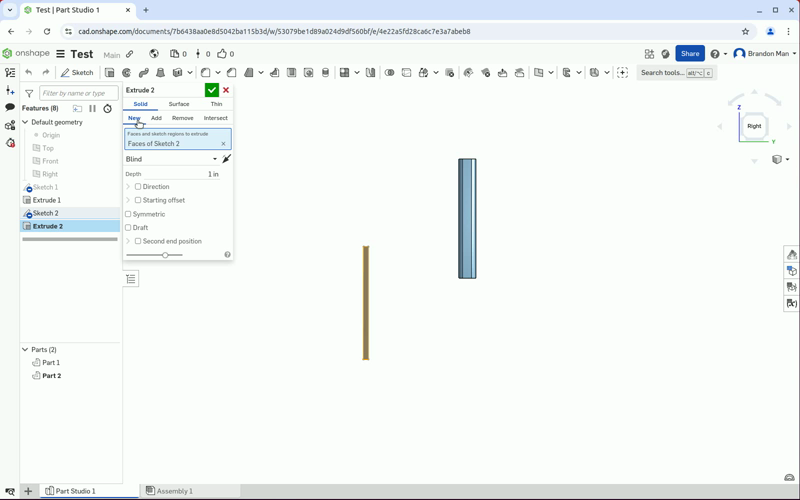
key(tab, 4)
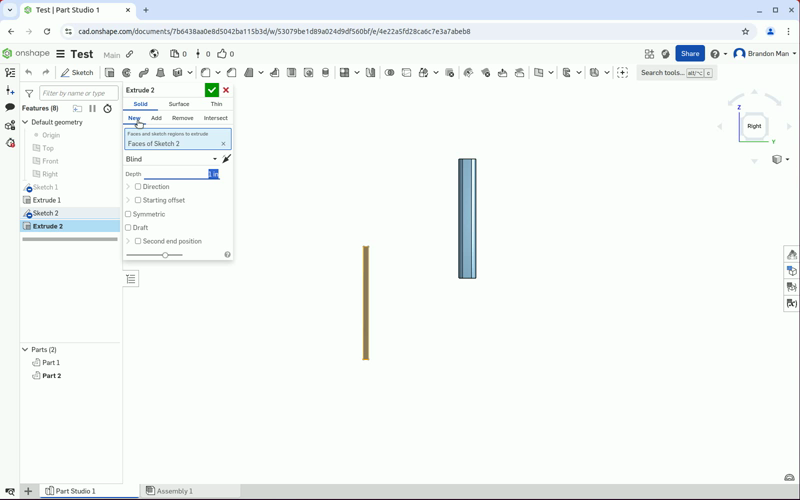
text(0.241)
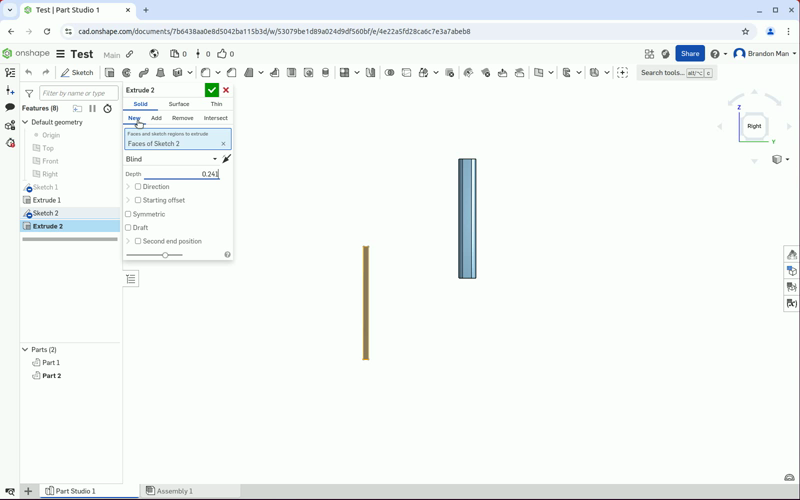
key(enter)
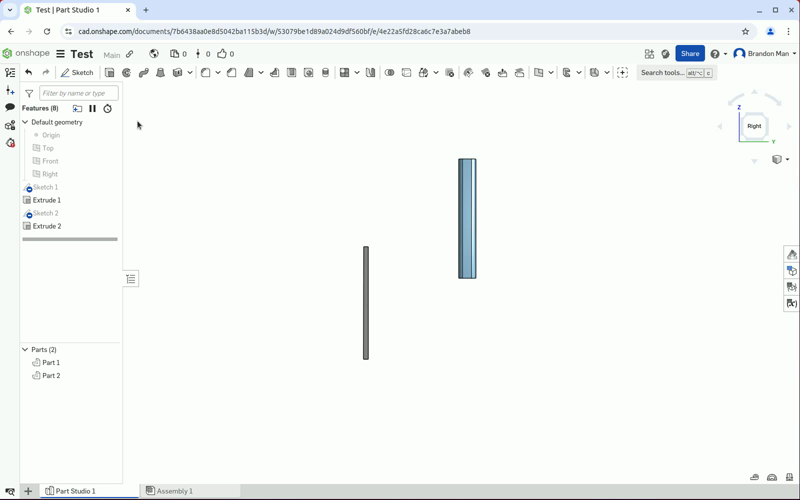
key(shift+h)
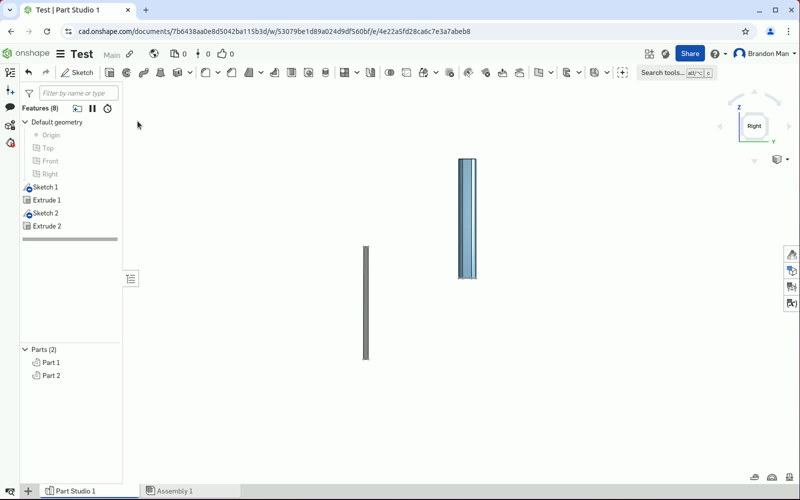
key(shift+h)
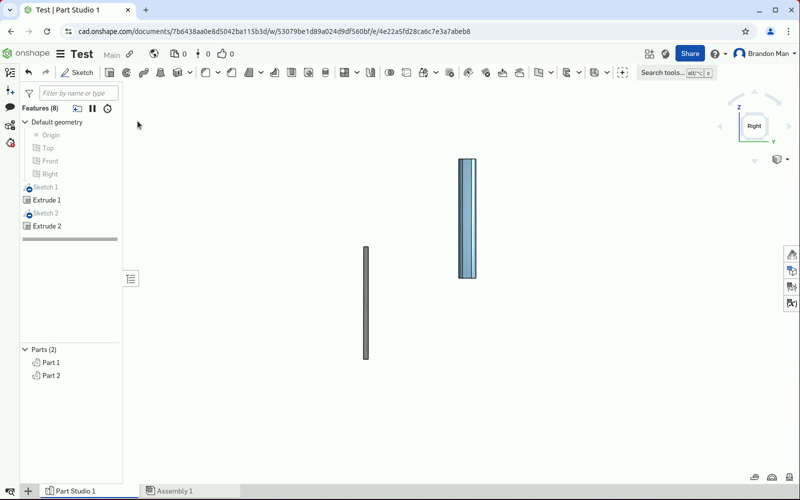
mouse_move(73, 189)
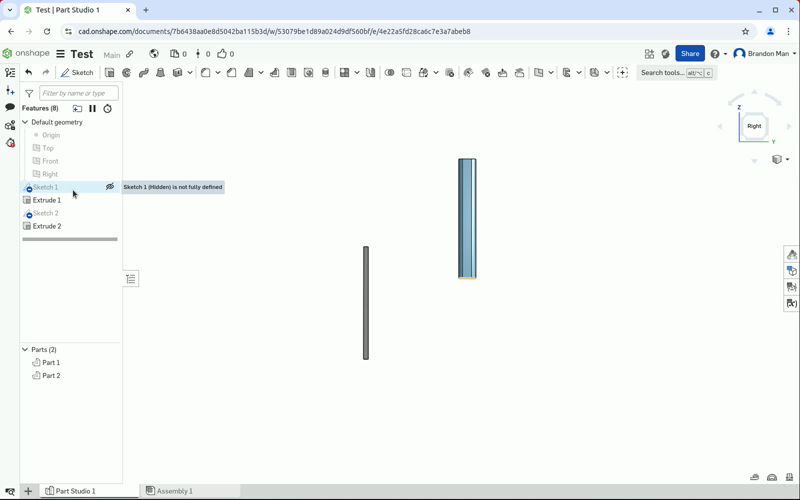
click(73, 189)
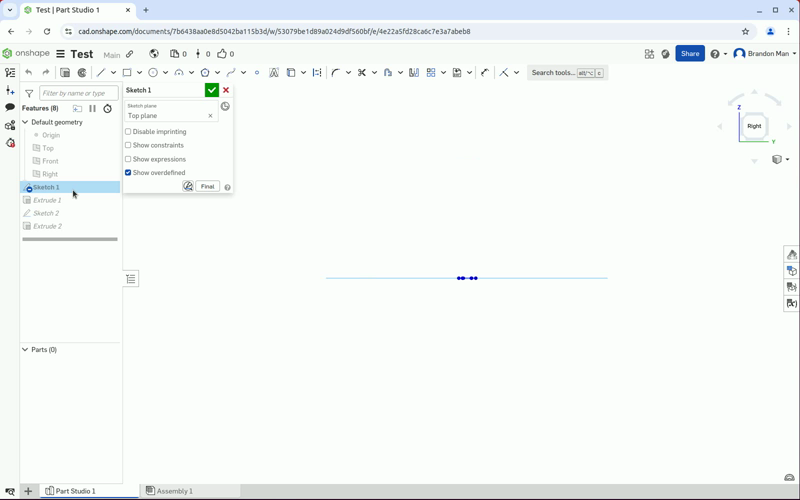
mouse_move(229, 92)
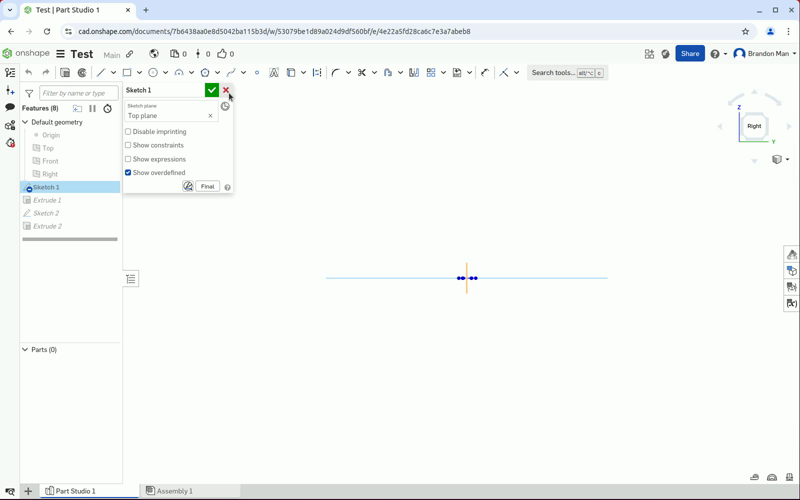
click(229, 92)
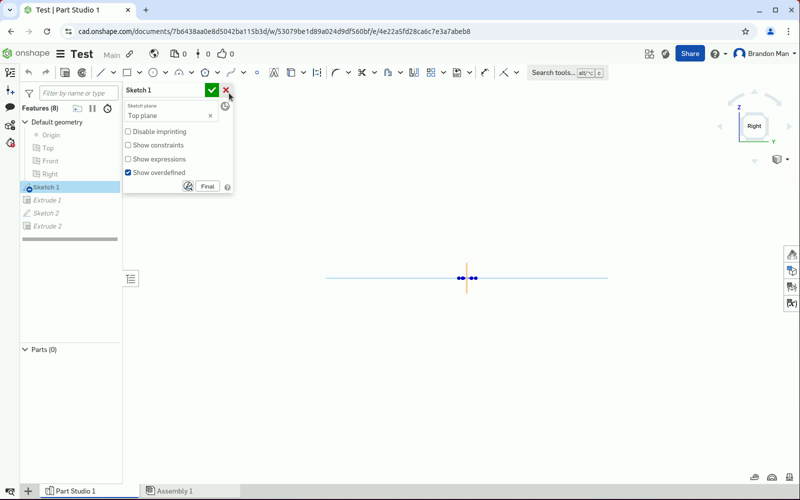
key(shift+s)
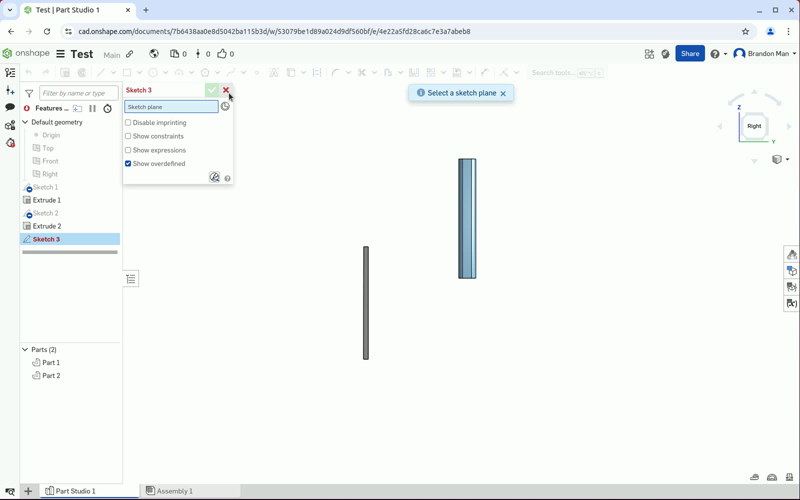
mouse_move(73, 176)
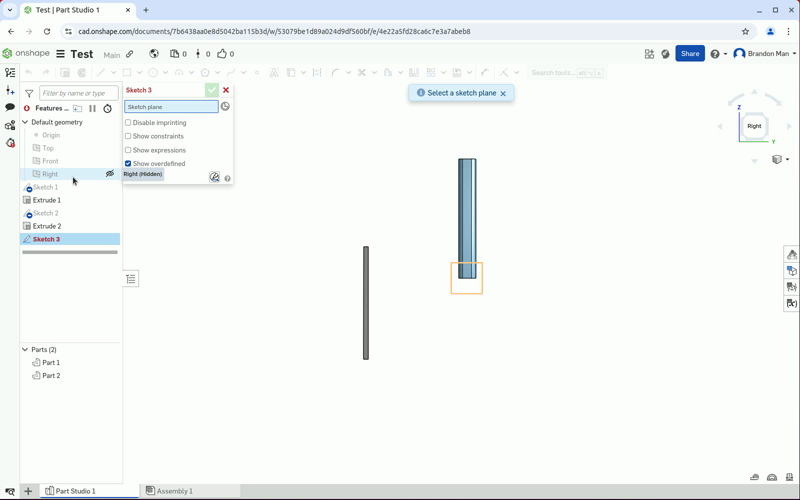
click(73, 176)
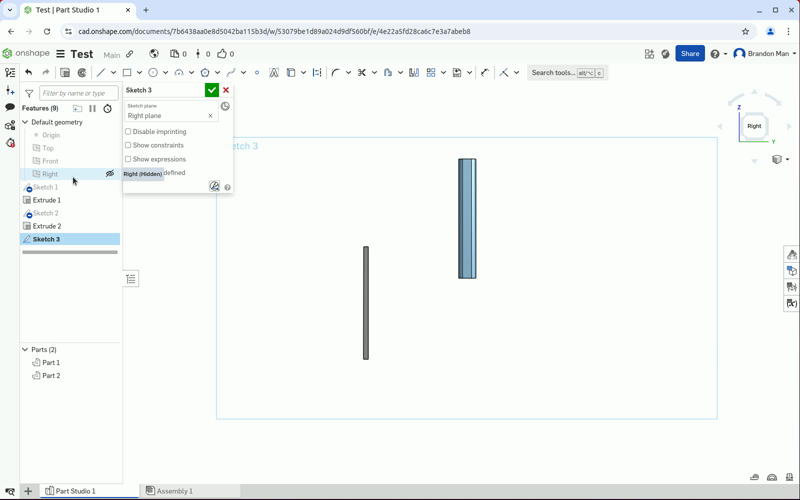
mouse_move(73, 352)
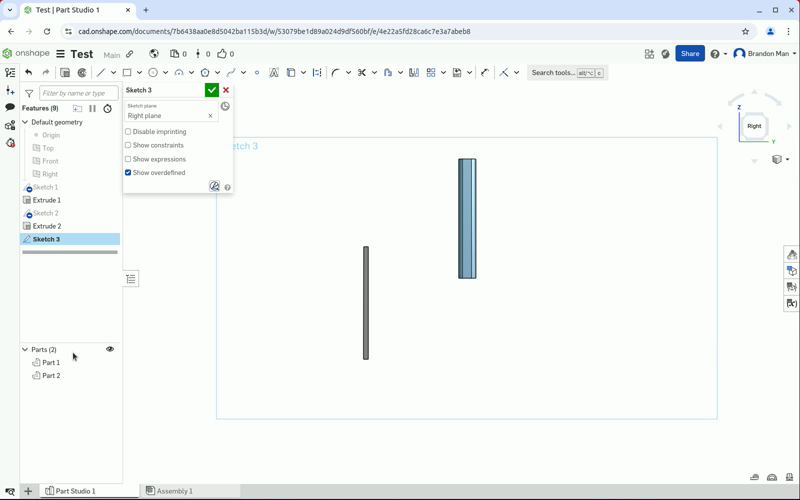
key(y)
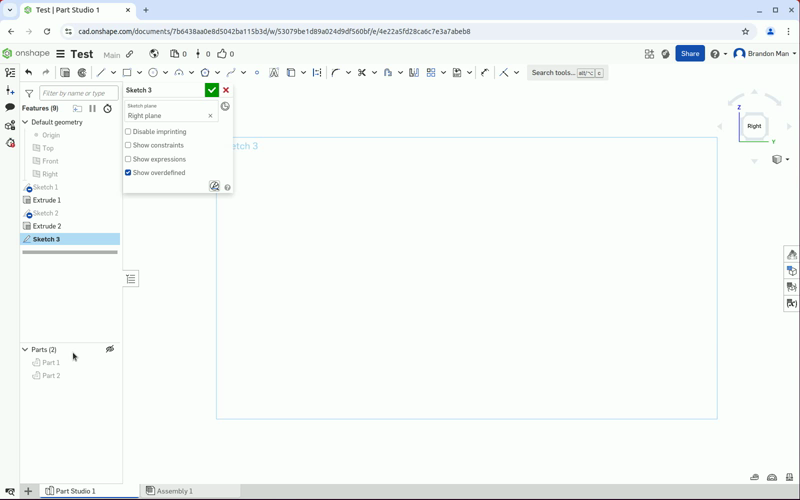
key(l)
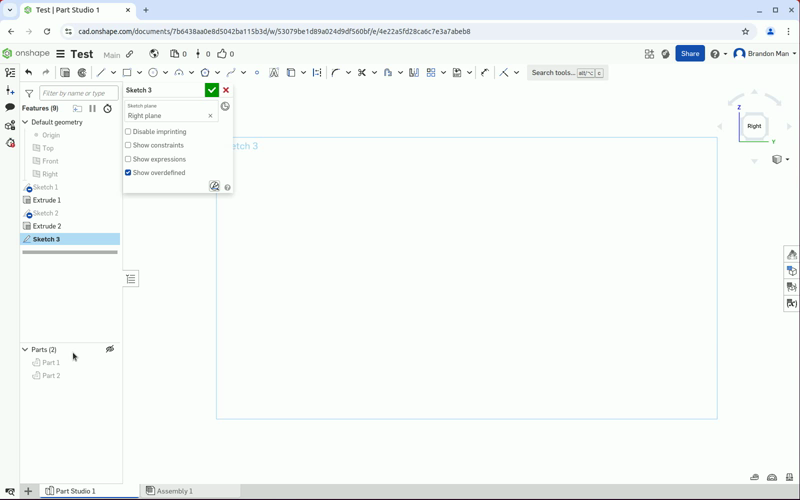
key_down(shift)
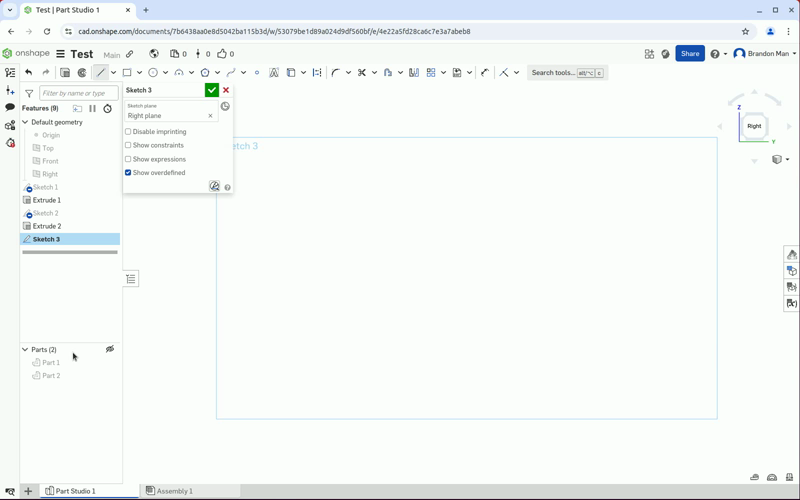
mouse_move(535, 365)
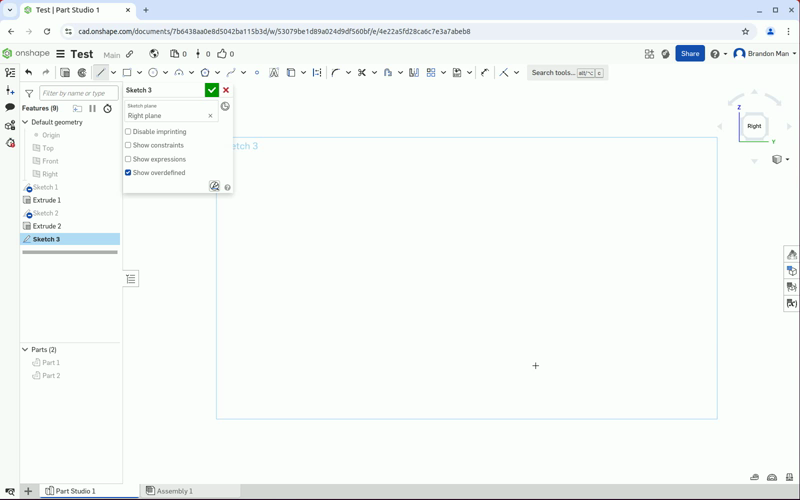
click(535, 365)
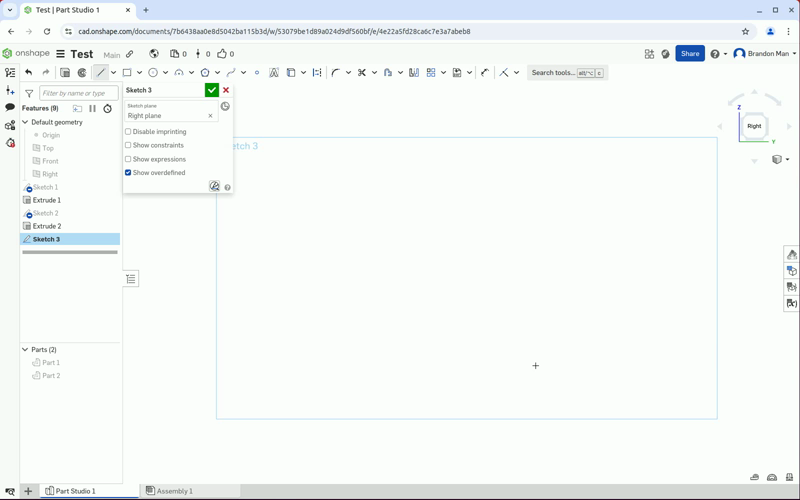
key_up(shift)
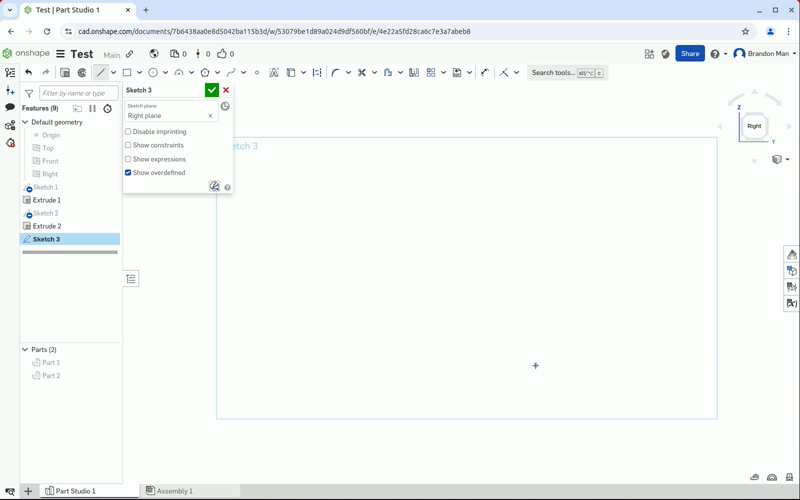
key_down(shift)
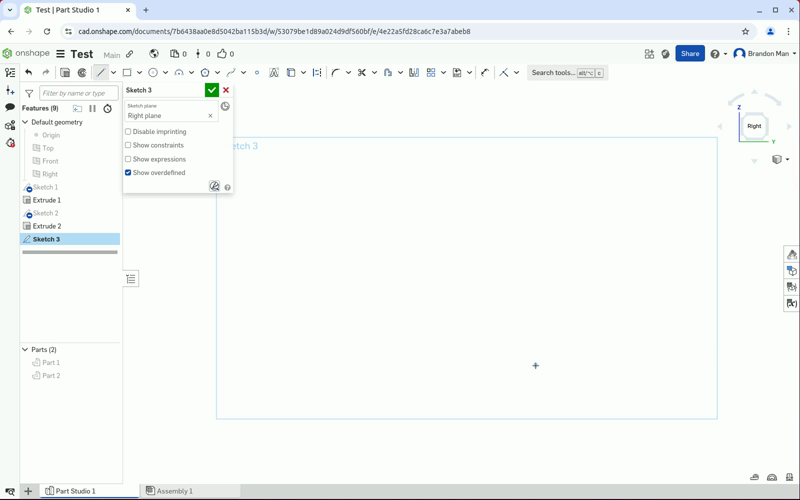
mouse_move(565, 365)
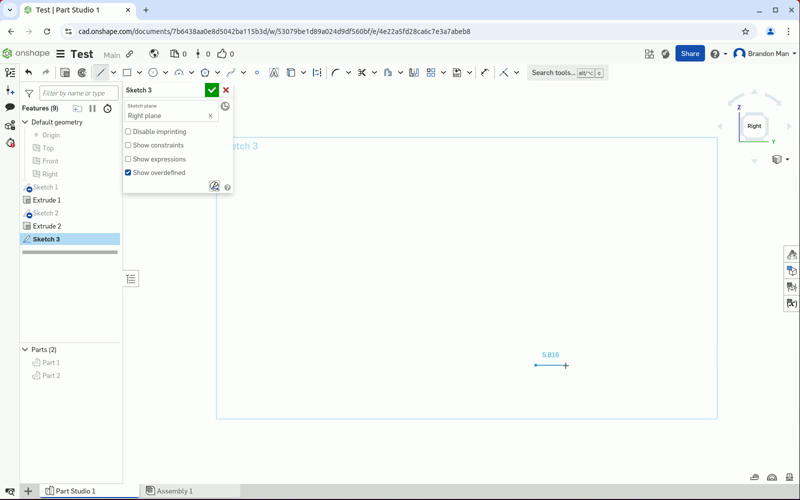
mouse_move(540, 365)
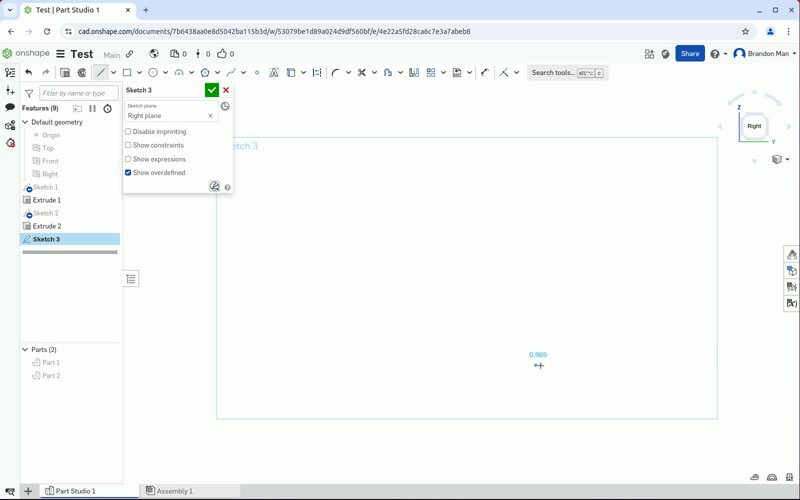
scroll(6)
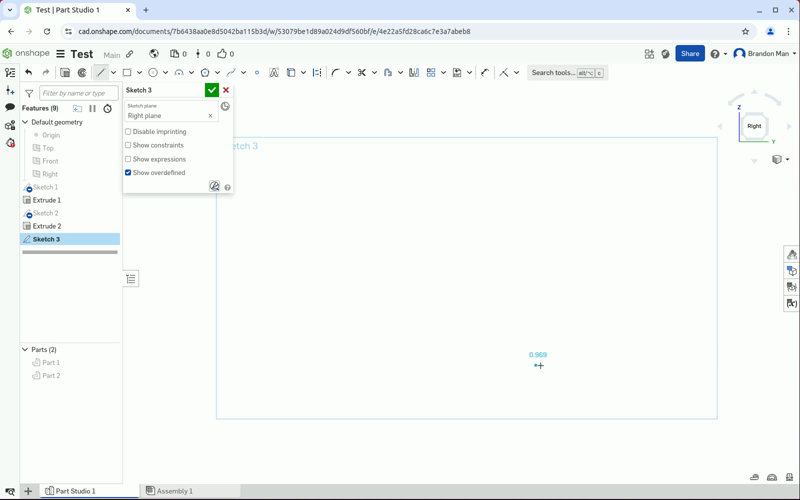
scroll(6)
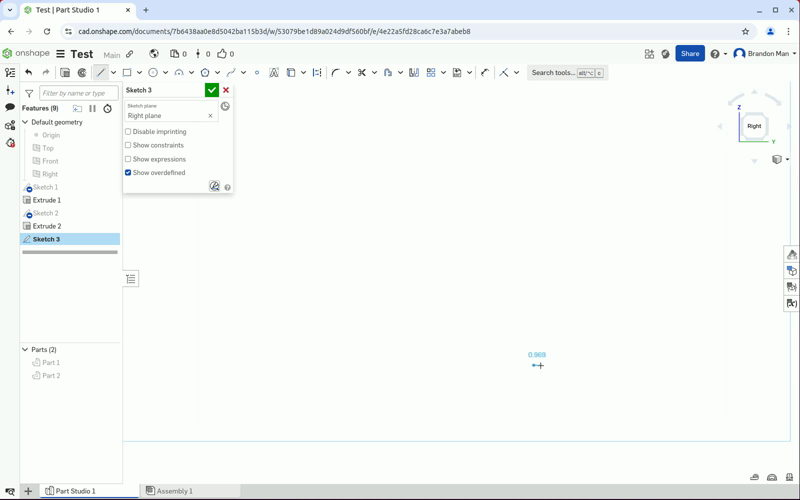
scroll(6)
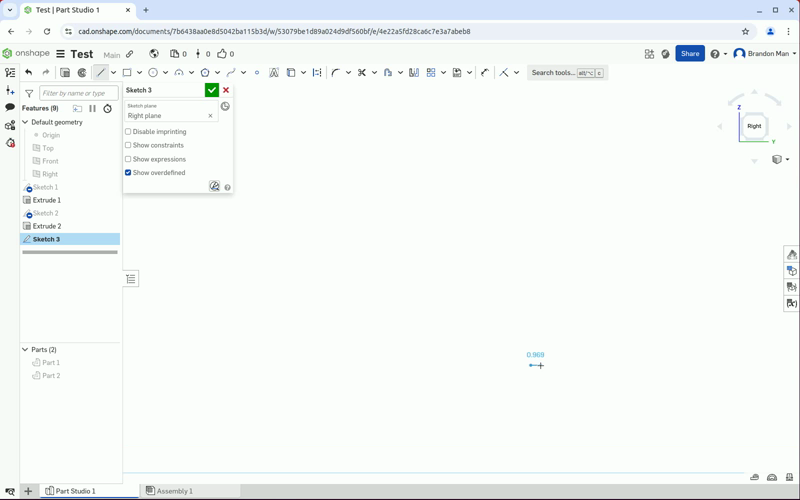
scroll(6)
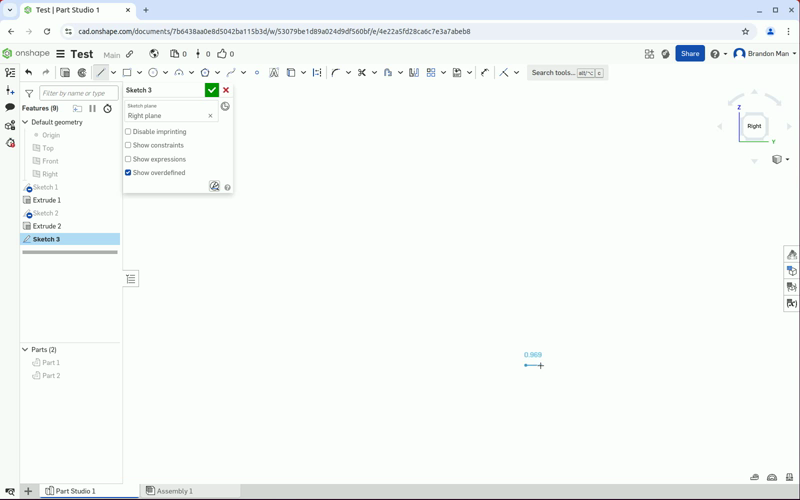
scroll(6)
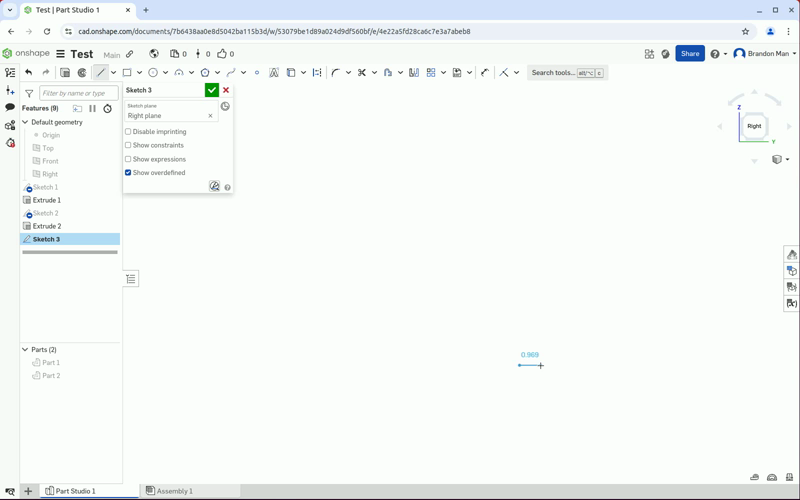
scroll(6)
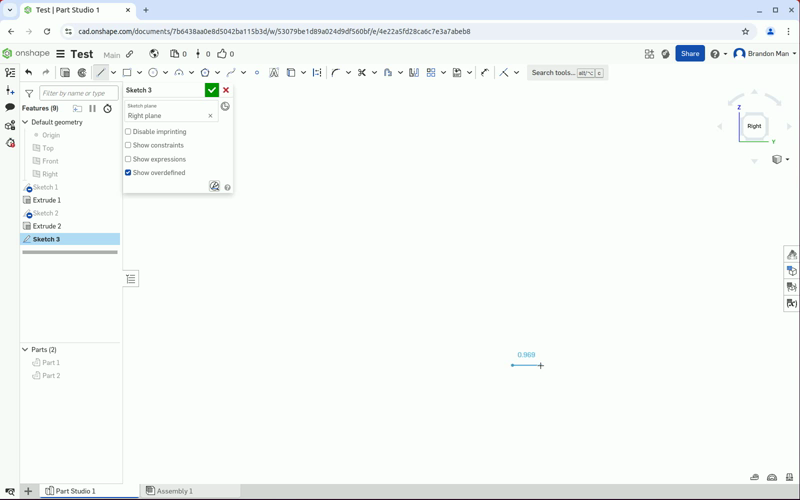
scroll(6)
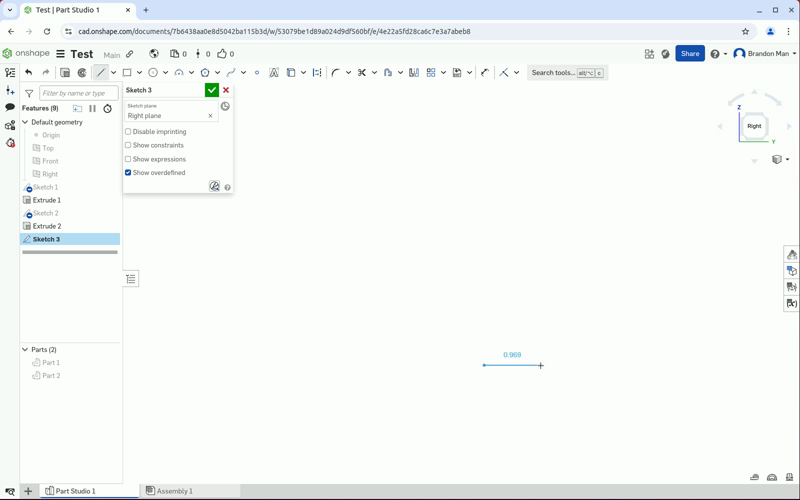
click(540, 365)
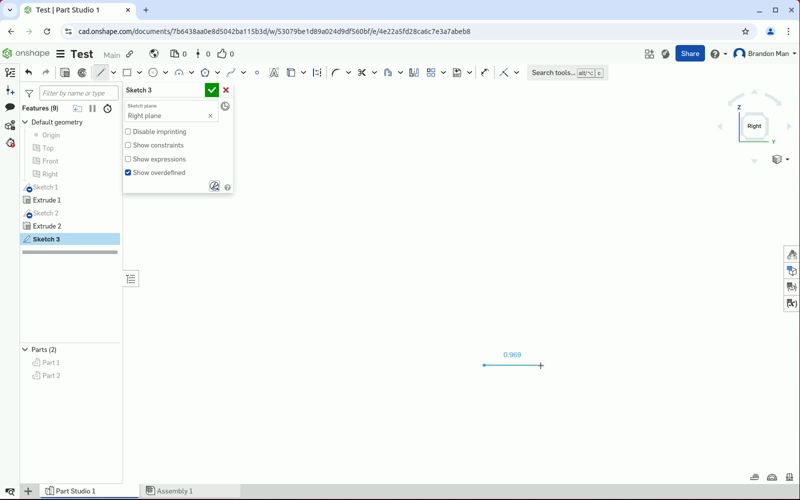
scroll(-6)
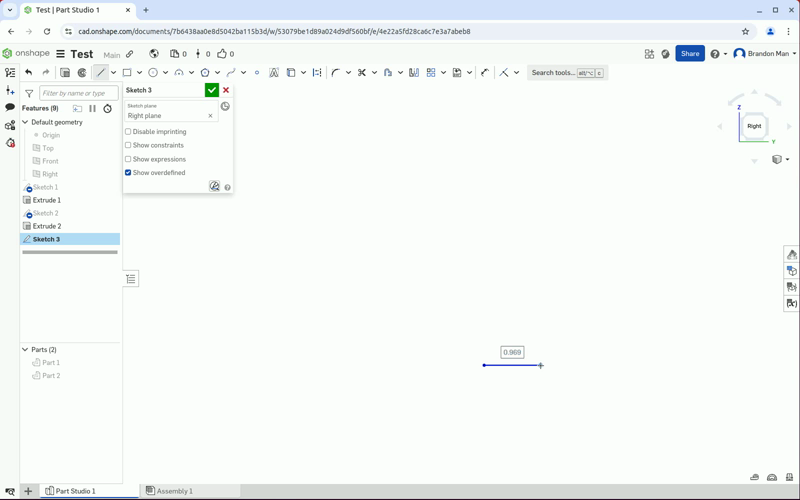
scroll(-6)
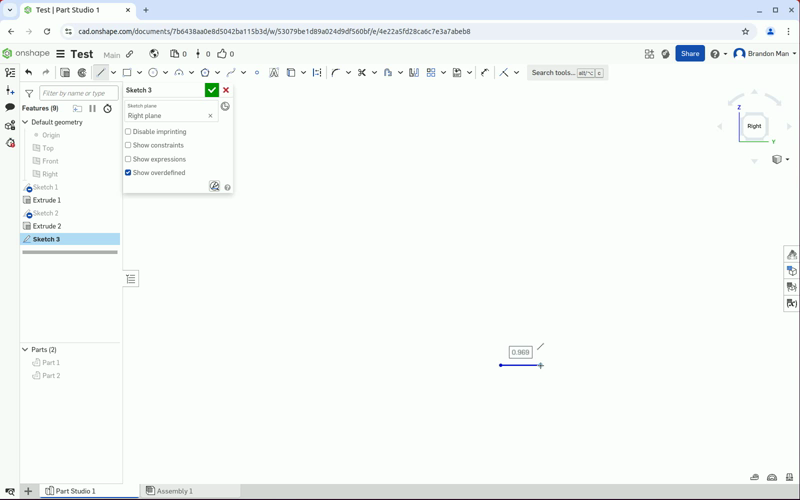
scroll(-6)
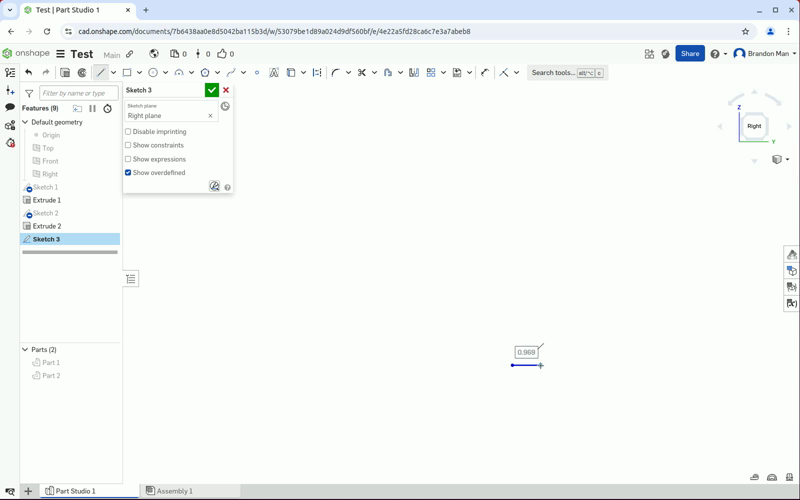
scroll(-6)
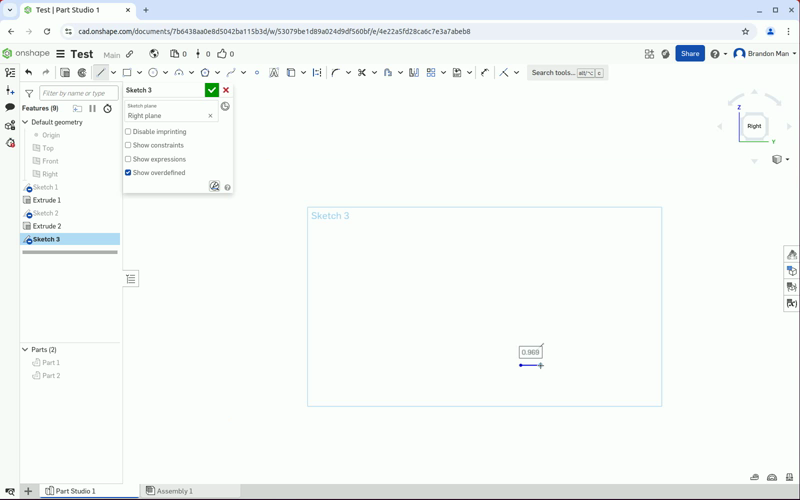
scroll(-6)
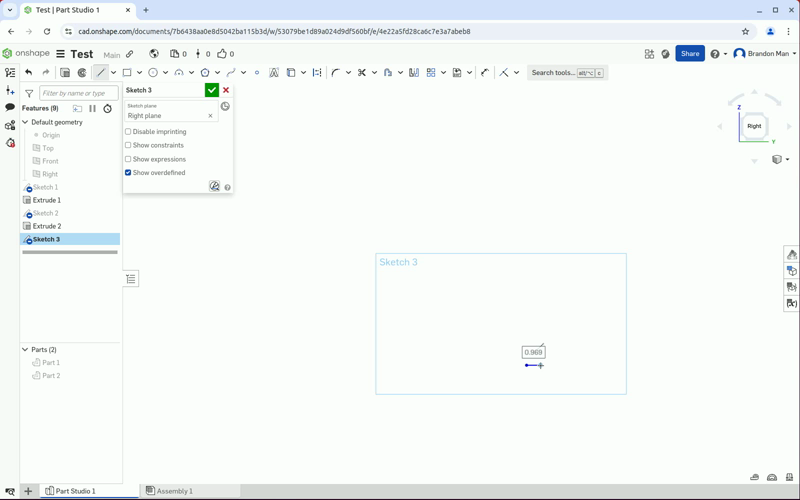
scroll(-6)
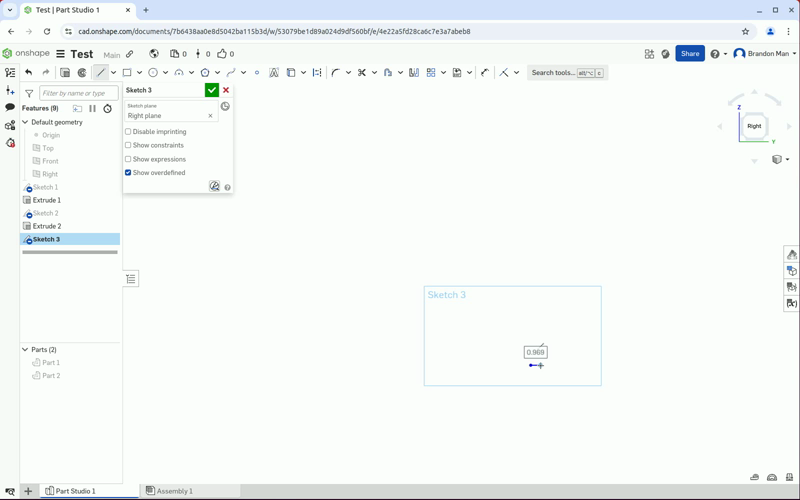
scroll(-6)
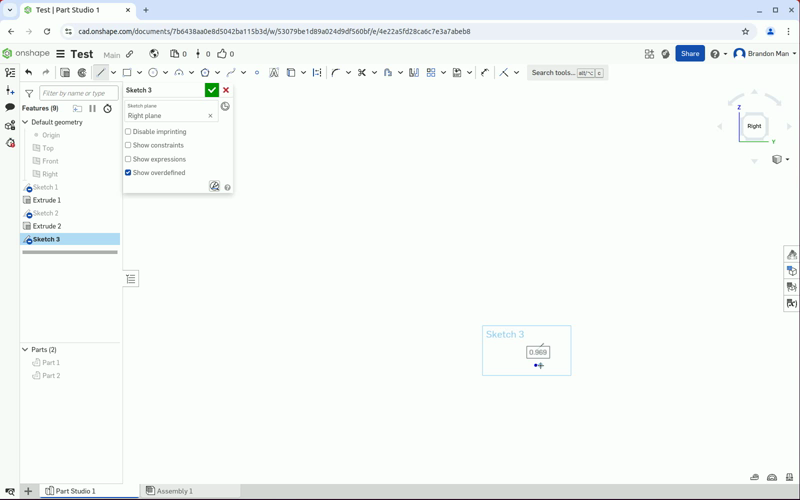
key_up(shift)
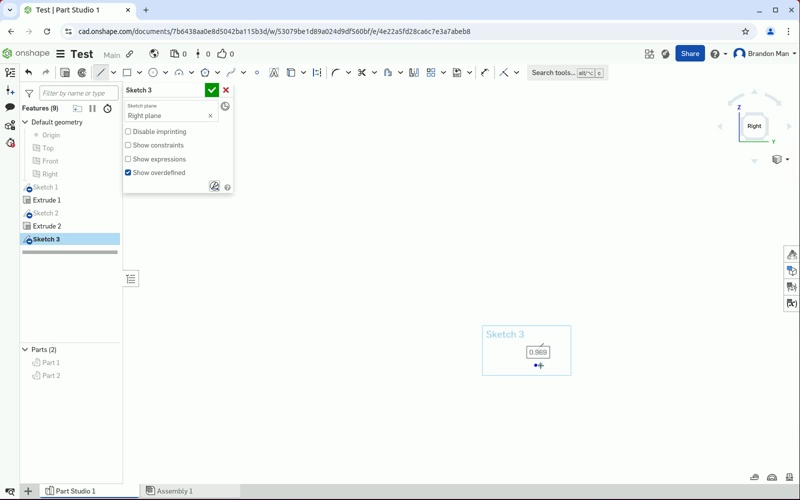
key_down(shift)
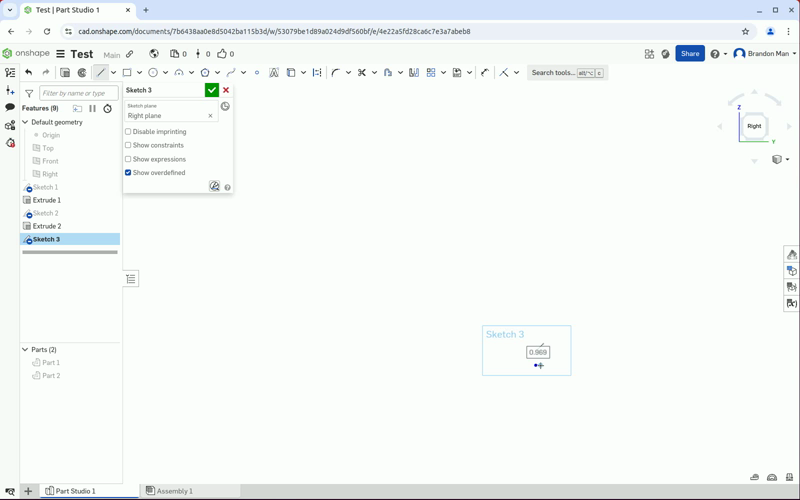
mouse_move(540, 252)
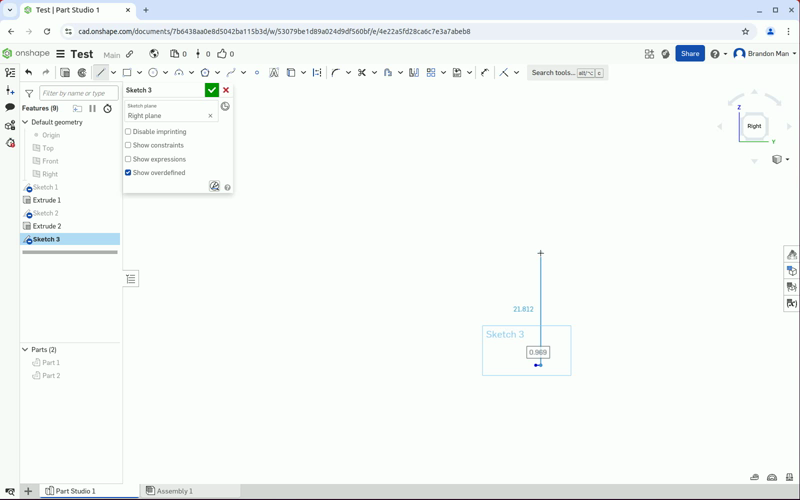
click(540, 252)
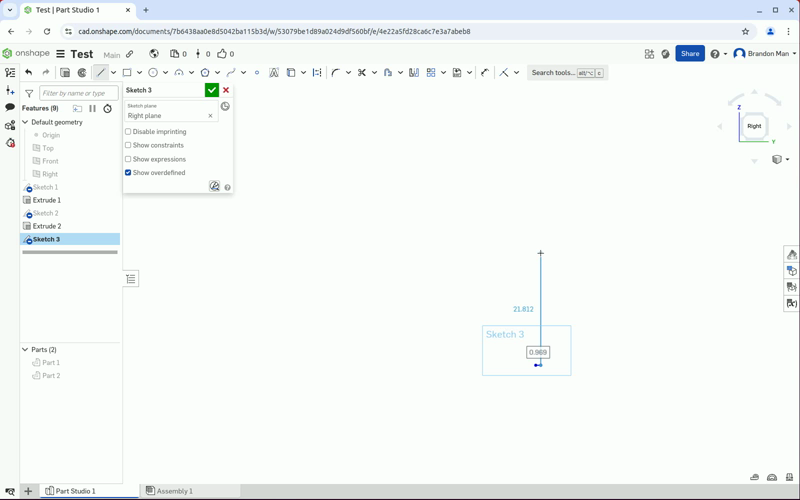
key_up(shift)
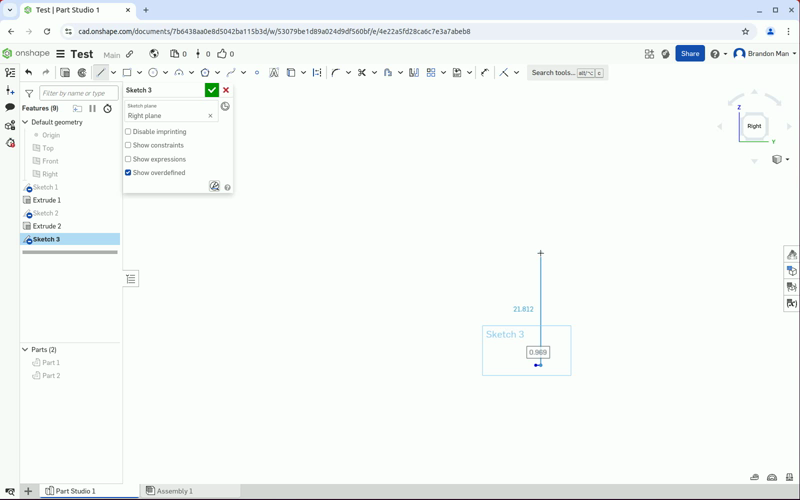
key_down(shift)
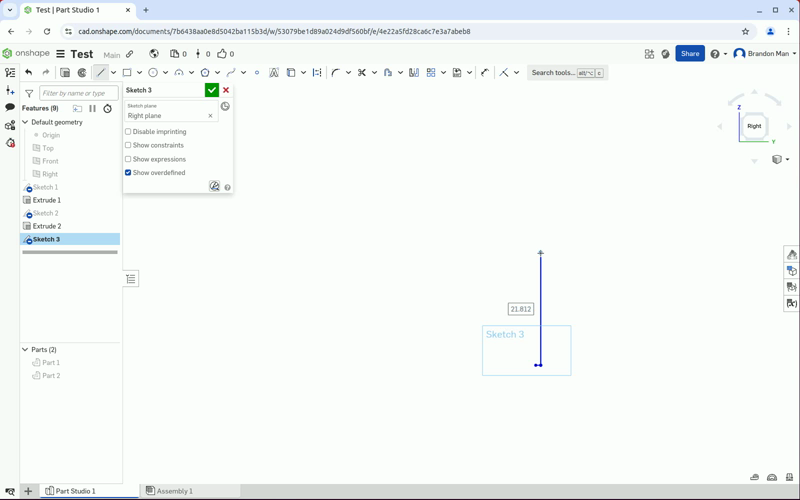
mouse_move(570, 252)
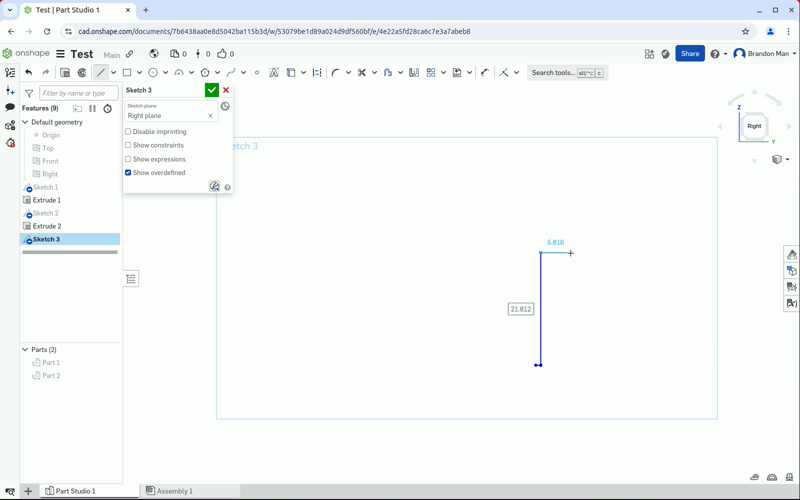
mouse_move(535, 252)
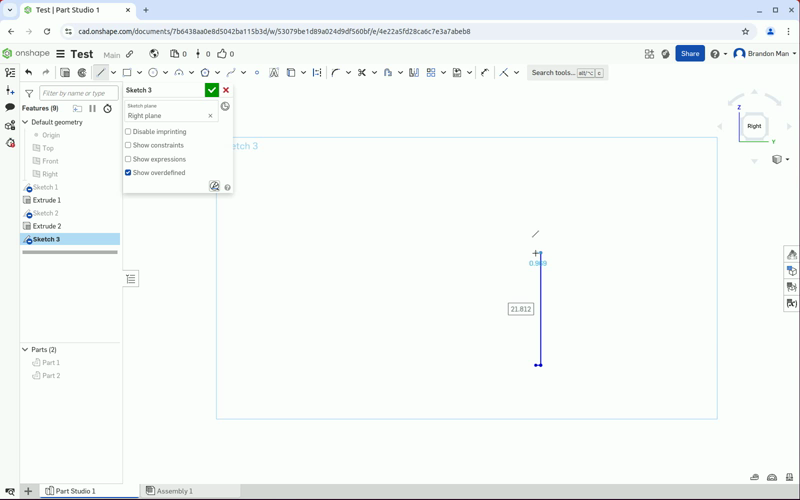
scroll(6)
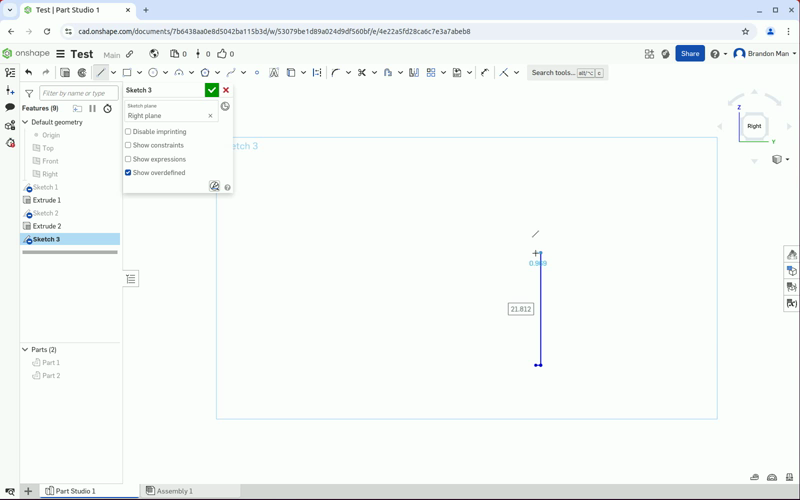
scroll(6)
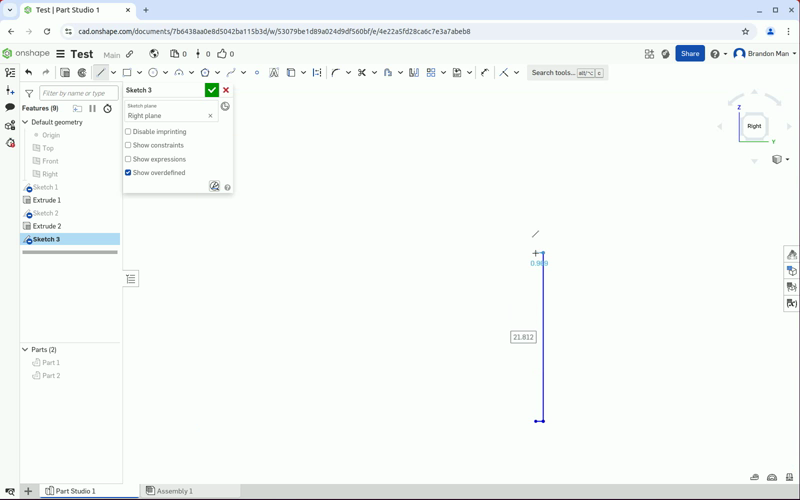
scroll(6)
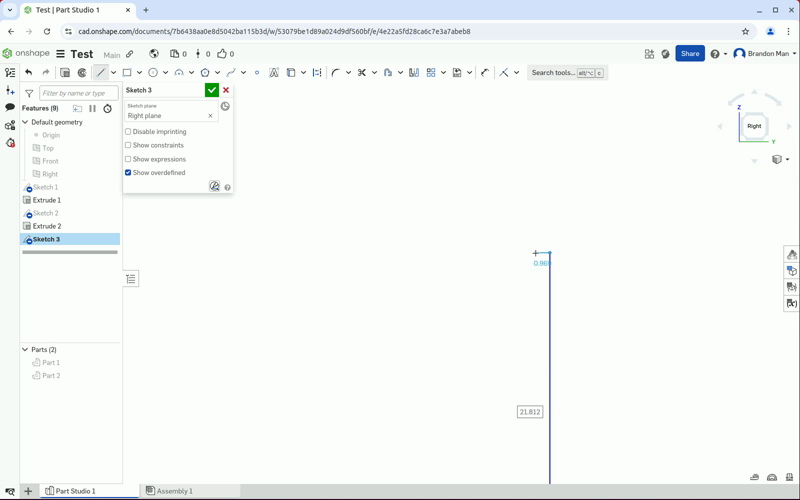
scroll(6)
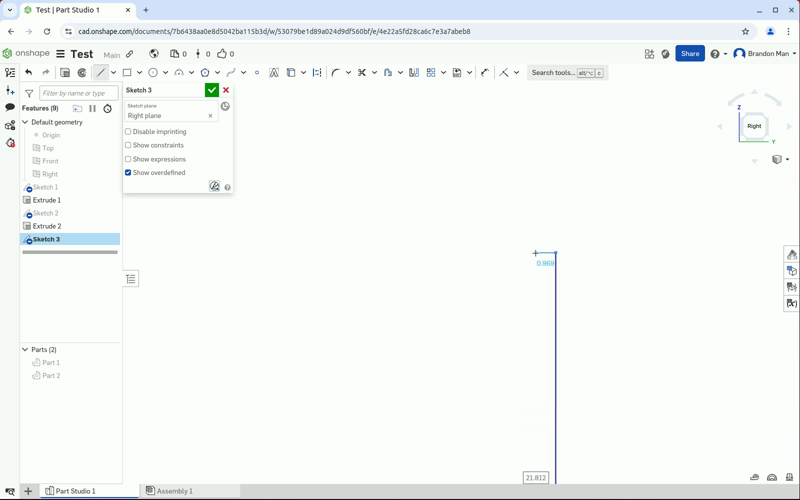
scroll(6)
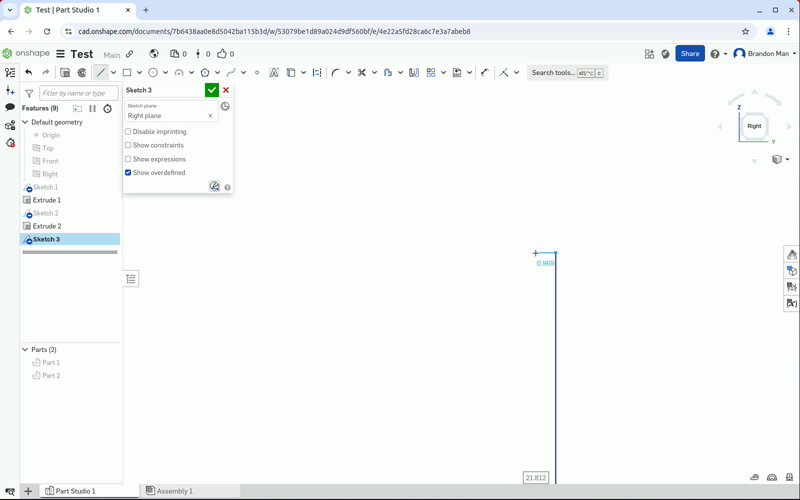
scroll(6)
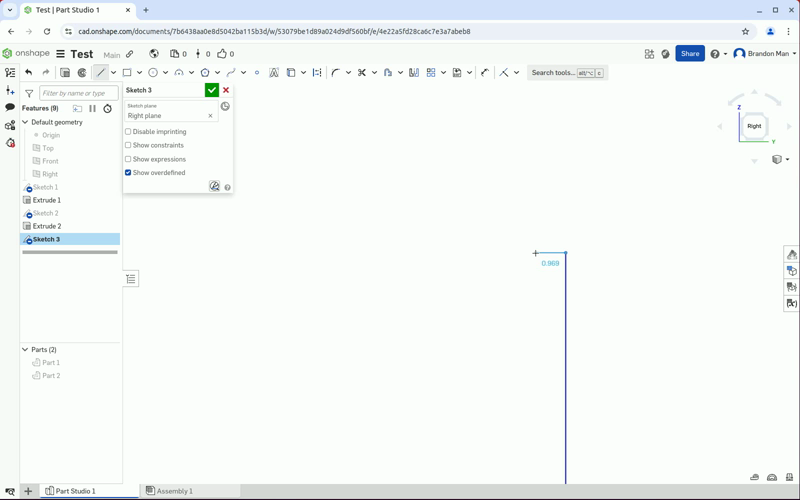
scroll(6)
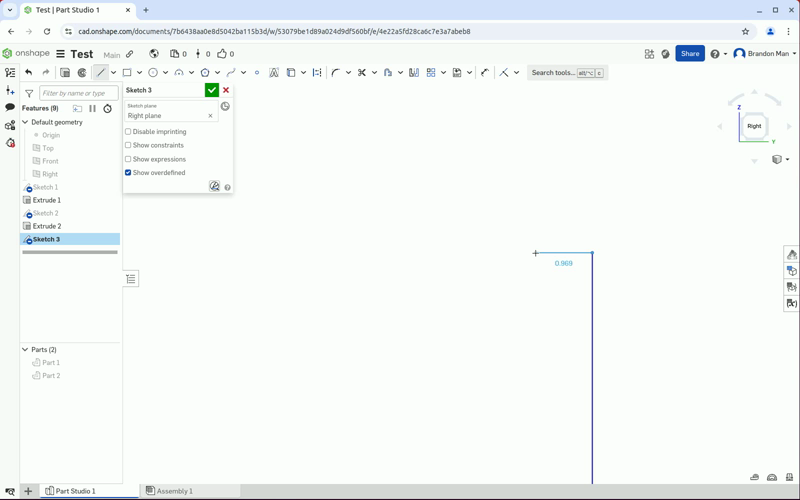
click(535, 252)
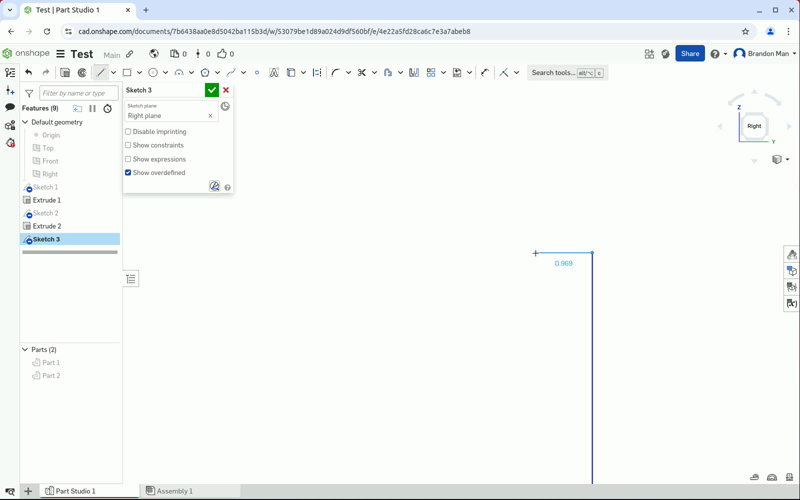
scroll(-6)
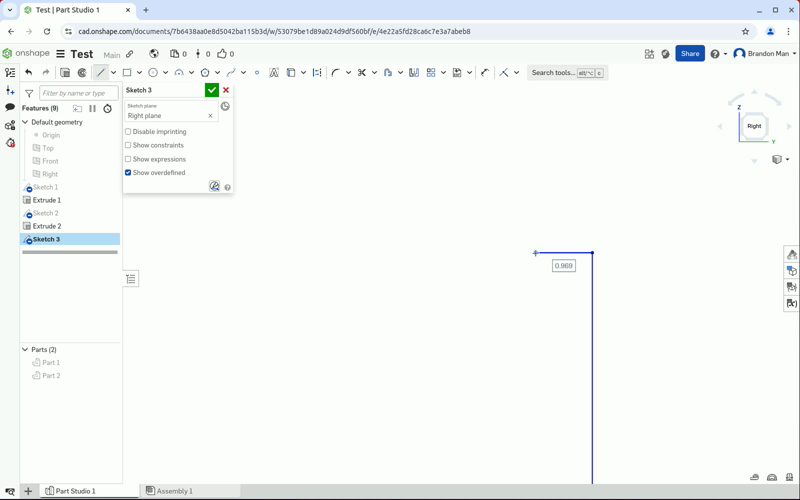
scroll(-6)
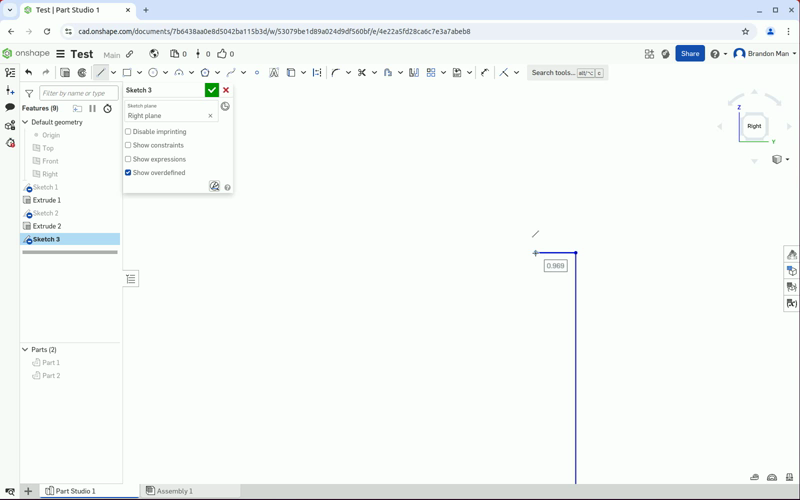
scroll(-6)
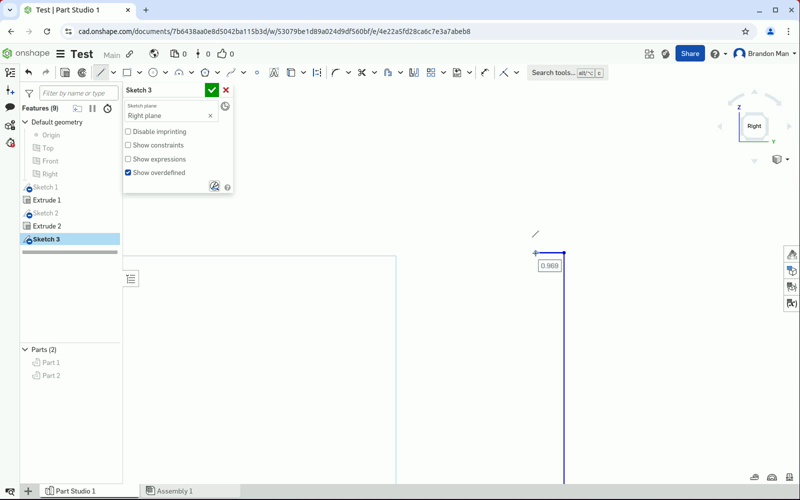
scroll(-6)
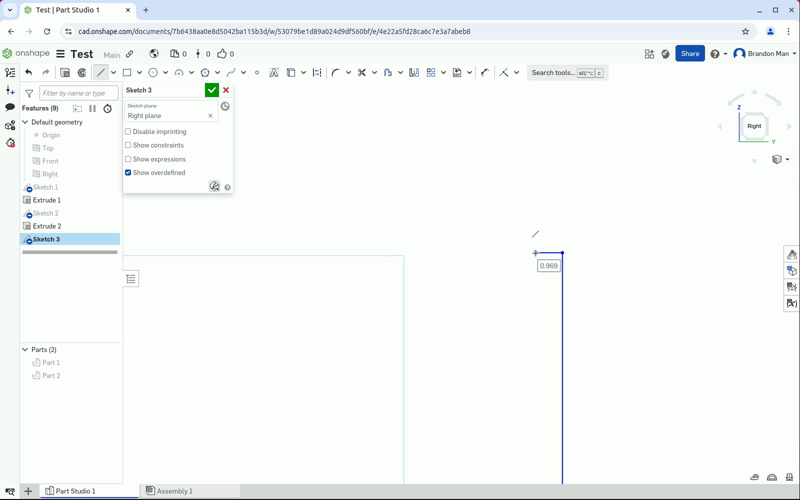
scroll(-6)
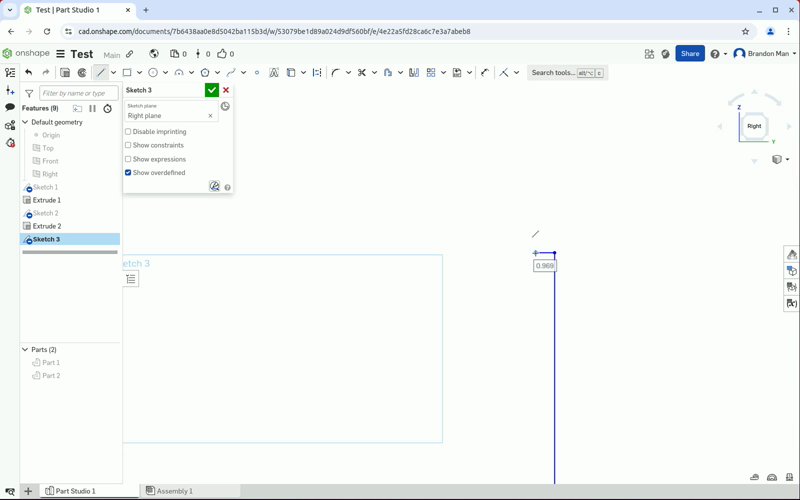
scroll(-6)
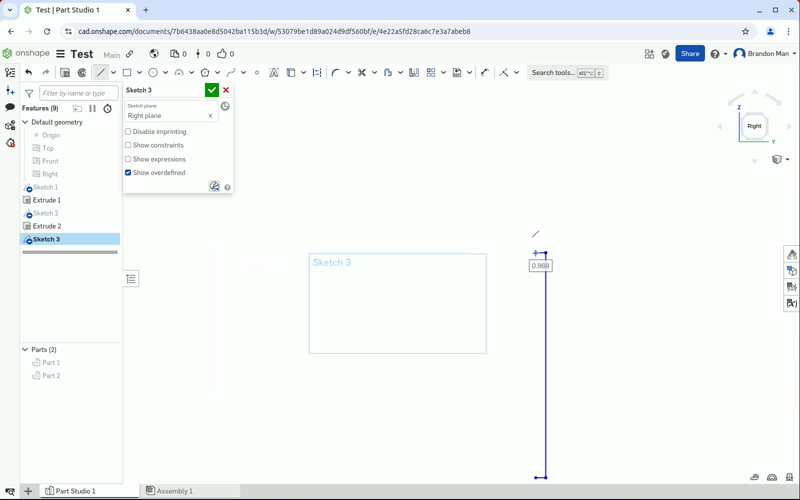
scroll(-6)
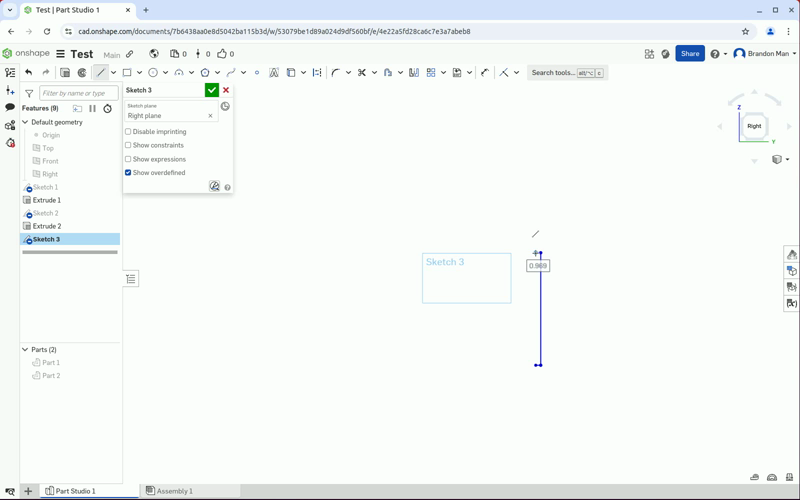
key_up(shift)
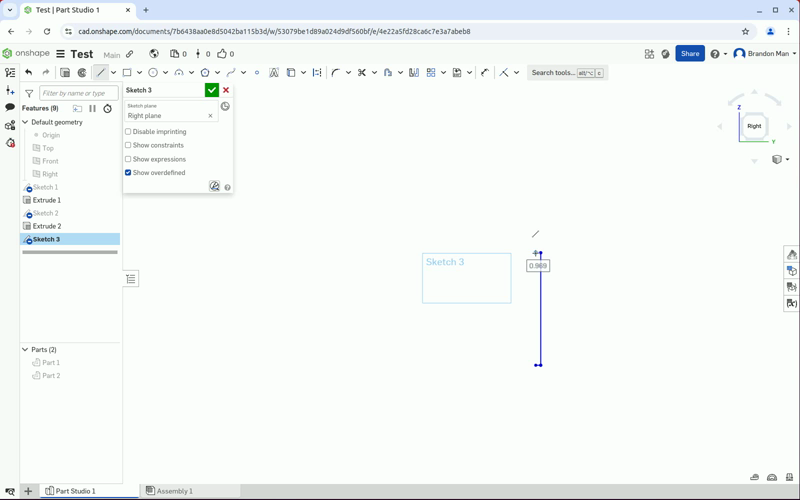
key_down(shift)
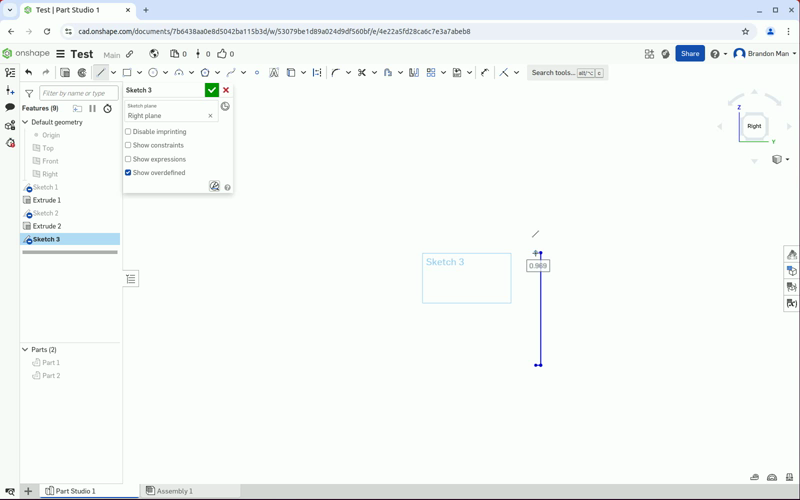
mouse_move(535, 365)
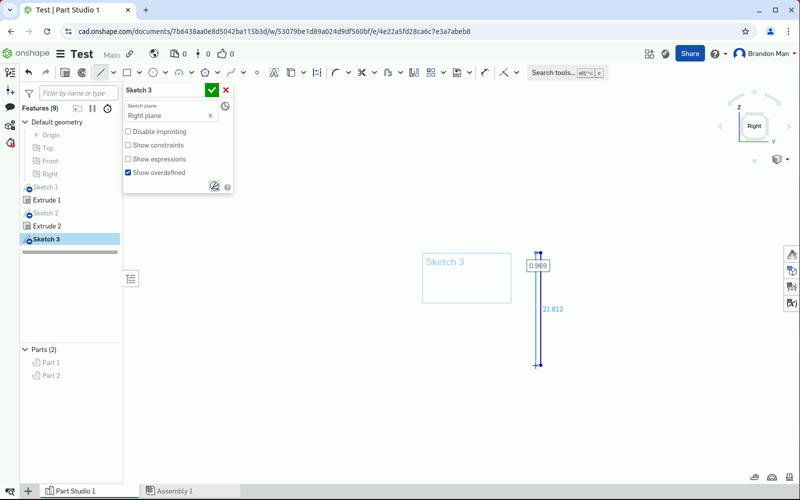
key_up(shift)
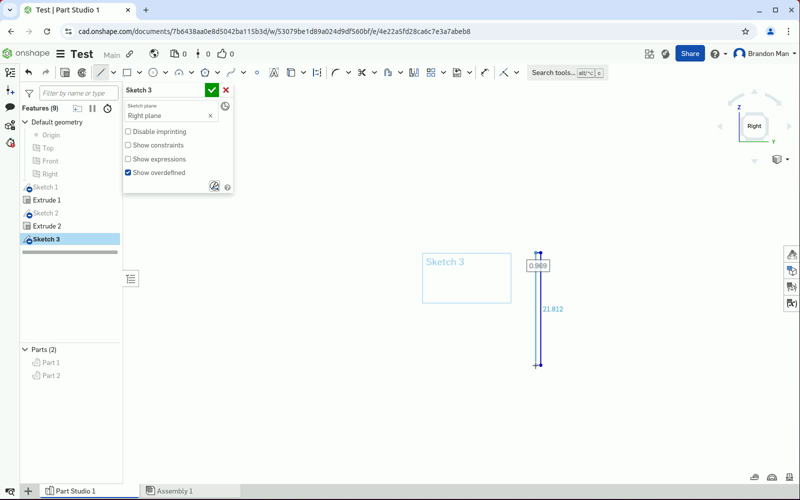
click(535, 365)
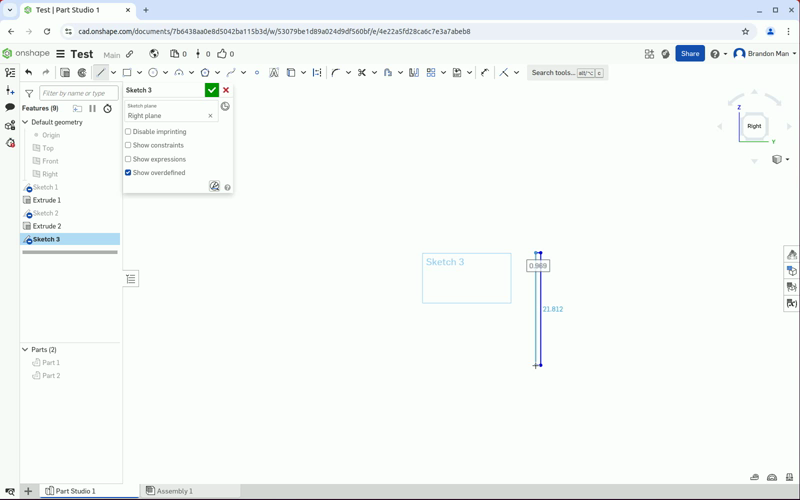
key(esc)
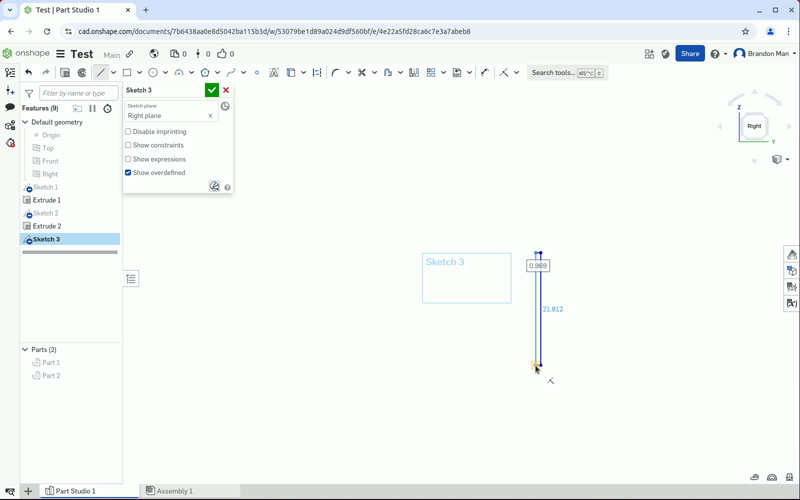
mouse_move(536, 300)
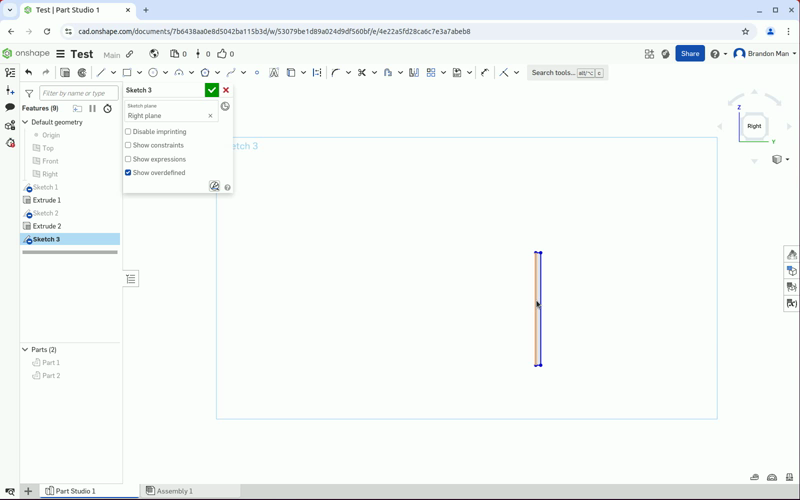
scroll(6)
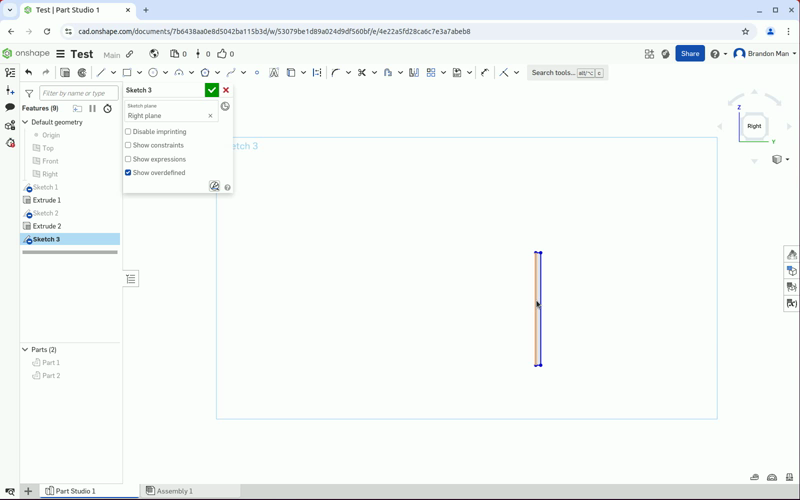
scroll(6)
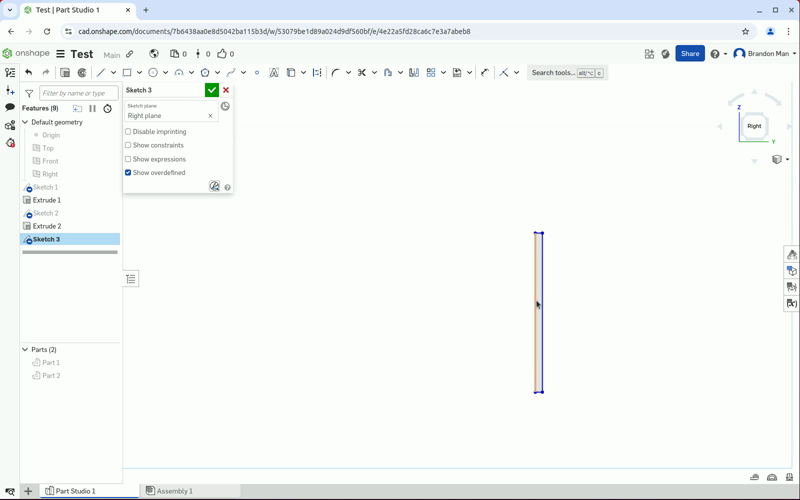
scroll(6)
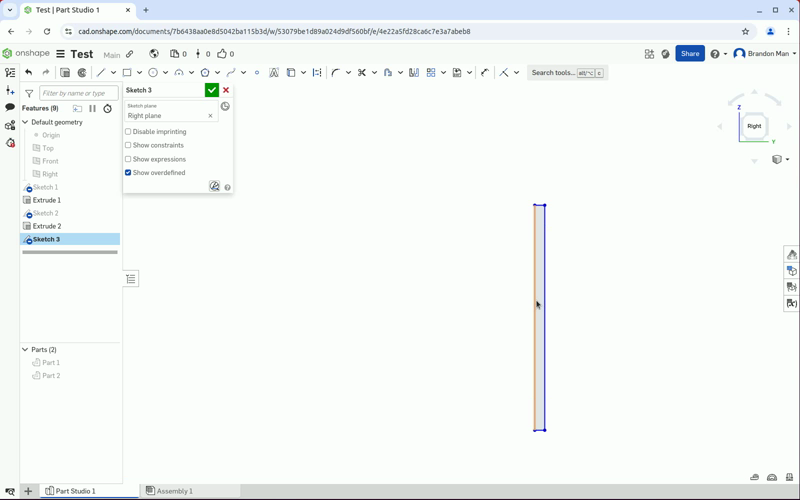
scroll(6)
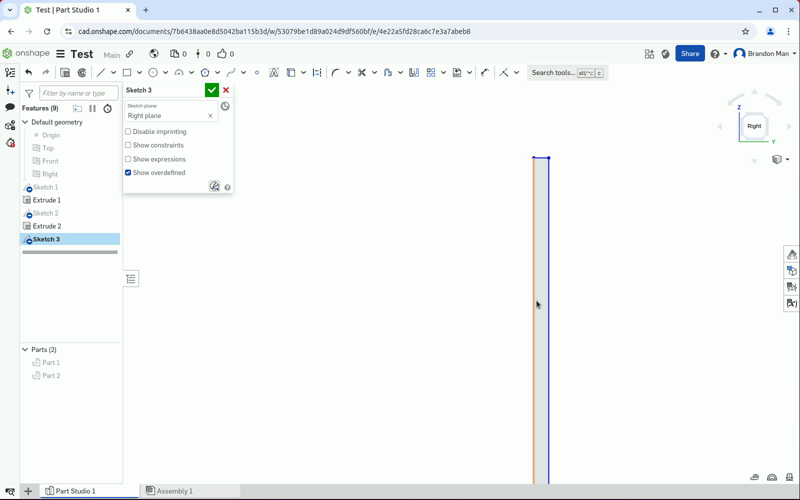
scroll(6)
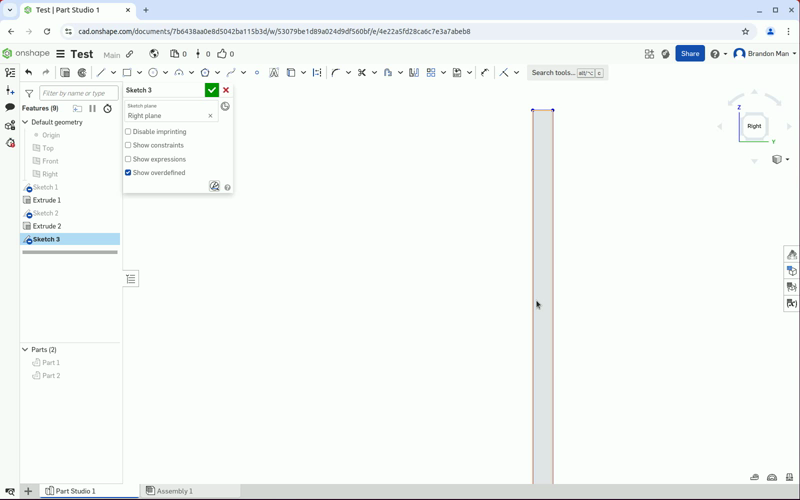
scroll(6)
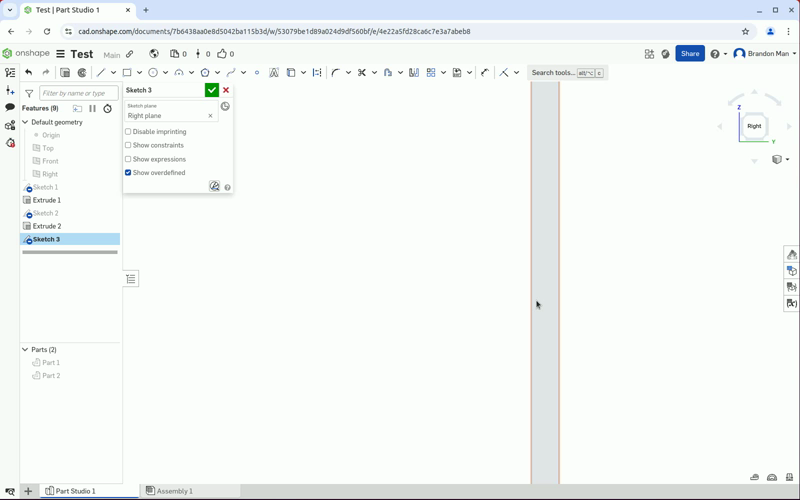
scroll(6)
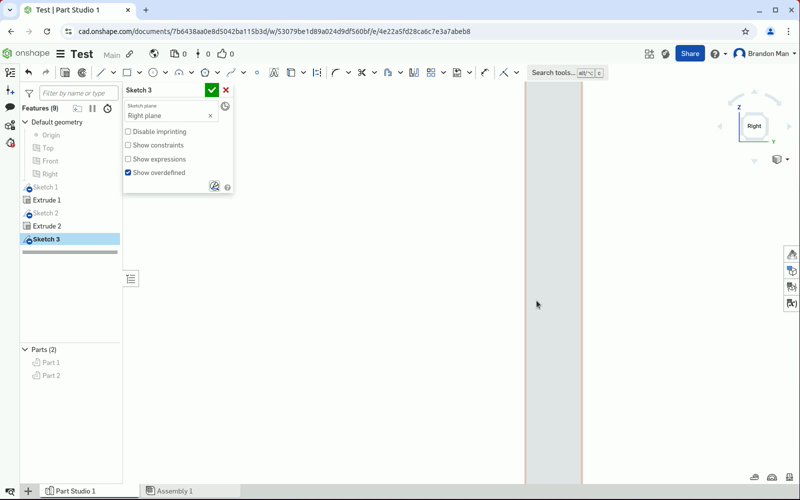
click(536, 300)
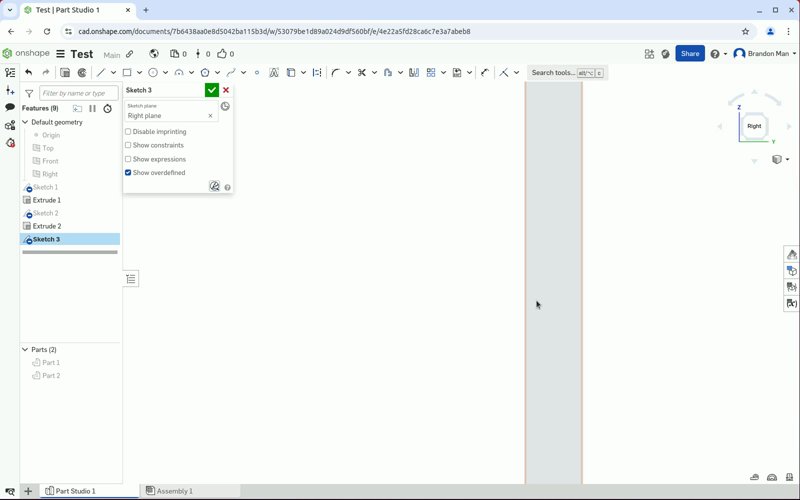
scroll(-6)
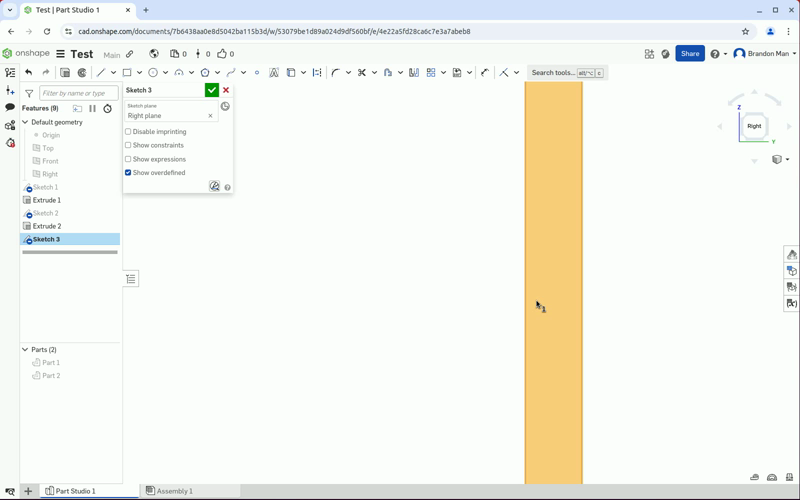
scroll(-6)
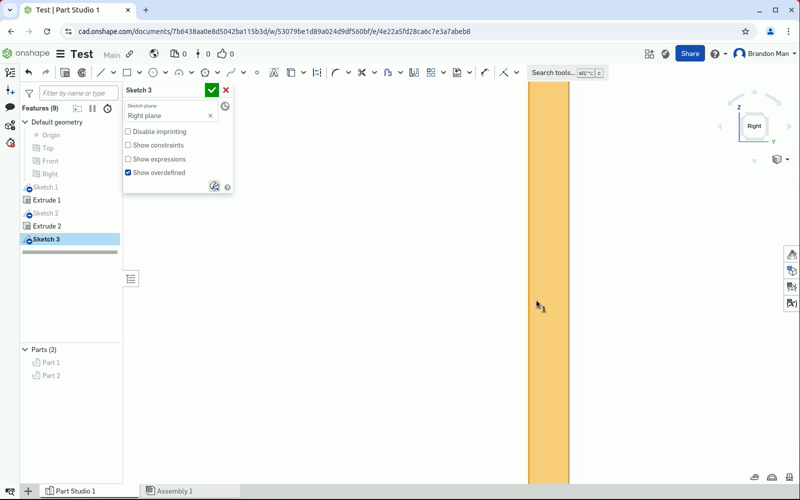
scroll(-6)
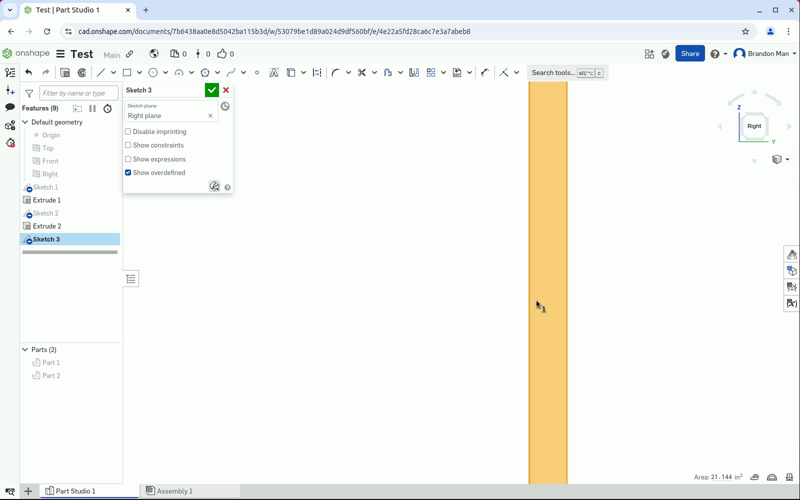
scroll(-6)
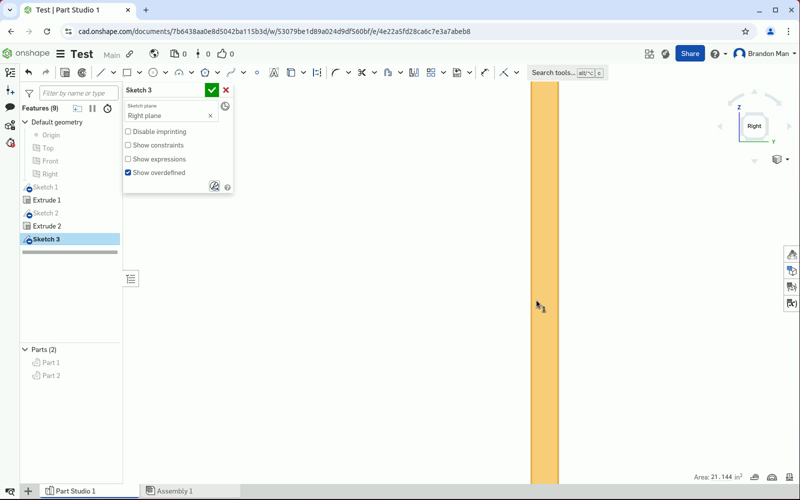
scroll(-6)
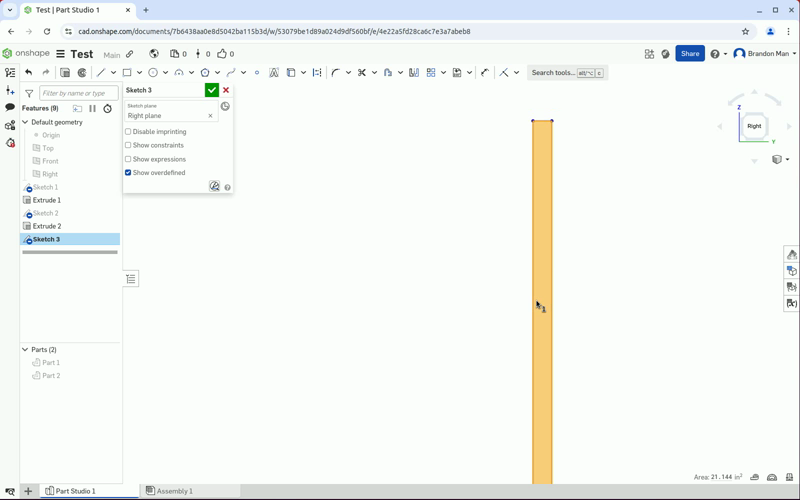
scroll(-6)
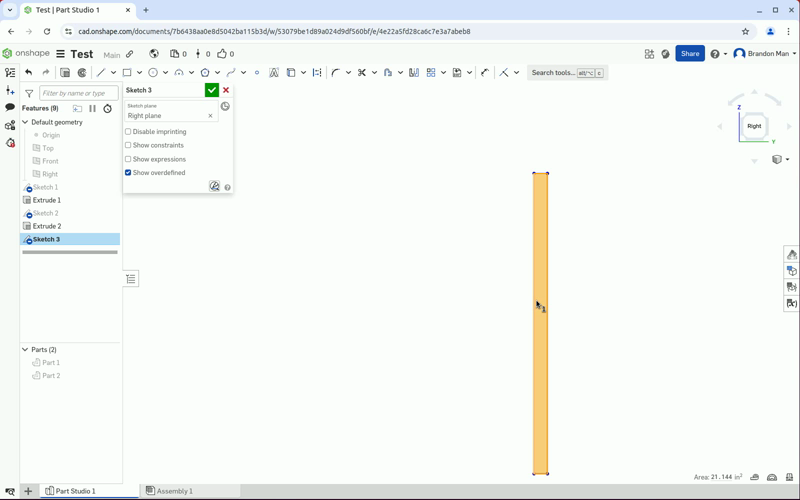
scroll(-6)
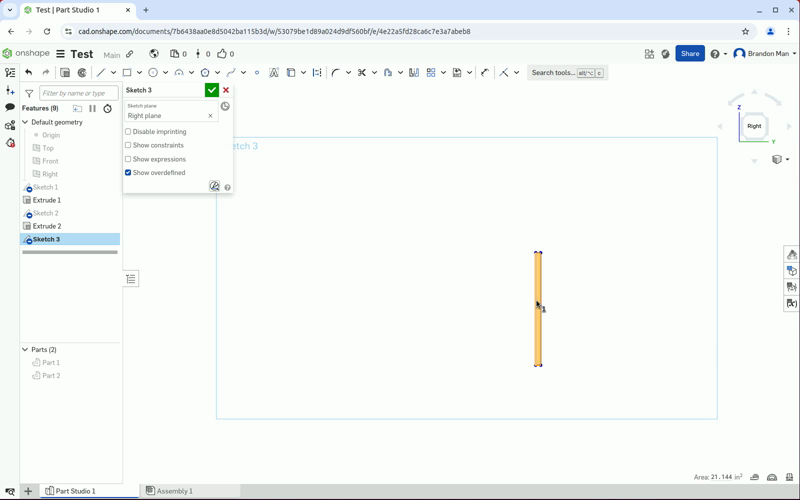
mouse_move(73, 352)
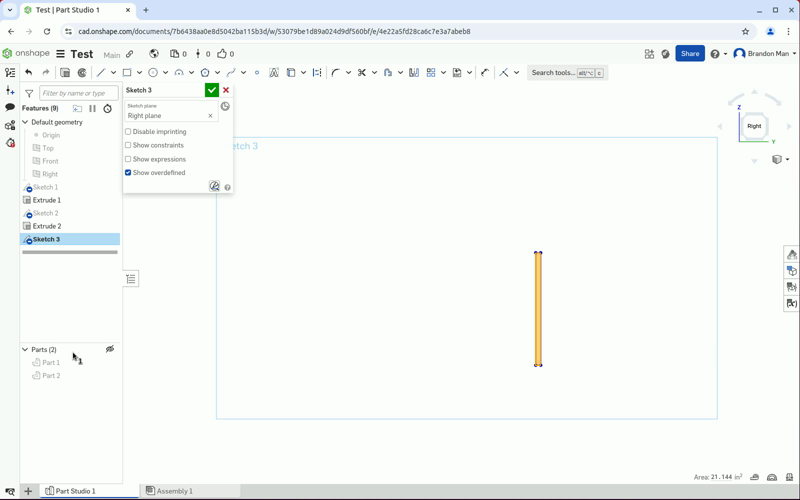
key(shift+y)
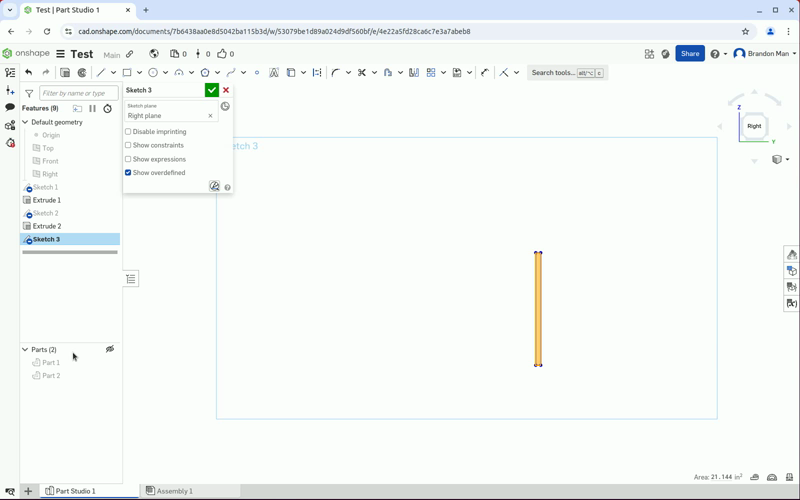
key(shift+e)
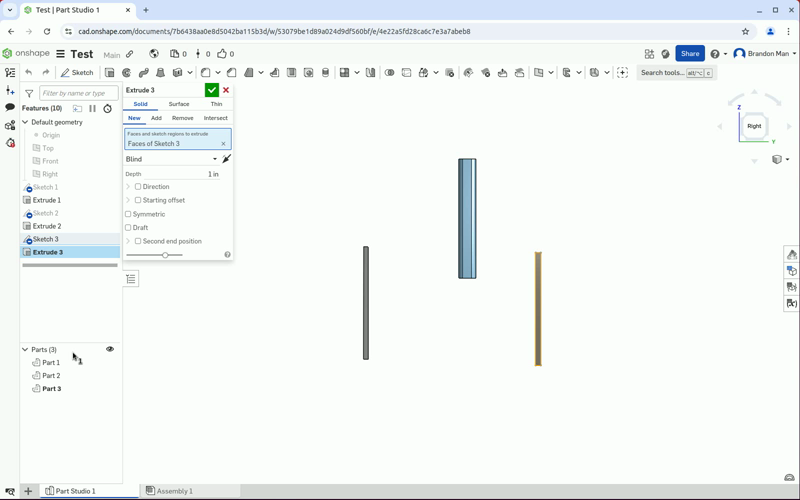
mouse_move(143, 106)
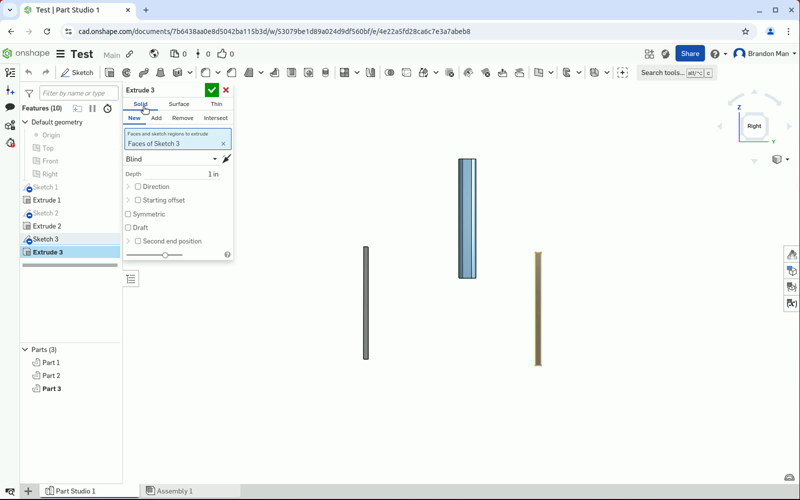
click(143, 106)
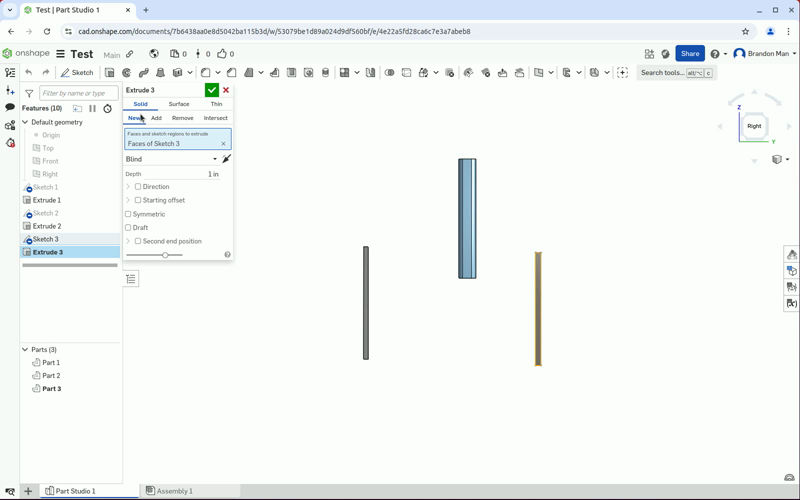
mouse_move(137, 120)
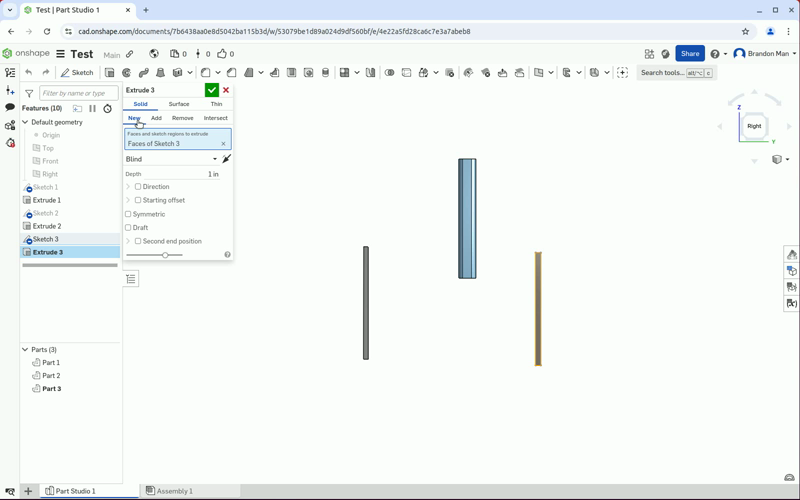
click(137, 120)
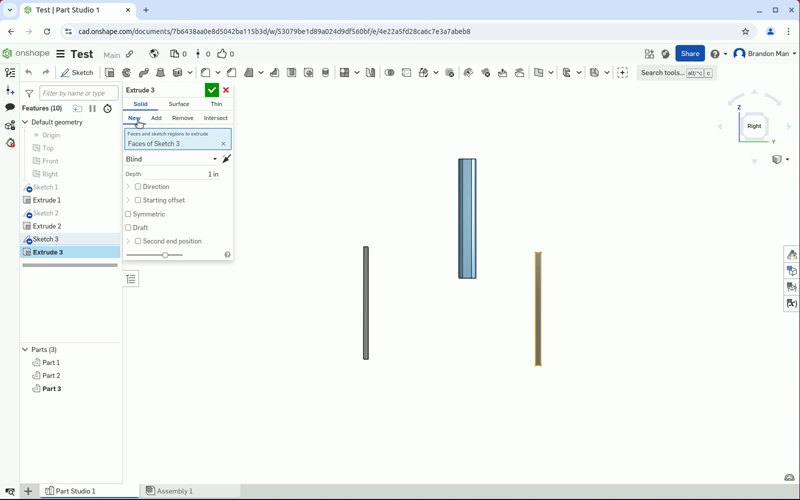
key(tab, 4)
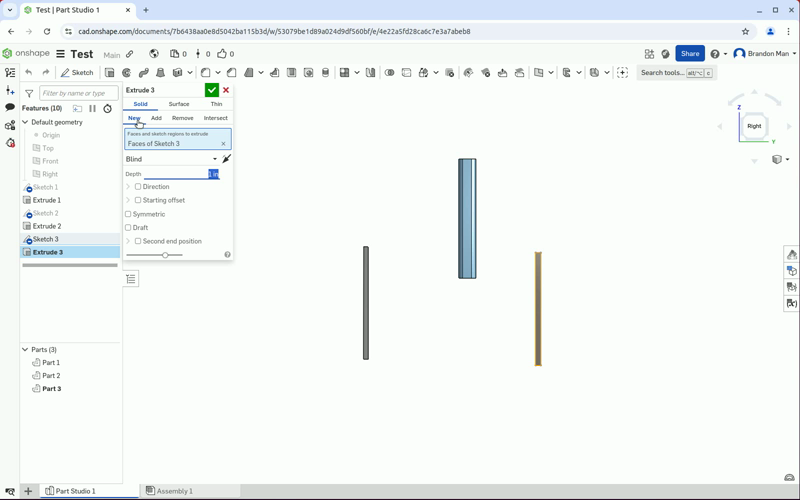
text(0.241)
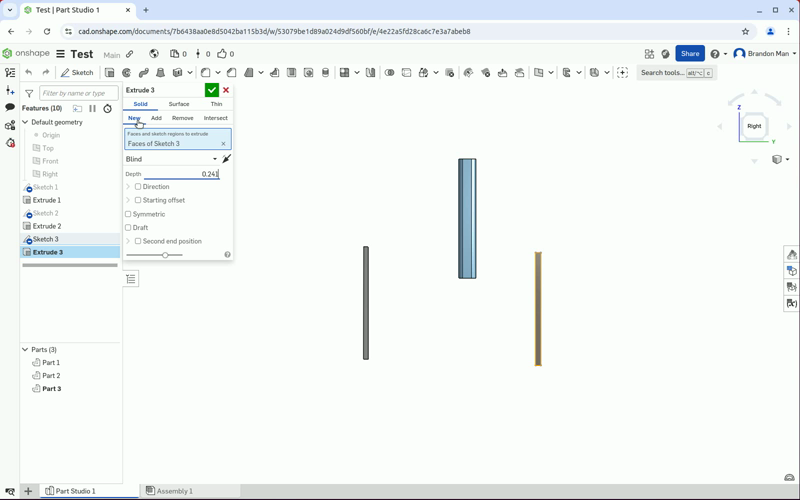
key(enter)
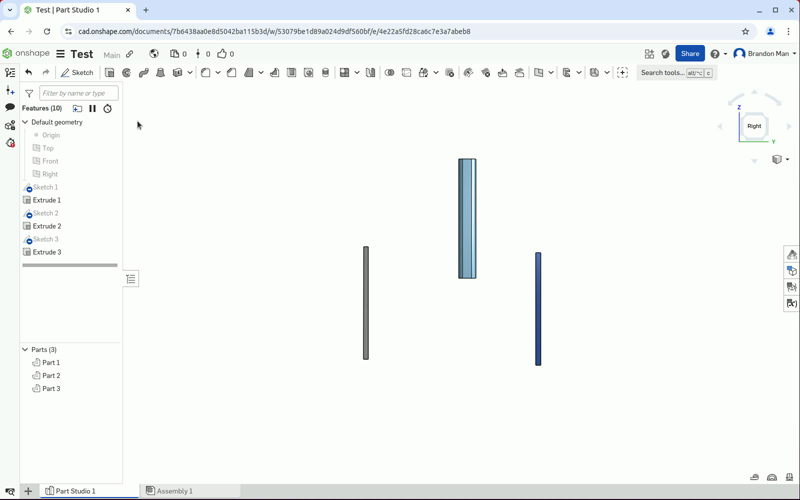
key(shift+h)
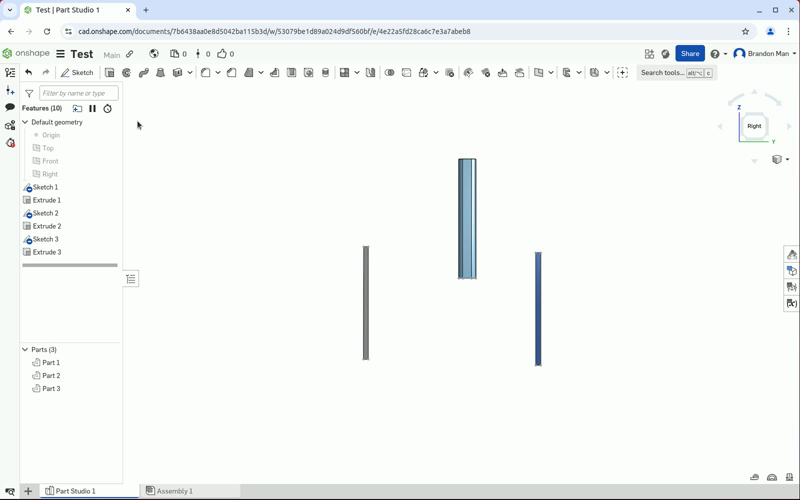
key(shift+h)
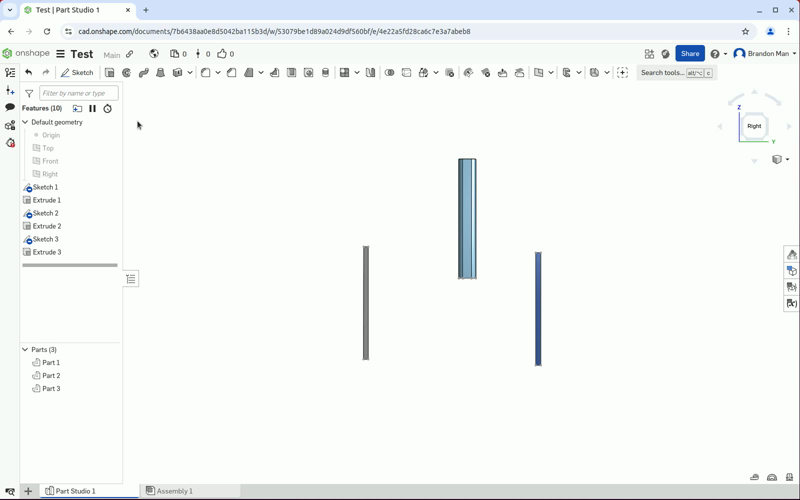
key(shift+7)
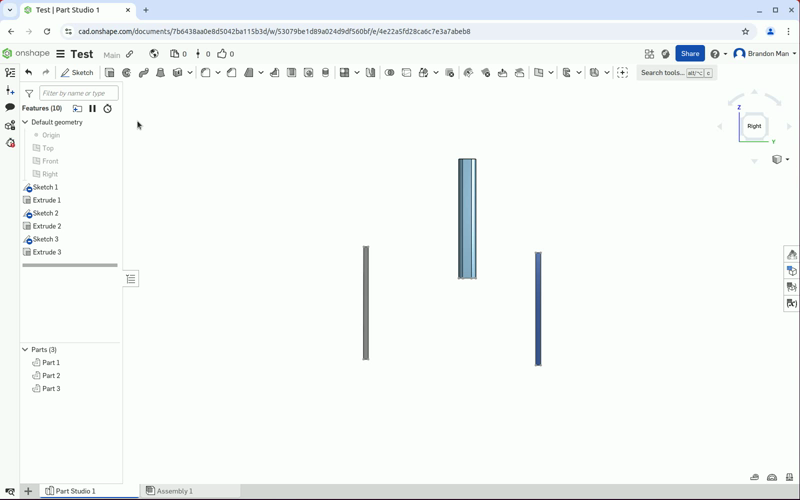
key(right, 2)
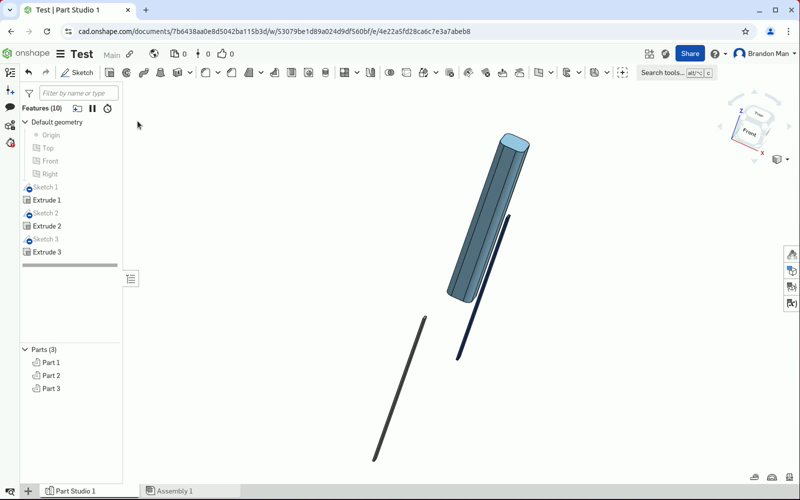
key(down, 2)
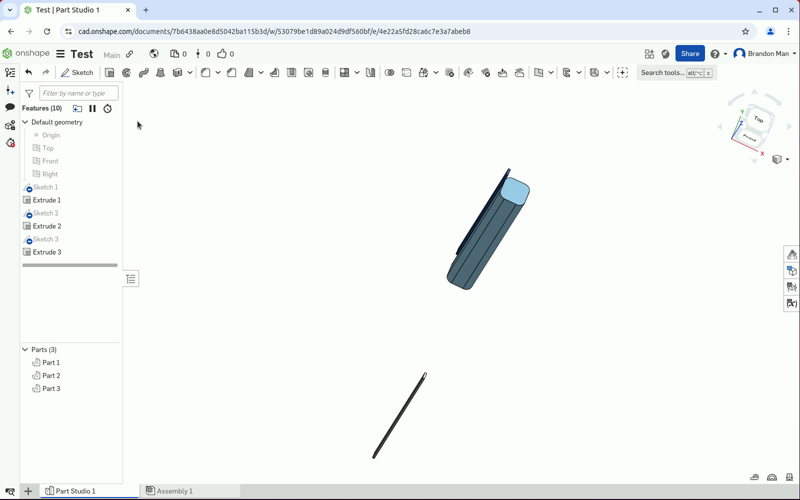
key(up, 2)
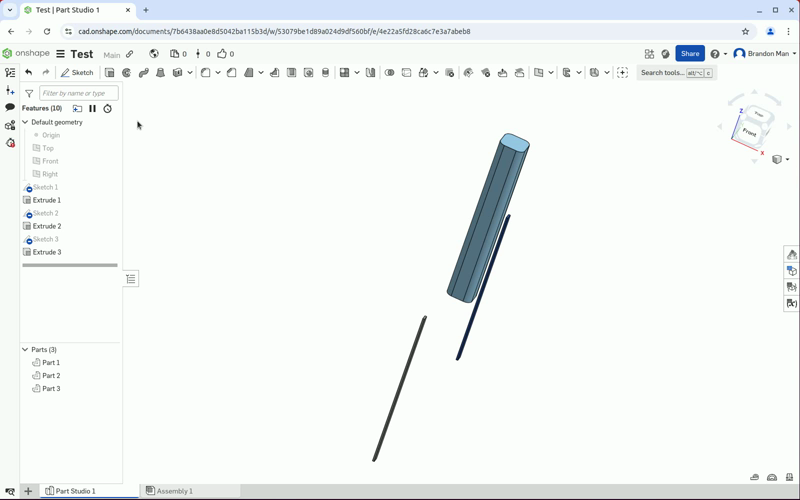
key(left, 2)
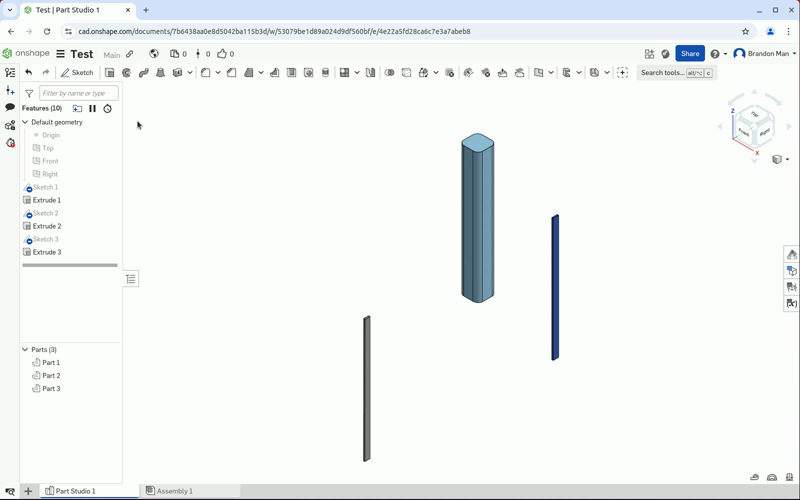
mouse_move(73, 189)
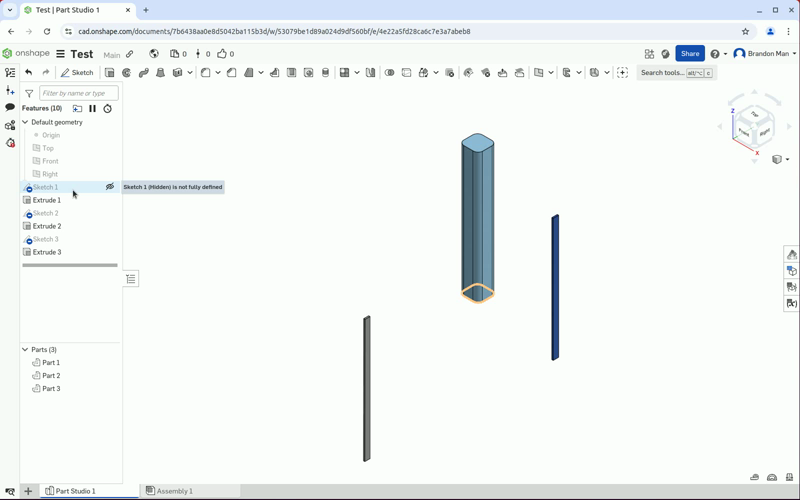
click(73, 189)